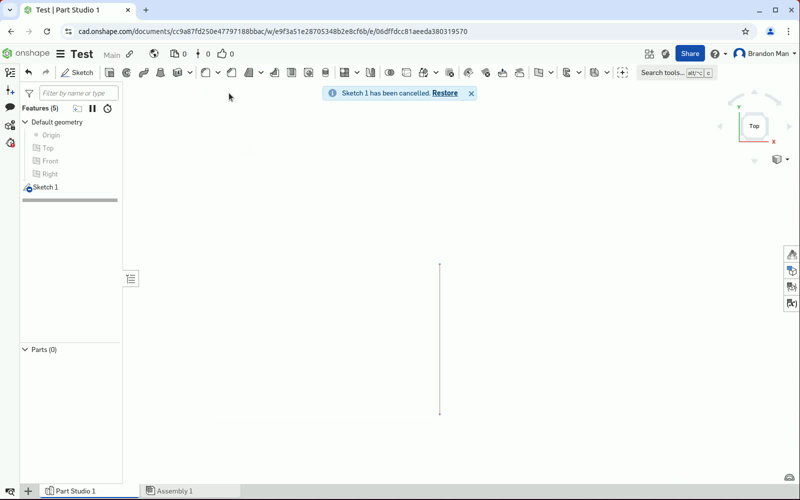
key(shift+h)
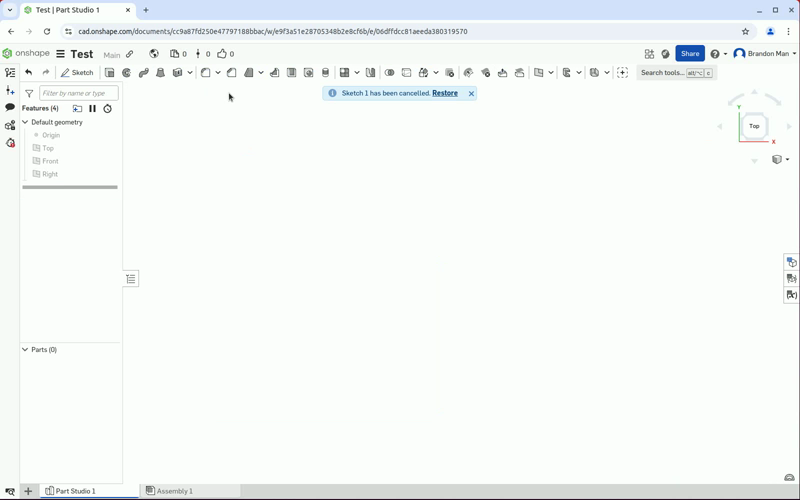
key(shift+s)
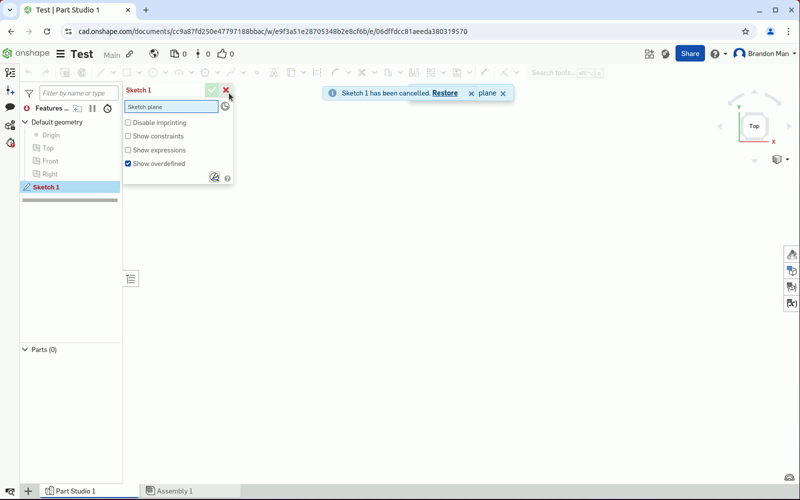
mouse_move(73, 150)
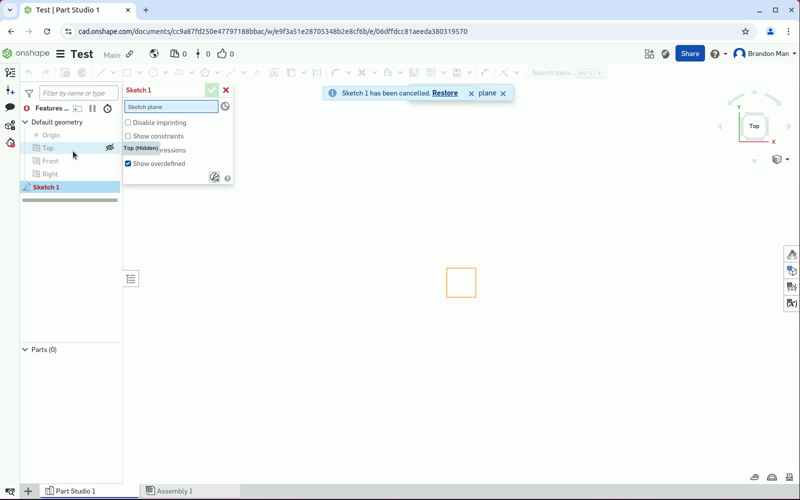
click(73, 150)
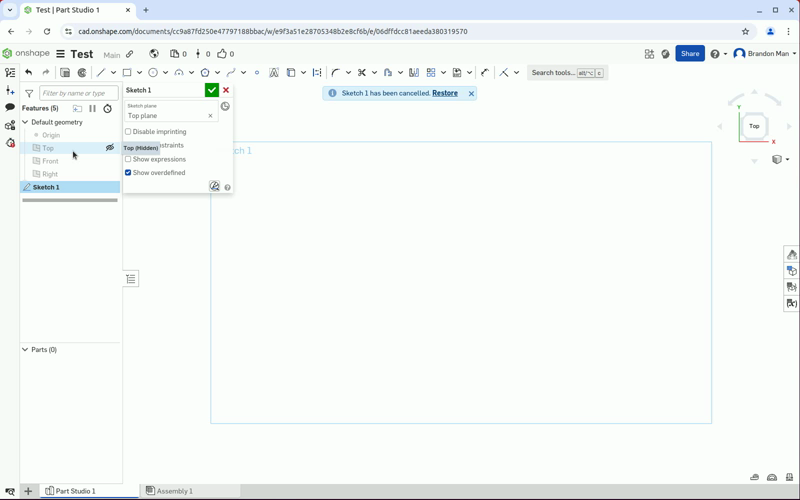
mouse_move(73, 352)
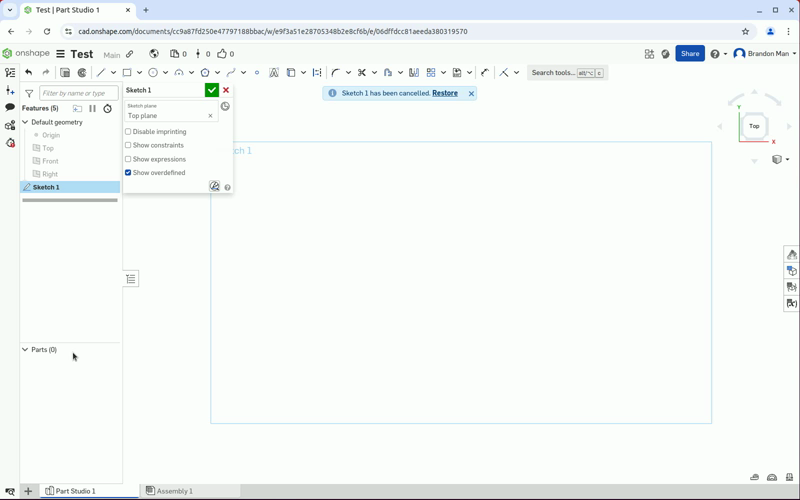
key(y)
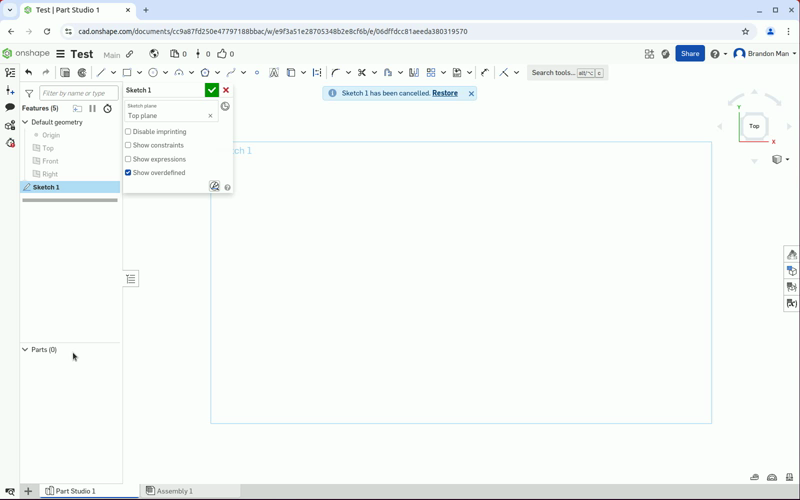
key(l)
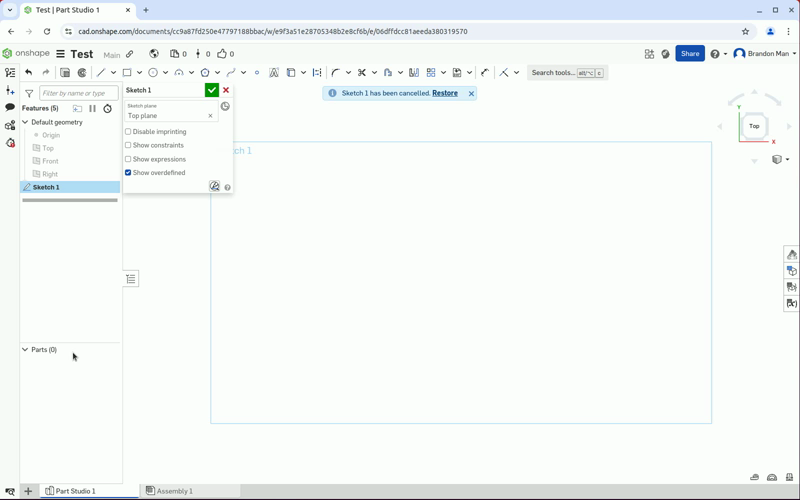
key_down(shift)
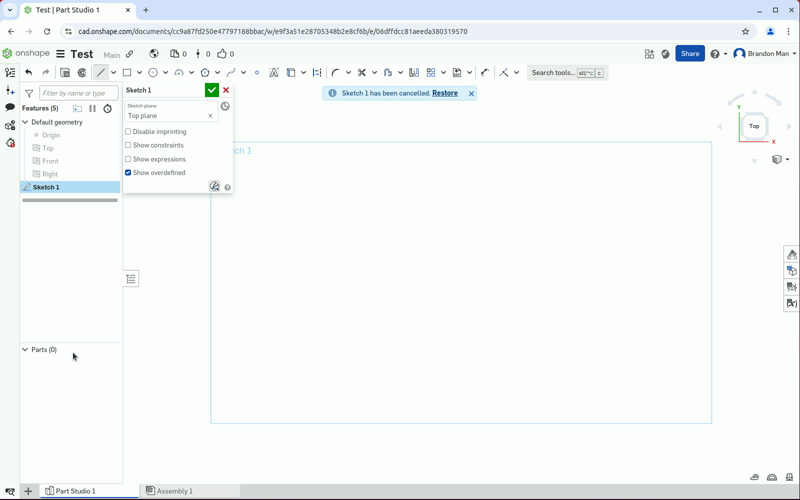
mouse_move(460, 370)
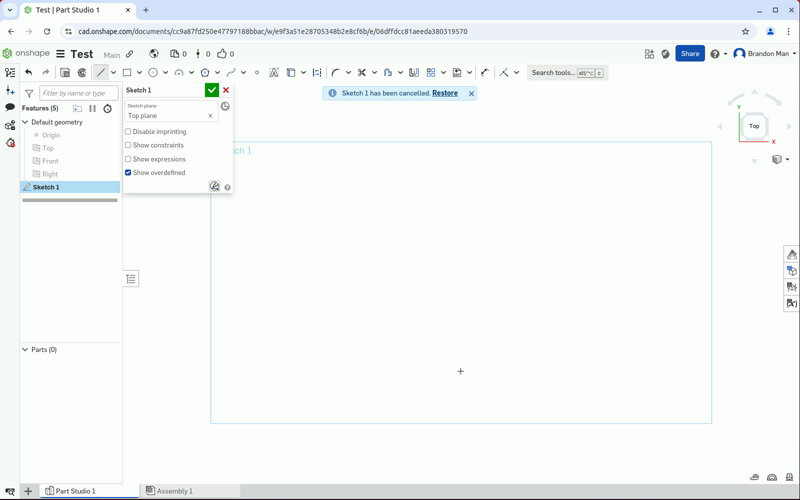
click(460, 370)
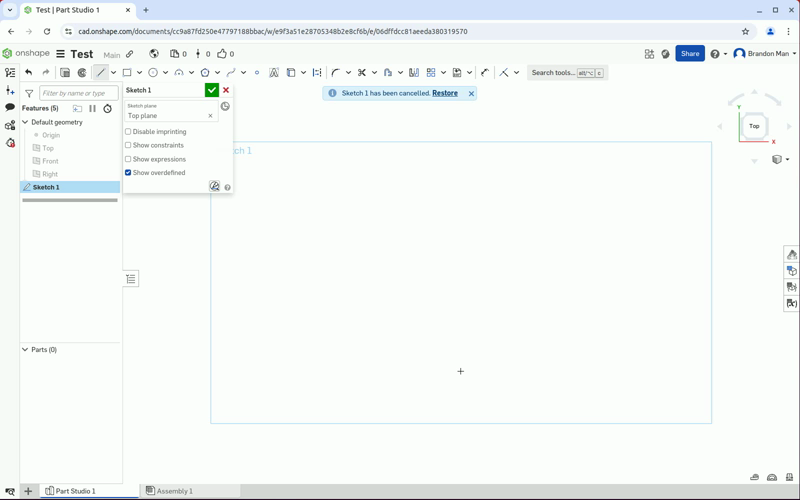
key_up(shift)
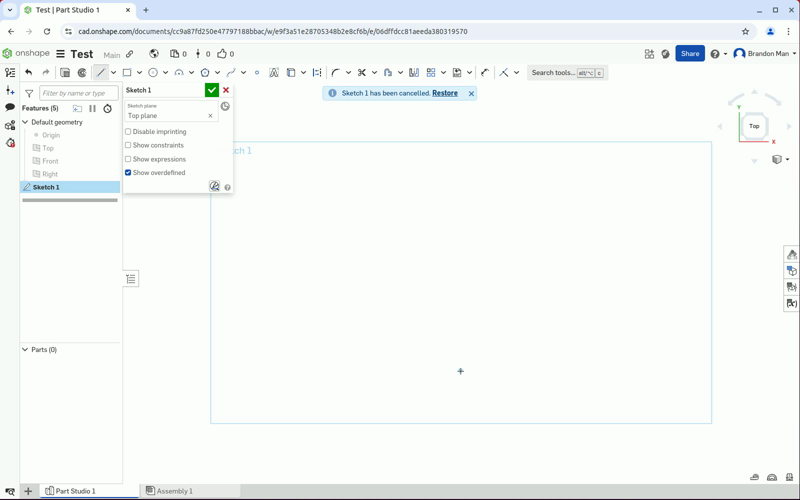
key_down(shift)
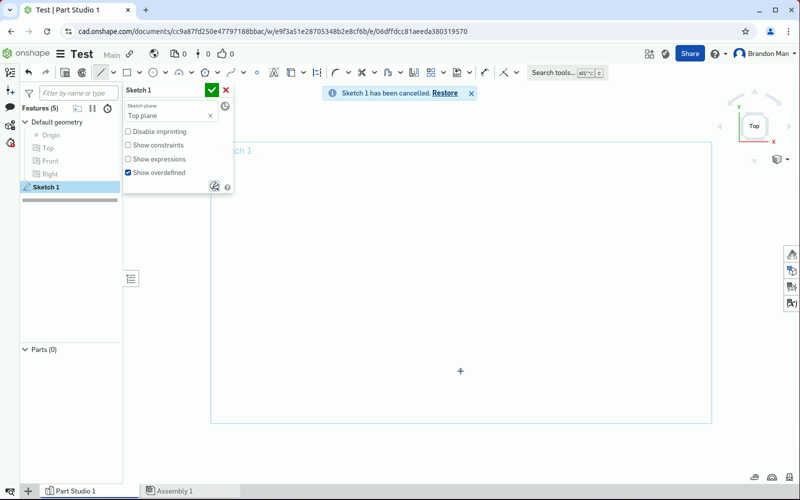
mouse_move(490, 370)
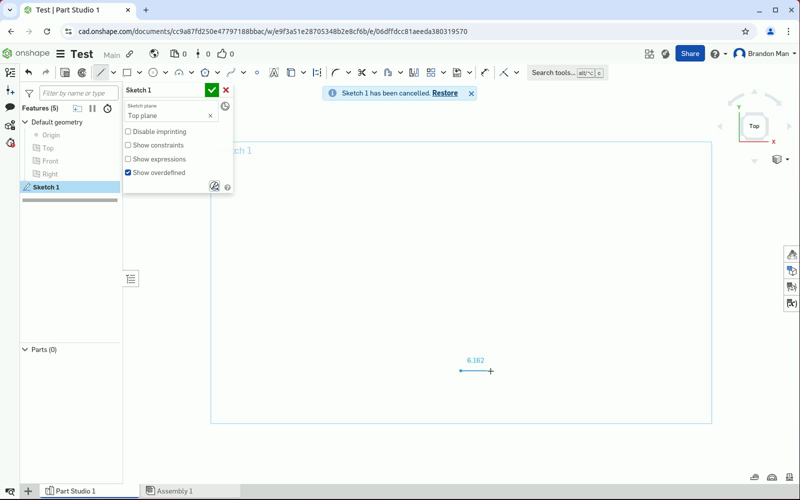
mouse_move(485, 370)
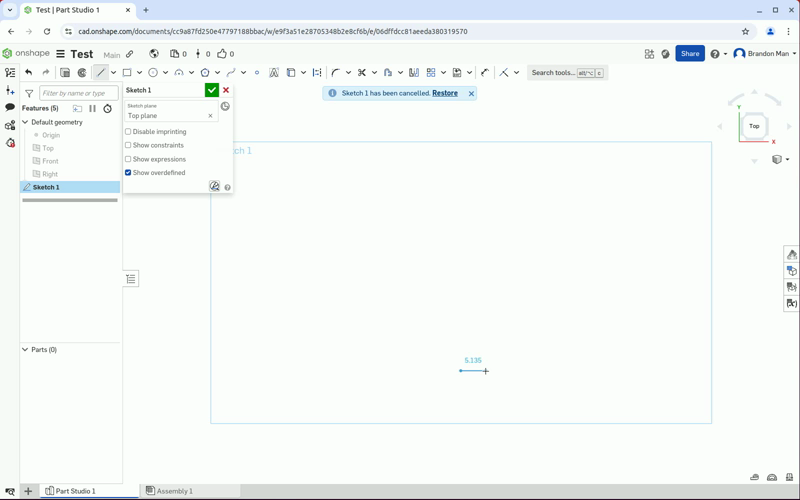
click(485, 370)
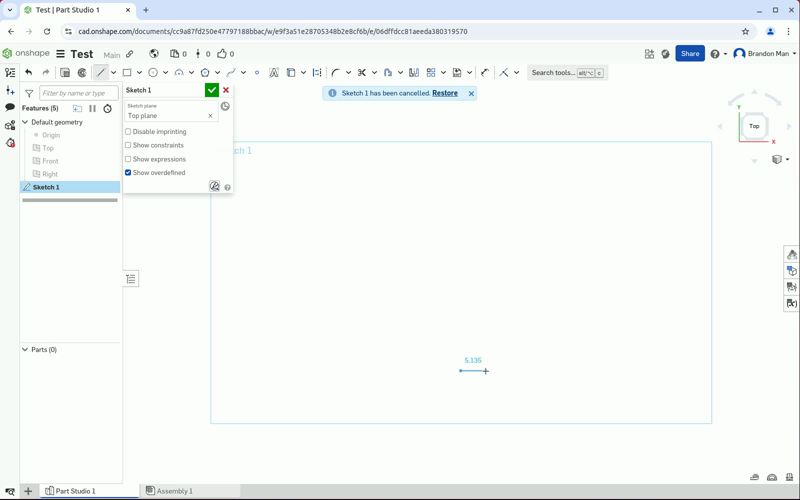
key_up(shift)
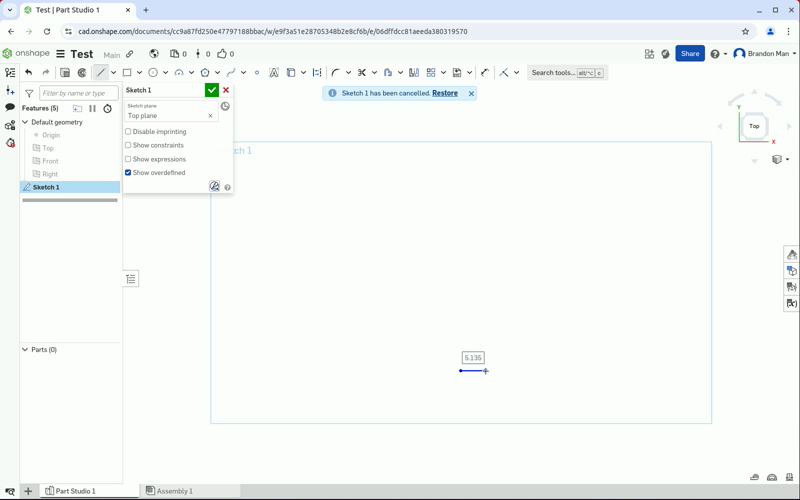
key_down(shift)
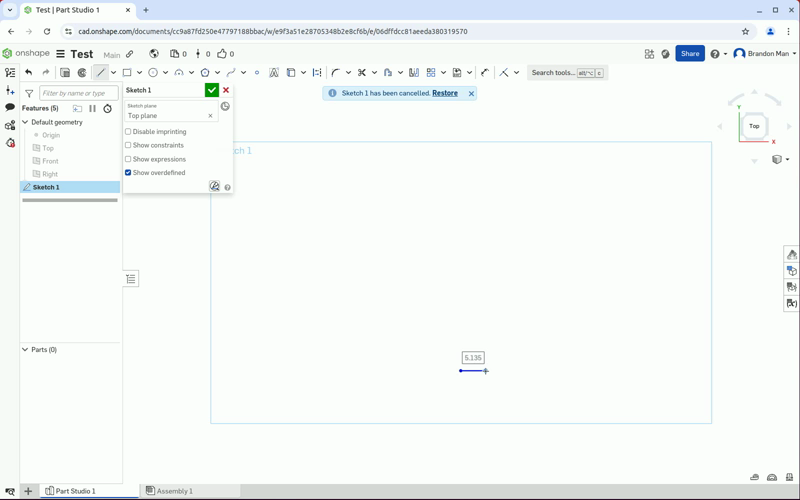
mouse_move(485, 282)
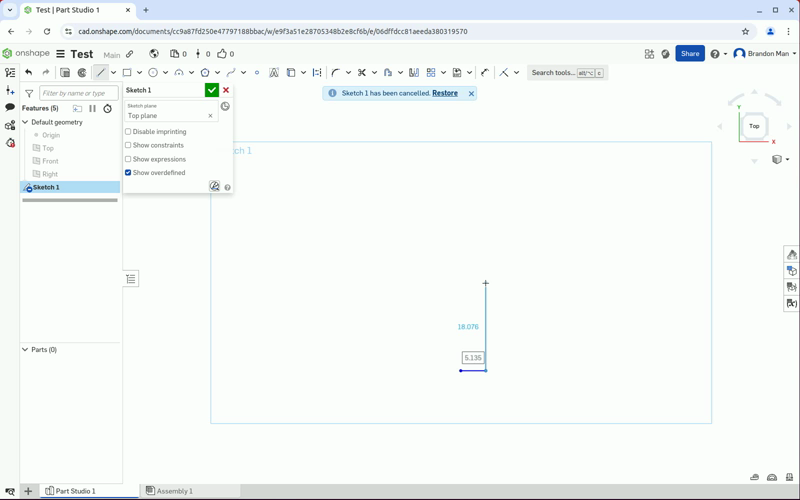
click(485, 282)
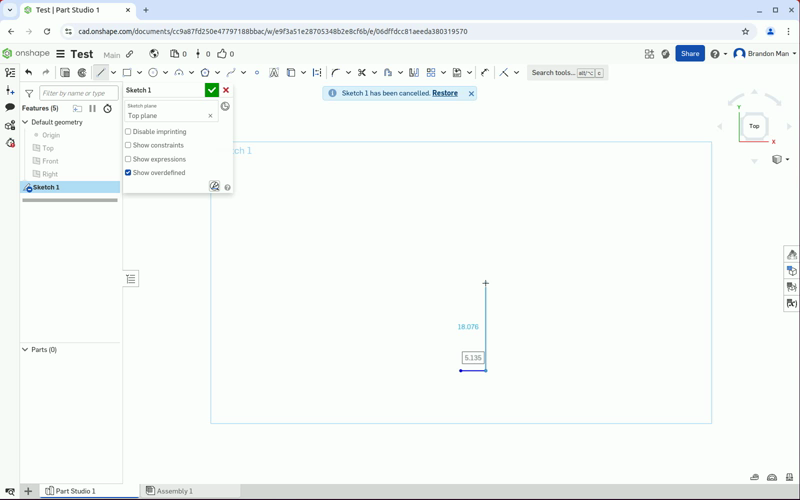
key_up(shift)
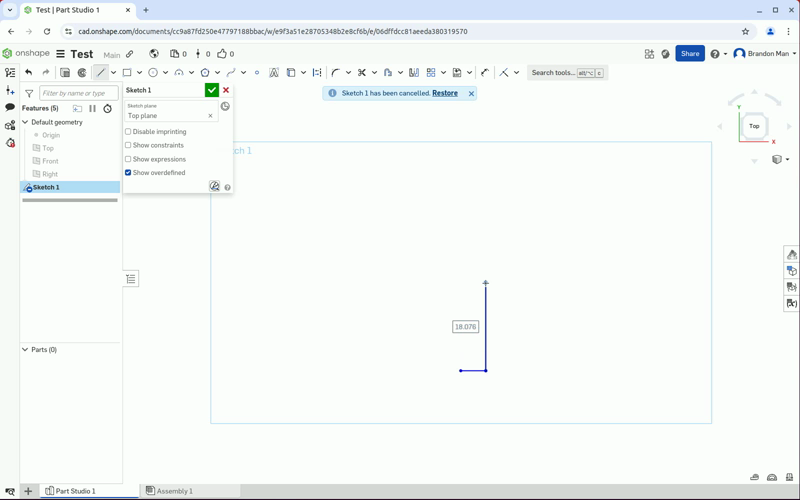
key_down(shift)
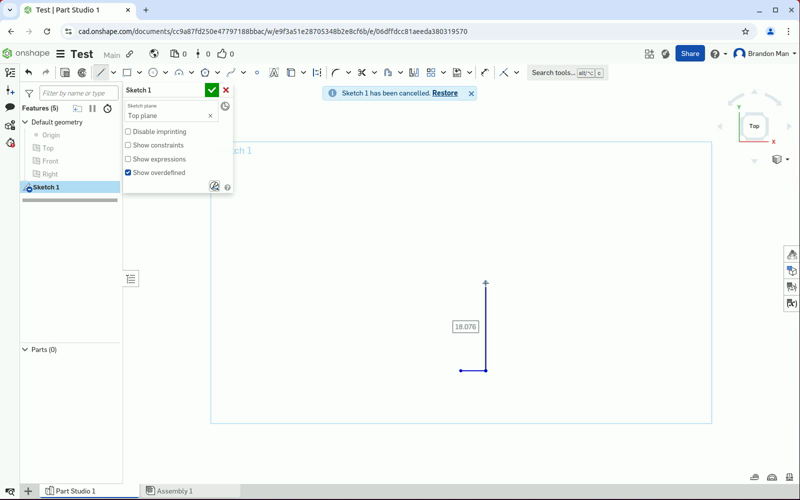
mouse_move(515, 282)
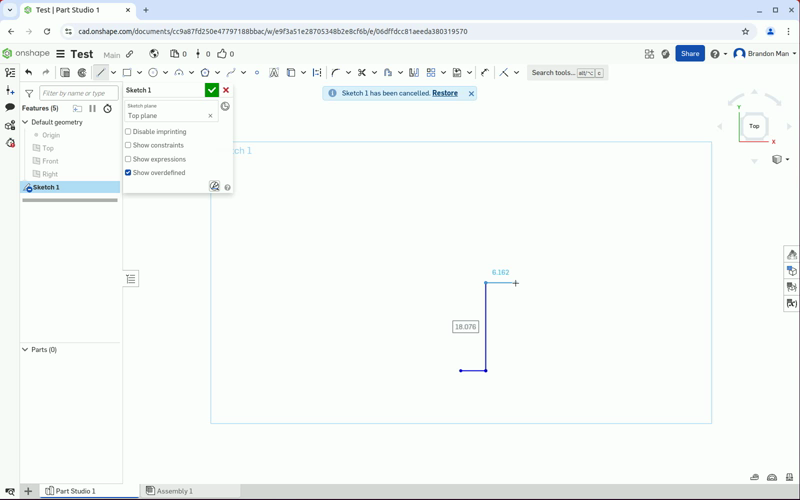
mouse_move(460, 282)
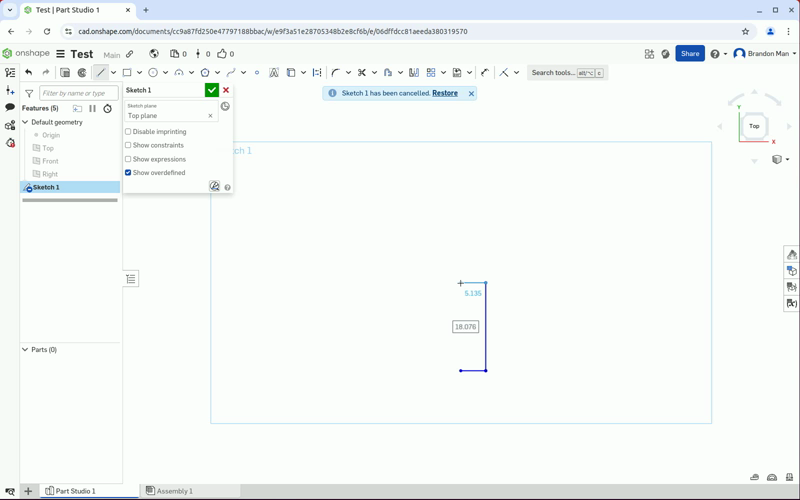
click(460, 282)
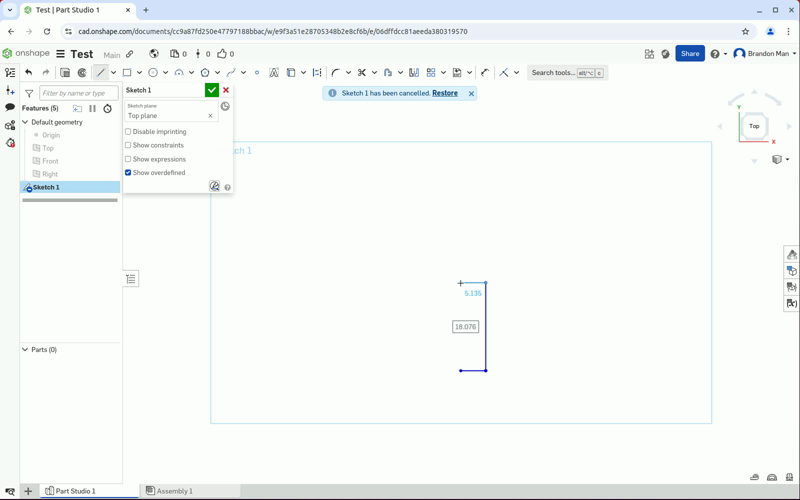
key_up(shift)
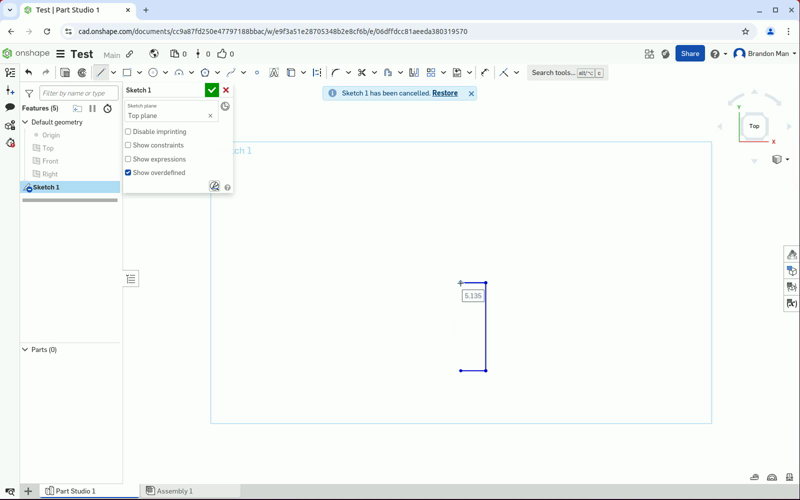
key_down(shift)
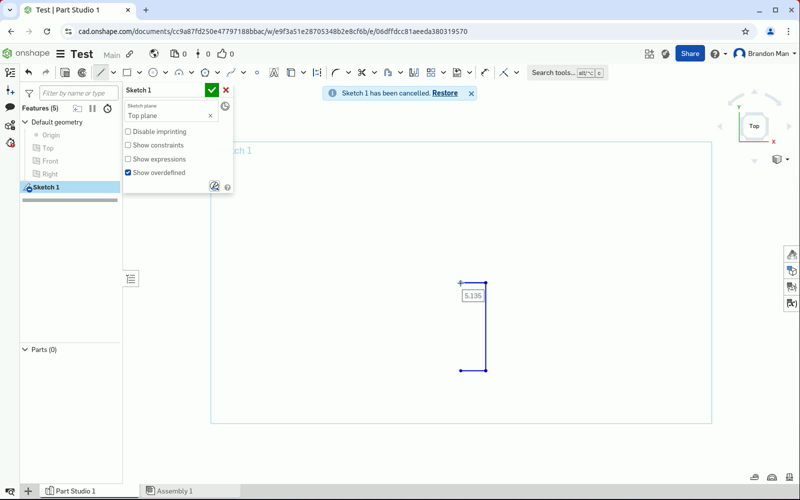
mouse_move(460, 370)
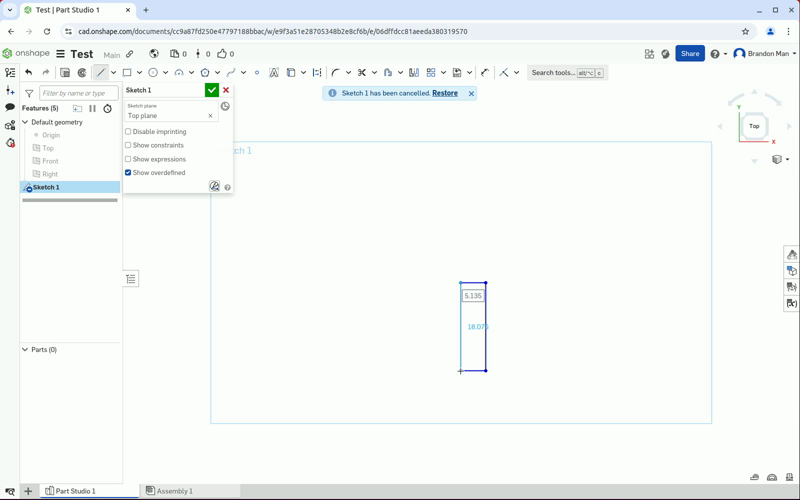
key_up(shift)
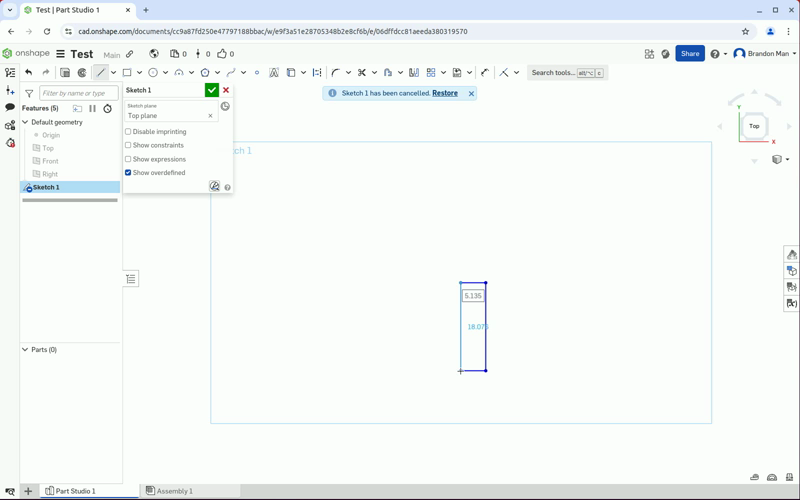
click(460, 370)
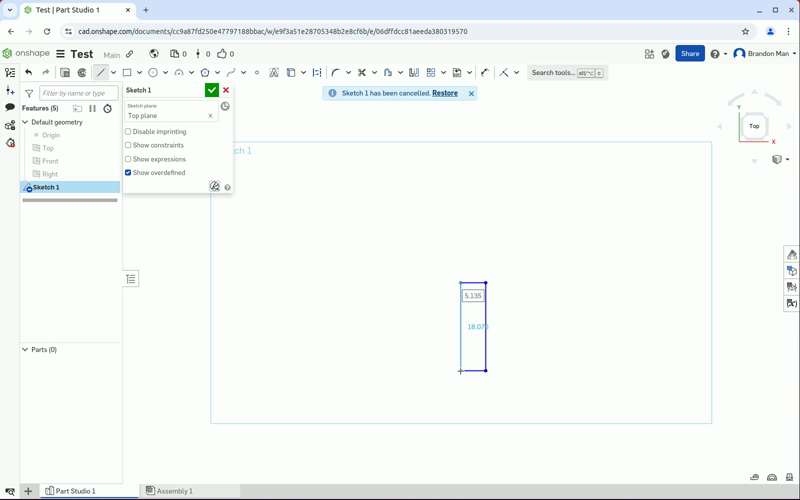
key(esc)
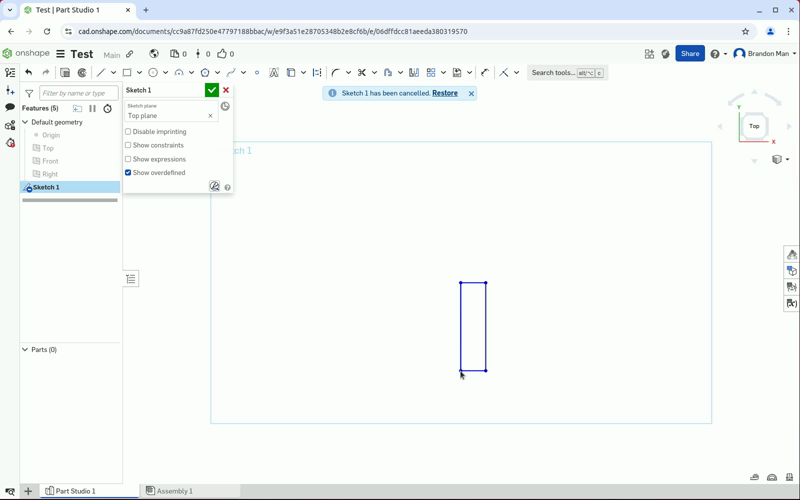
mouse_move(465, 361)
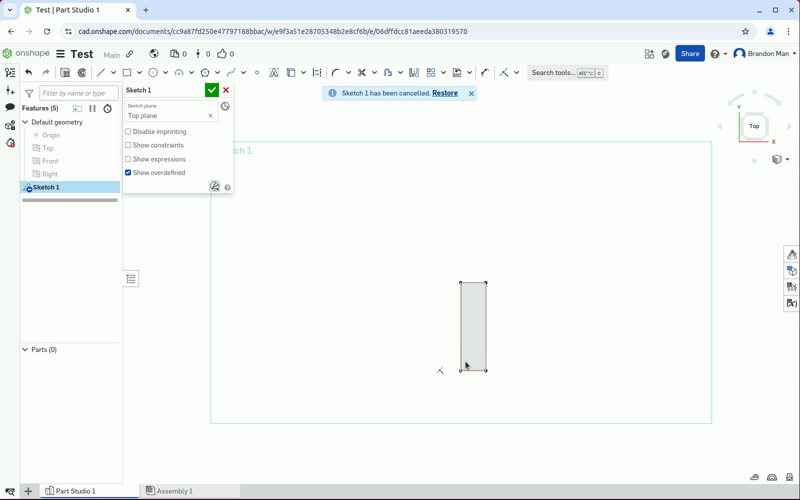
click(465, 361)
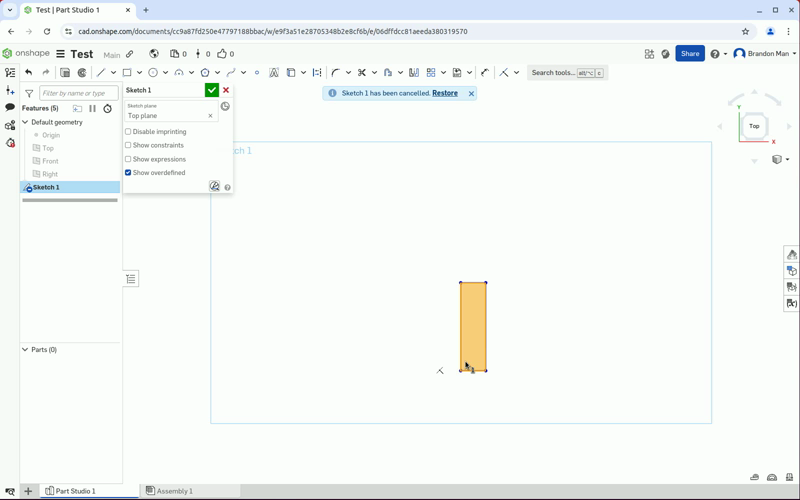
mouse_move(73, 352)
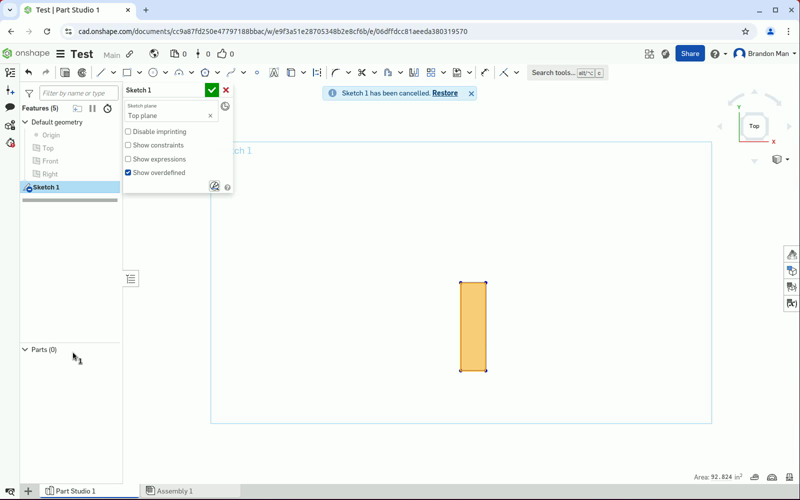
key(shift+y)
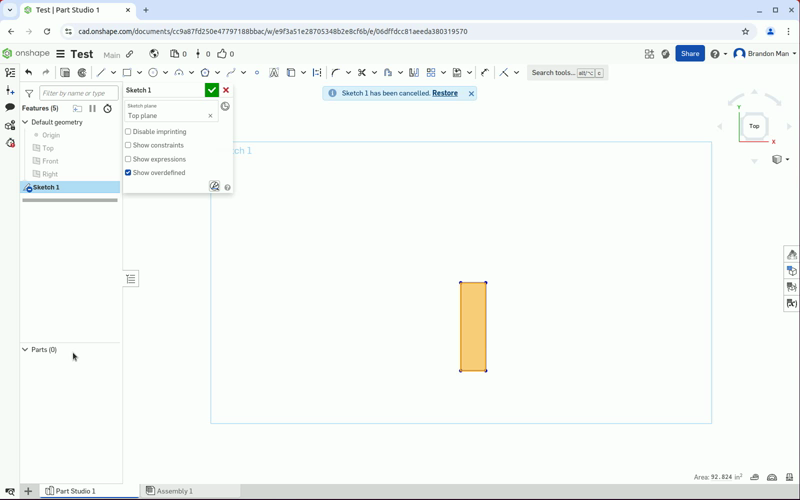
key(shift+e)
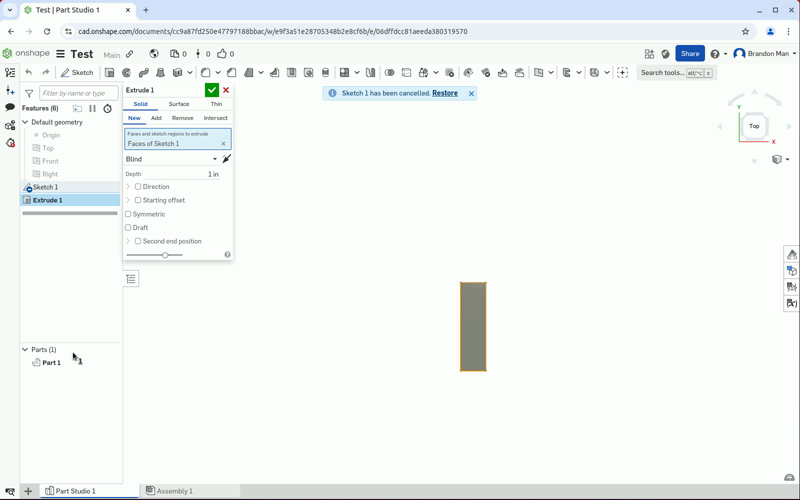
mouse_move(143, 106)
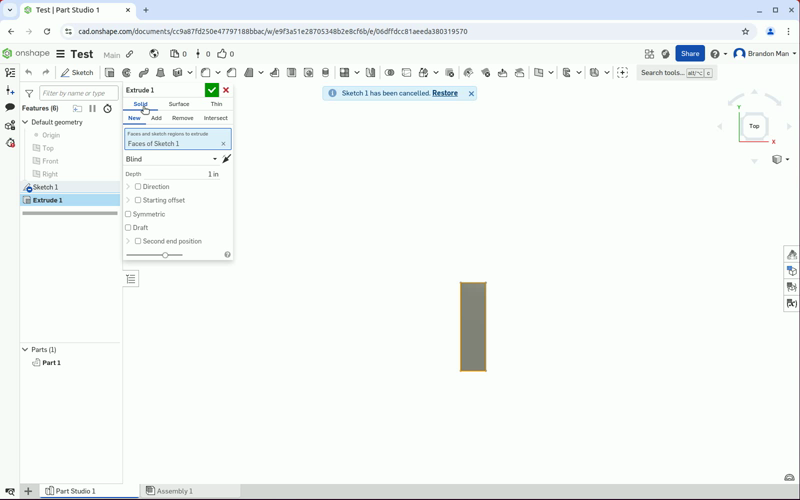
click(143, 106)
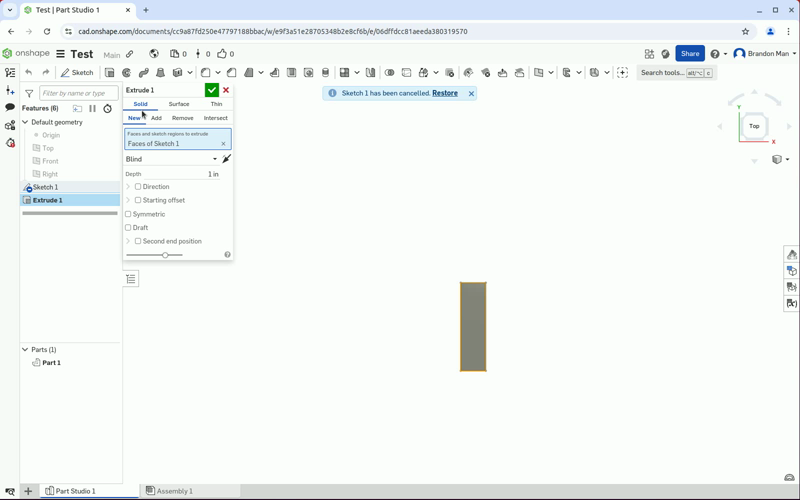
mouse_move(137, 120)
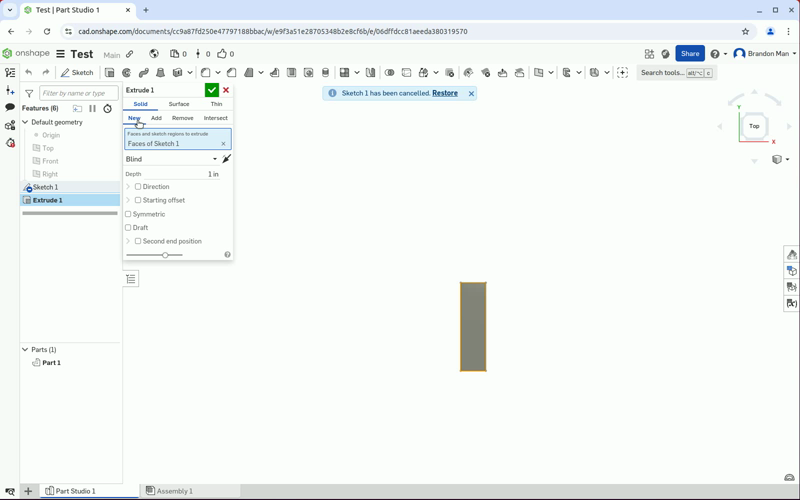
click(137, 120)
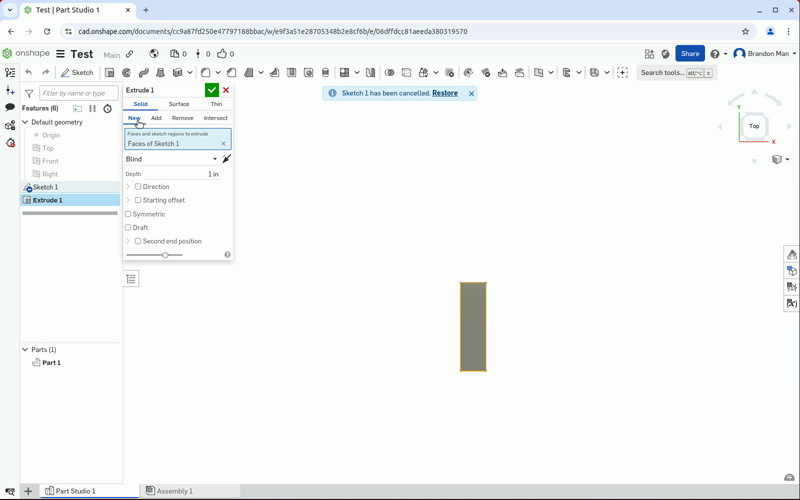
key(tab, 4)
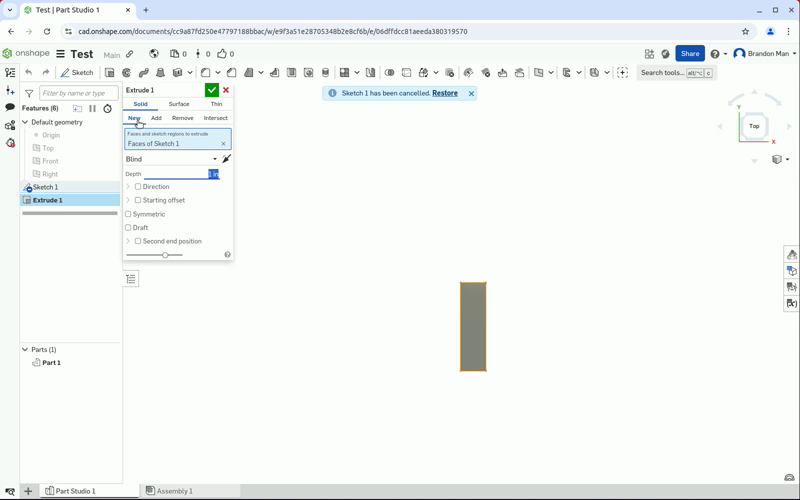
text(0.481)
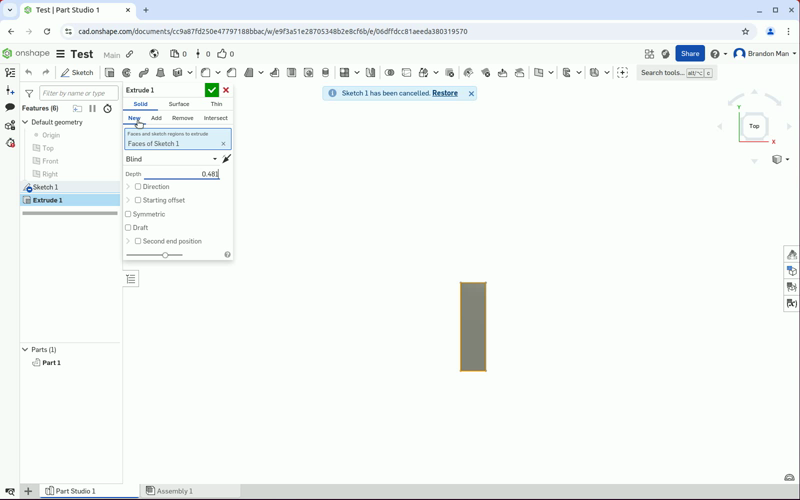
key(enter)
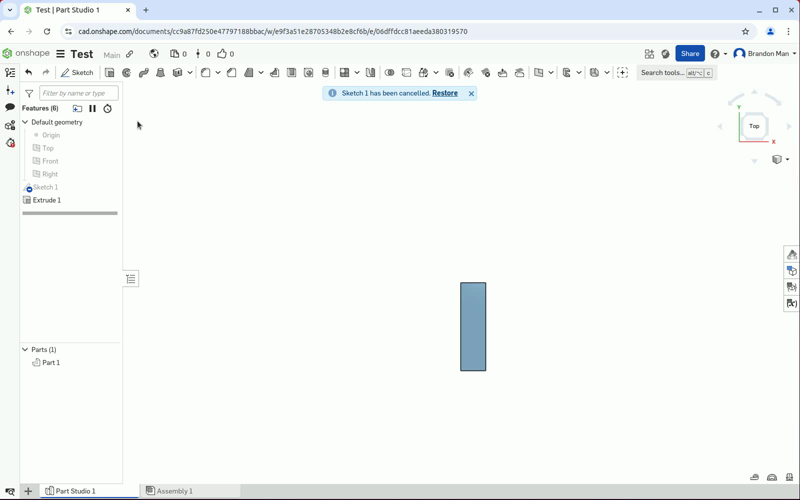
key(shift+h)
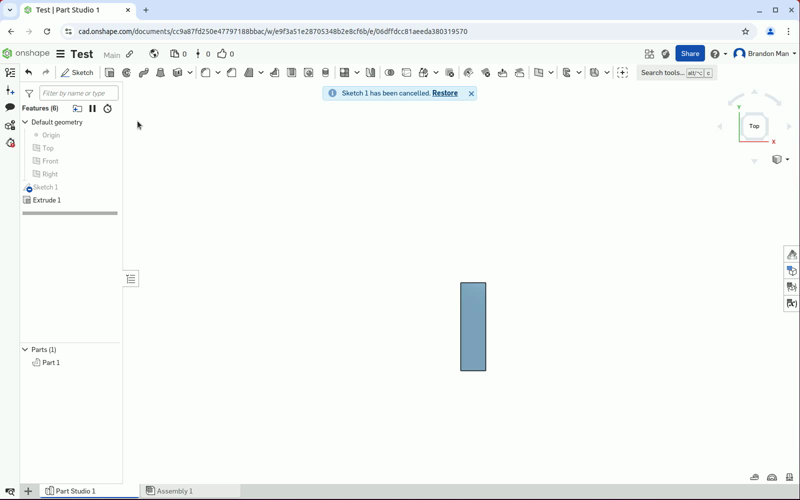
key(shift+h)
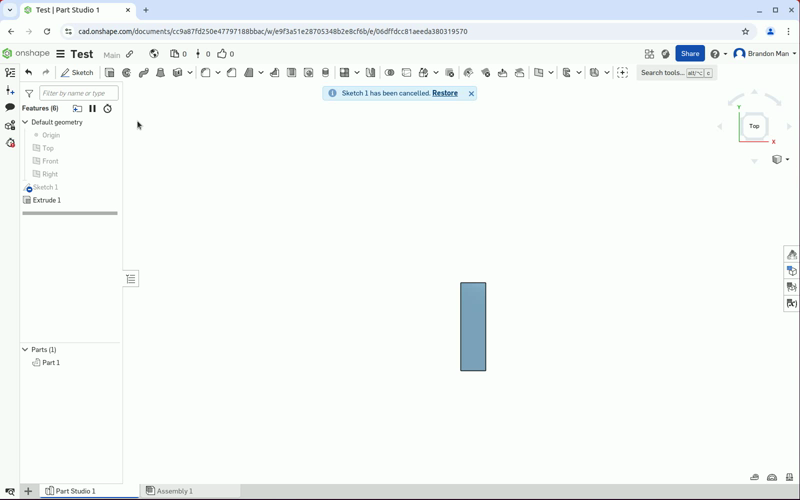
mouse_move(73, 189)
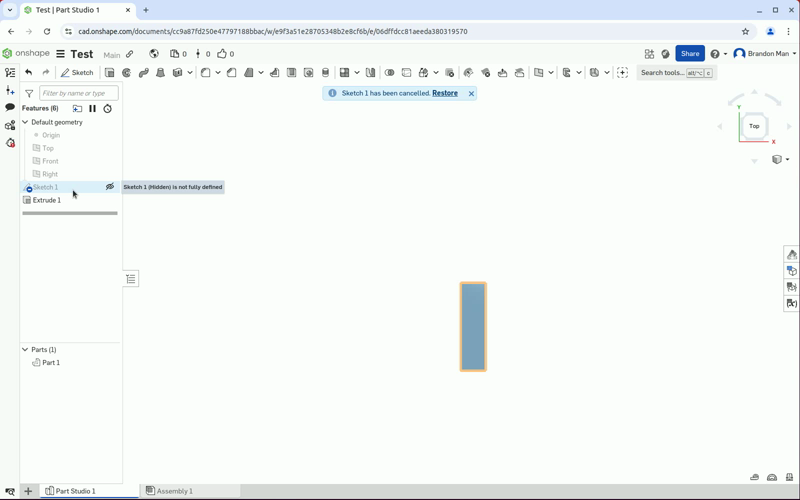
click(73, 189)
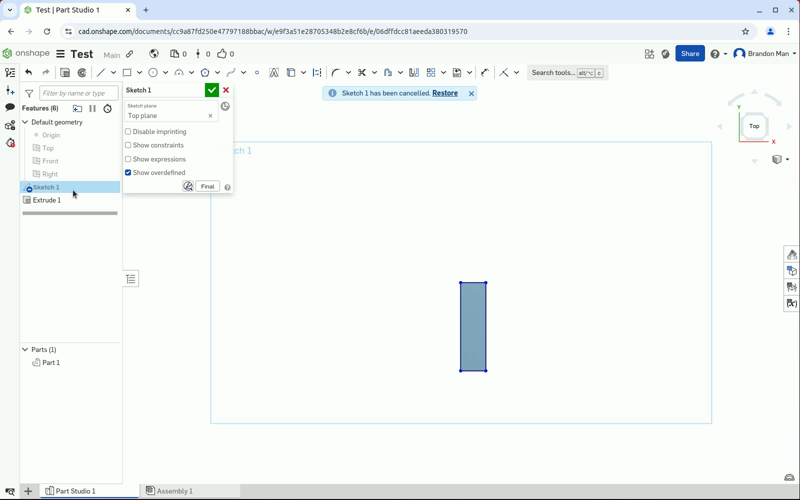
mouse_move(229, 92)
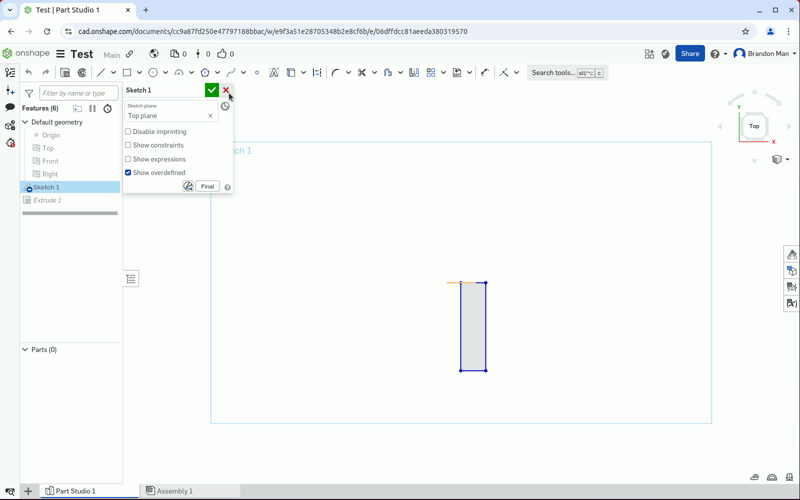
click(229, 92)
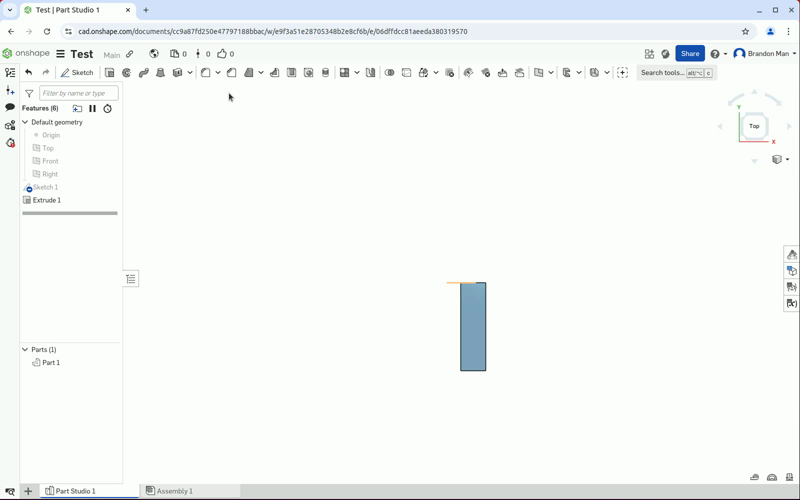
mouse_move(541, 75)
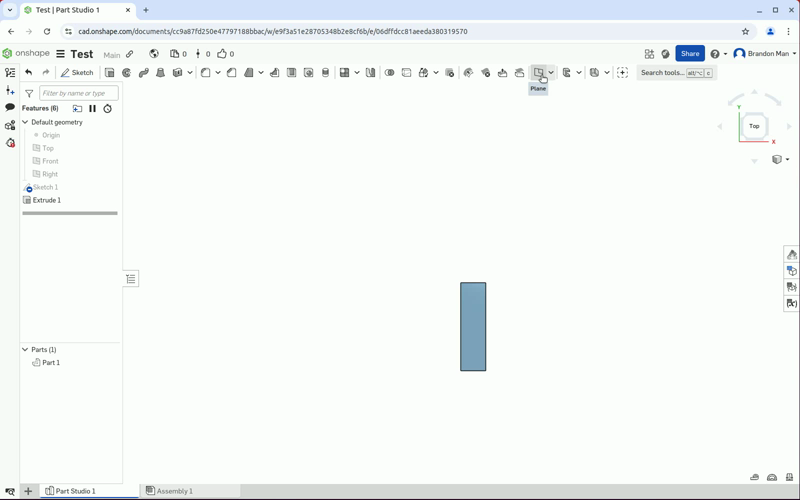
click(541, 75)
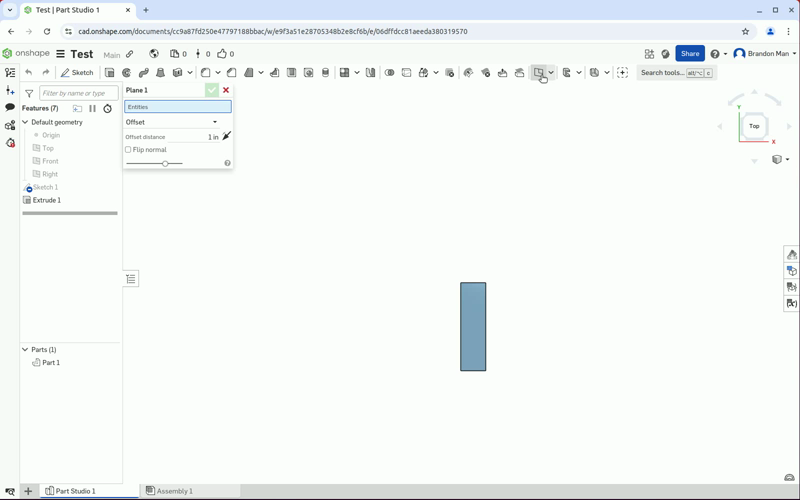
mouse_move(73, 150)
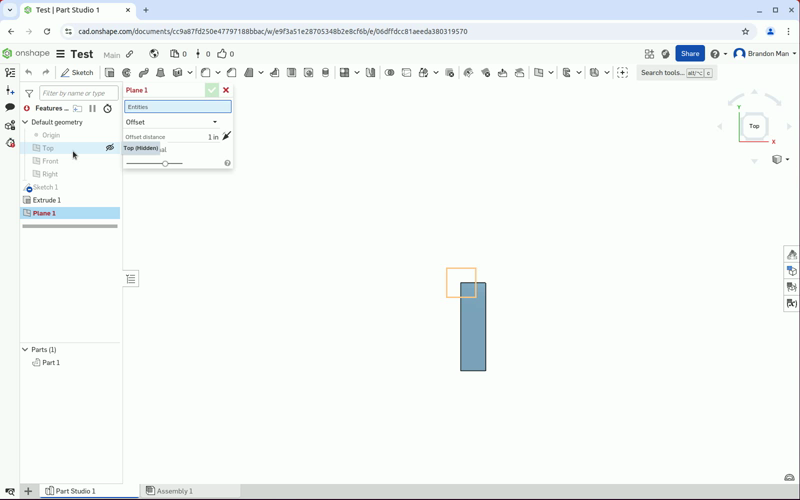
click(73, 150)
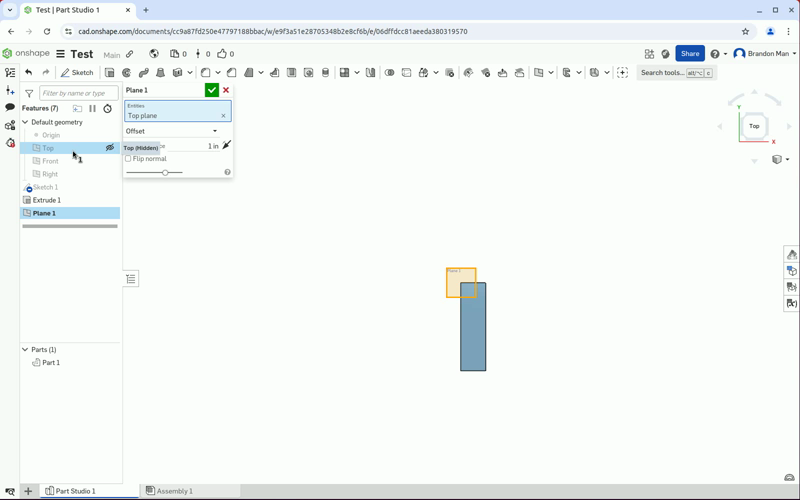
key(tab, 2)
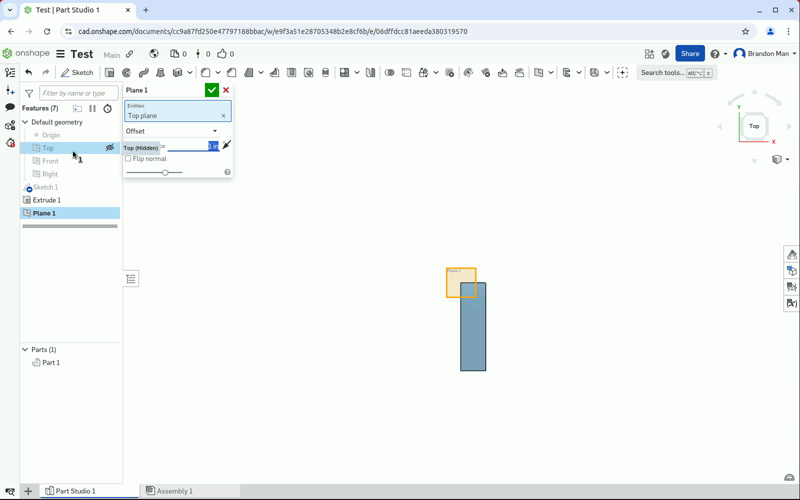
text(0.493)
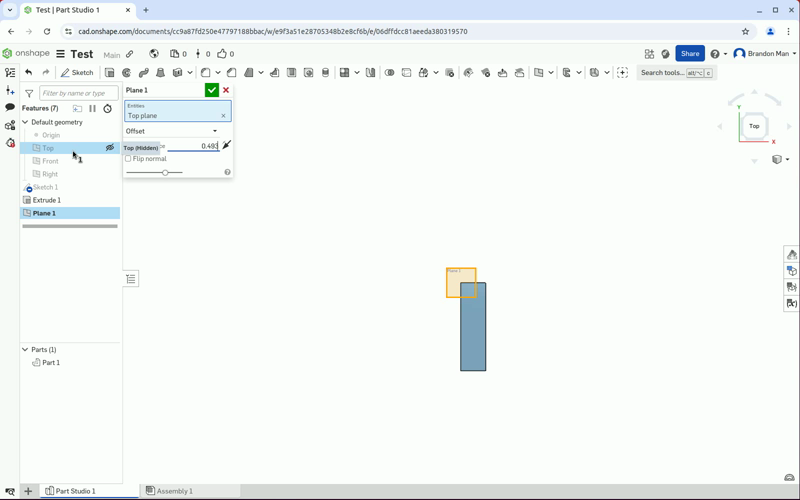
key(enter, 2)
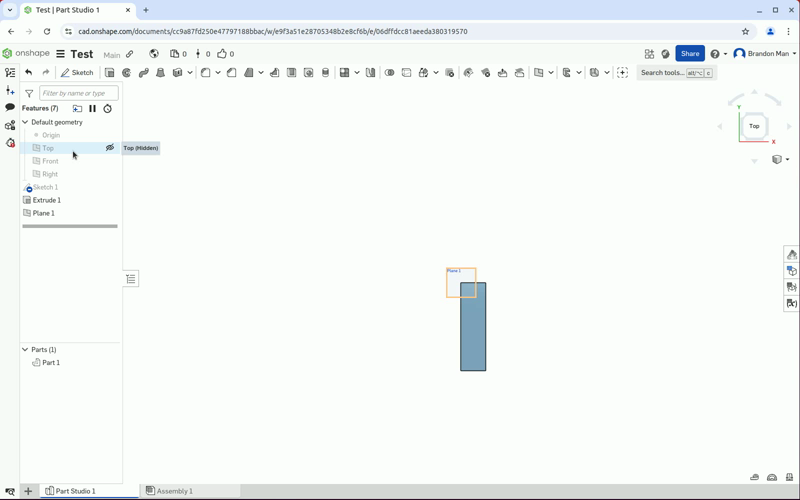
key(shift+s)
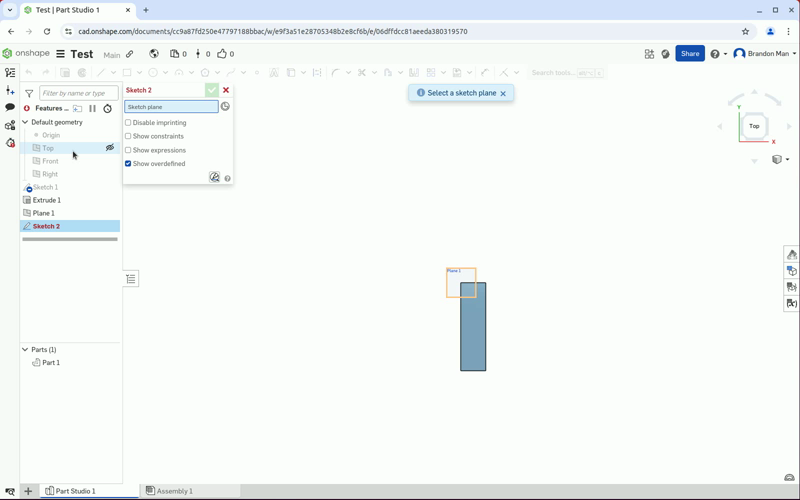
mouse_move(73, 215)
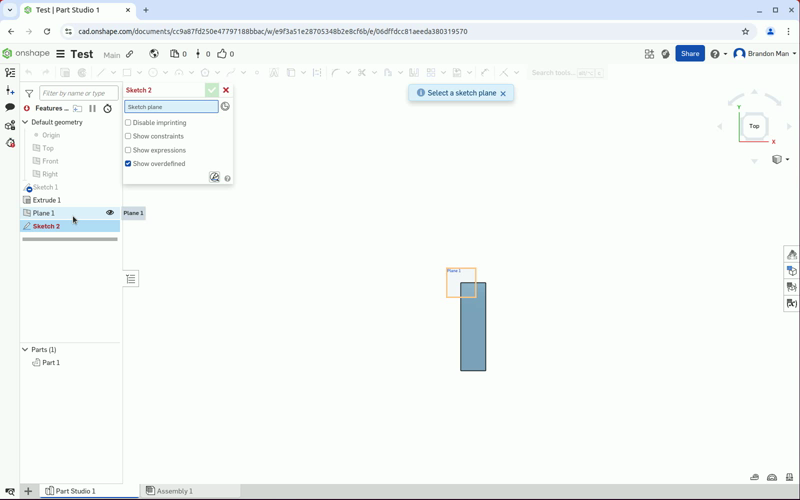
click(73, 215)
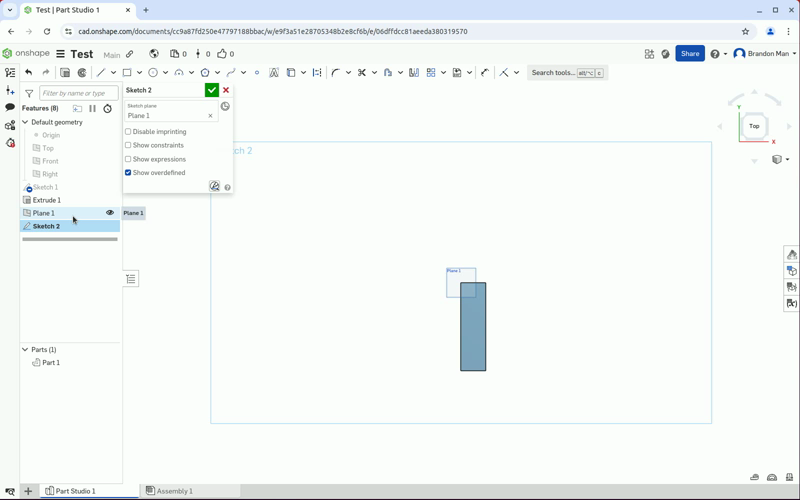
mouse_move(73, 352)
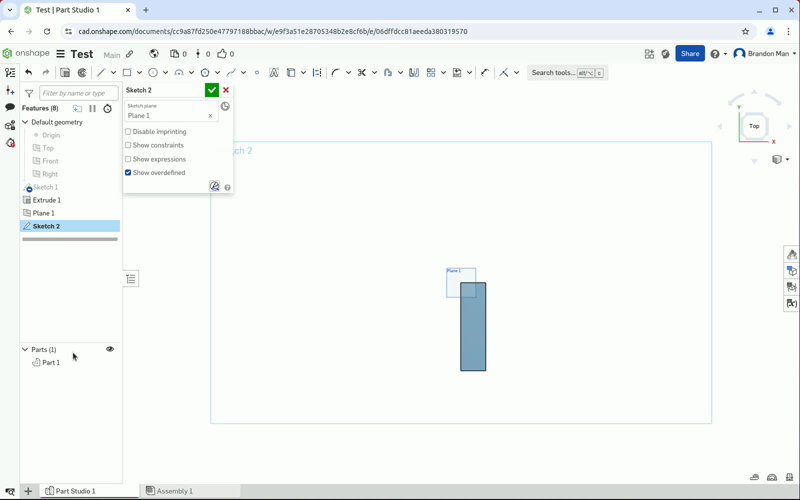
key(y)
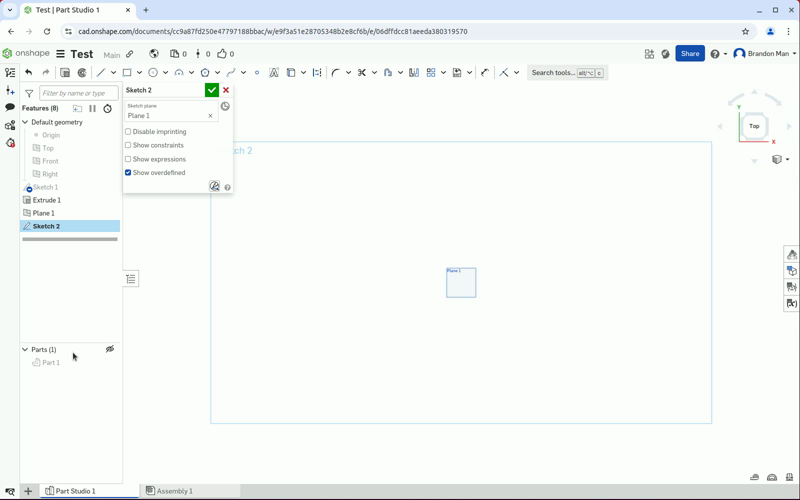
key(l)
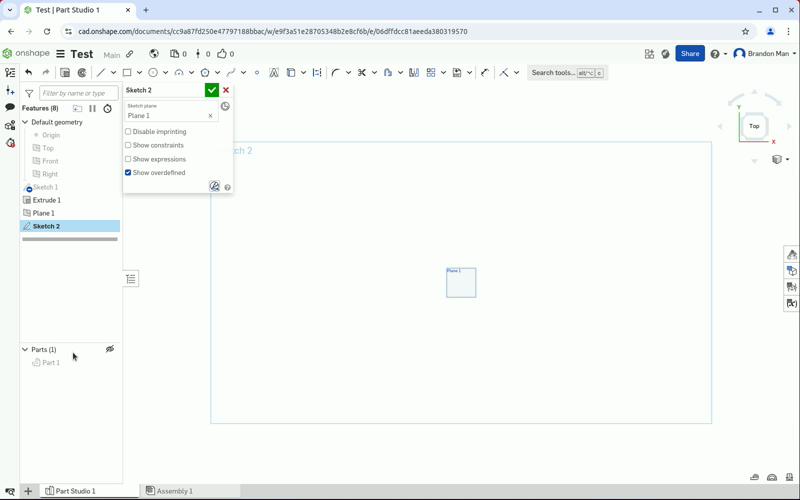
key_down(shift)
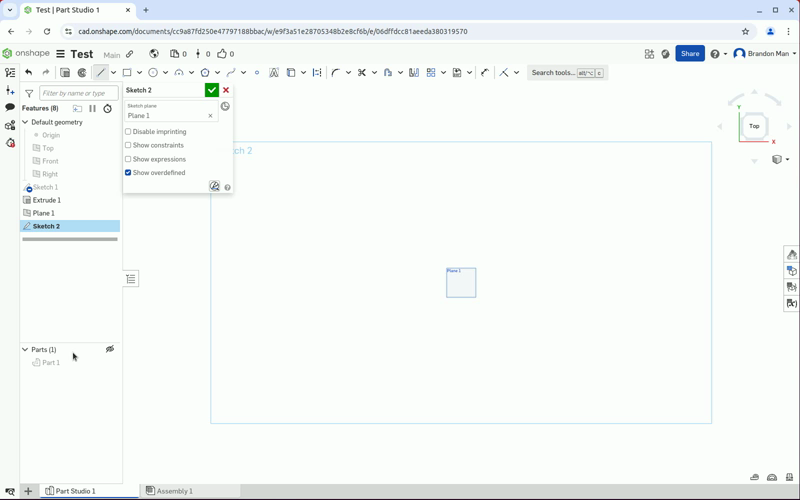
mouse_move(460, 291)
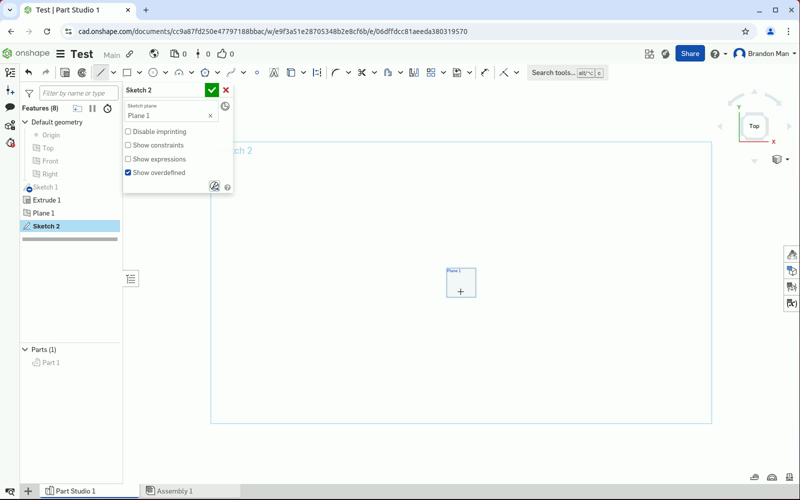
click(460, 291)
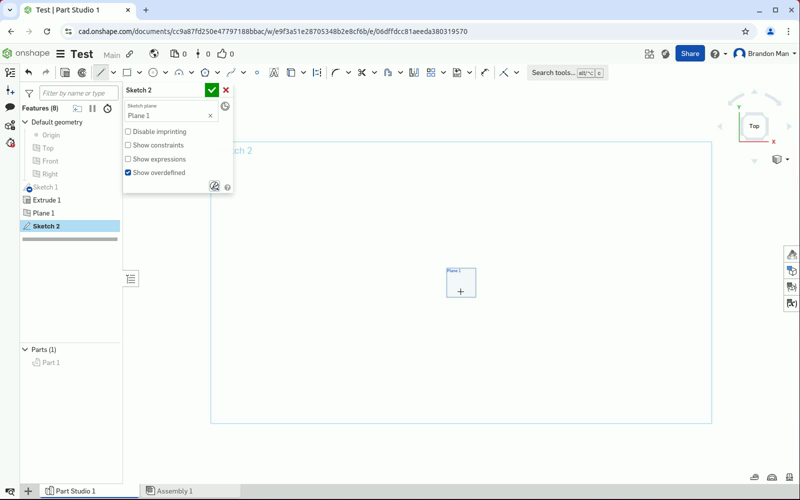
key_up(shift)
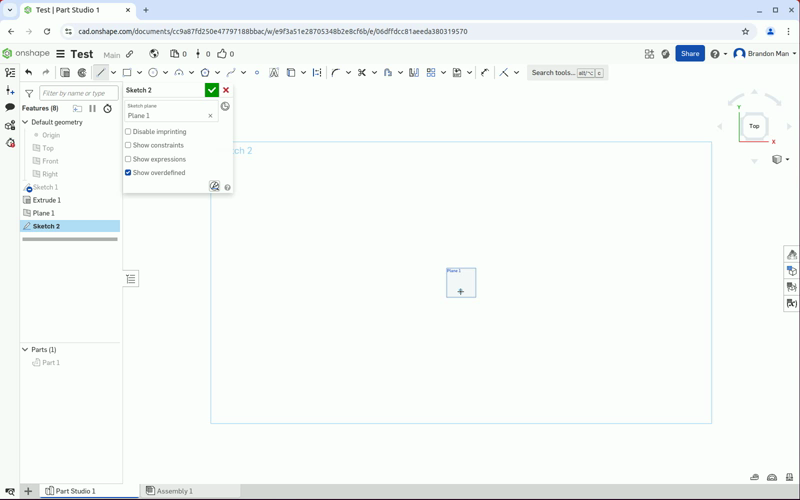
key_down(shift)
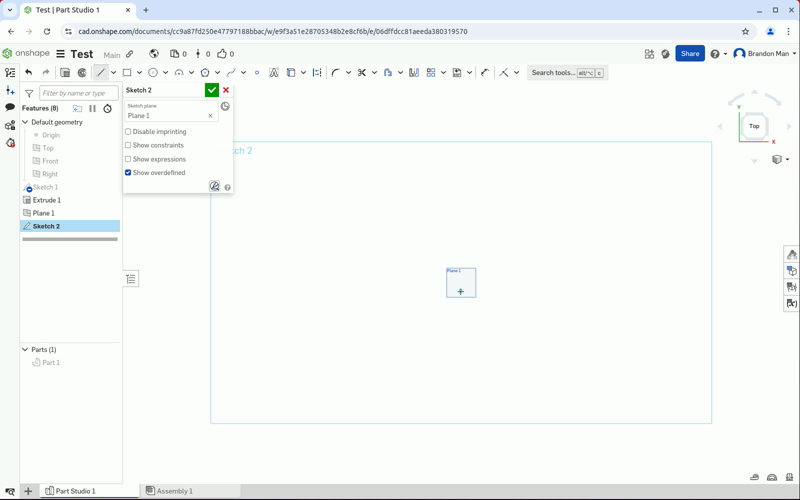
mouse_move(490, 291)
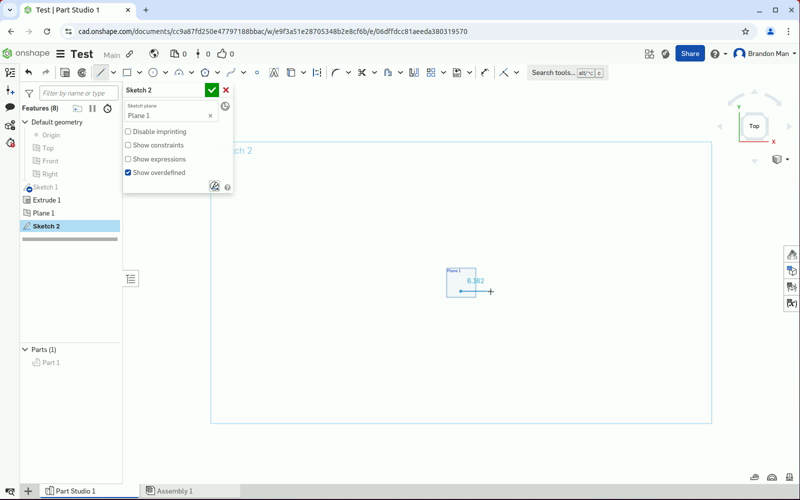
mouse_move(486, 291)
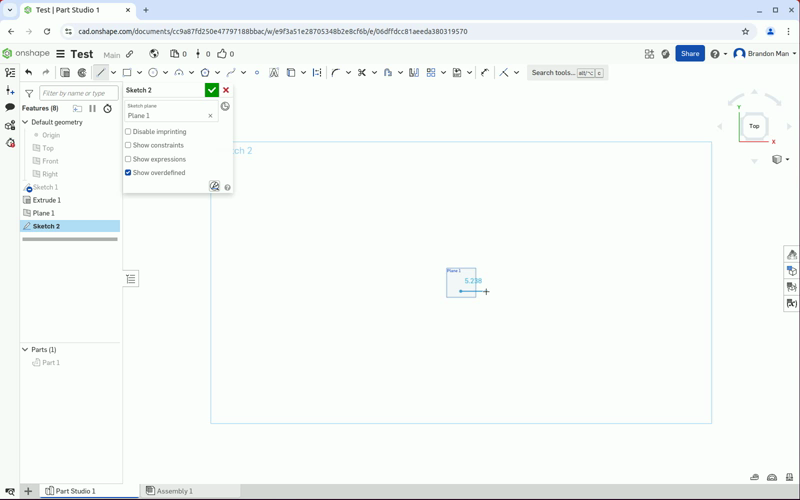
click(486, 291)
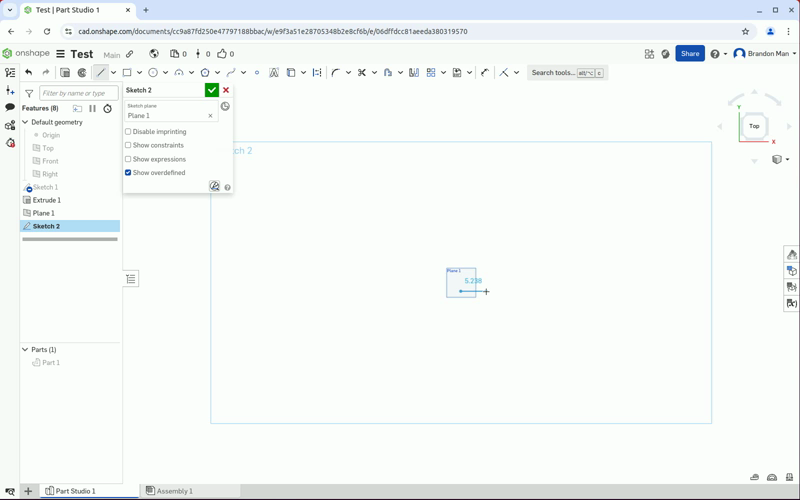
key_up(shift)
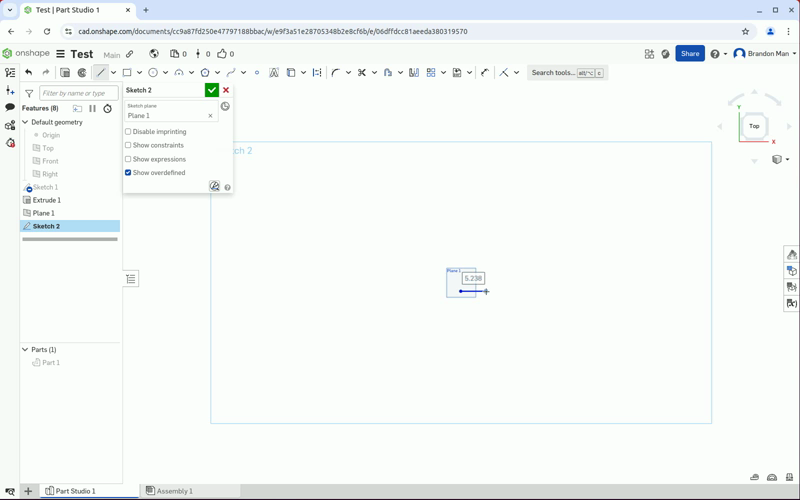
key_down(shift)
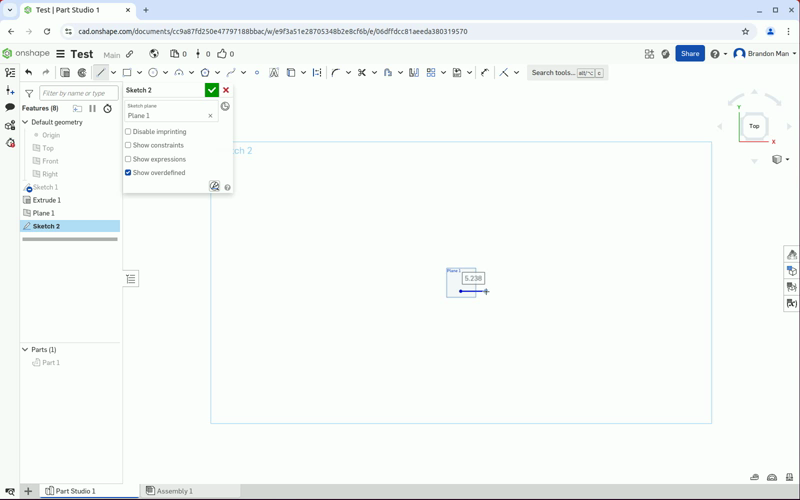
mouse_move(516, 291)
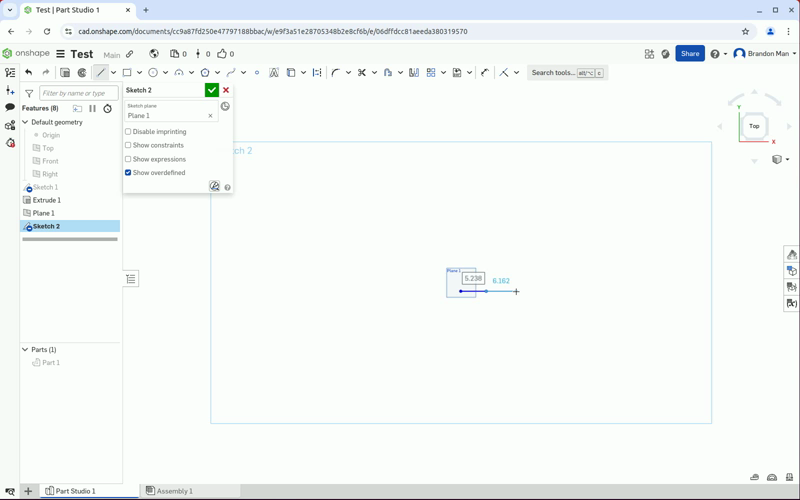
mouse_move(486, 282)
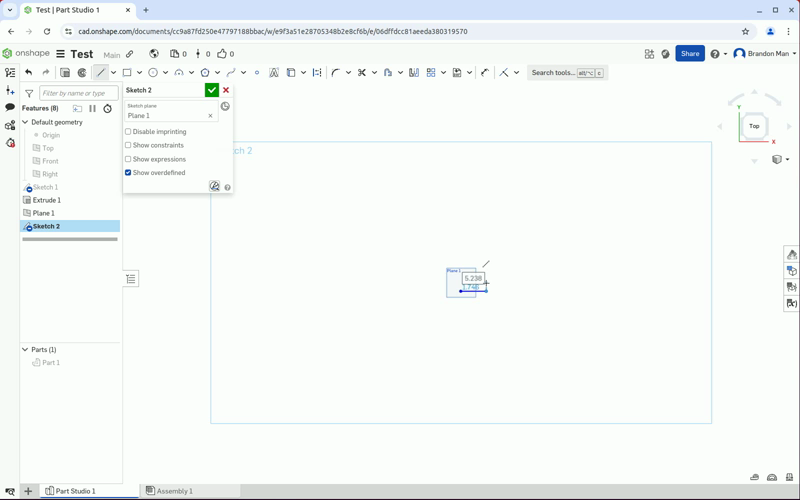
click(486, 282)
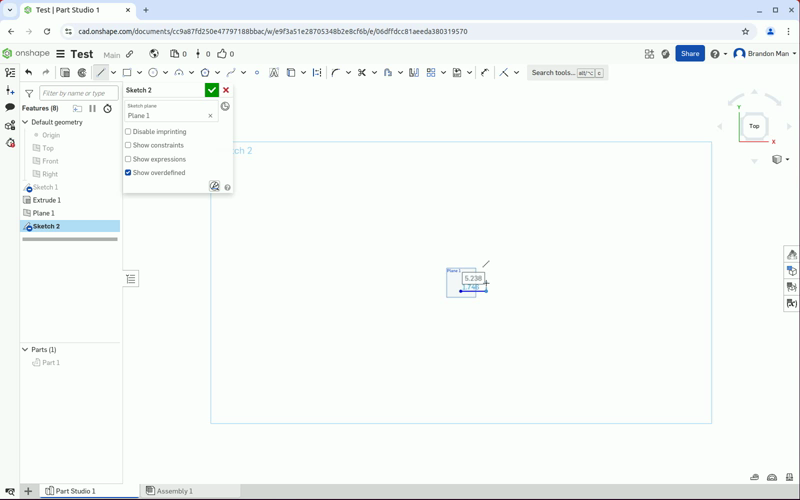
key_up(shift)
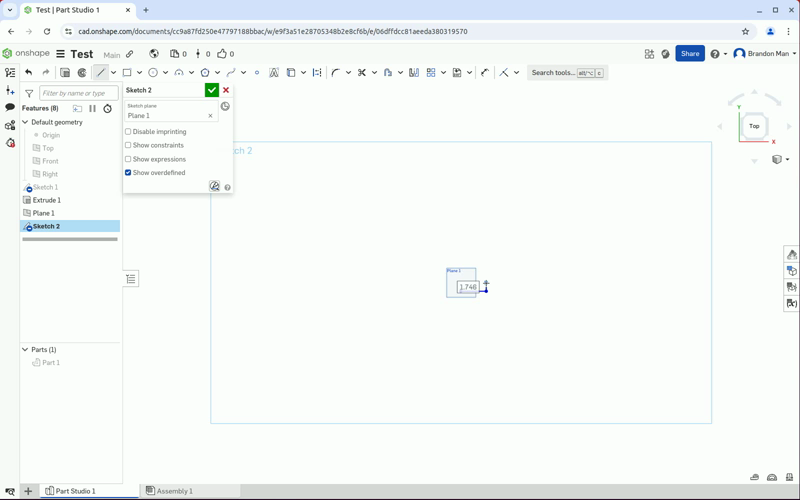
key_down(shift)
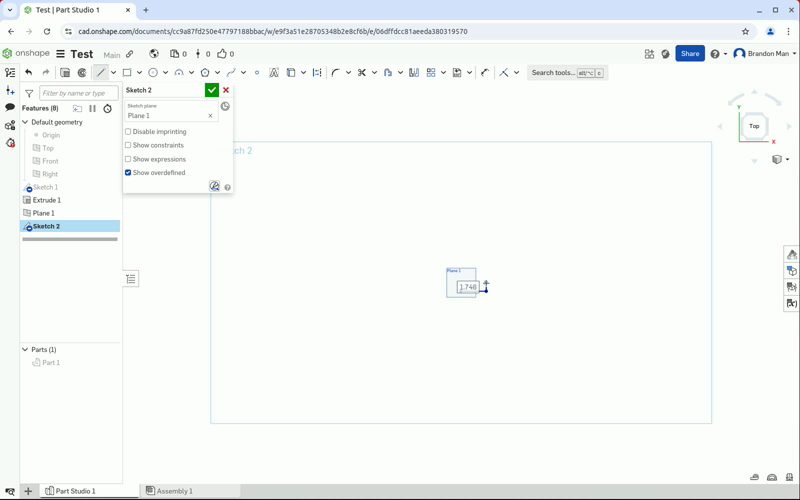
mouse_move(516, 282)
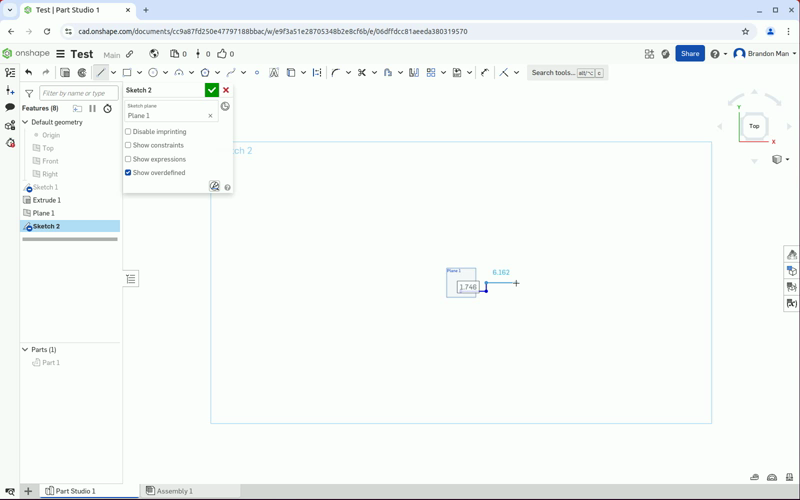
mouse_move(460, 282)
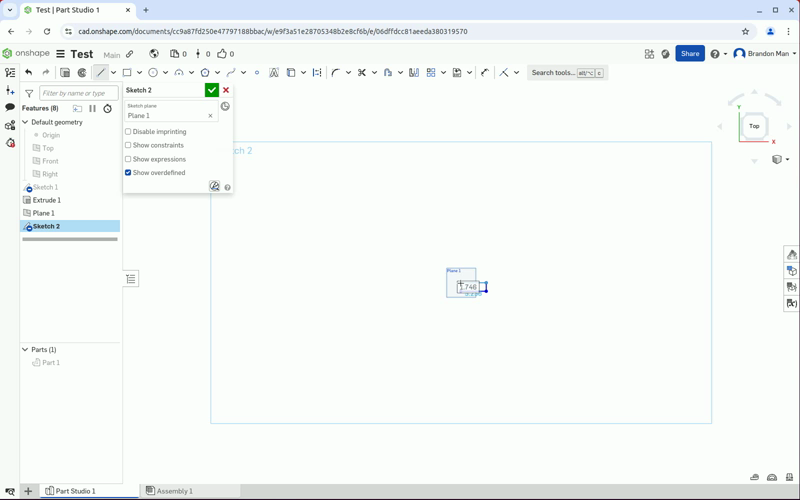
click(460, 282)
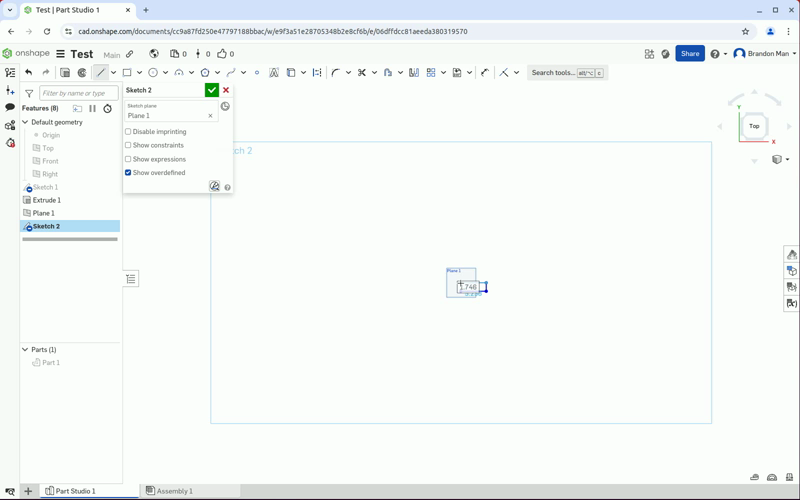
key_up(shift)
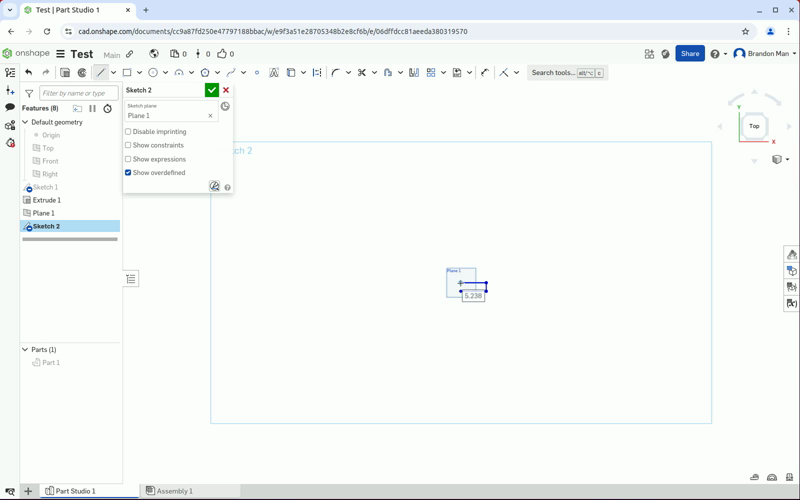
mouse_move(490, 282)
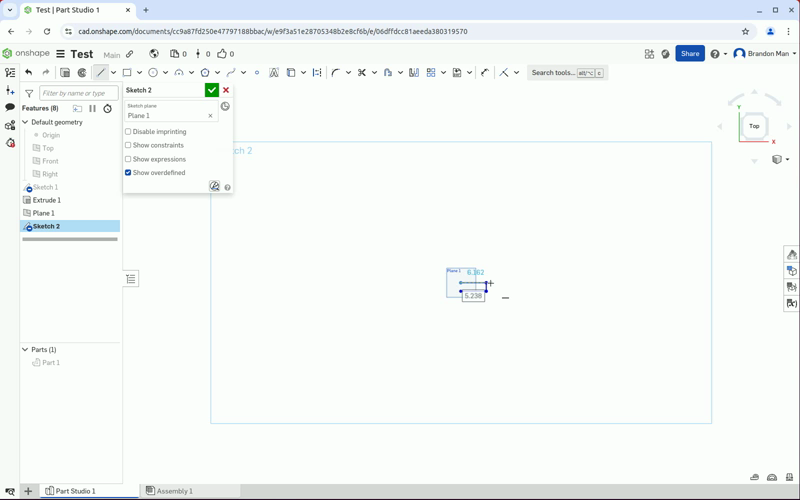
key_down(shift)
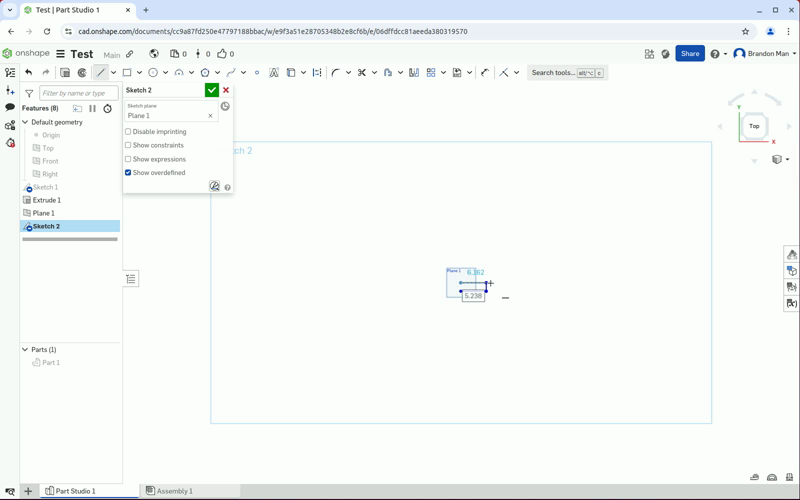
mouse_move(460, 291)
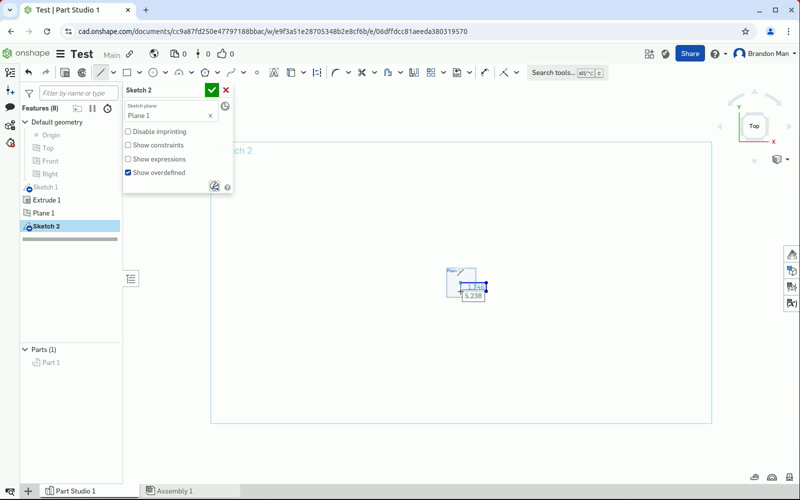
key_up(shift)
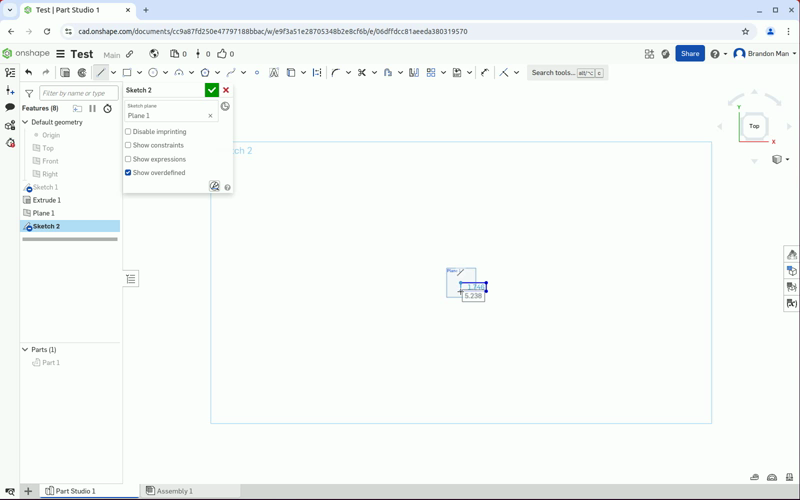
click(460, 291)
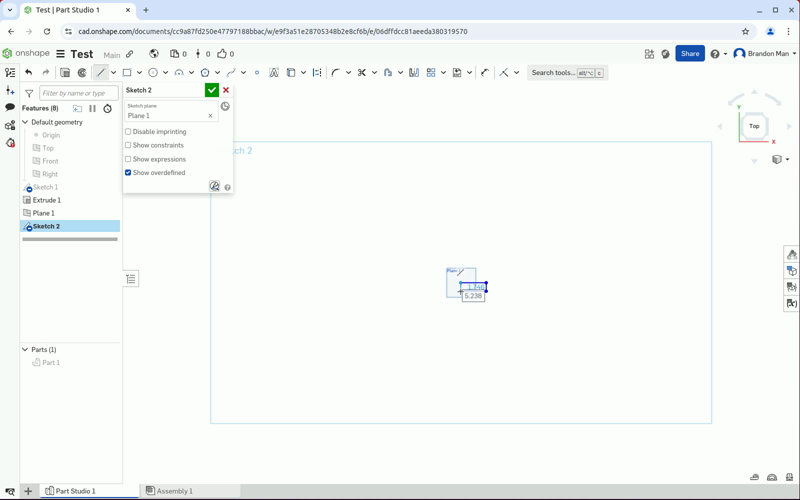
key(esc)
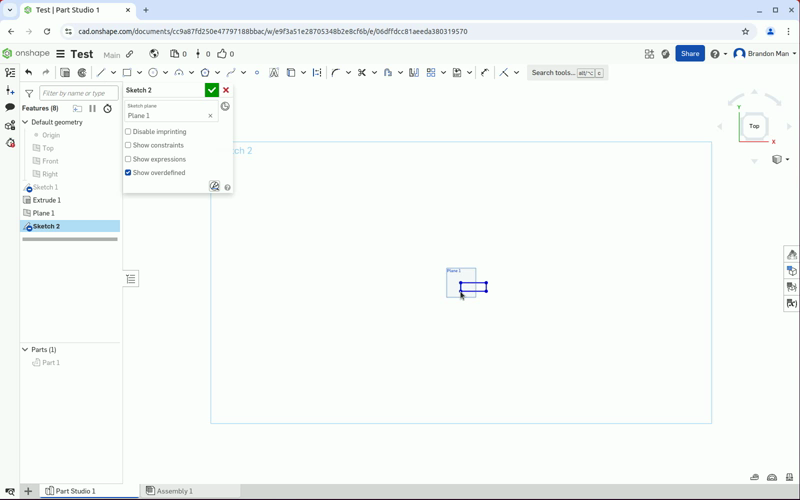
mouse_move(464, 285)
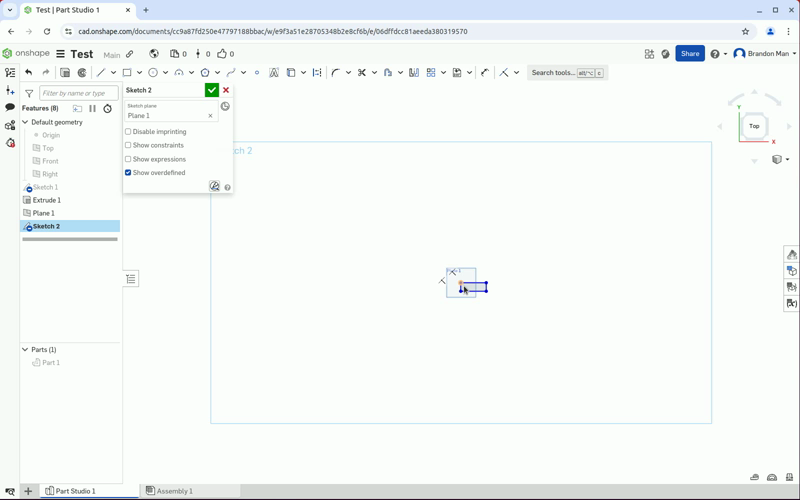
scroll(6)
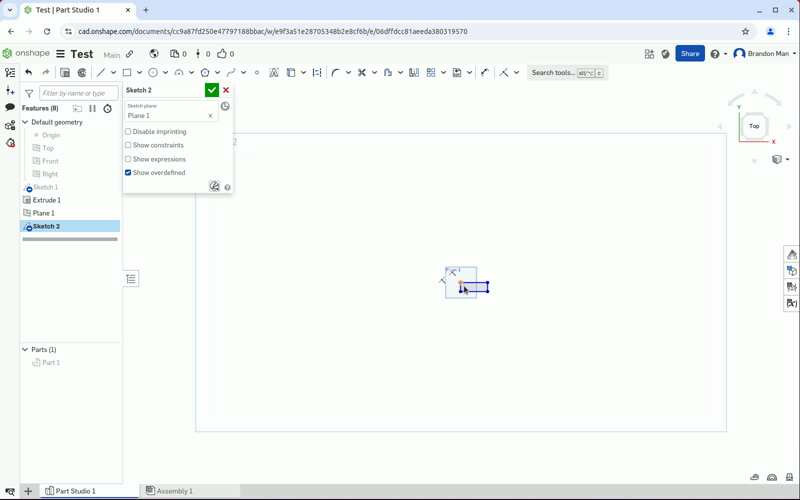
scroll(6)
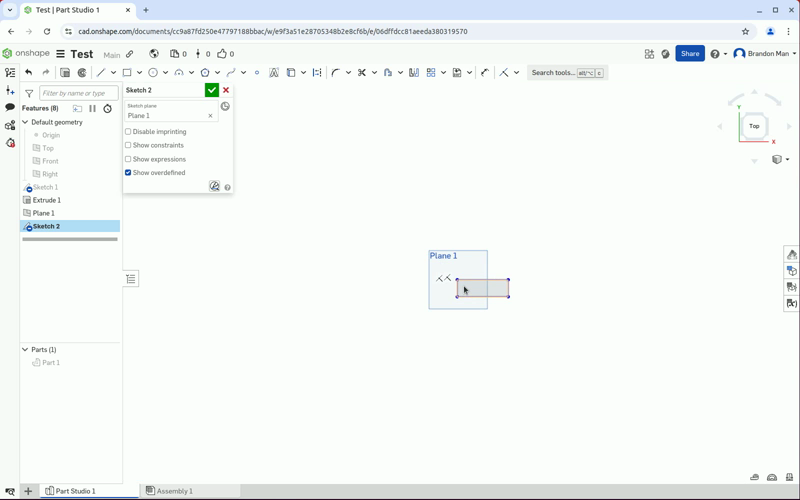
scroll(6)
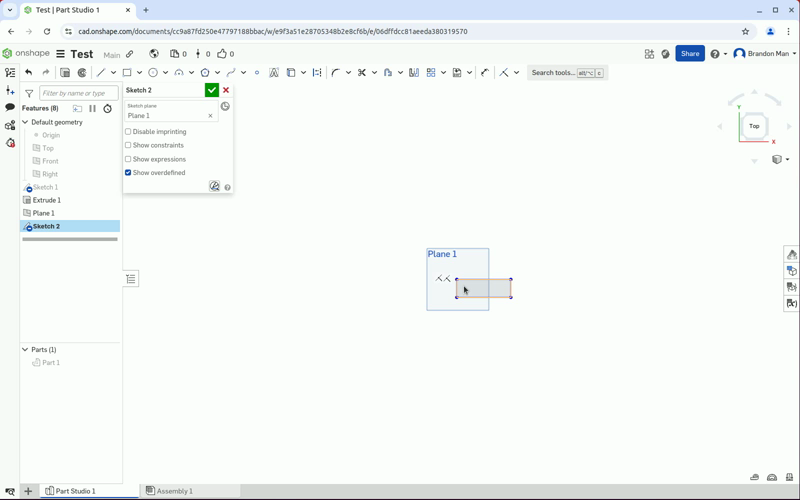
scroll(6)
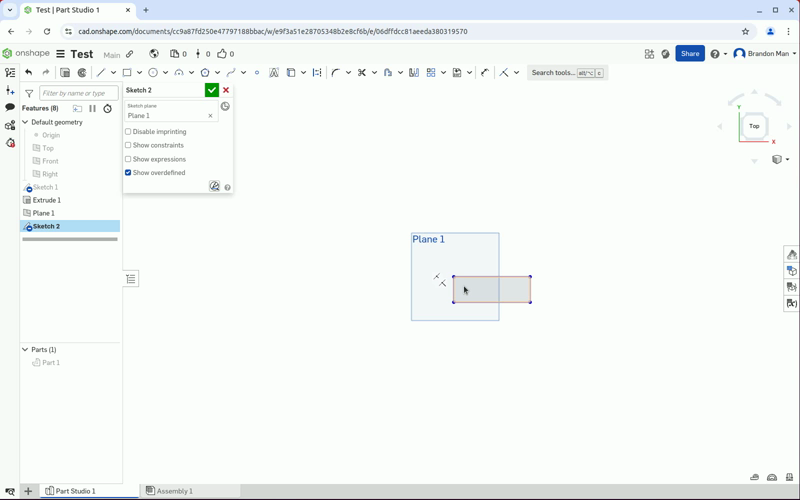
scroll(6)
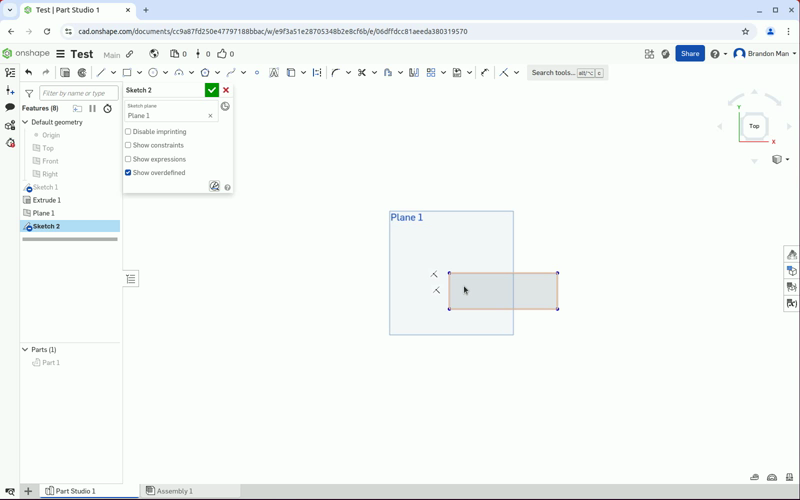
scroll(6)
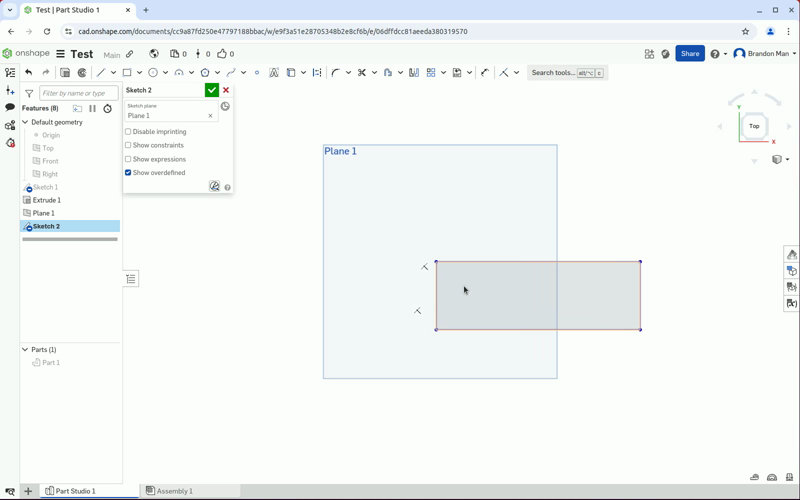
scroll(6)
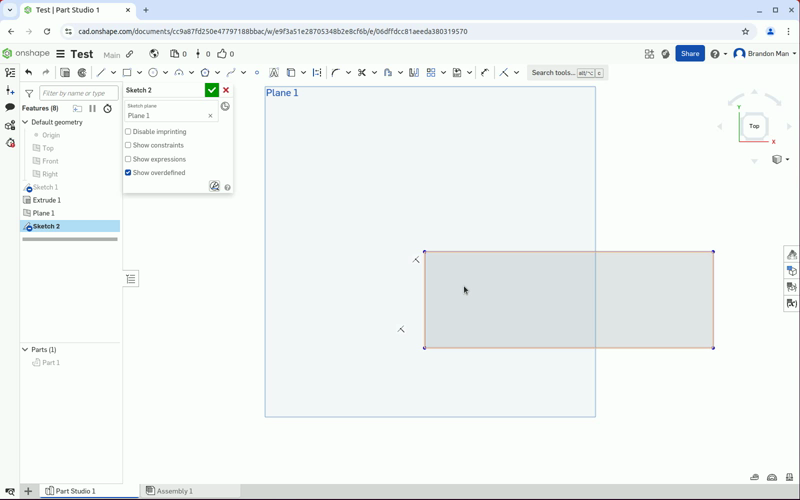
click(464, 285)
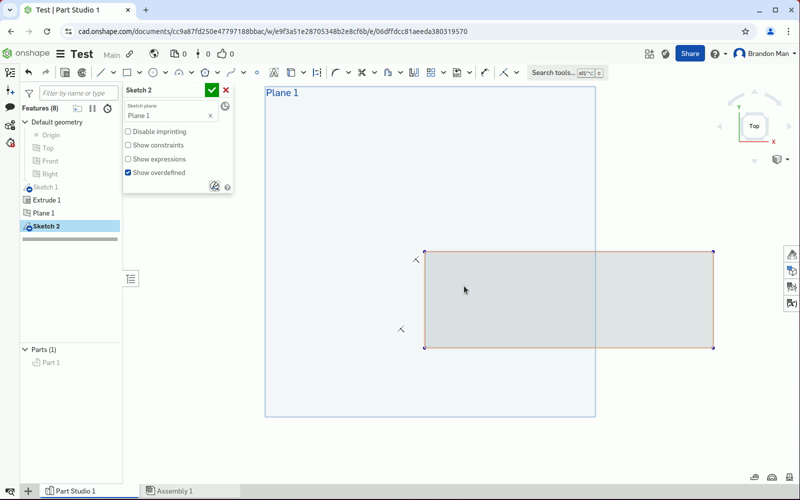
scroll(-6)
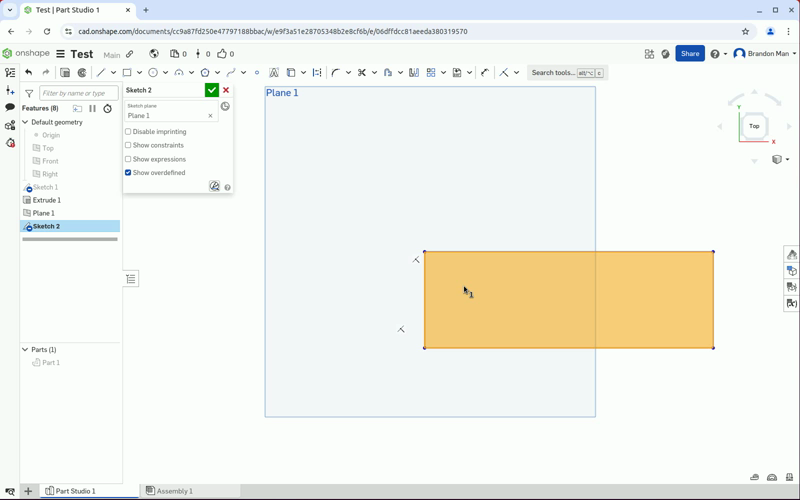
scroll(-6)
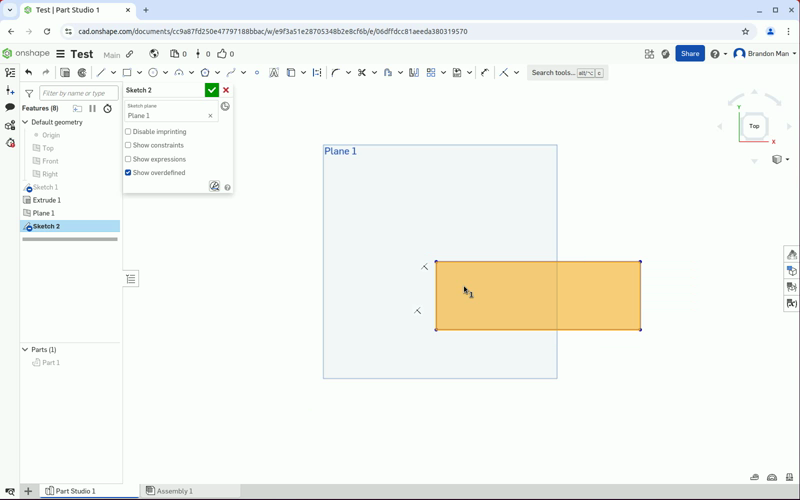
scroll(-6)
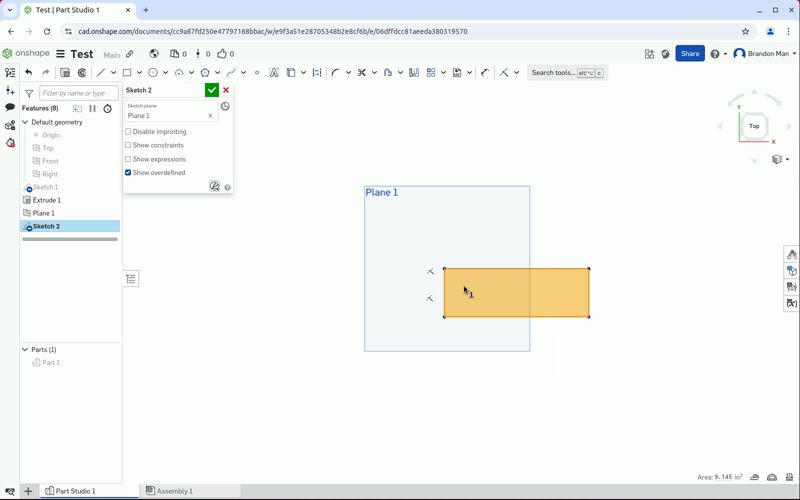
scroll(-6)
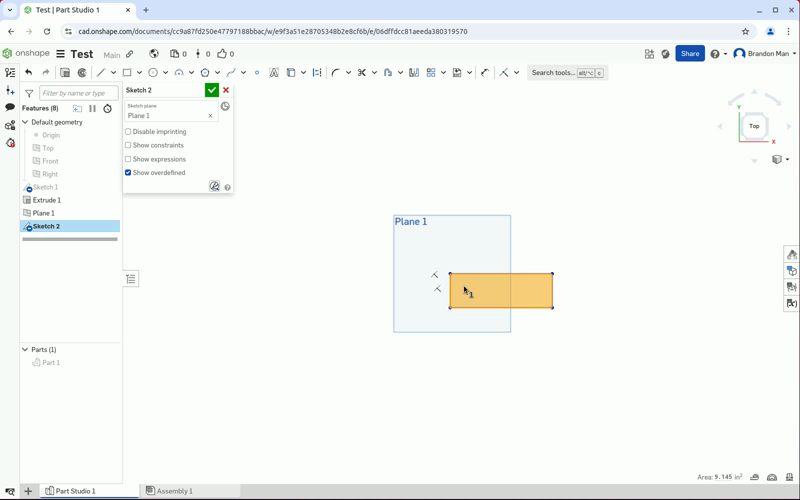
scroll(-6)
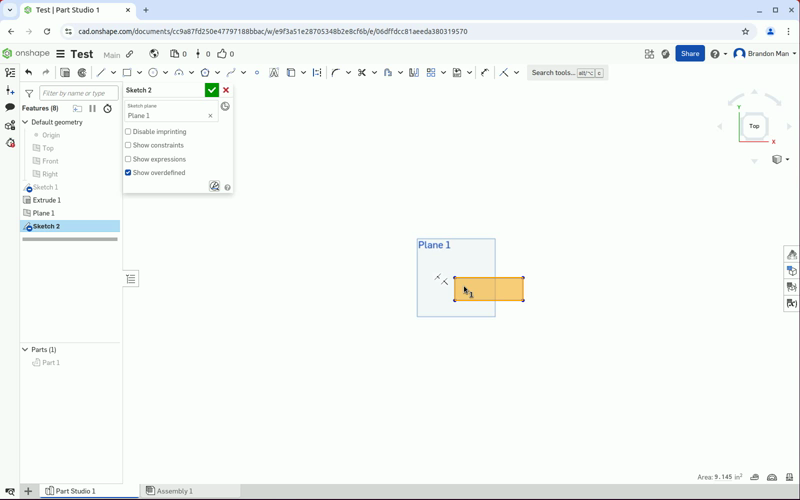
scroll(-6)
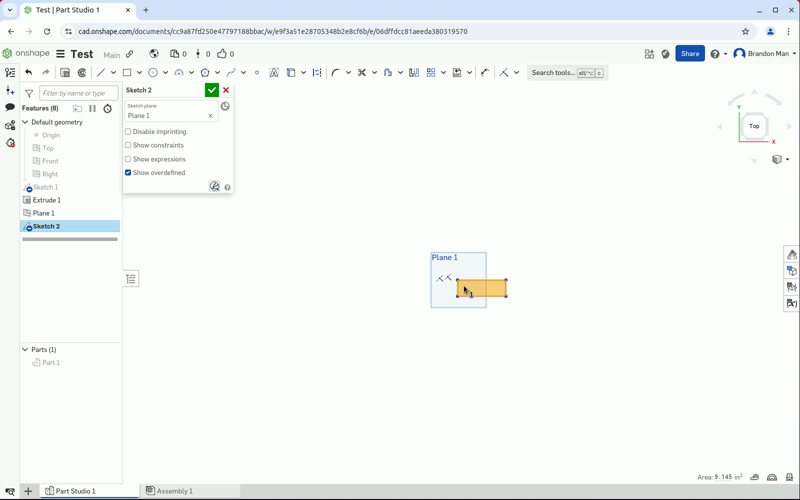
scroll(-6)
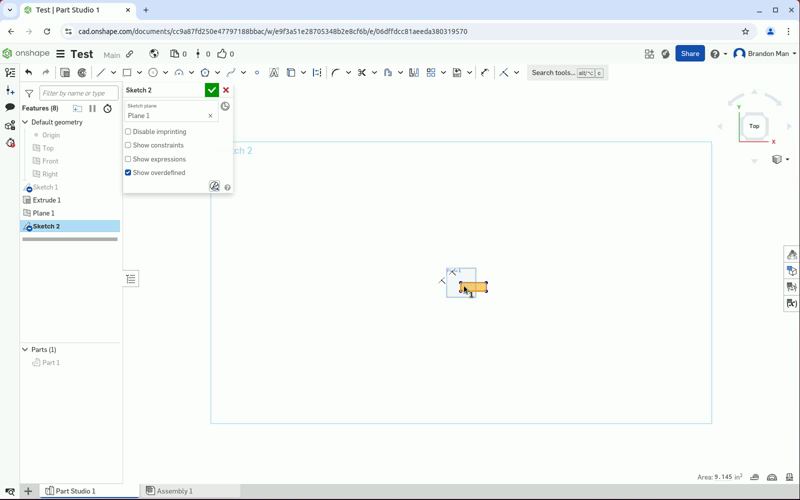
mouse_move(73, 352)
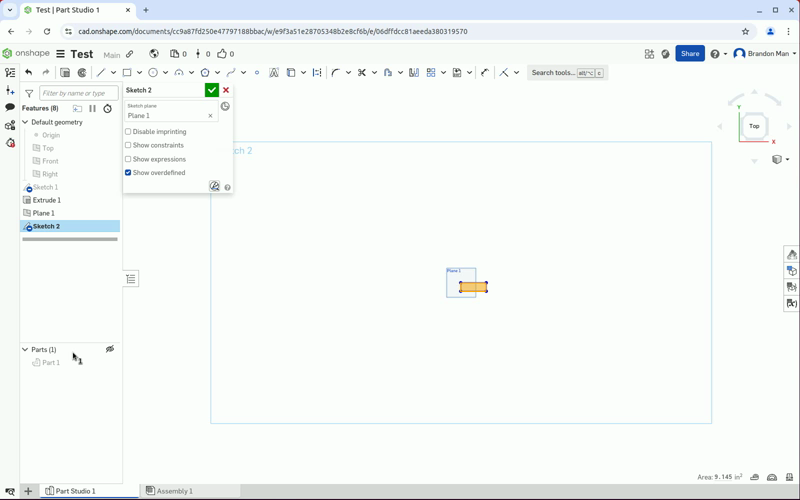
key(shift+y)
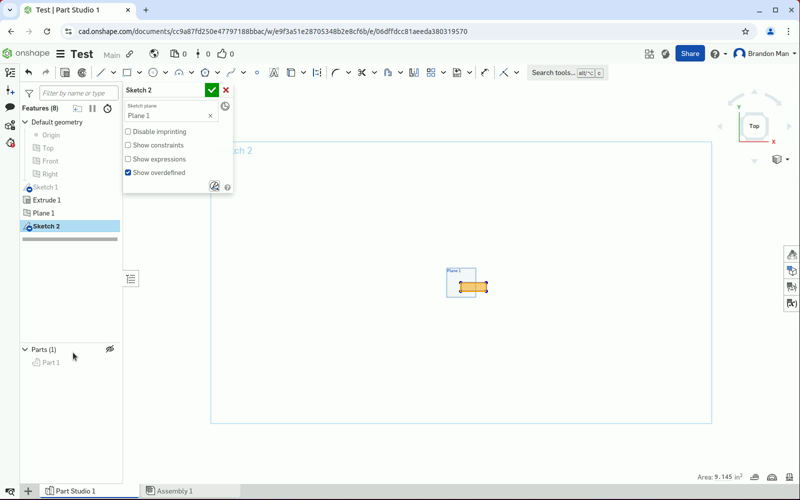
key(shift+e)
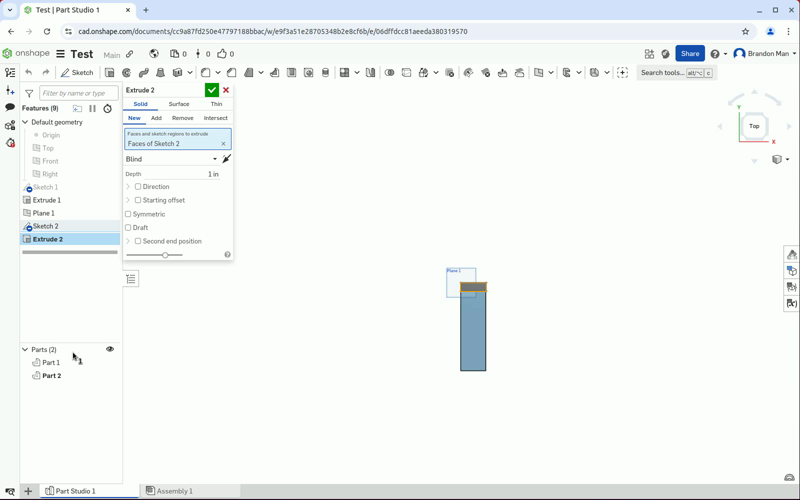
mouse_move(143, 106)
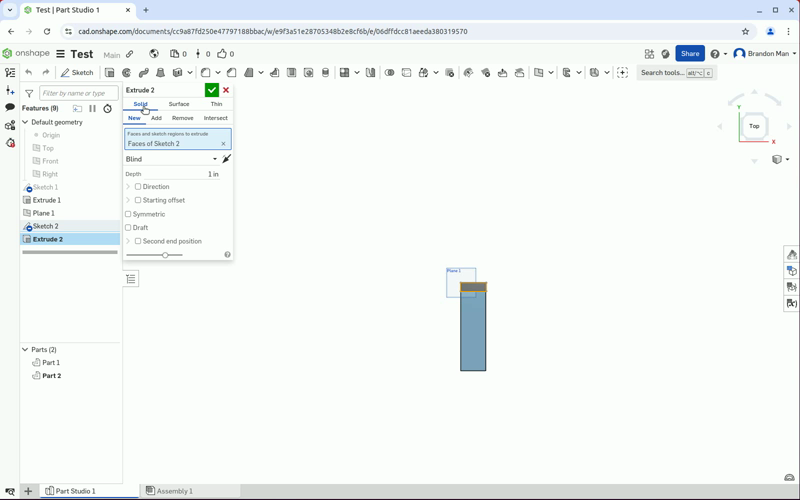
click(143, 106)
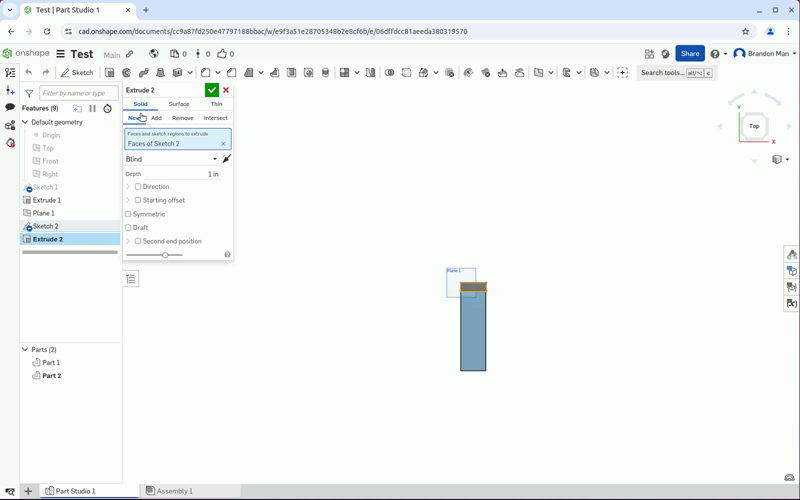
mouse_move(137, 120)
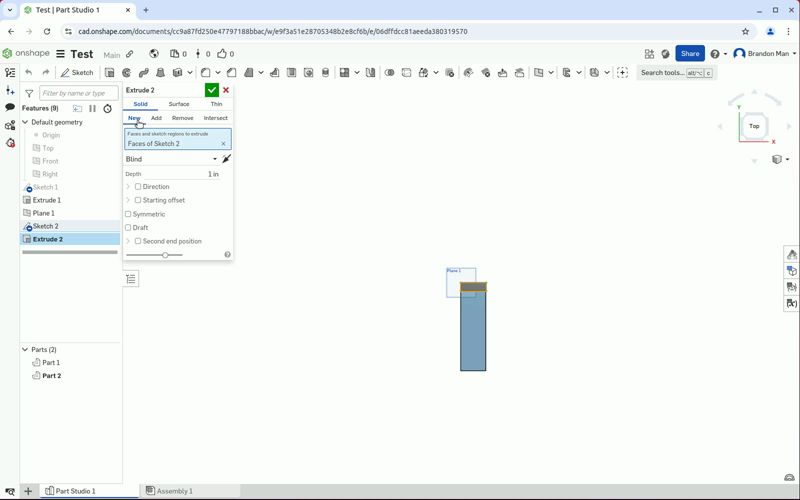
click(137, 120)
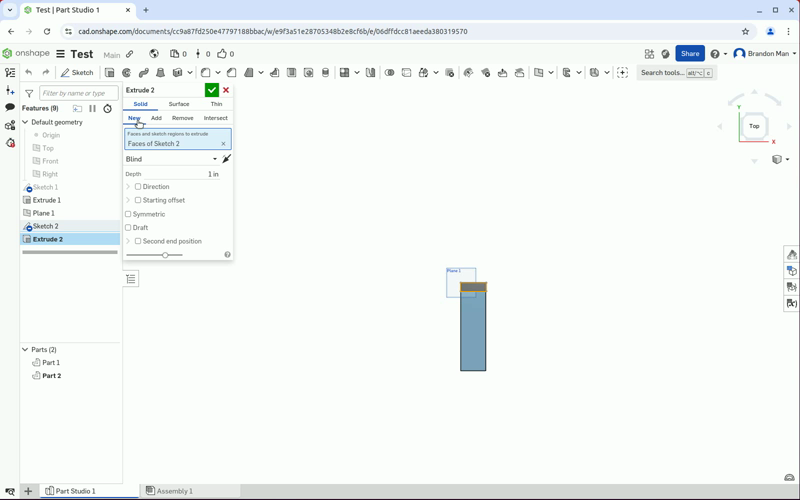
key(tab, 4)
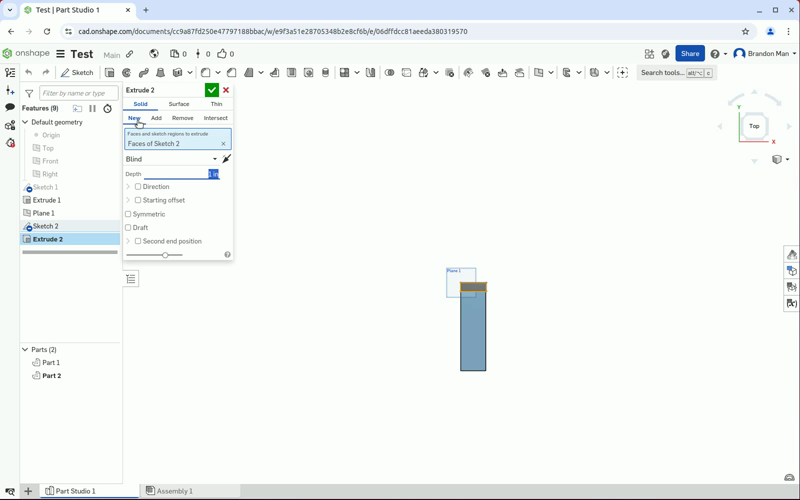
text(3.129)
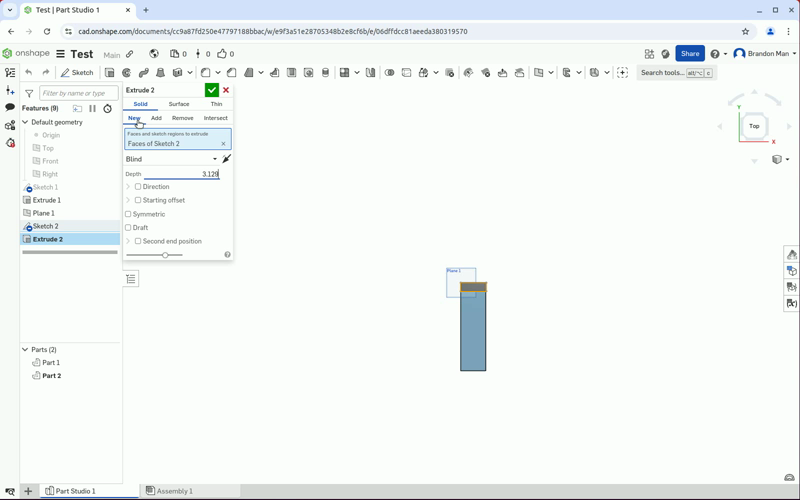
key(enter)
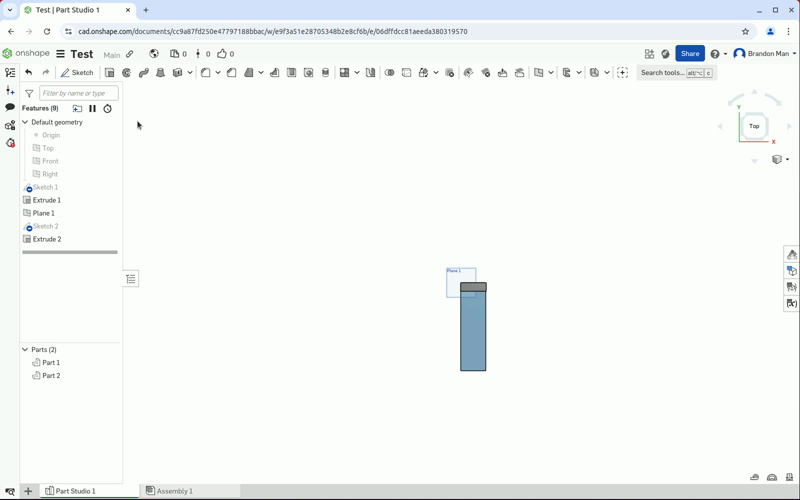
key(shift+h)
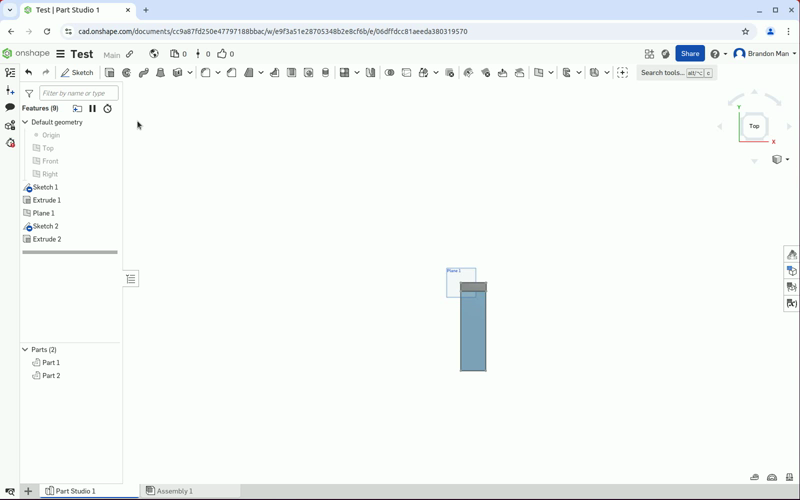
key(shift+h)
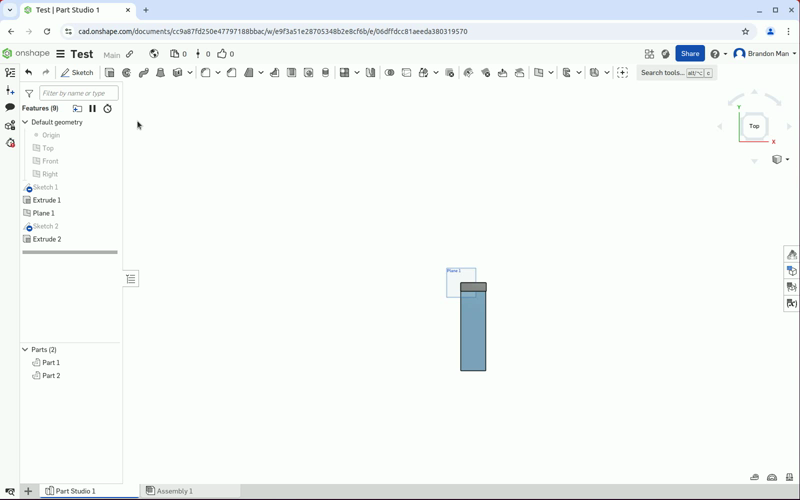
mouse_move(73, 189)
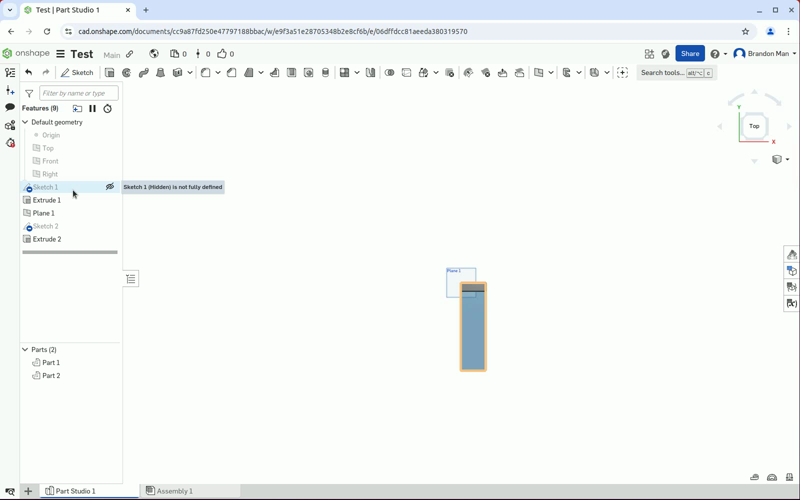
click(73, 189)
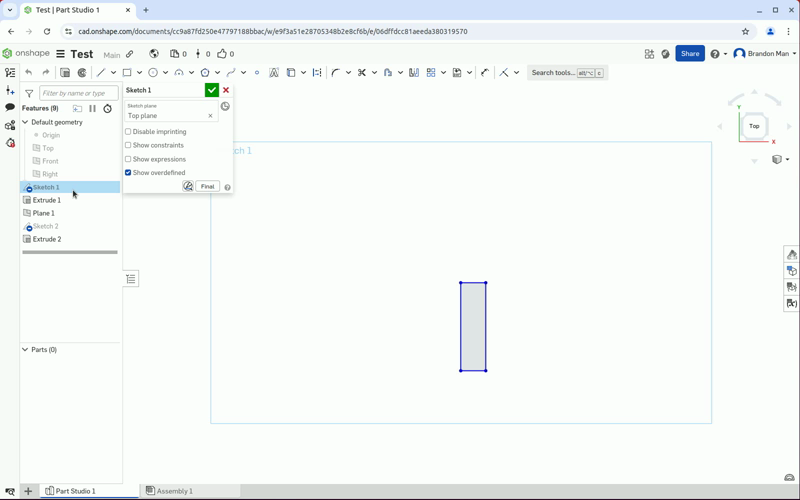
mouse_move(229, 92)
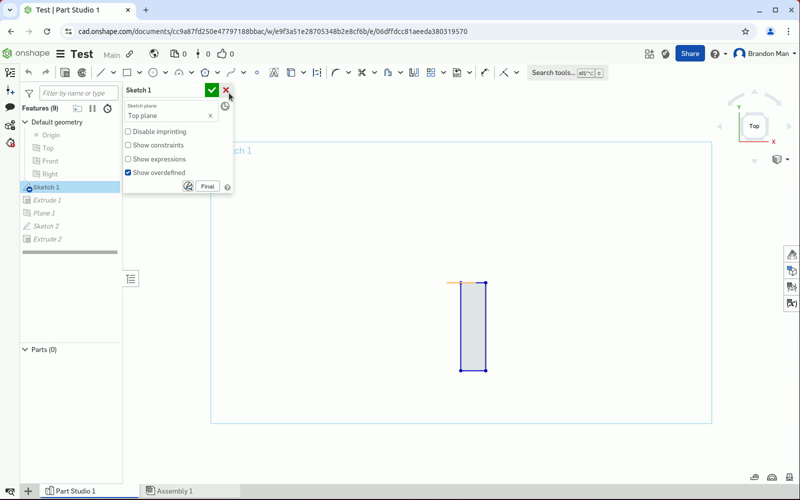
click(229, 92)
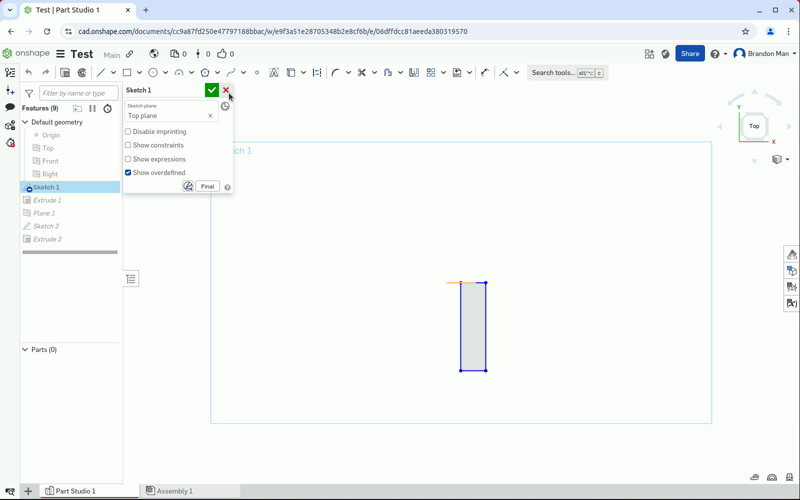
key(shift+s)
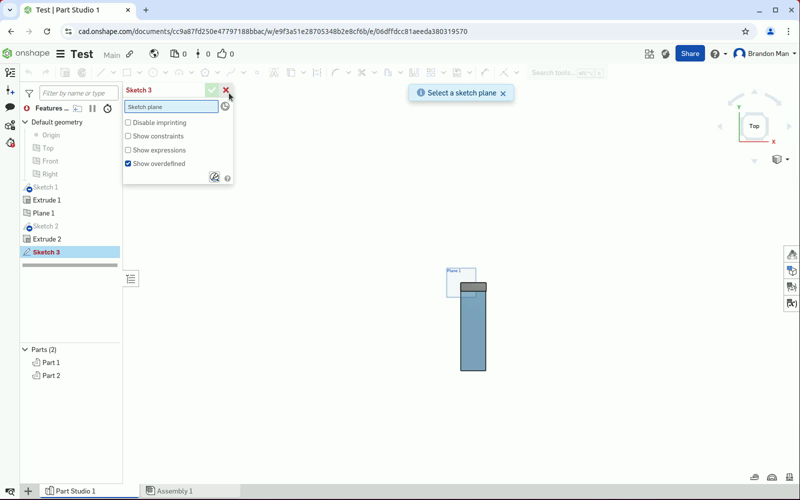
mouse_move(73, 215)
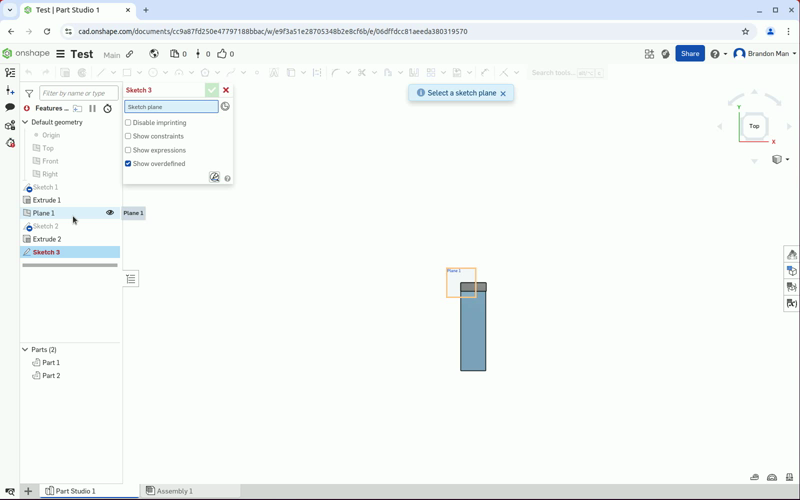
click(73, 215)
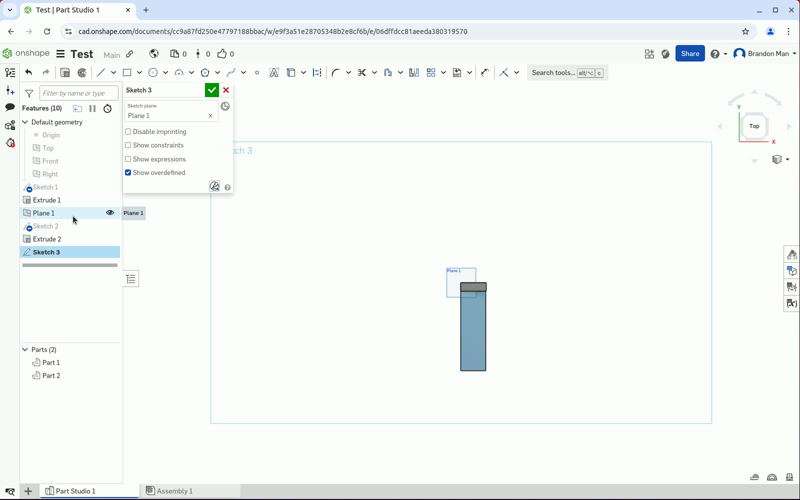
mouse_move(73, 352)
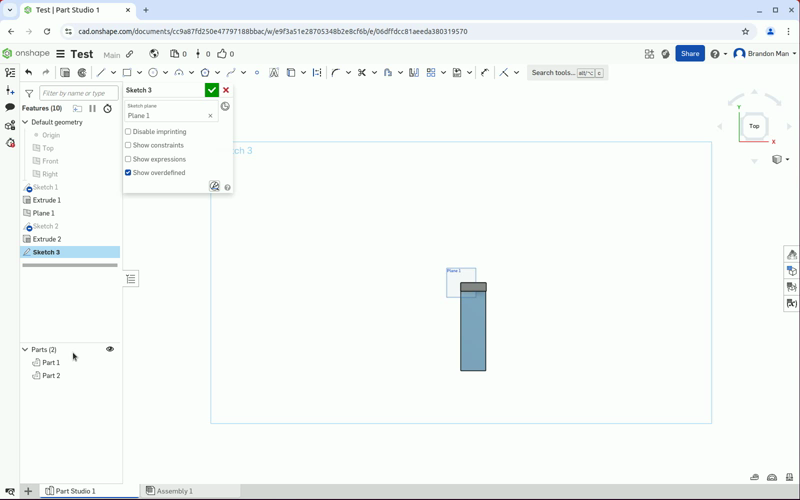
key(y)
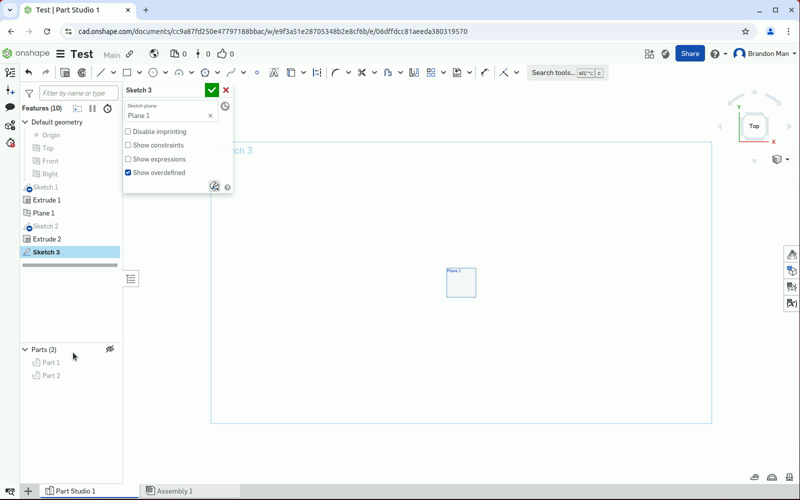
key(l)
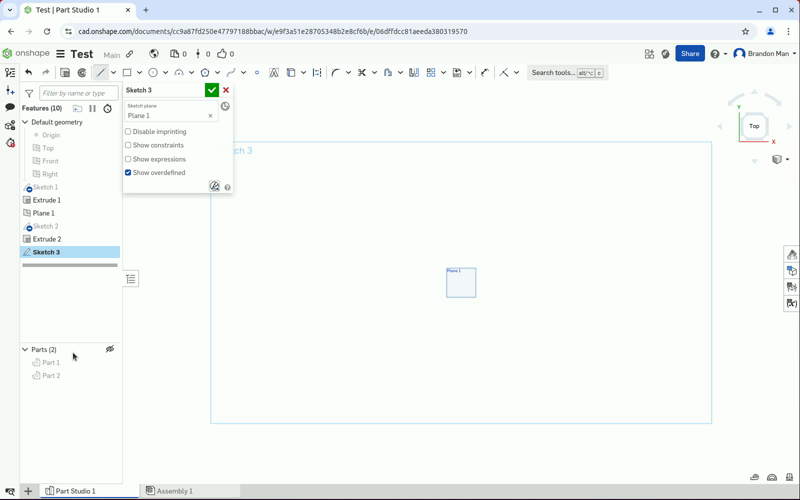
key_down(shift)
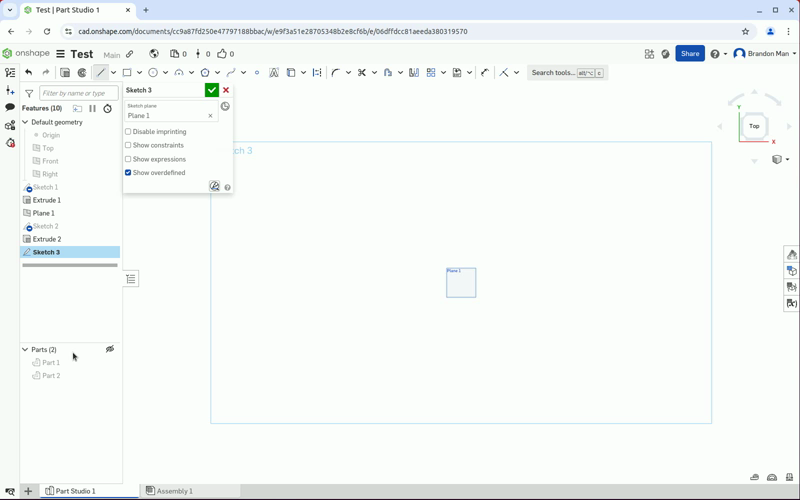
mouse_move(460, 370)
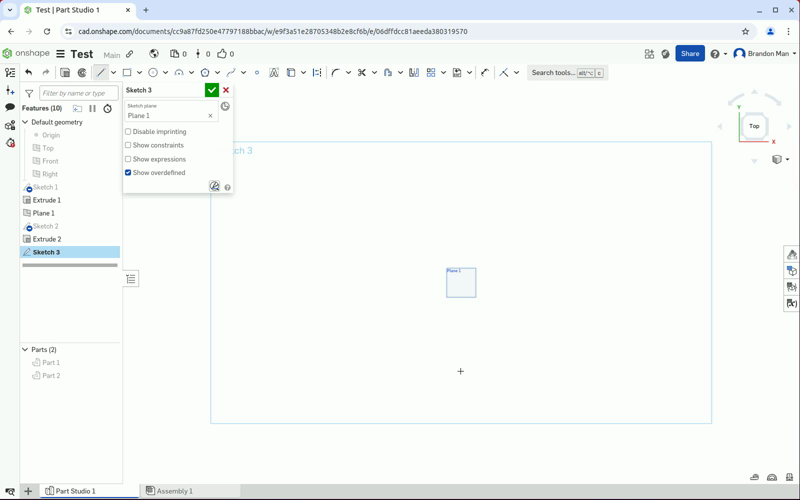
click(460, 370)
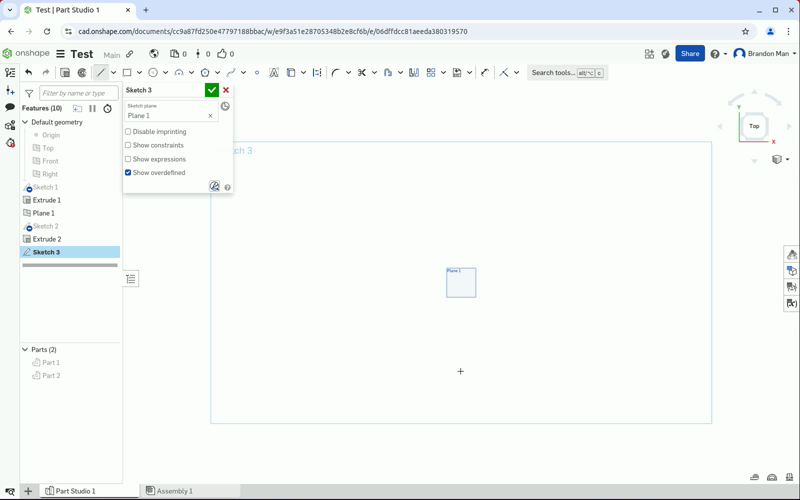
key_up(shift)
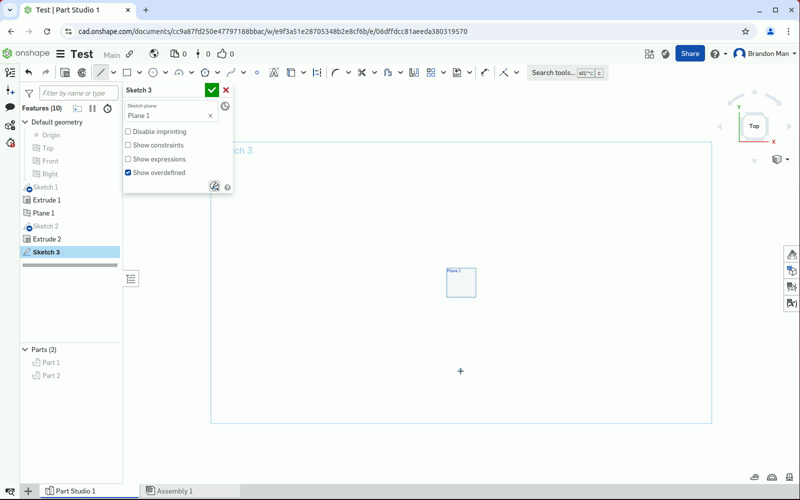
key_down(shift)
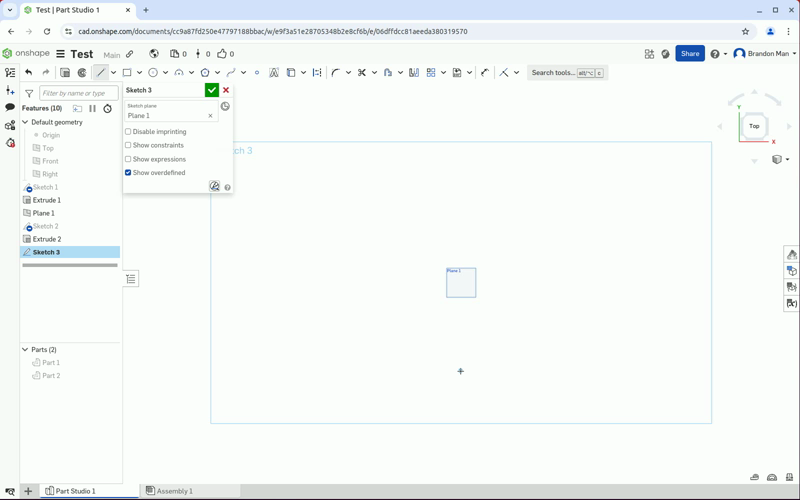
mouse_move(490, 370)
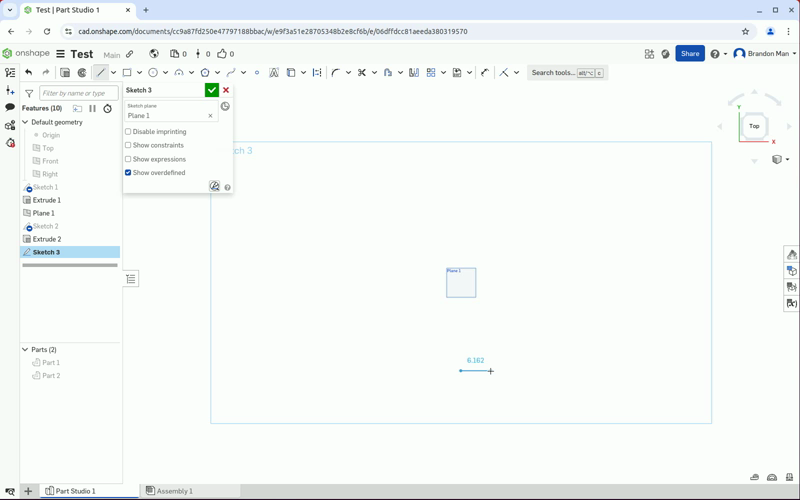
mouse_move(486, 370)
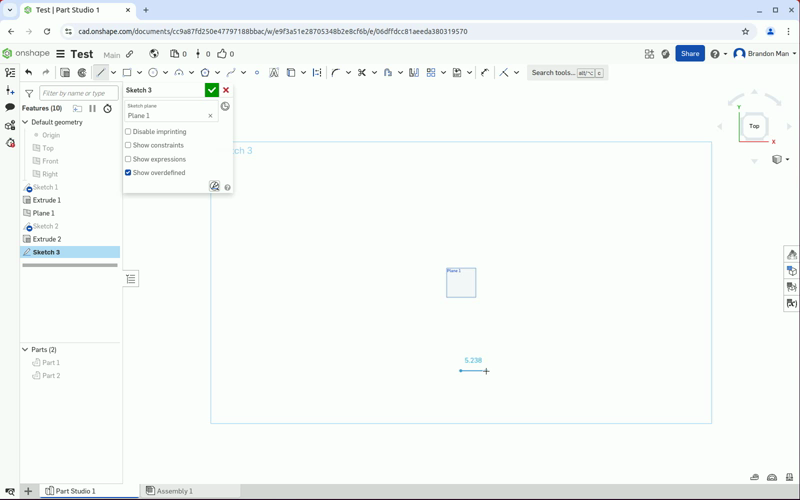
click(486, 370)
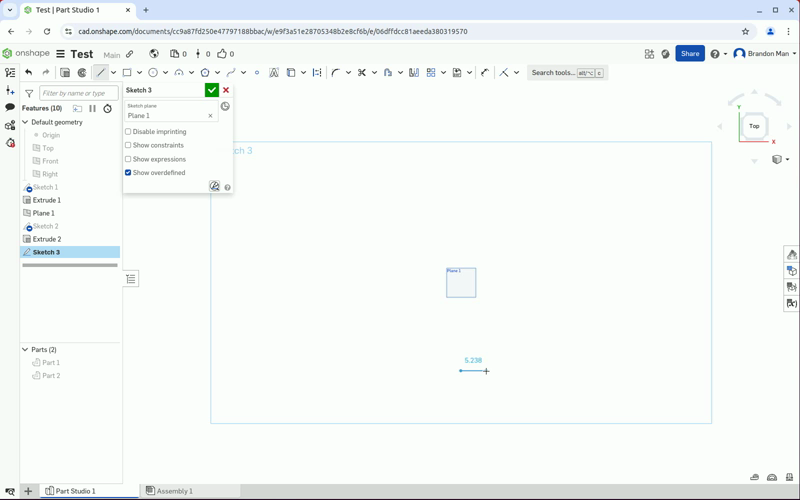
key_up(shift)
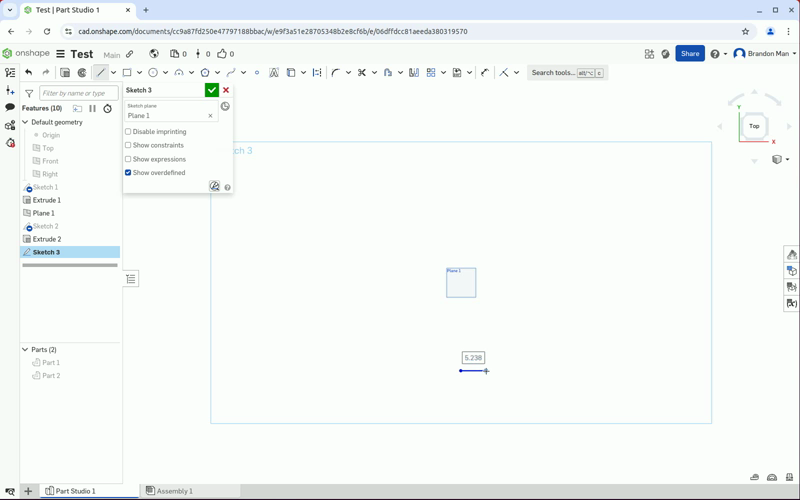
key_down(shift)
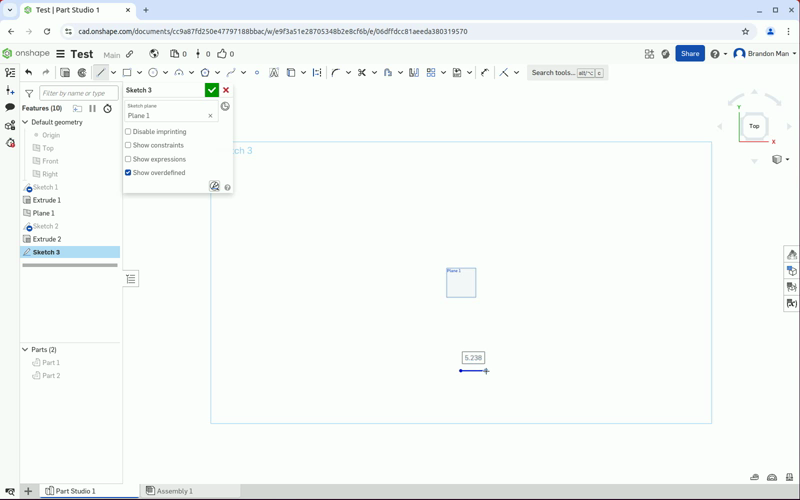
mouse_move(516, 370)
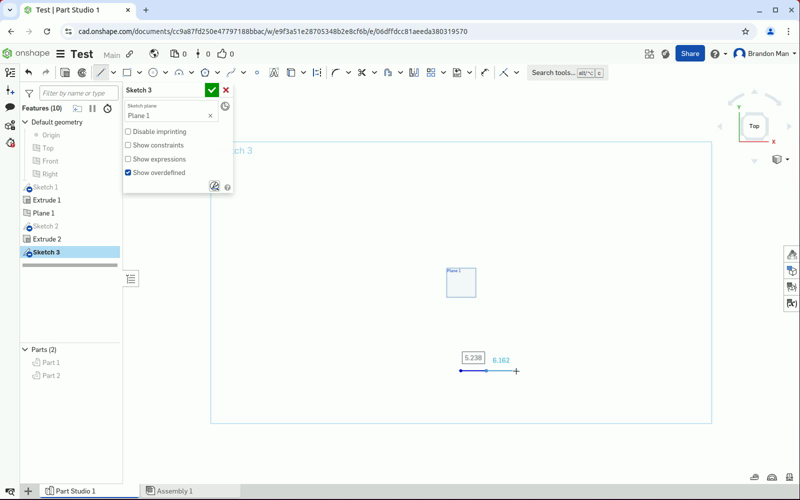
mouse_move(486, 362)
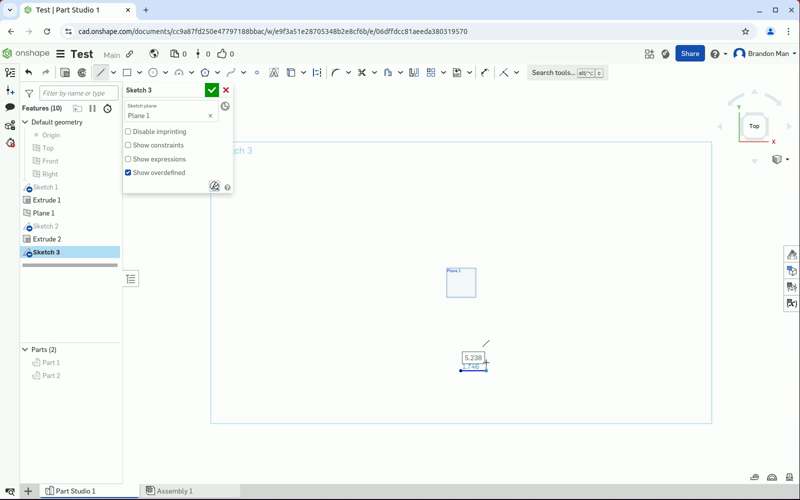
click(486, 362)
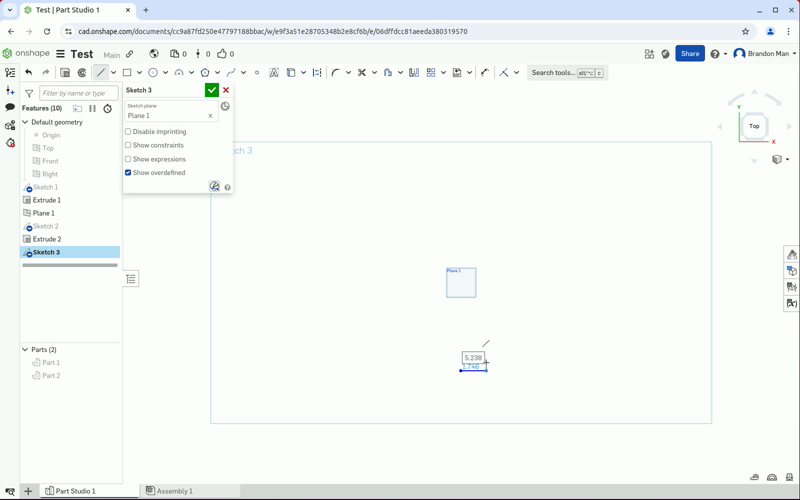
key_up(shift)
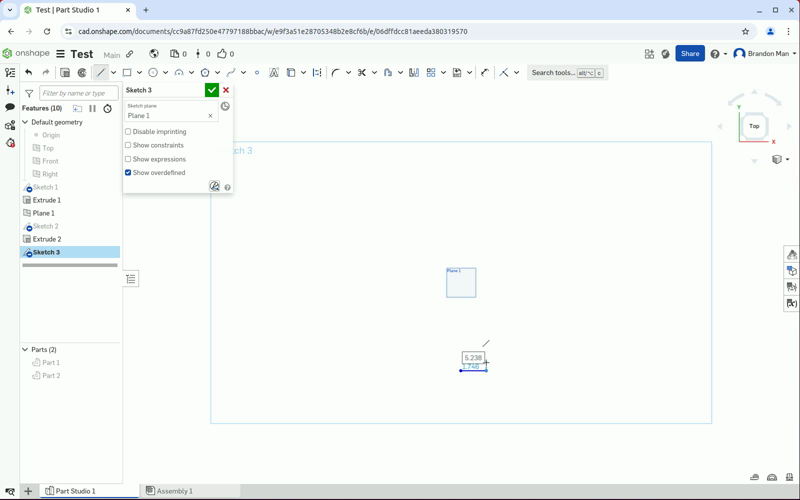
key_down(shift)
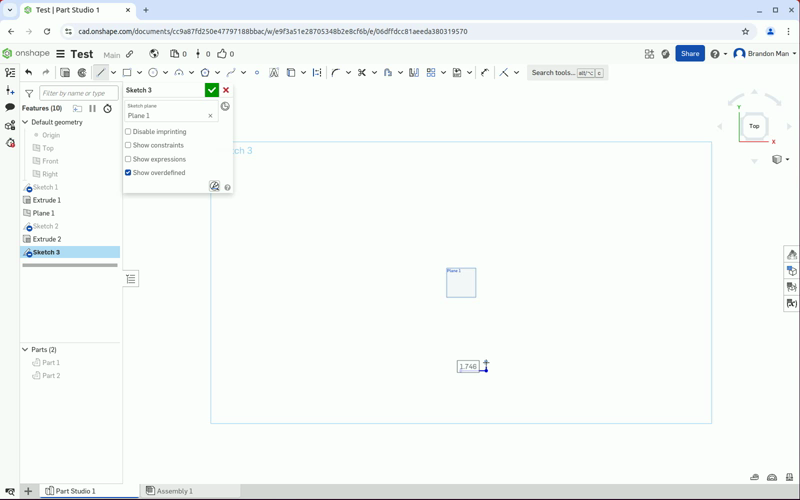
mouse_move(516, 362)
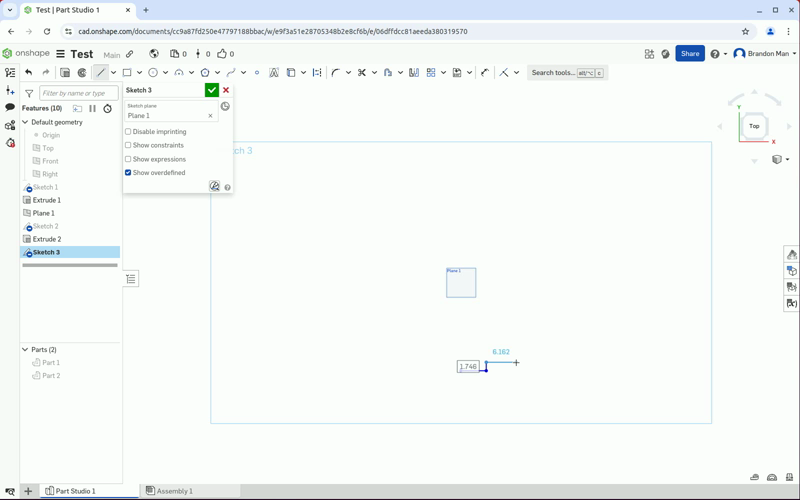
mouse_move(460, 362)
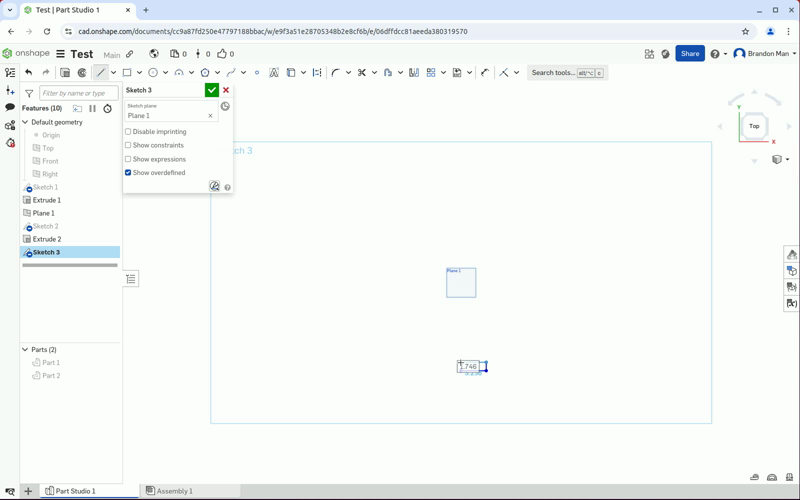
click(460, 362)
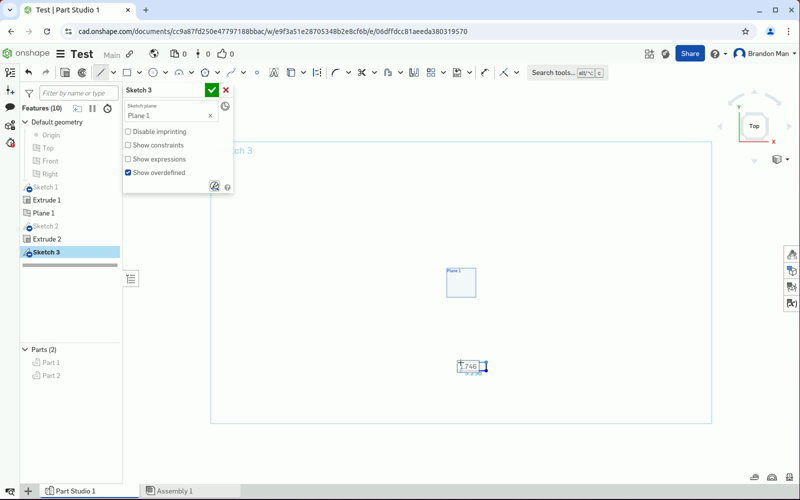
key_up(shift)
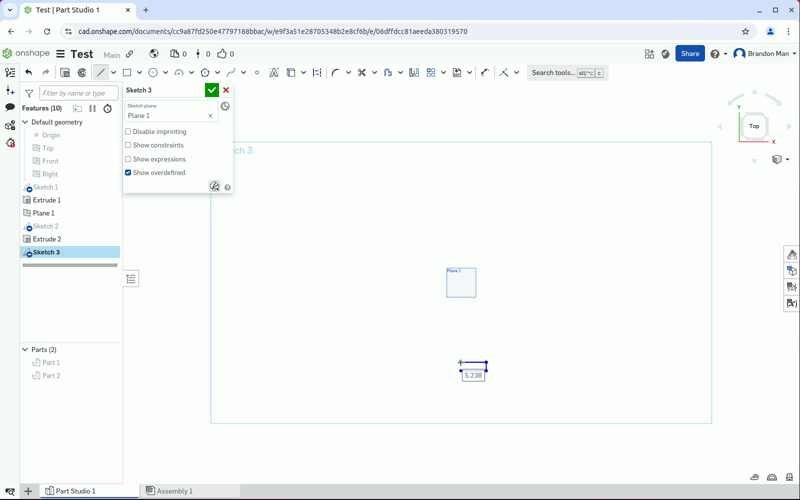
mouse_move(490, 362)
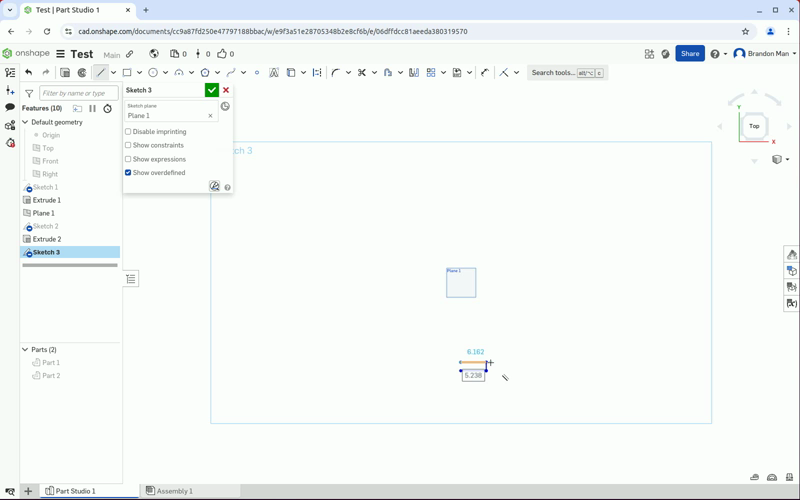
key_down(shift)
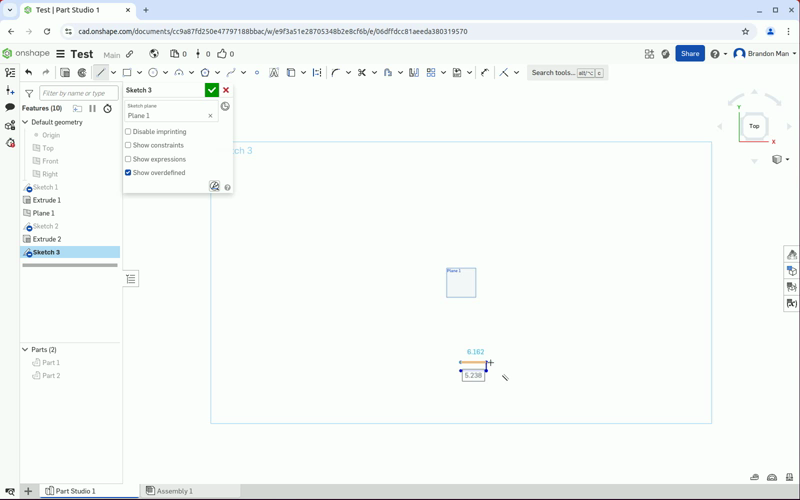
mouse_move(460, 370)
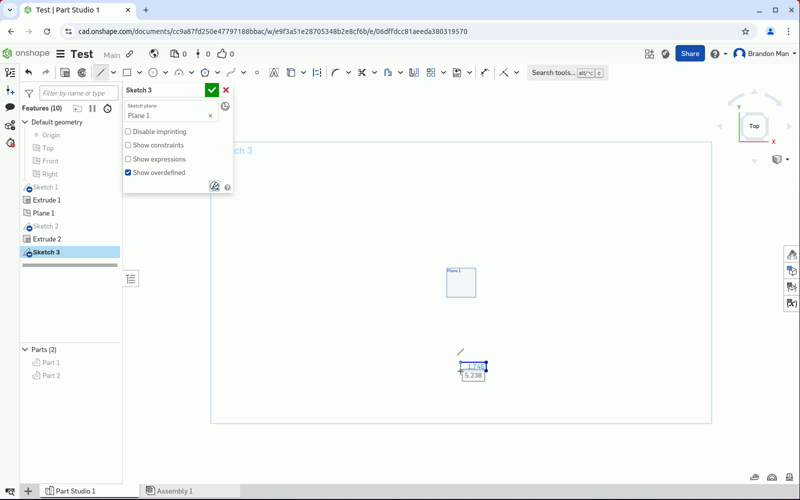
key_up(shift)
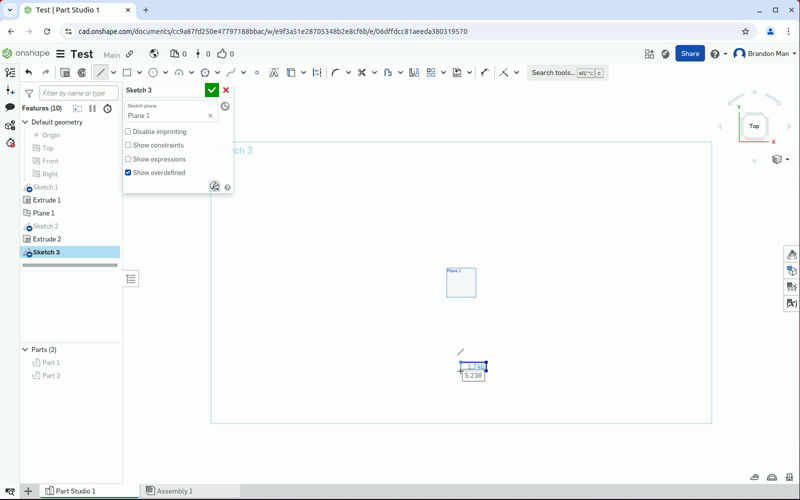
click(460, 370)
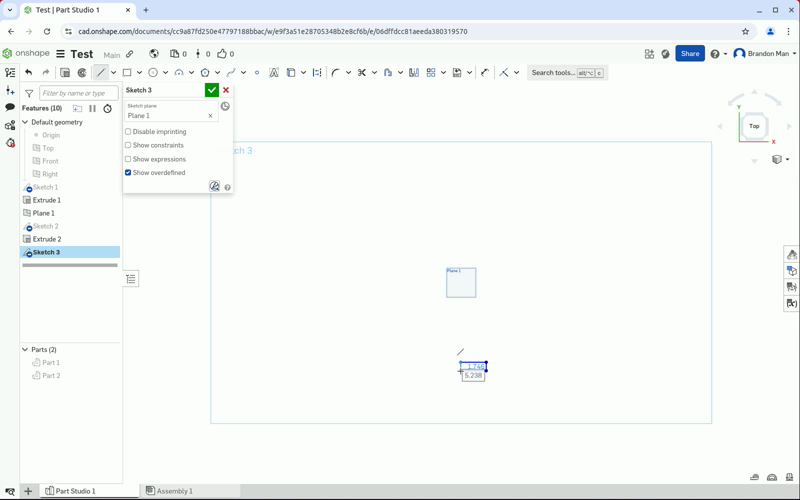
key(esc)
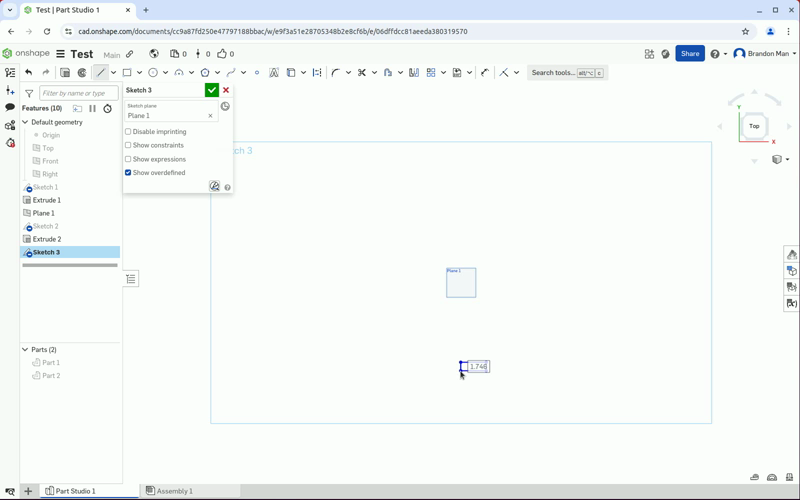
mouse_move(470, 363)
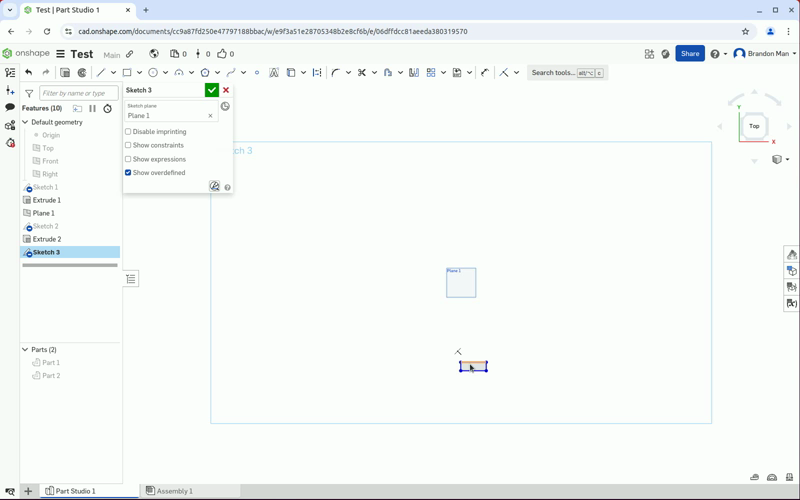
scroll(6)
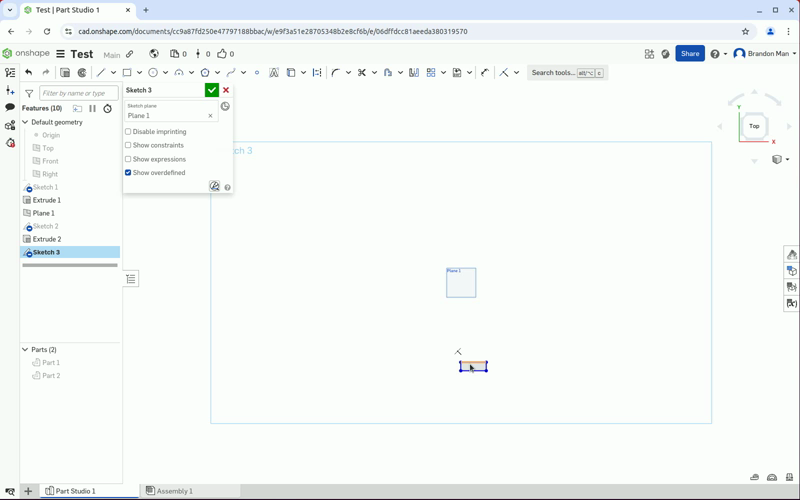
scroll(6)
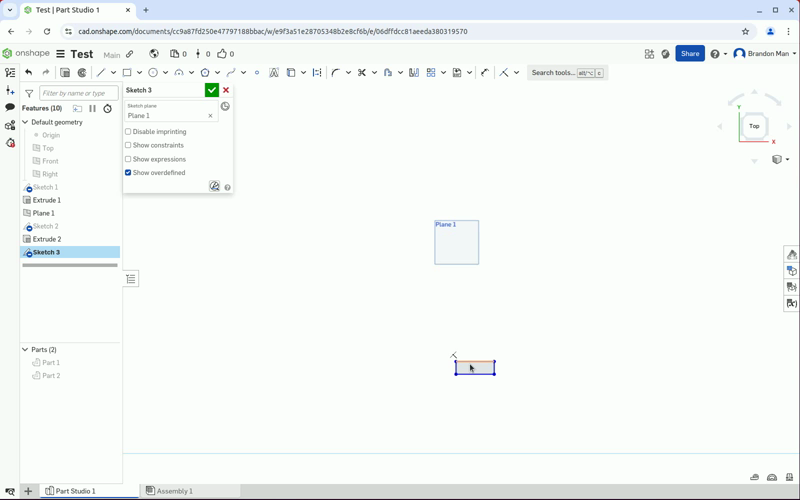
scroll(6)
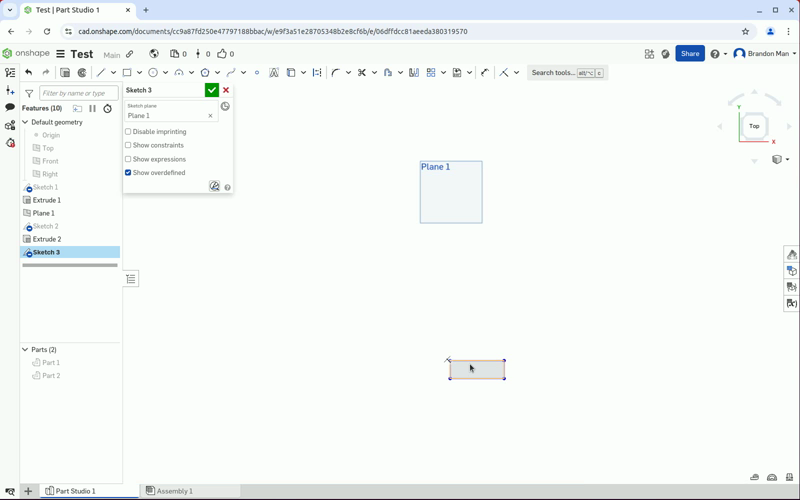
scroll(6)
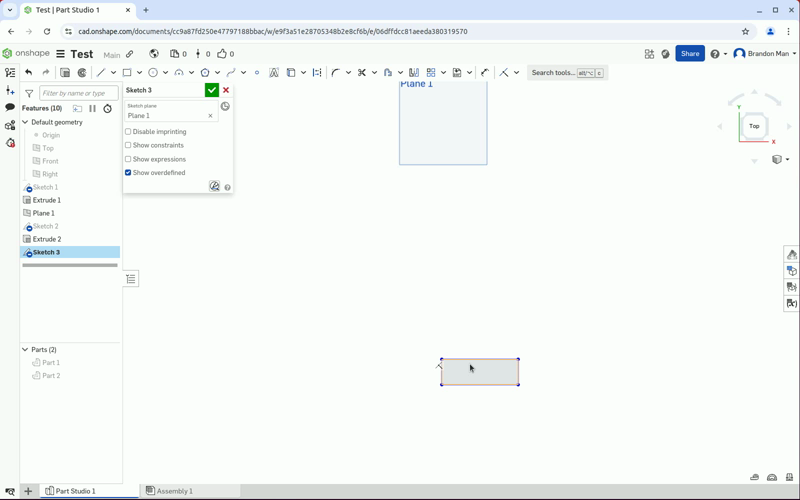
scroll(6)
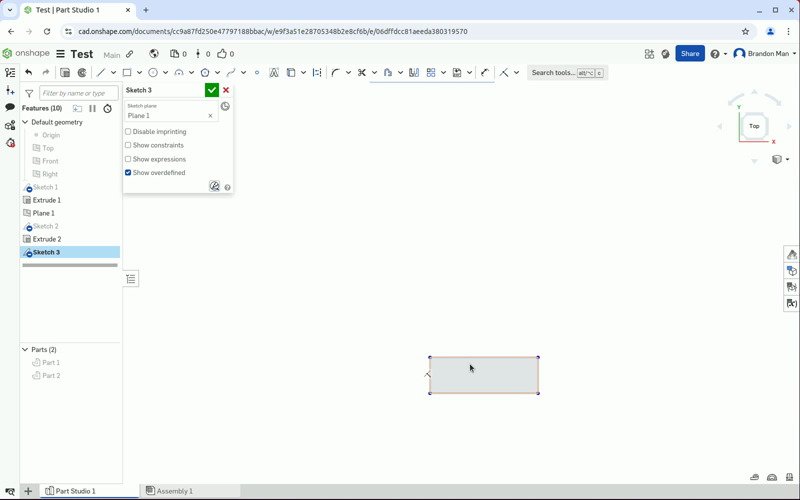
scroll(6)
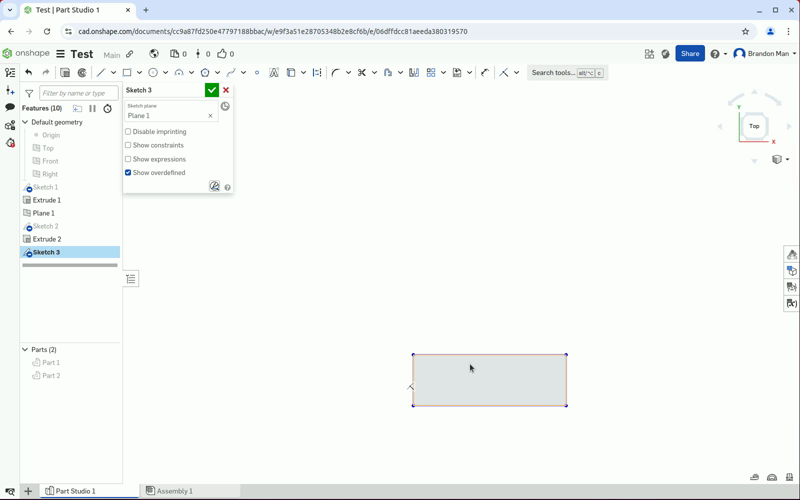
scroll(6)
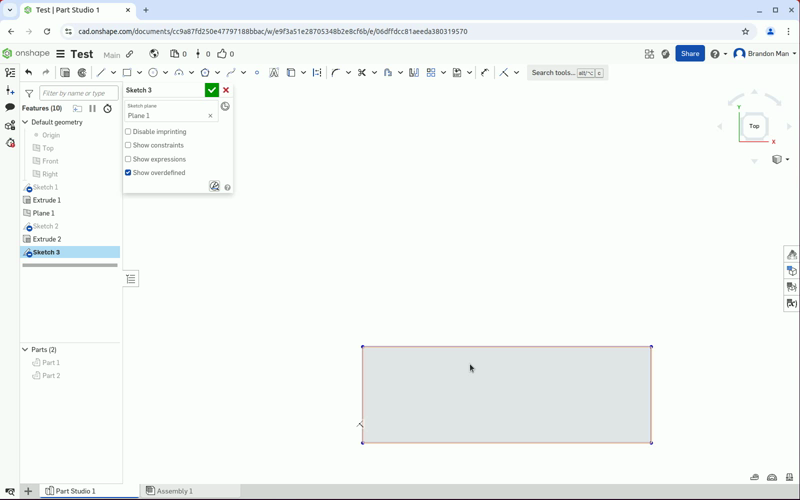
click(470, 363)
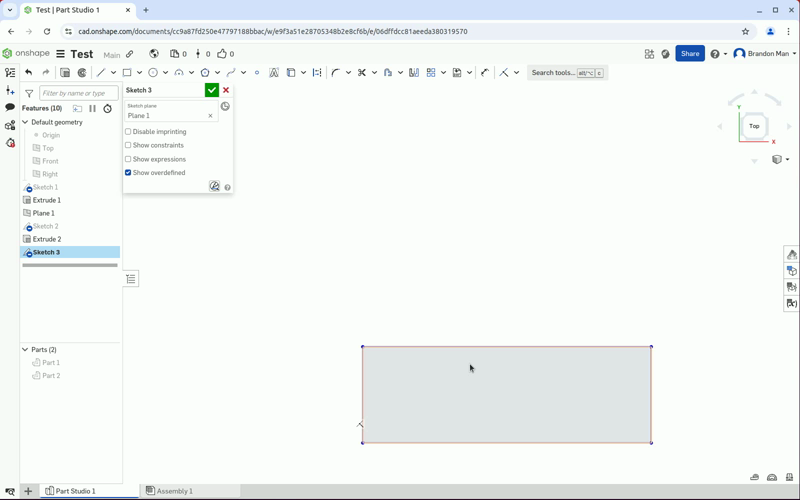
scroll(-6)
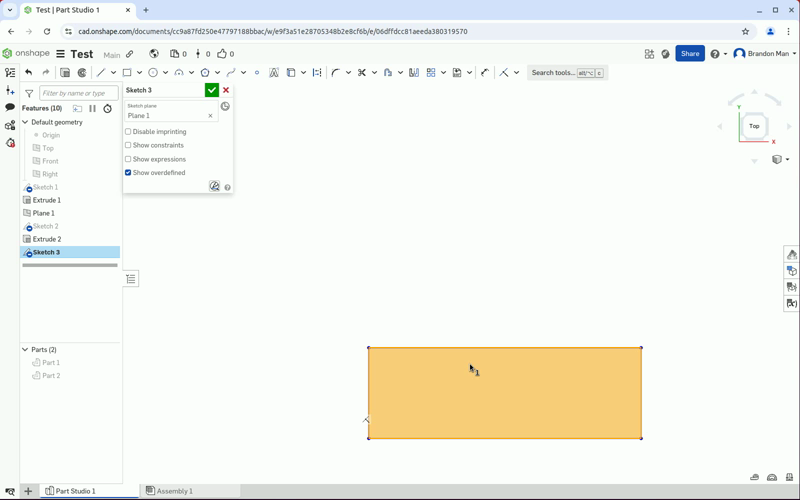
scroll(-6)
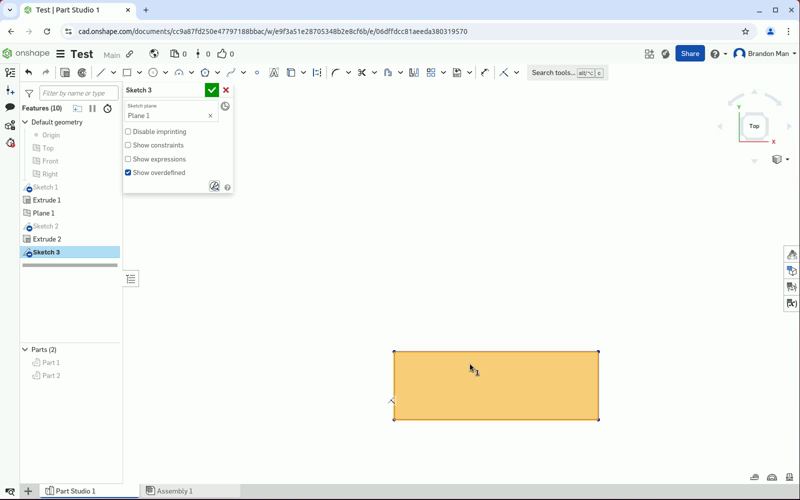
scroll(-6)
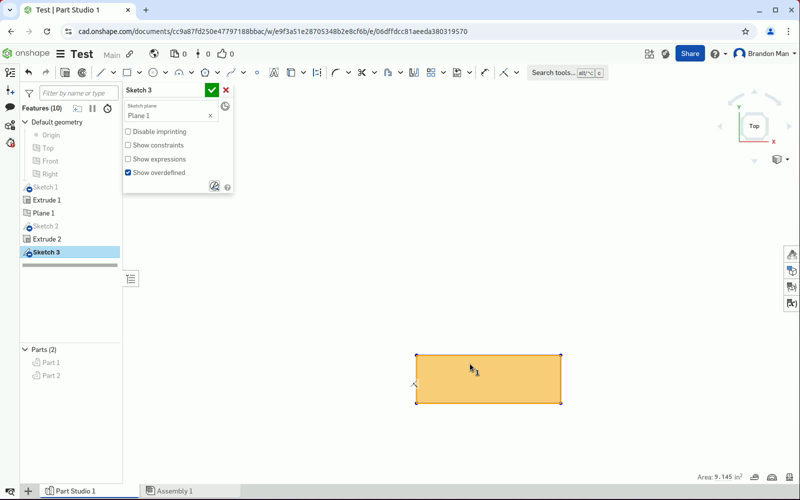
scroll(-6)
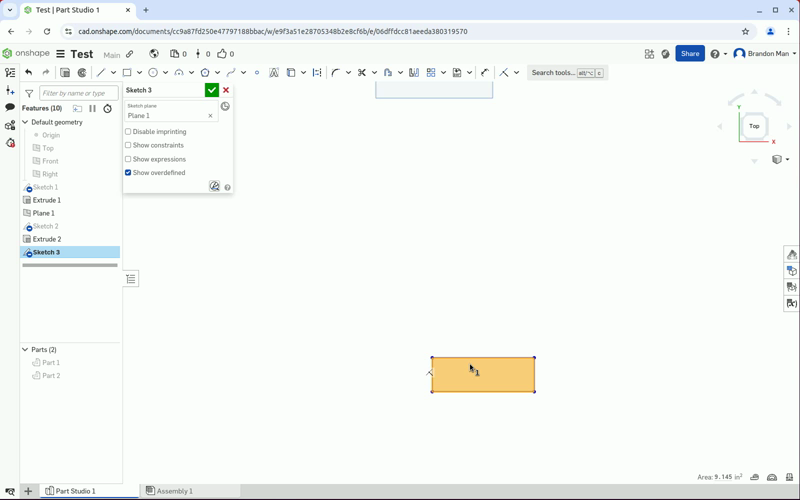
scroll(-6)
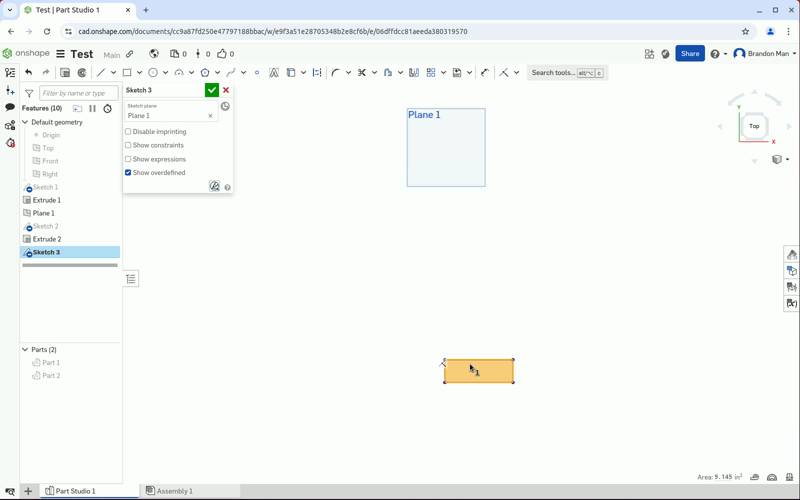
scroll(-6)
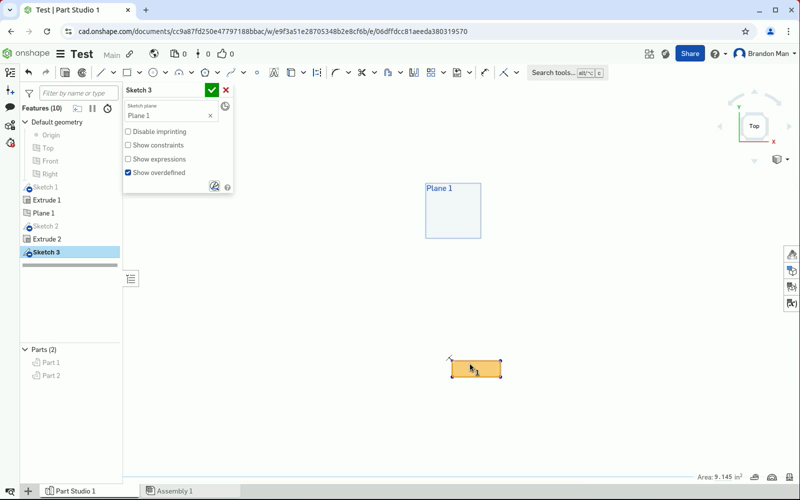
scroll(-6)
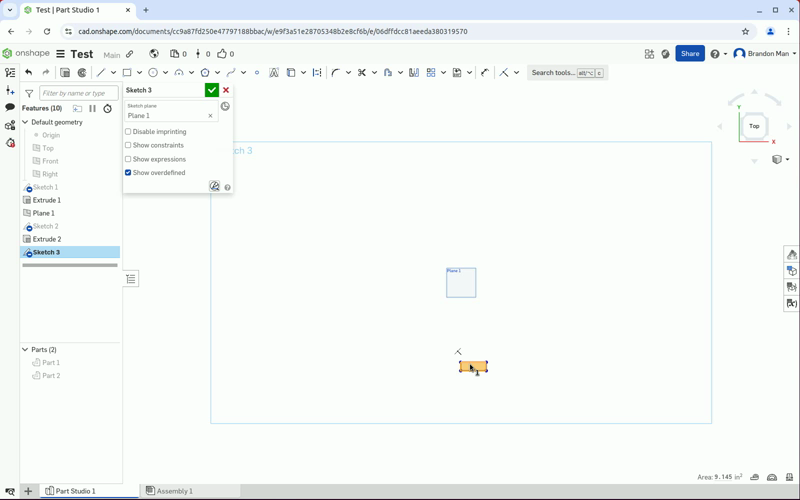
mouse_move(73, 352)
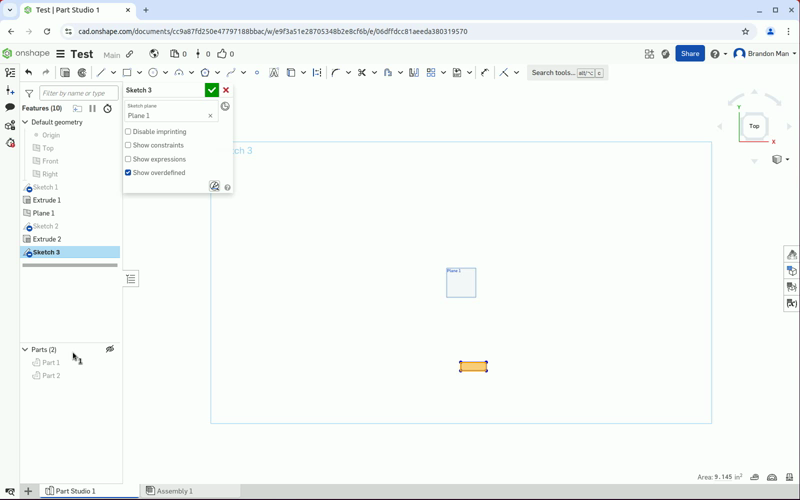
key(shift+y)
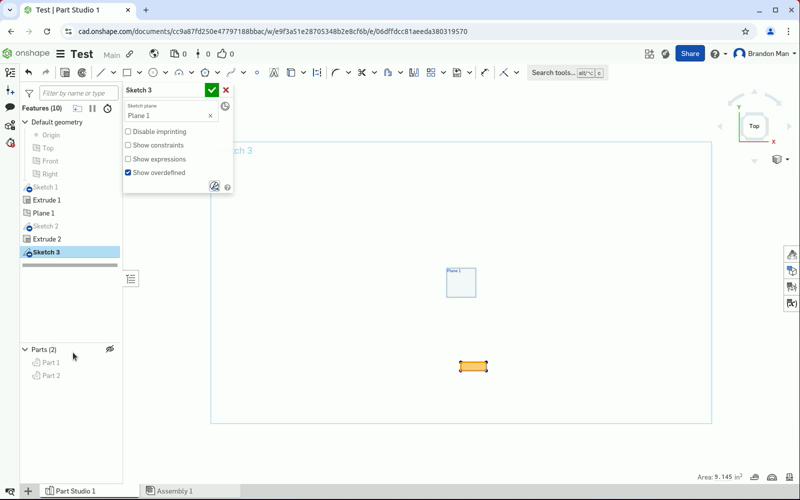
key(shift+e)
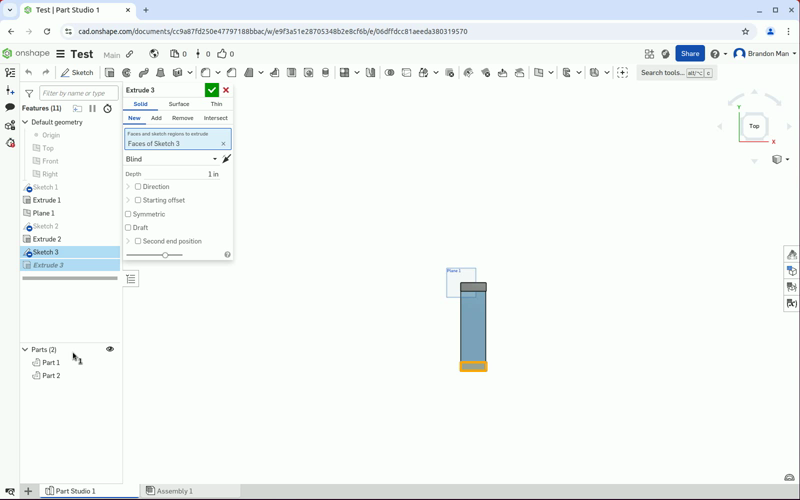
mouse_move(143, 106)
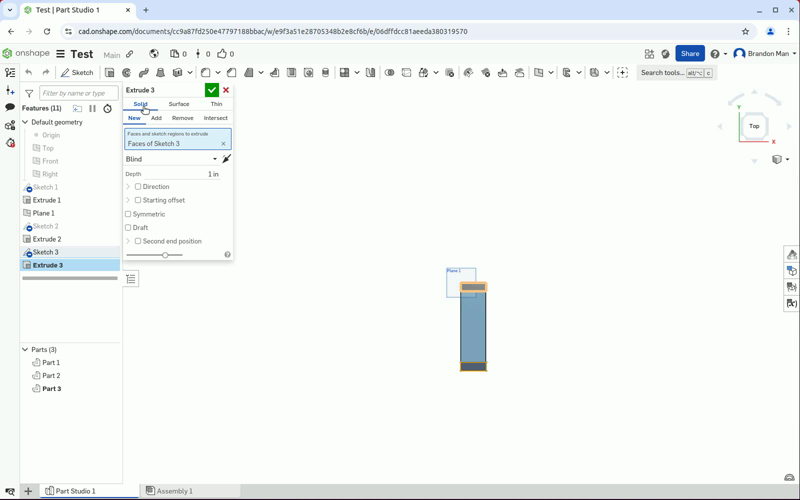
click(143, 106)
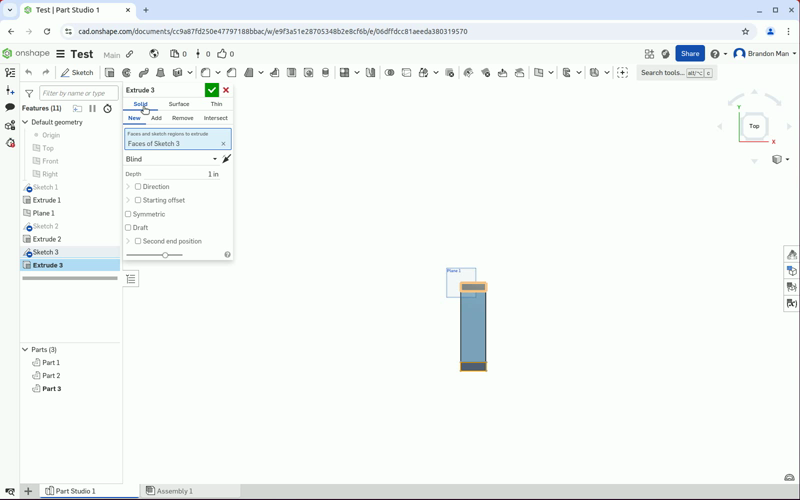
mouse_move(137, 120)
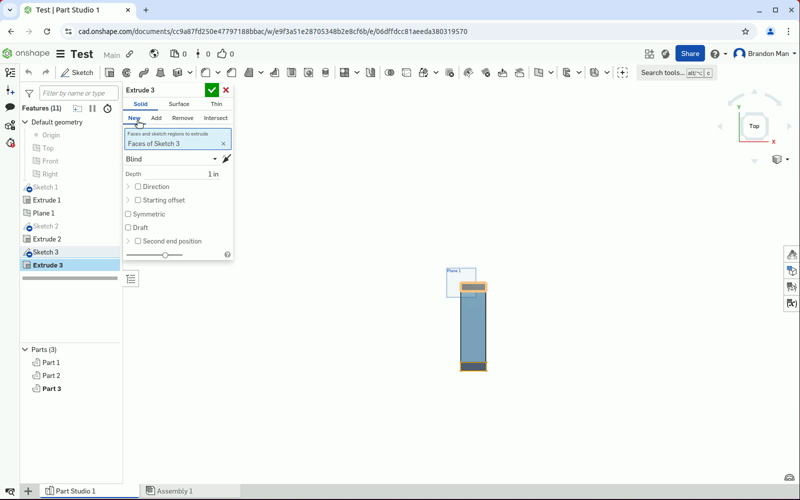
click(137, 120)
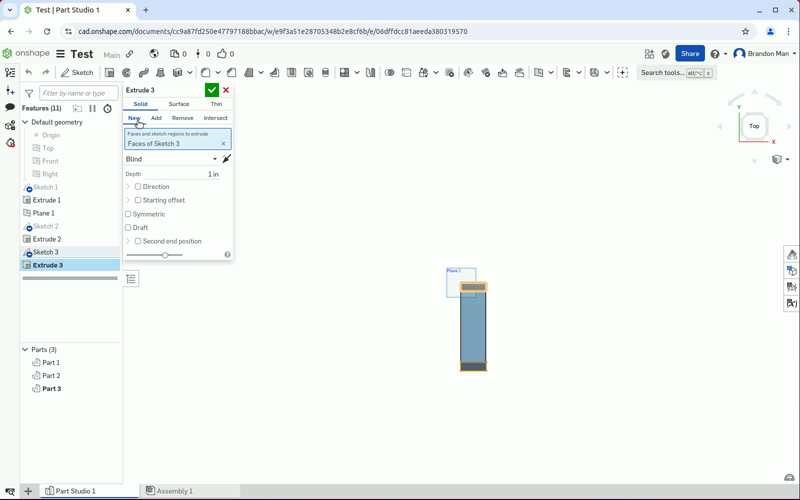
key(tab, 4)
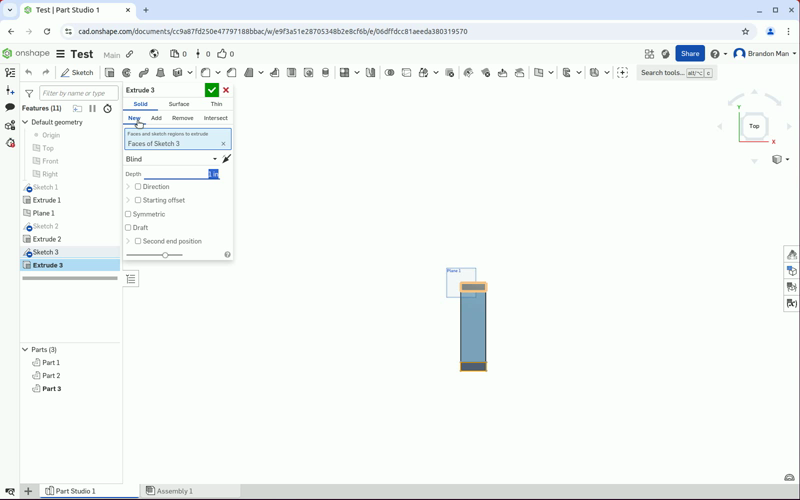
text(3.129)
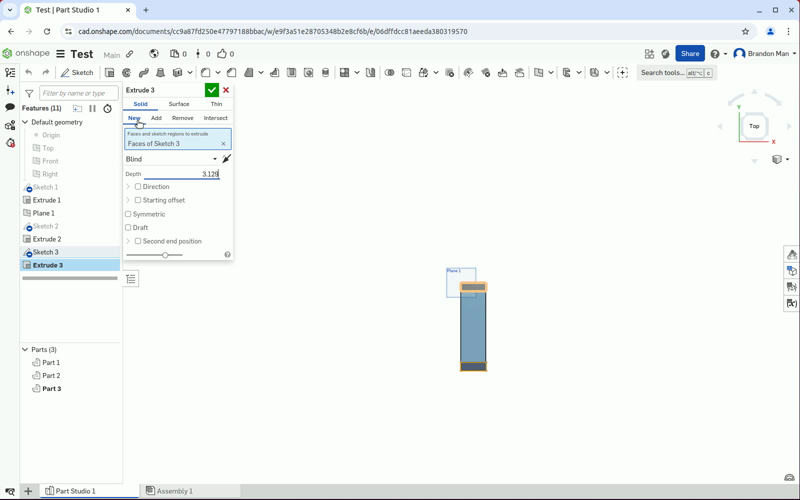
key(enter)
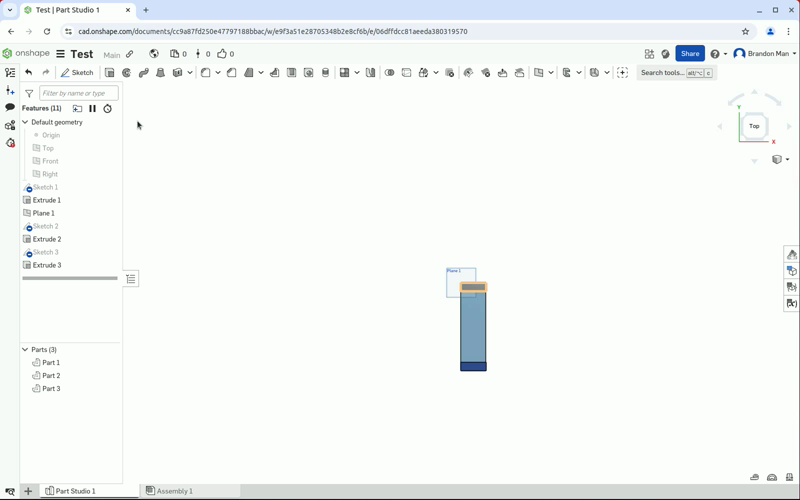
key(shift+h)
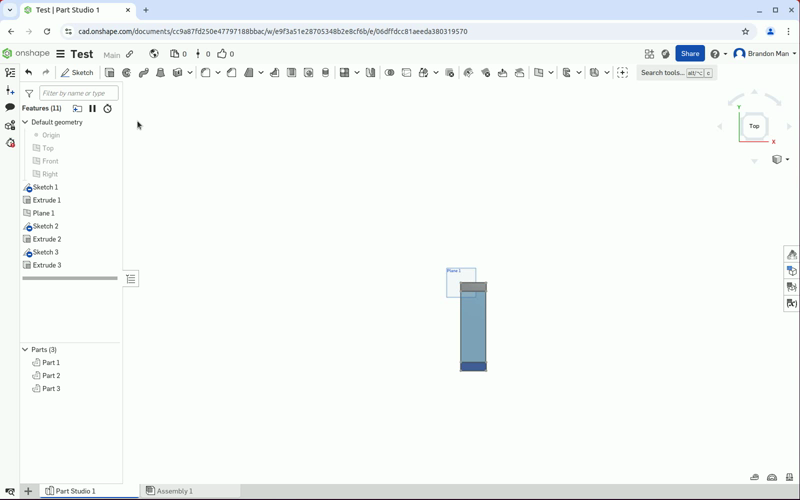
key(shift+h)
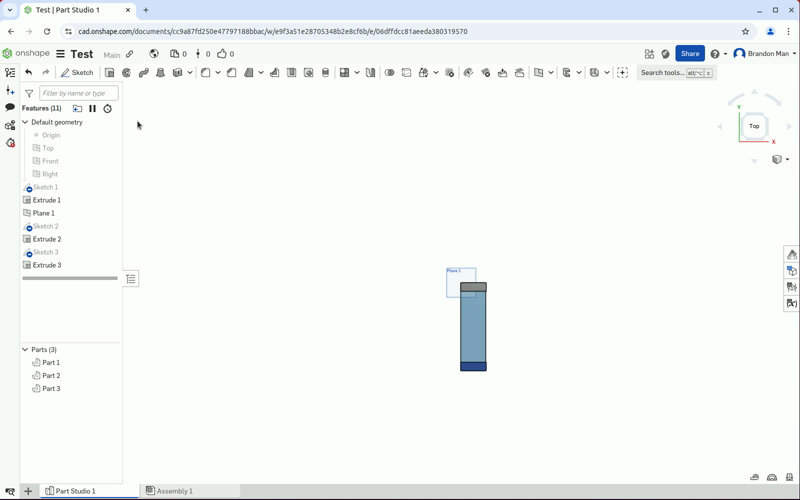
mouse_move(73, 189)
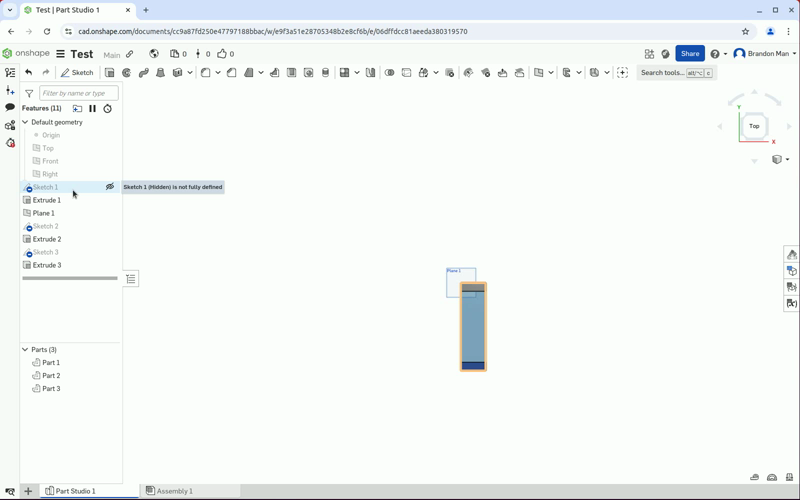
click(73, 189)
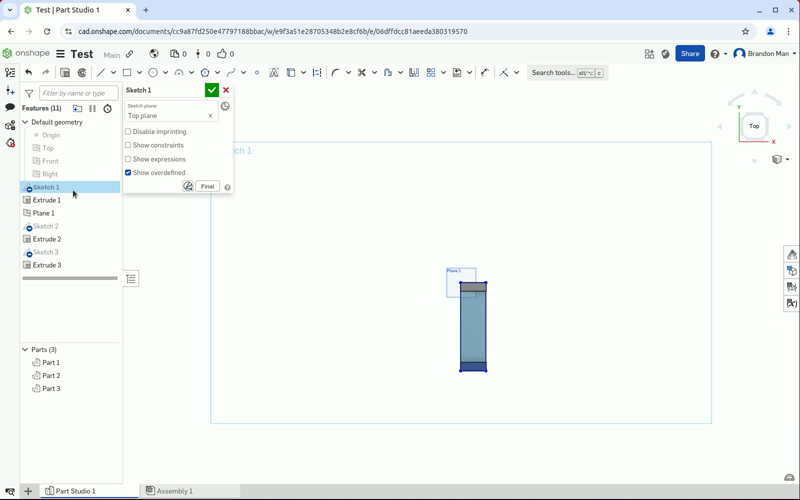
mouse_move(229, 92)
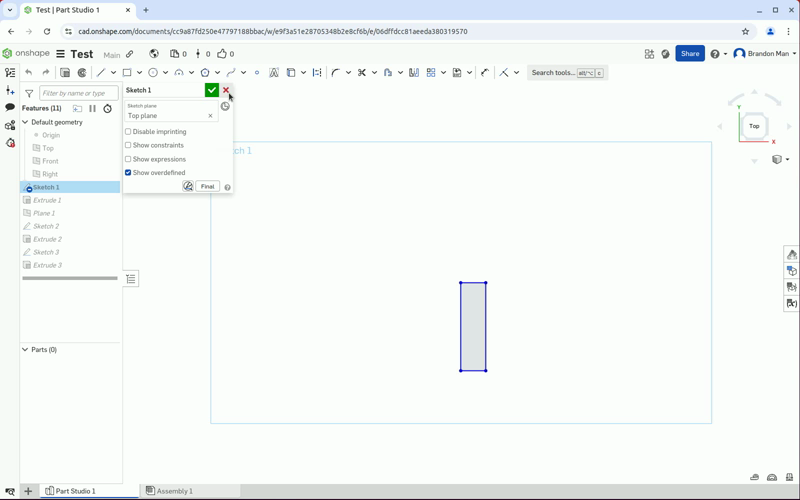
click(229, 92)
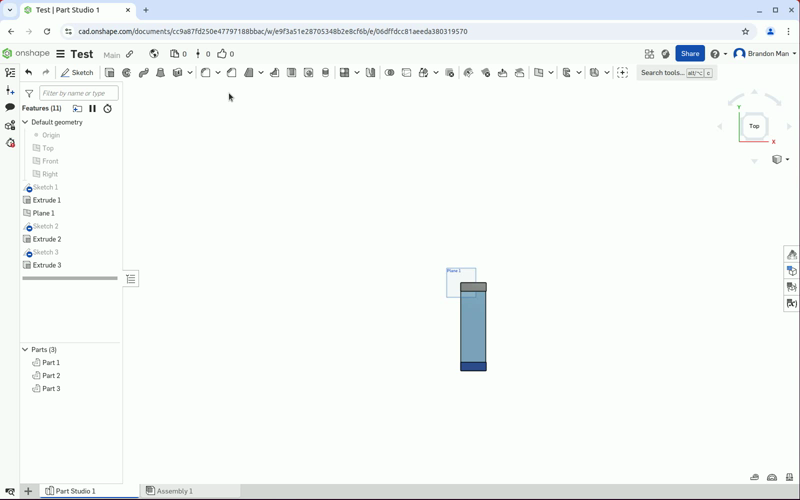
mouse_move(541, 75)
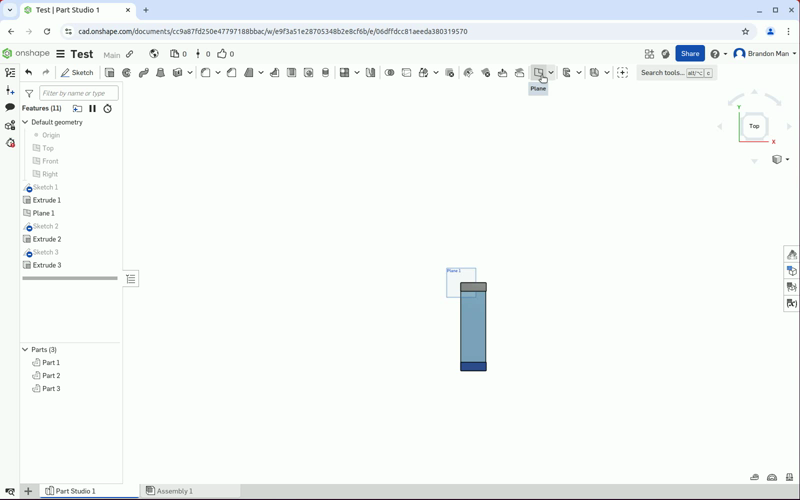
click(541, 75)
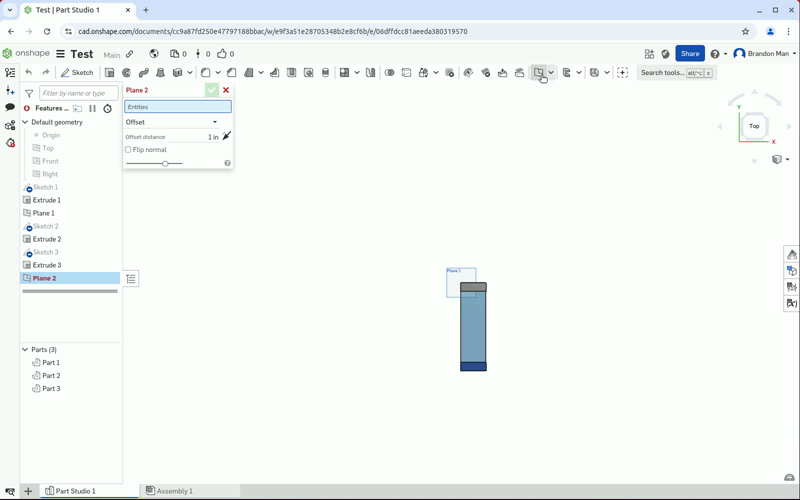
mouse_move(73, 150)
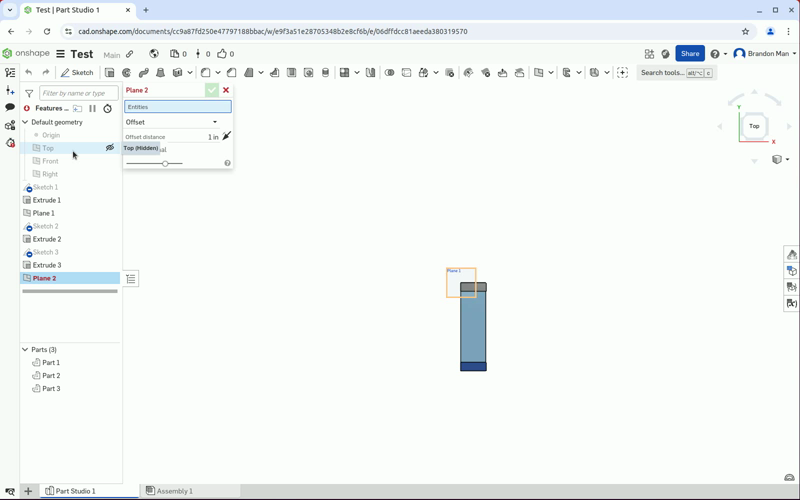
click(73, 150)
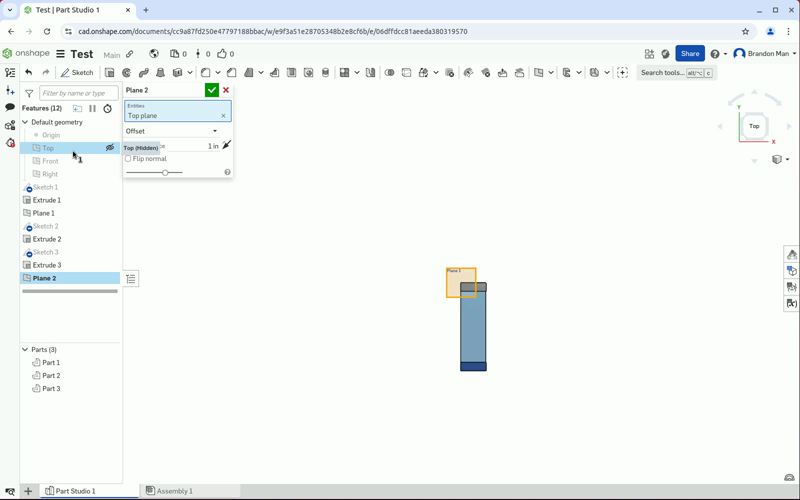
key(tab, 2)
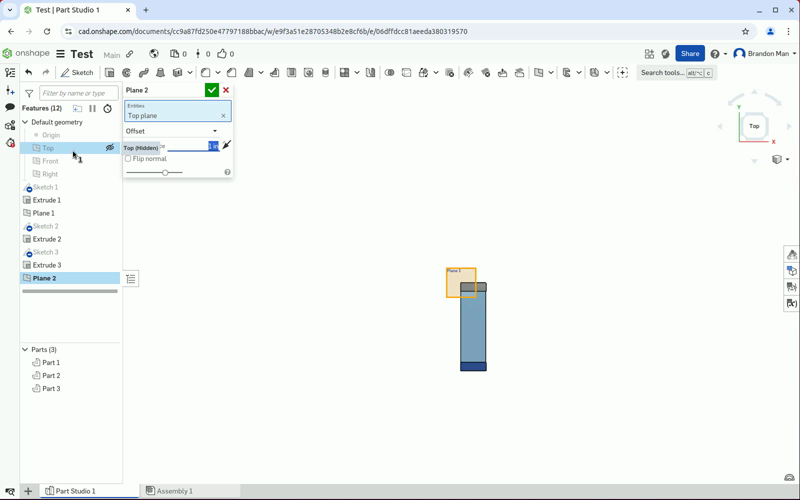
text(3.605)
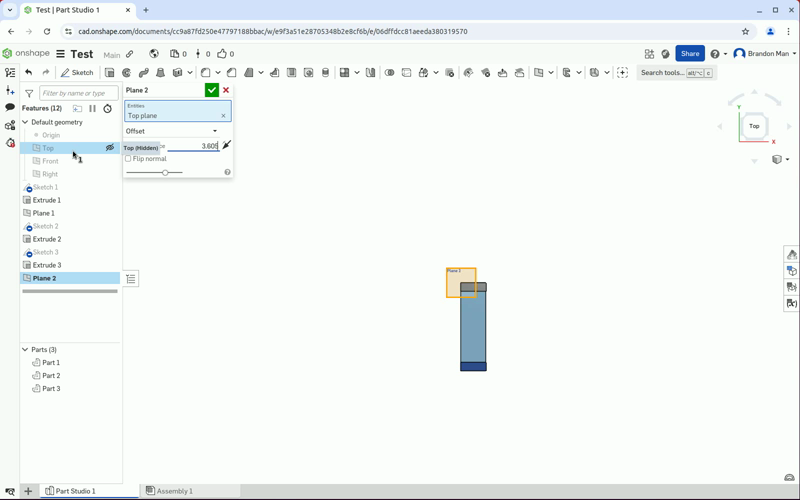
key(enter, 2)
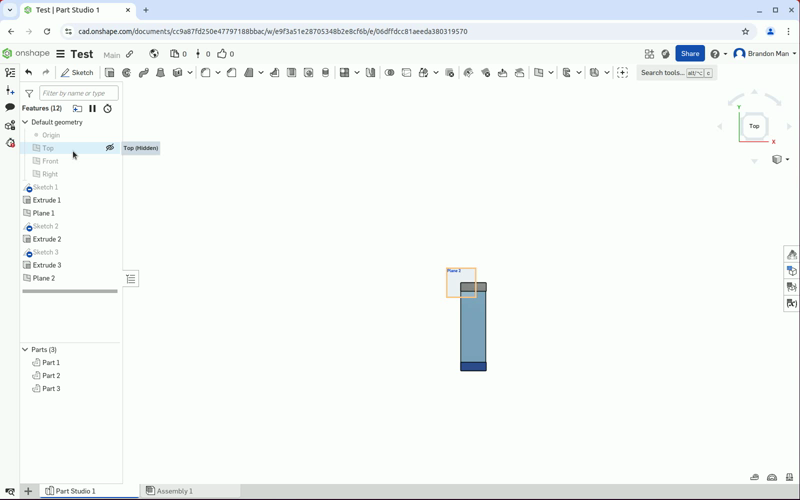
key(shift+s)
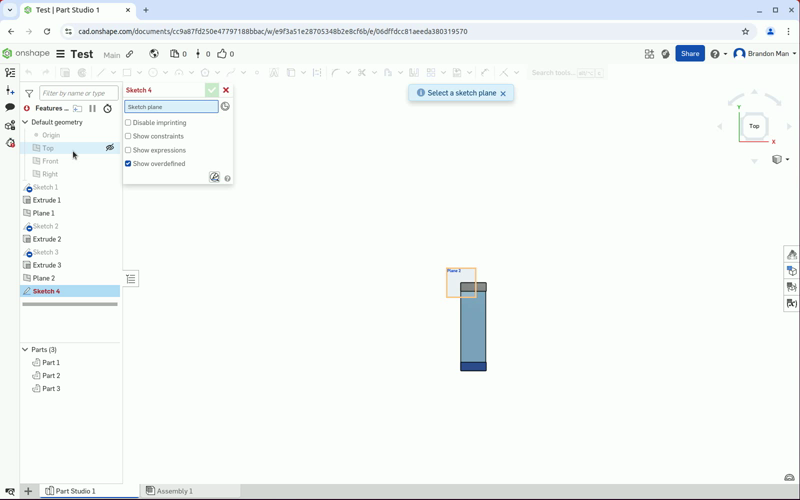
mouse_move(73, 280)
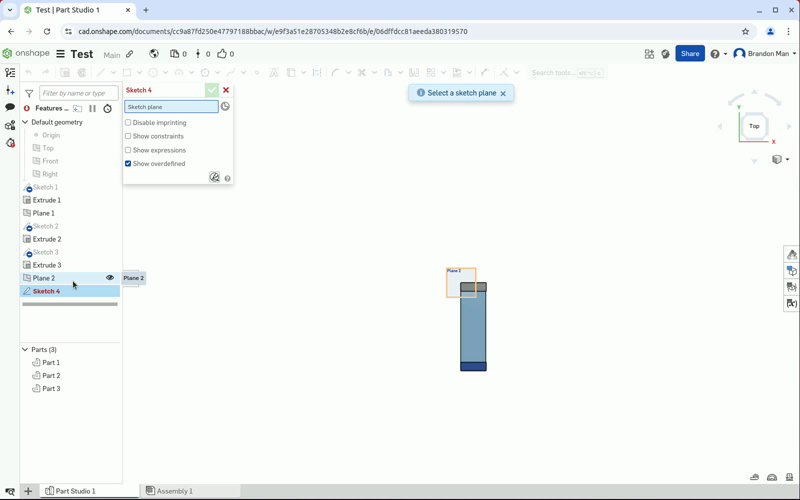
click(73, 280)
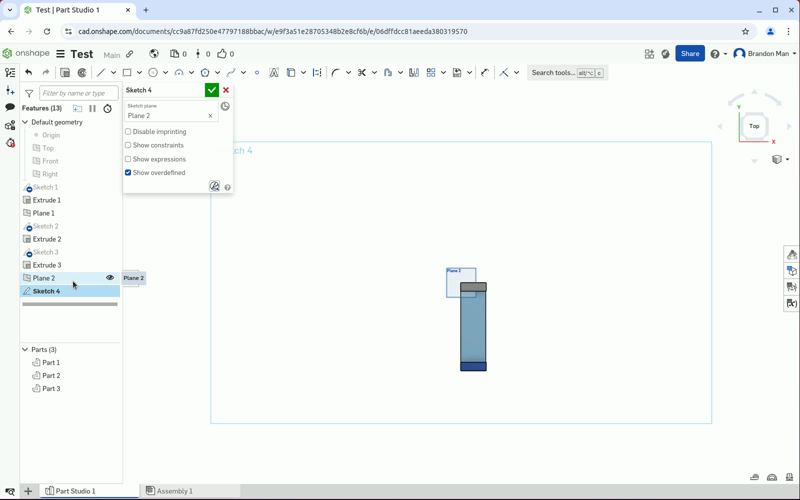
mouse_move(73, 352)
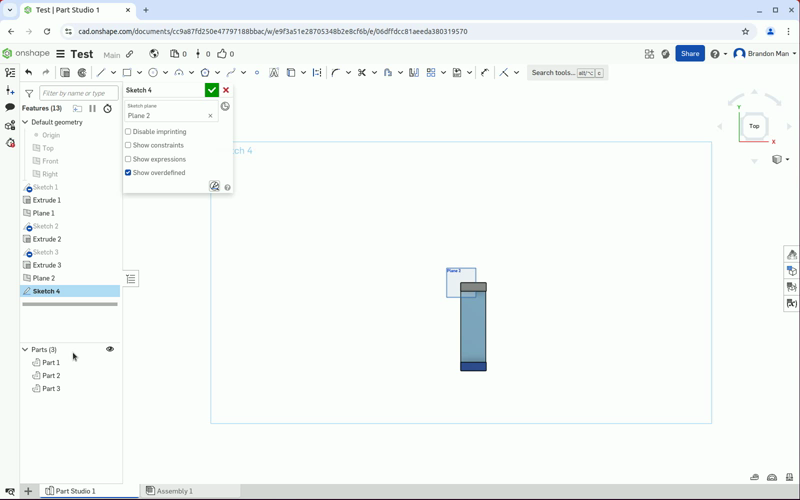
key(y)
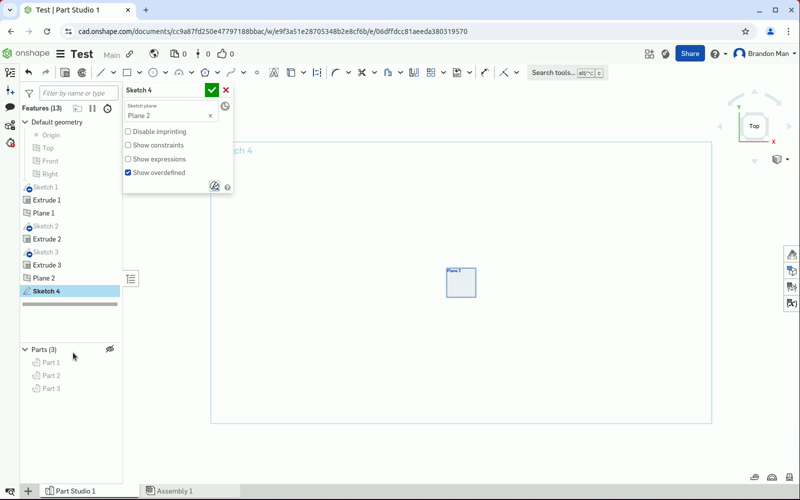
key(l)
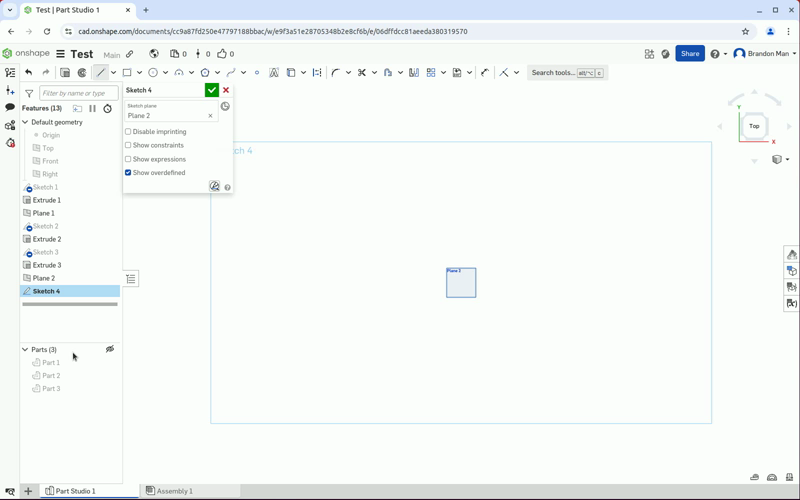
key_down(shift)
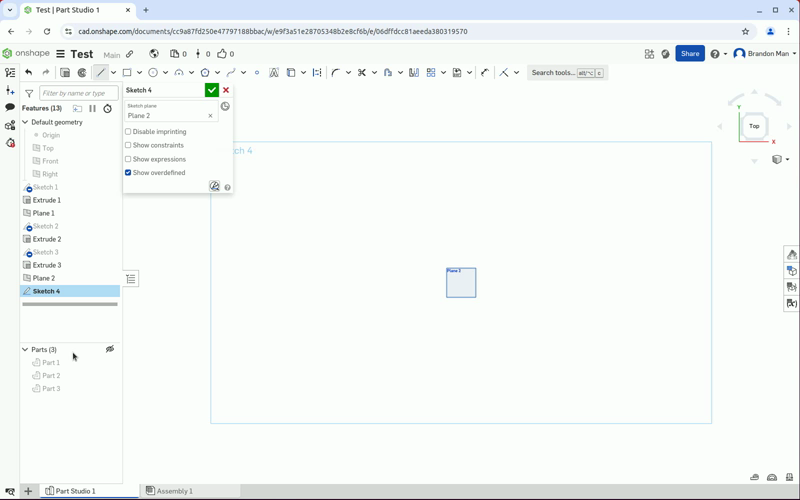
mouse_move(467, 290)
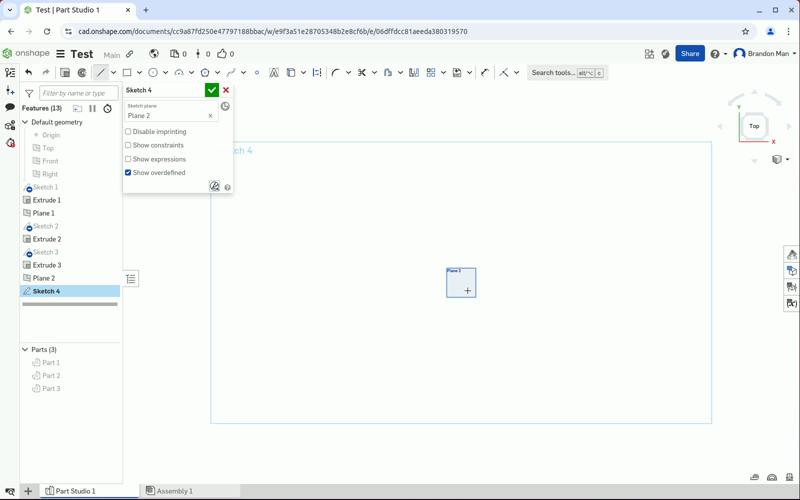
click(467, 290)
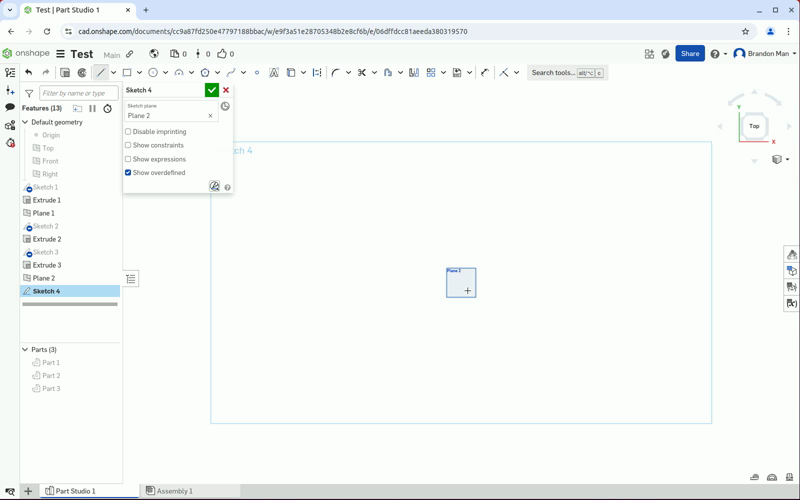
key_up(shift)
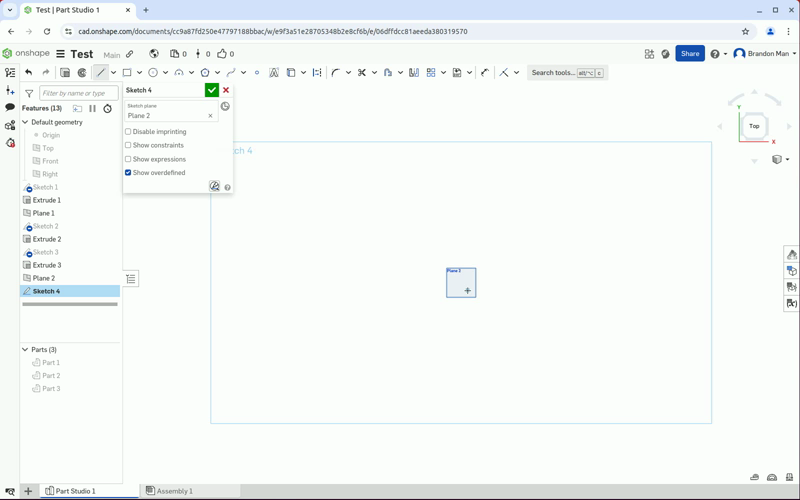
key_down(shift)
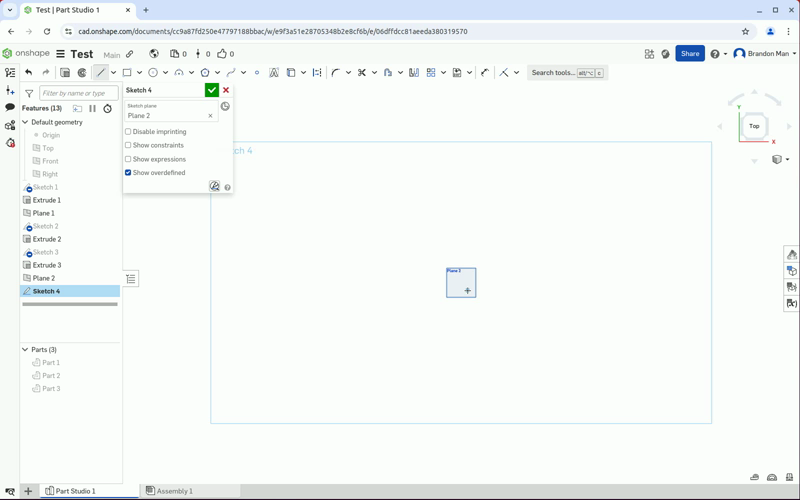
mouse_move(497, 290)
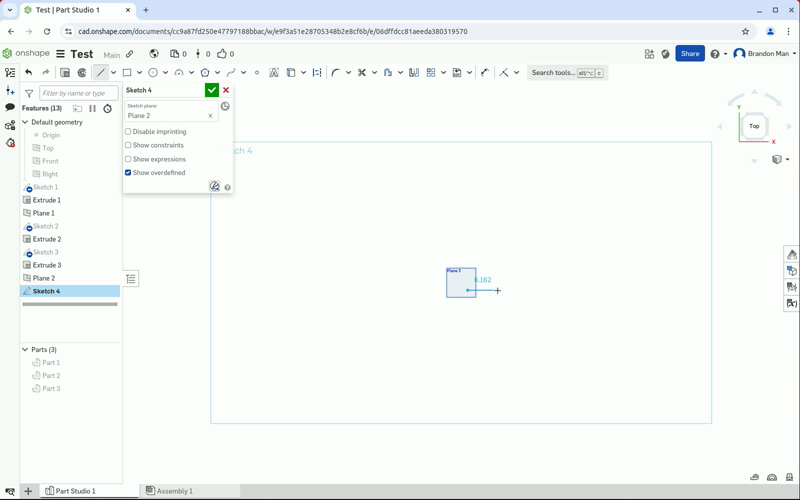
mouse_move(479, 290)
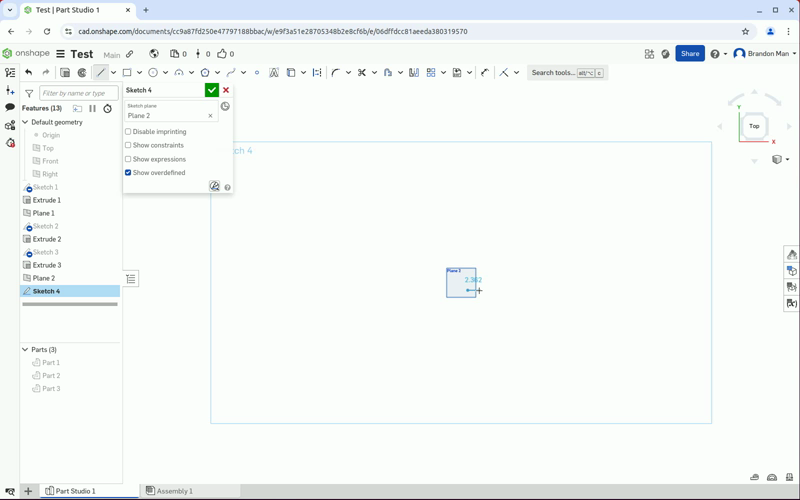
click(479, 290)
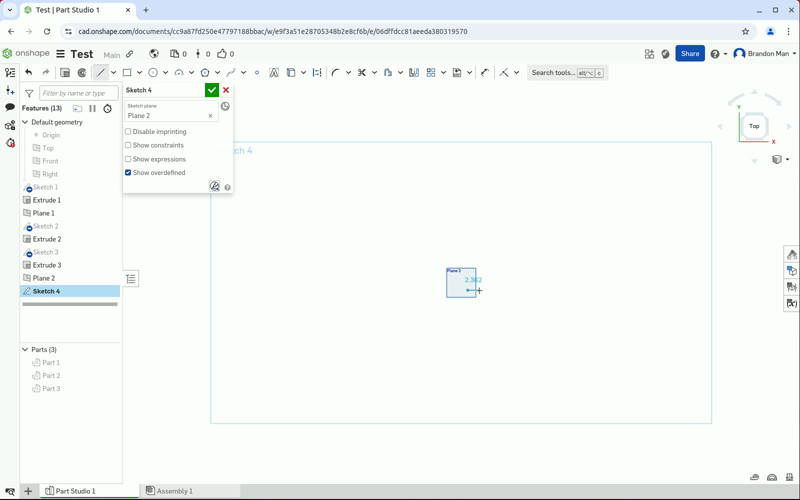
key_up(shift)
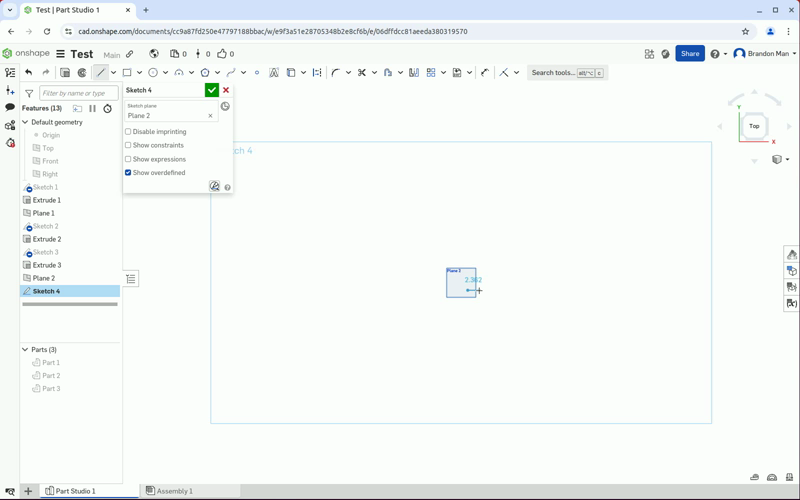
key_down(shift)
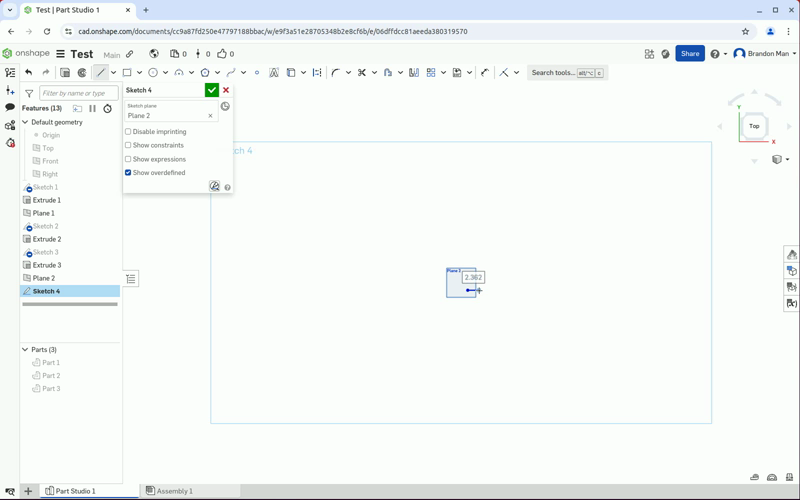
mouse_move(509, 290)
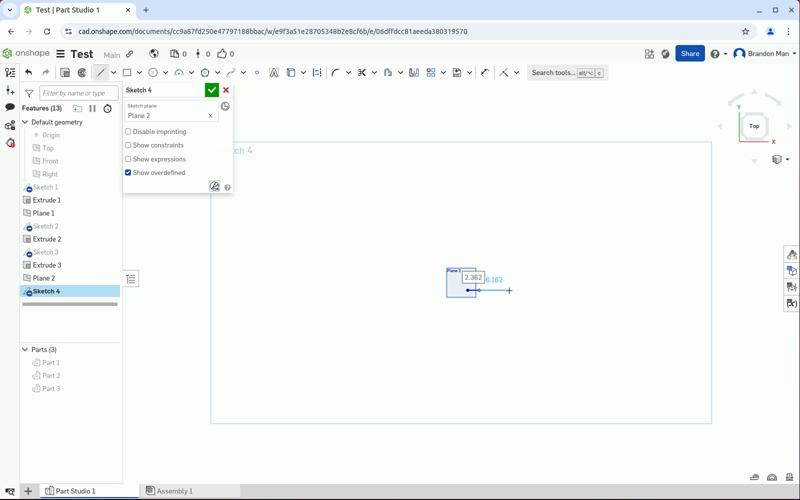
mouse_move(479, 285)
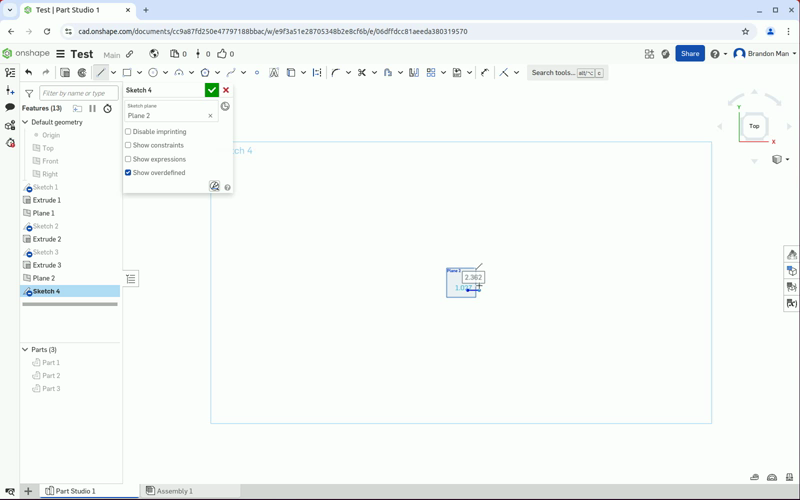
scroll(6)
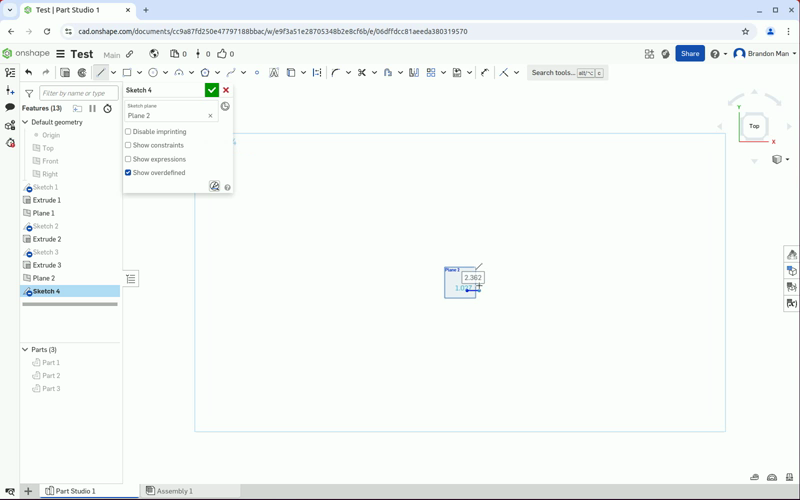
scroll(6)
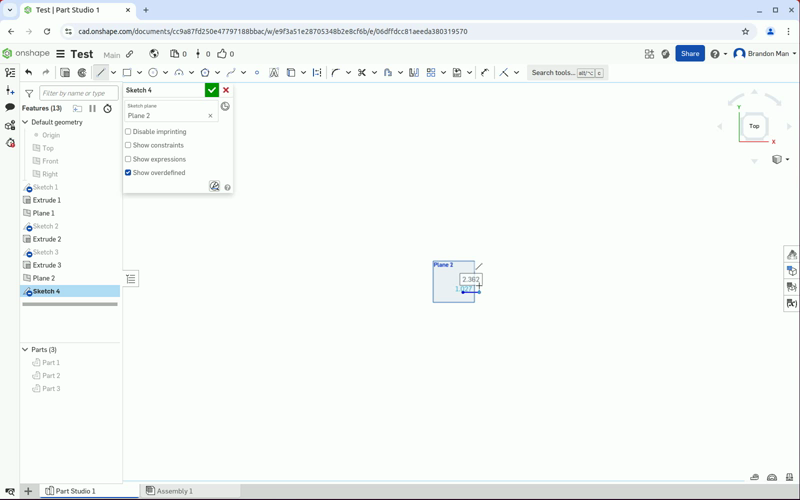
scroll(6)
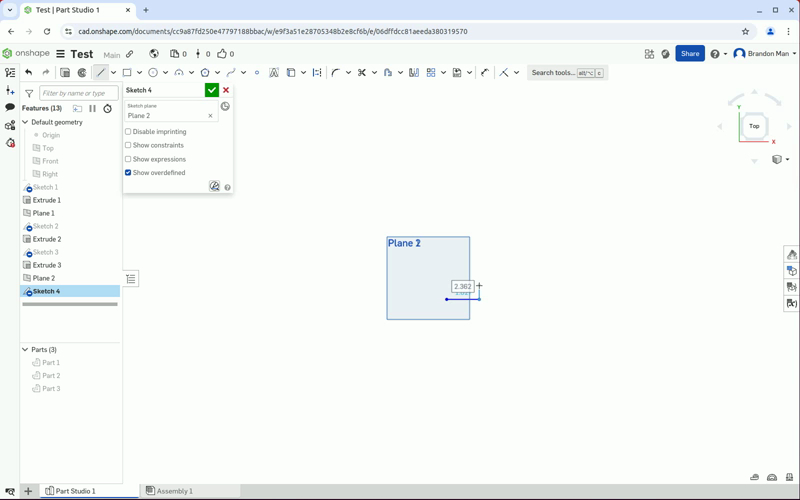
scroll(6)
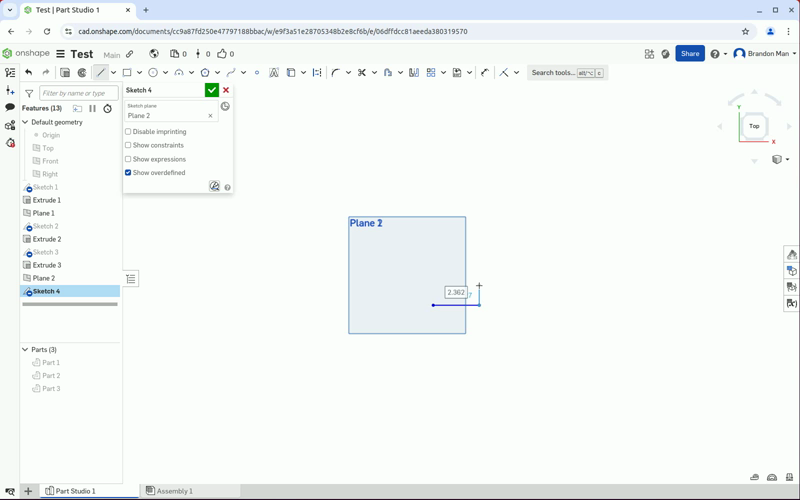
scroll(6)
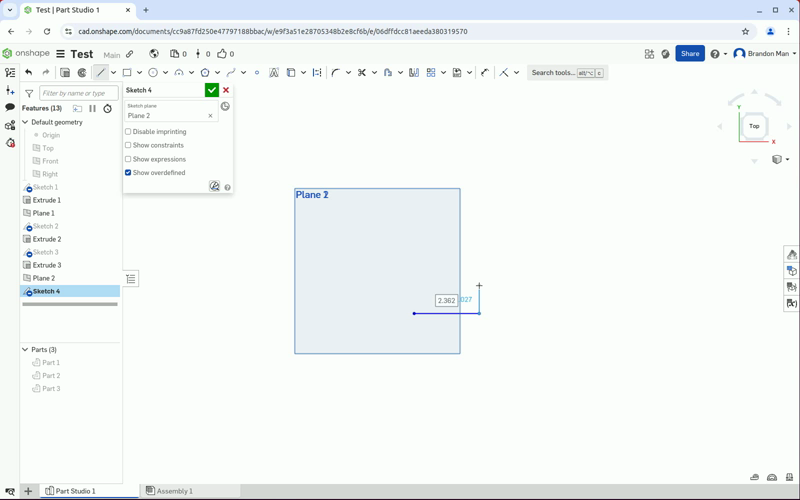
scroll(6)
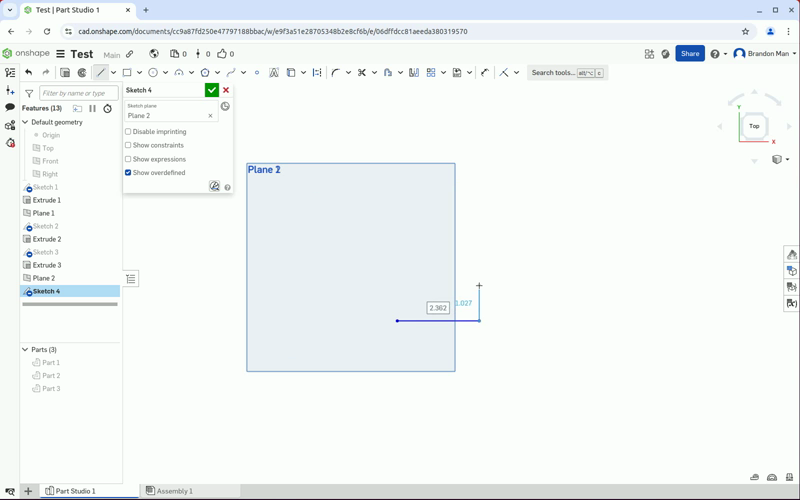
scroll(6)
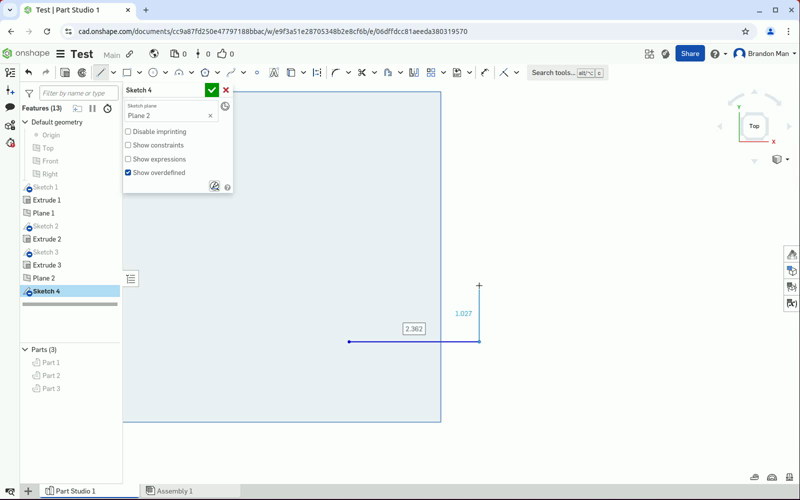
click(479, 285)
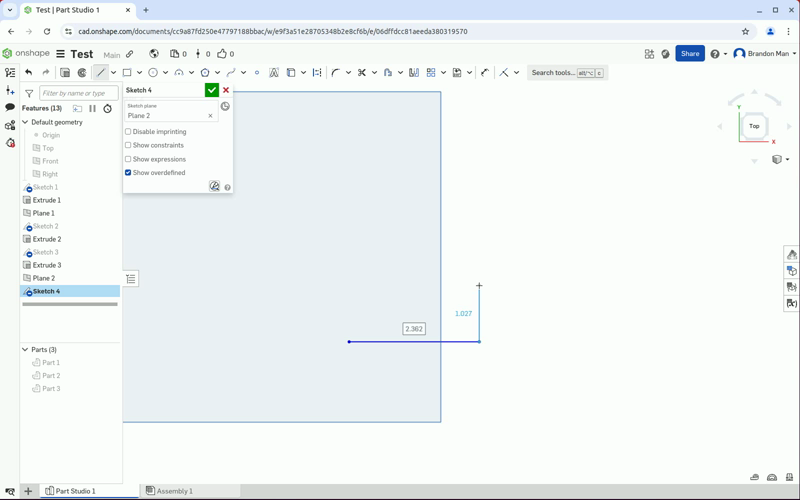
scroll(-6)
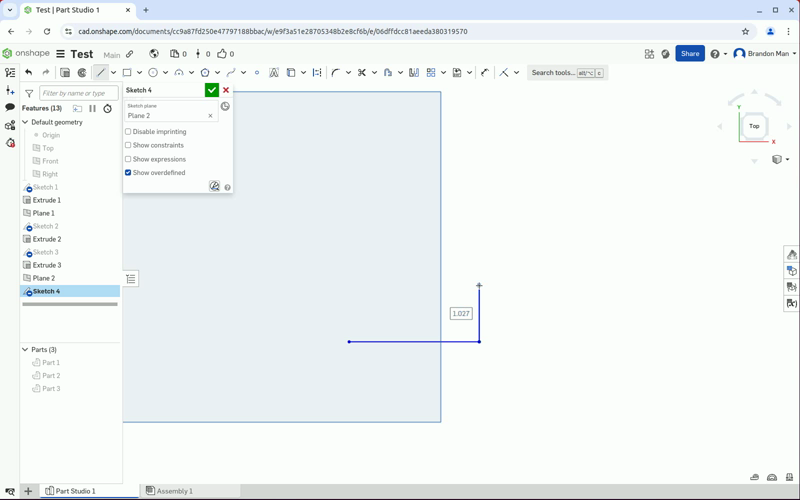
scroll(-6)
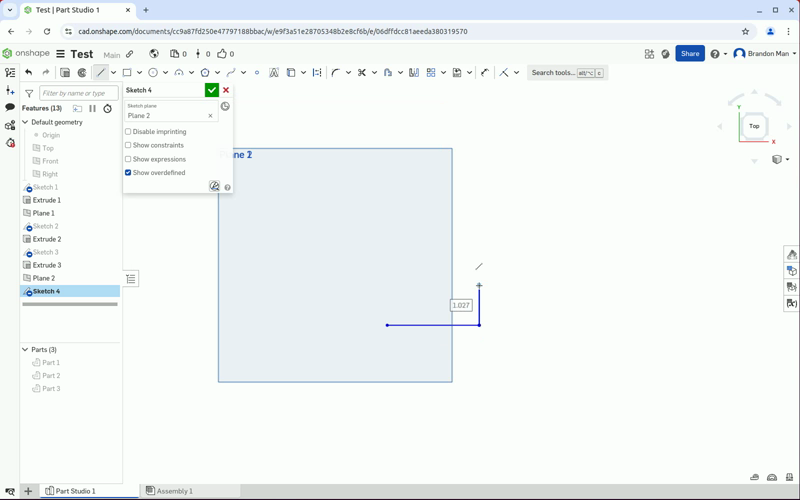
scroll(-6)
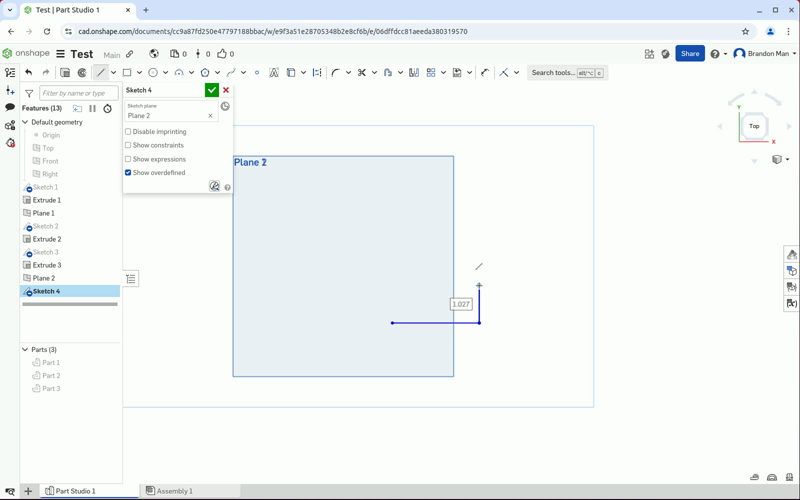
scroll(-6)
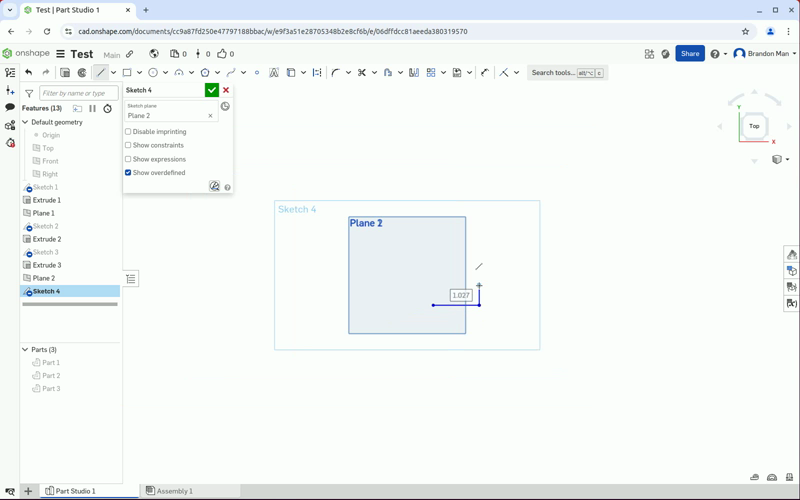
scroll(-6)
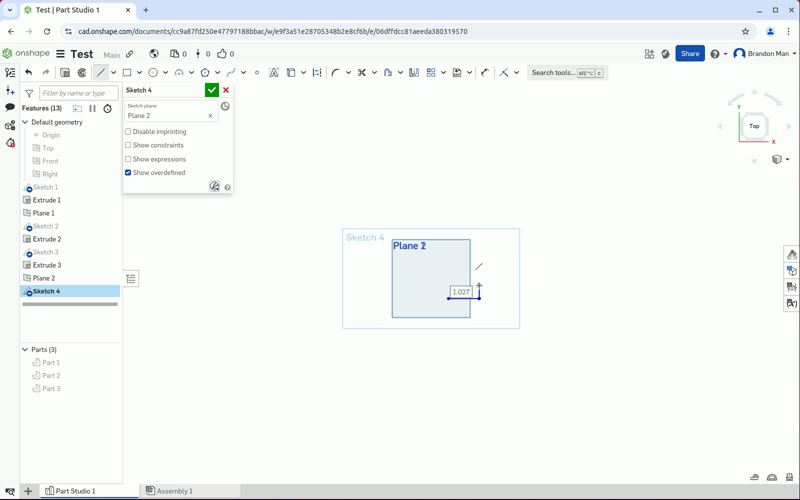
scroll(-6)
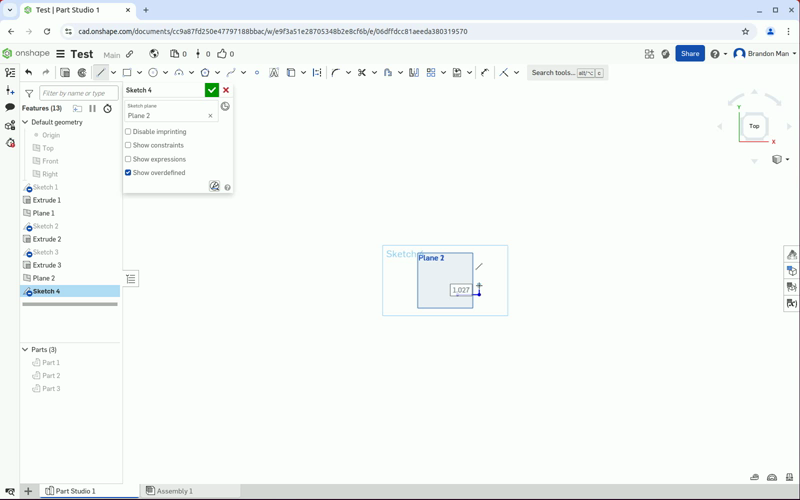
scroll(-6)
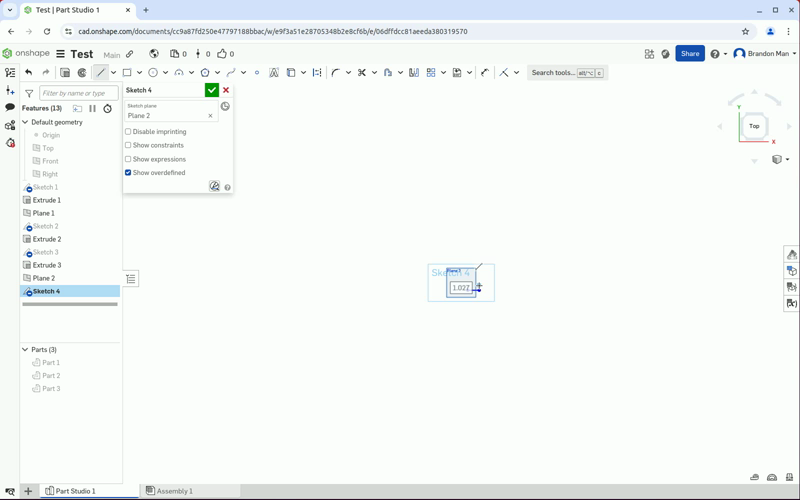
key_up(shift)
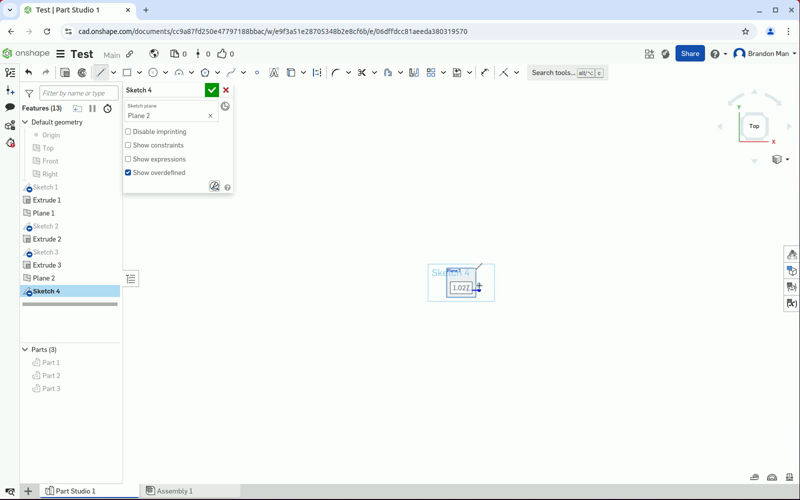
key_down(shift)
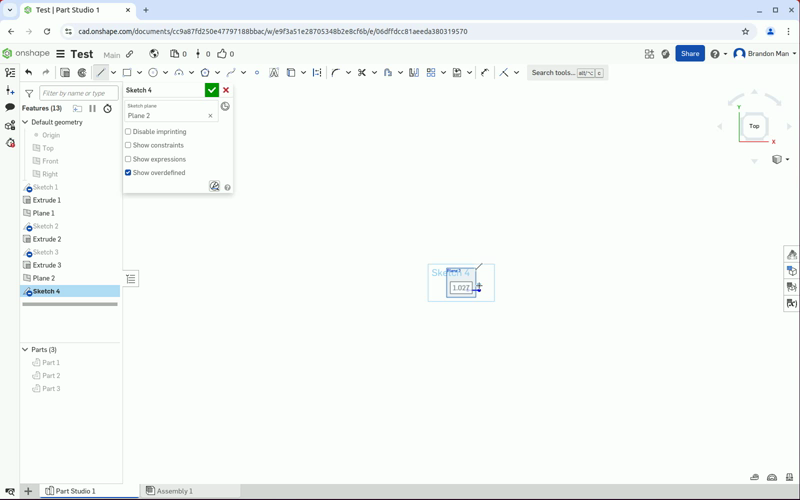
mouse_move(509, 285)
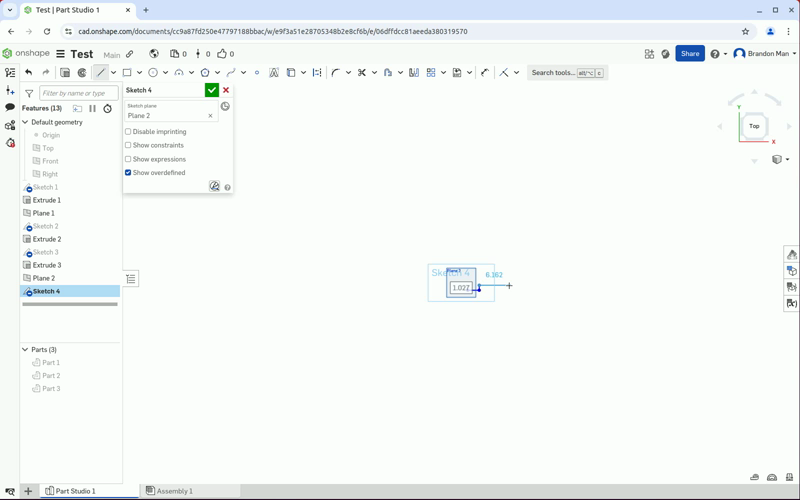
mouse_move(467, 285)
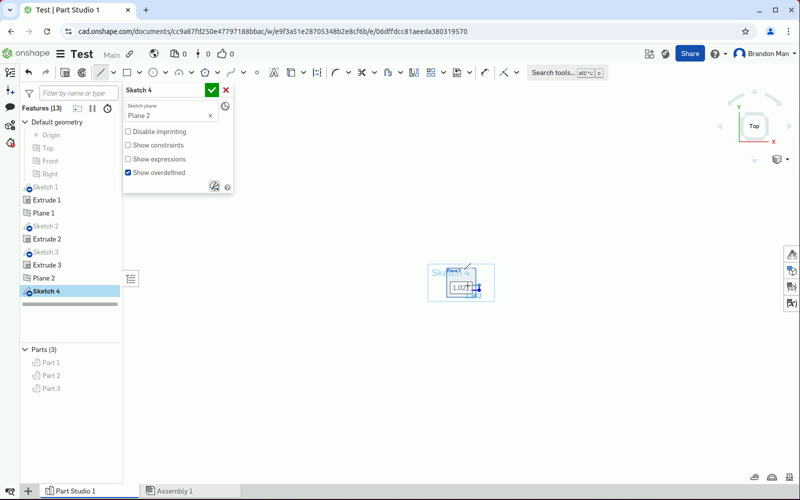
click(467, 285)
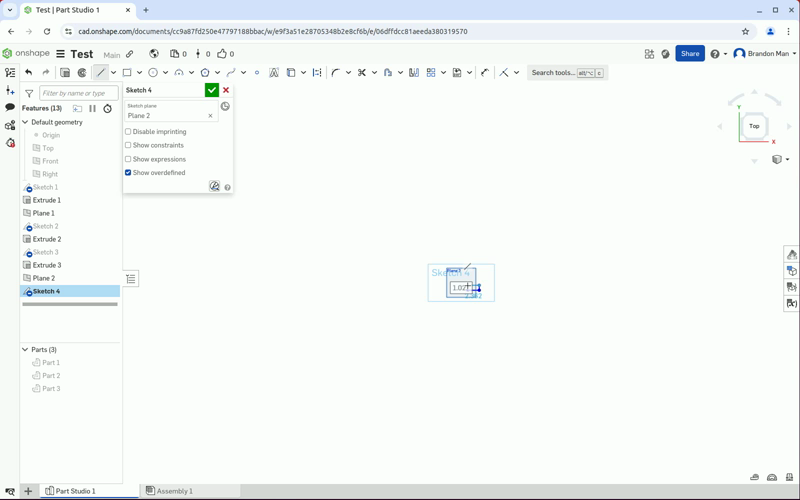
key_up(shift)
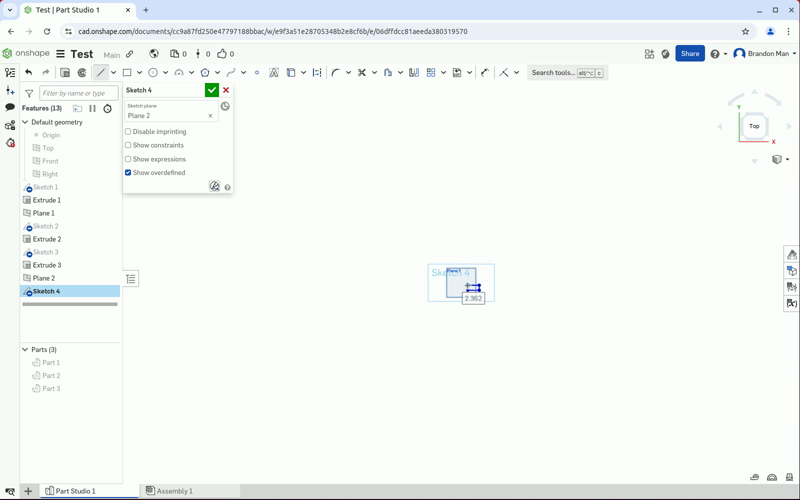
mouse_move(497, 285)
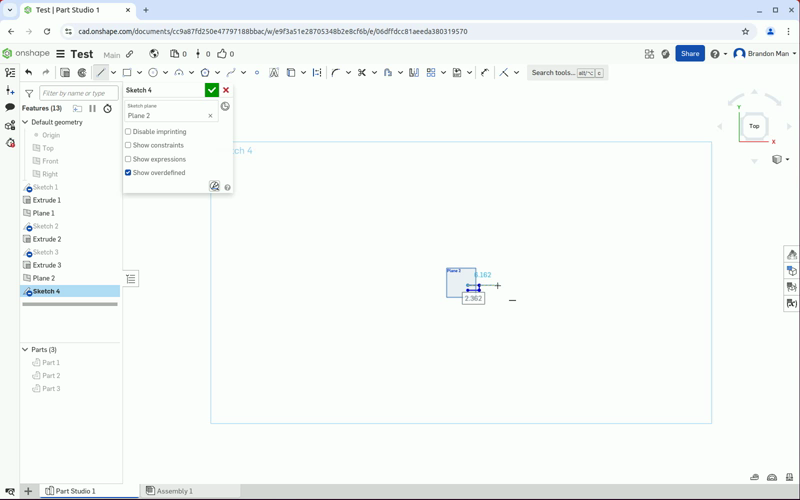
key_down(shift)
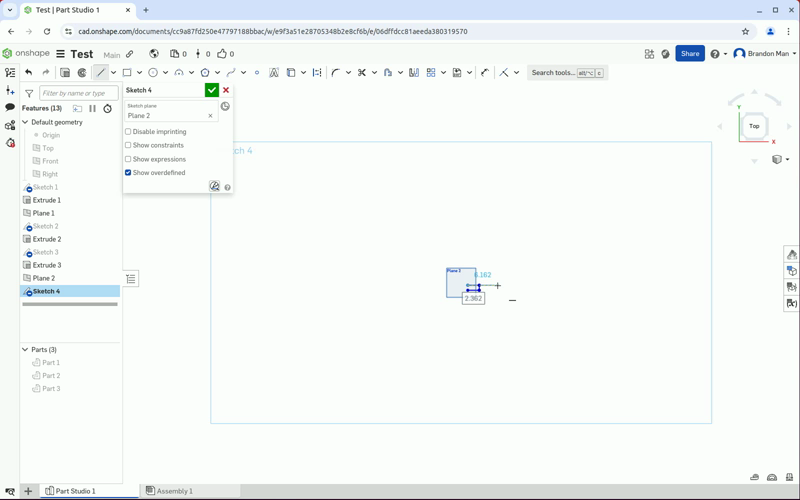
mouse_move(467, 290)
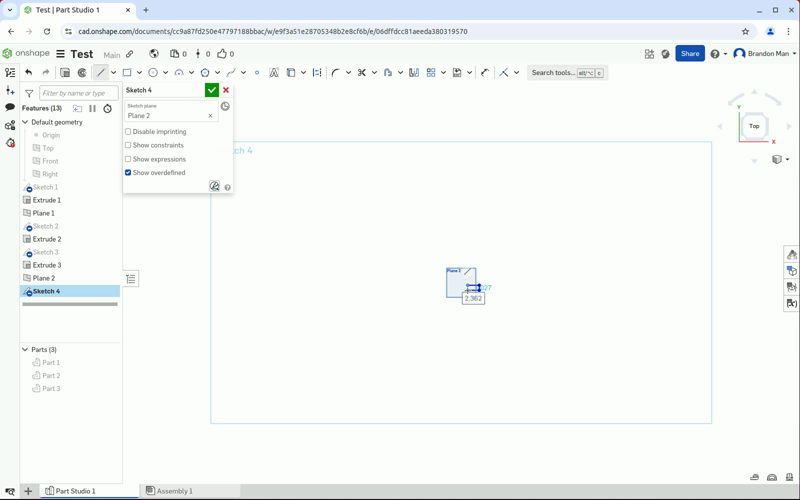
scroll(6)
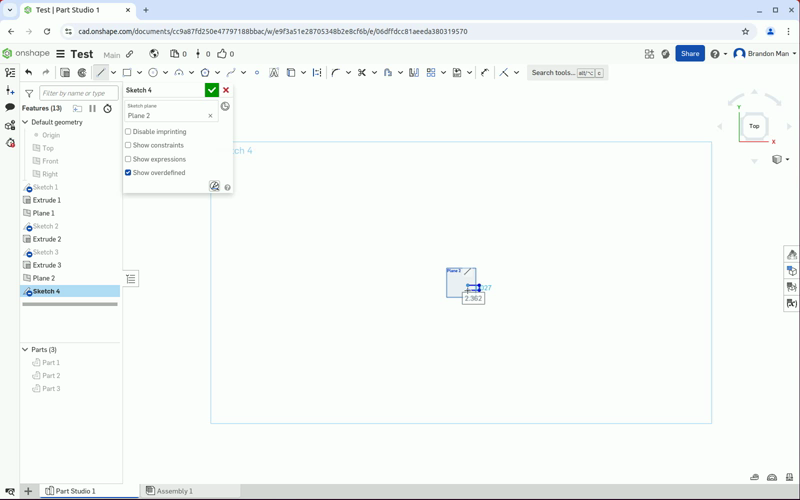
scroll(6)
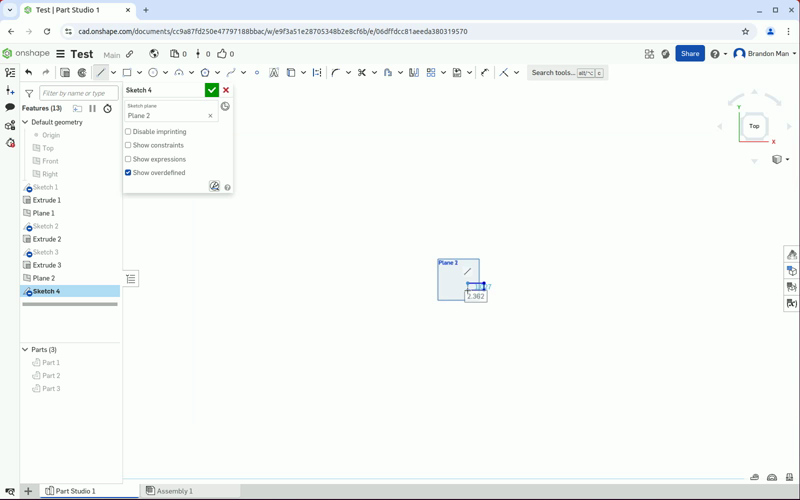
scroll(6)
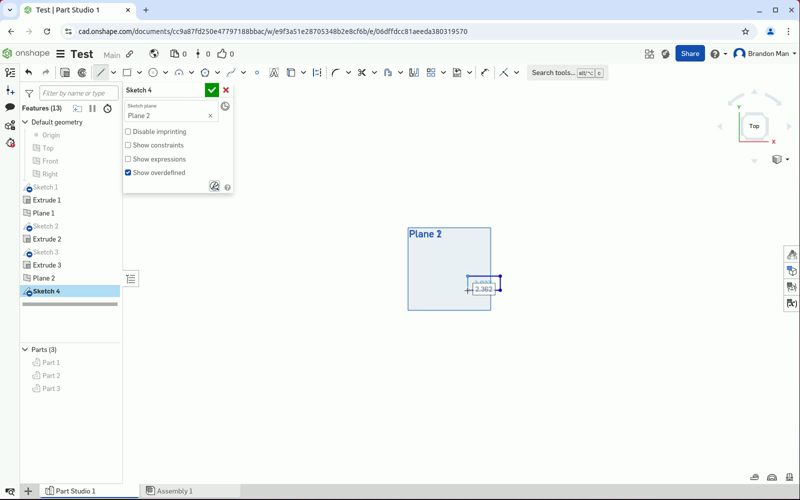
scroll(6)
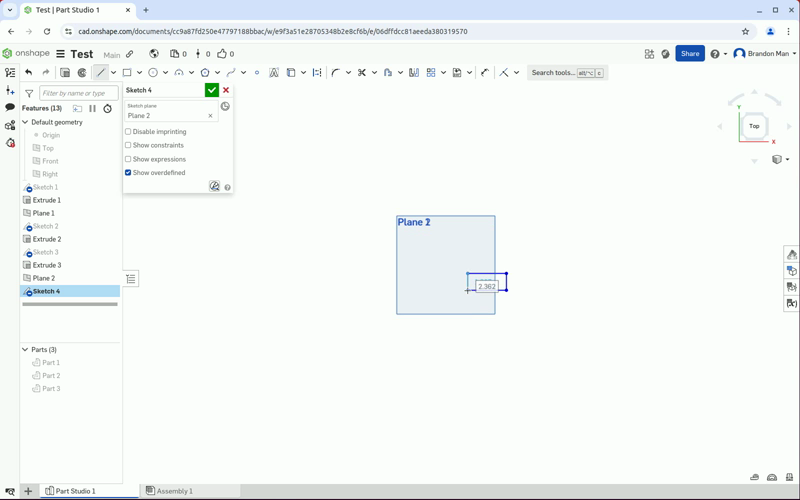
scroll(6)
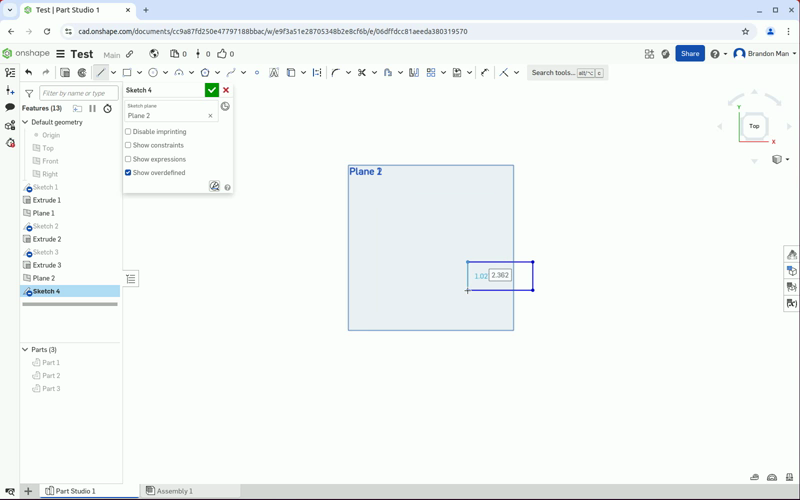
scroll(6)
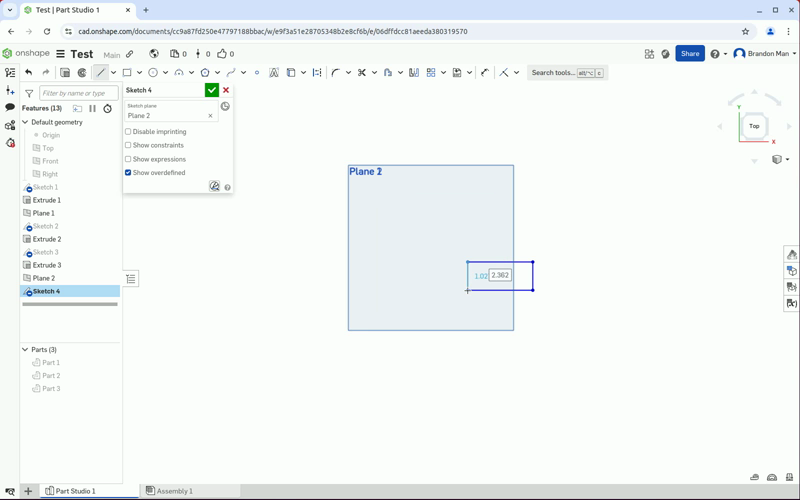
scroll(6)
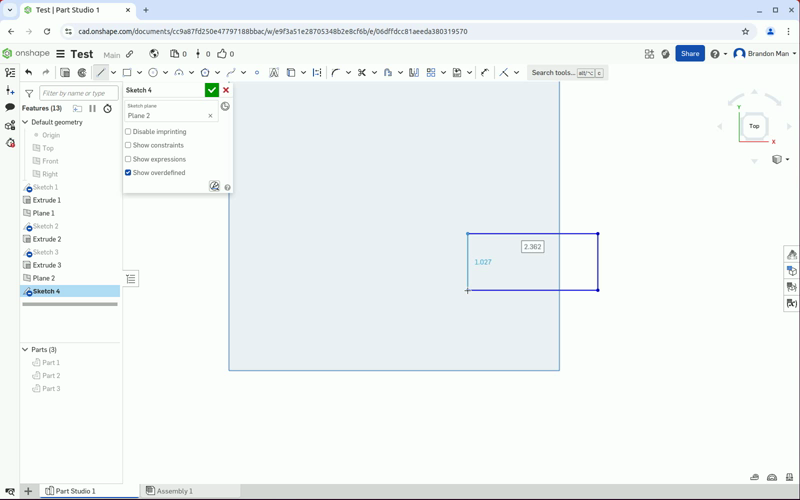
key_up(shift)
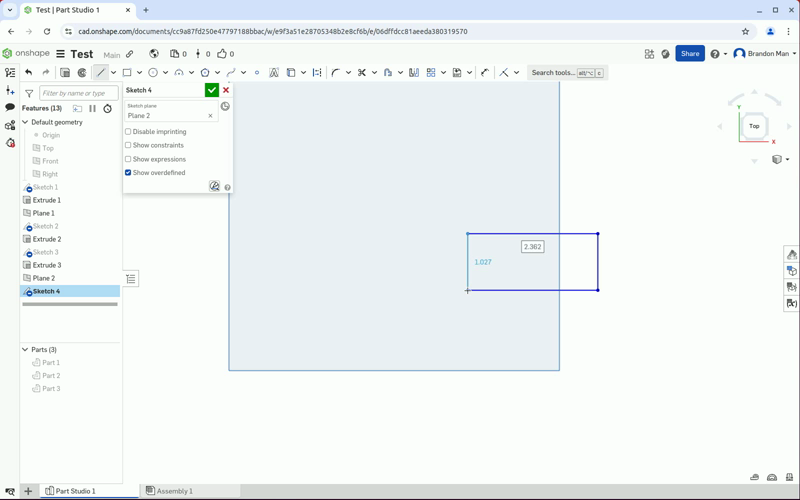
click(467, 290)
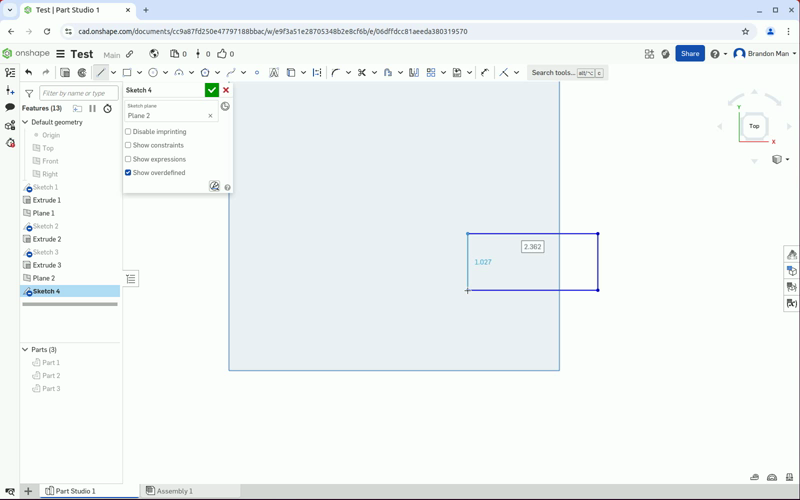
scroll(-6)
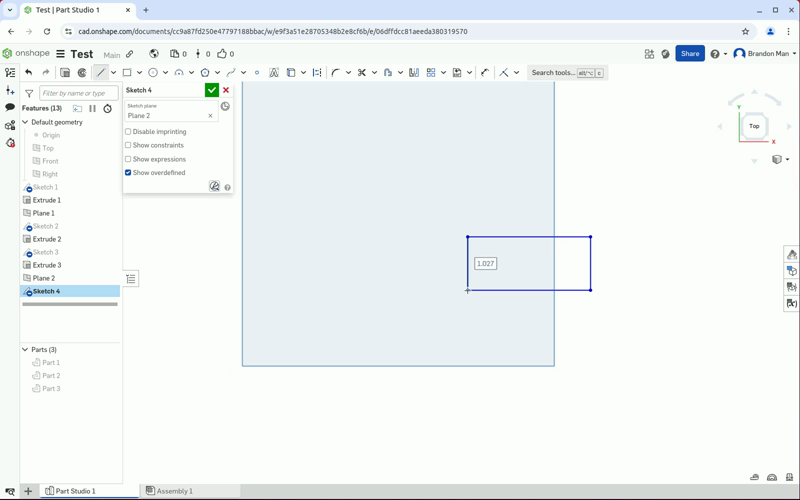
scroll(-6)
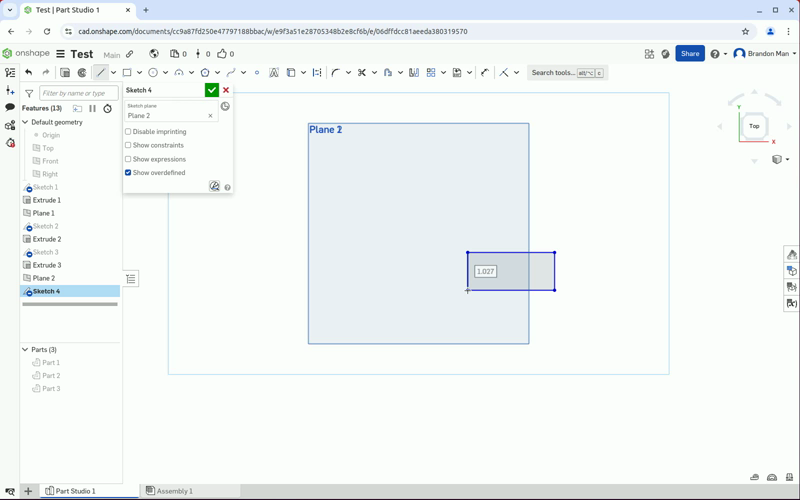
scroll(-6)
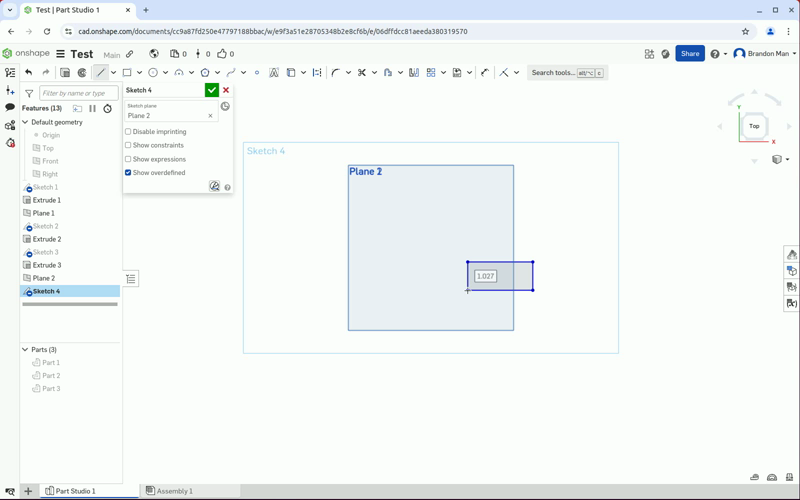
scroll(-6)
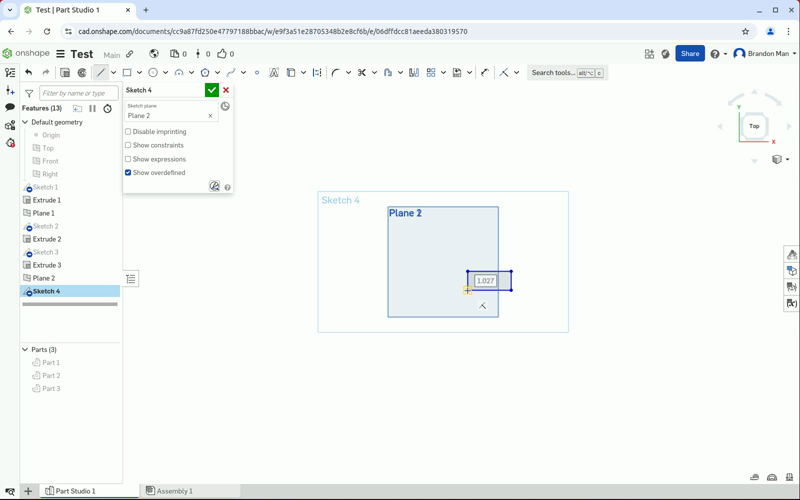
scroll(-6)
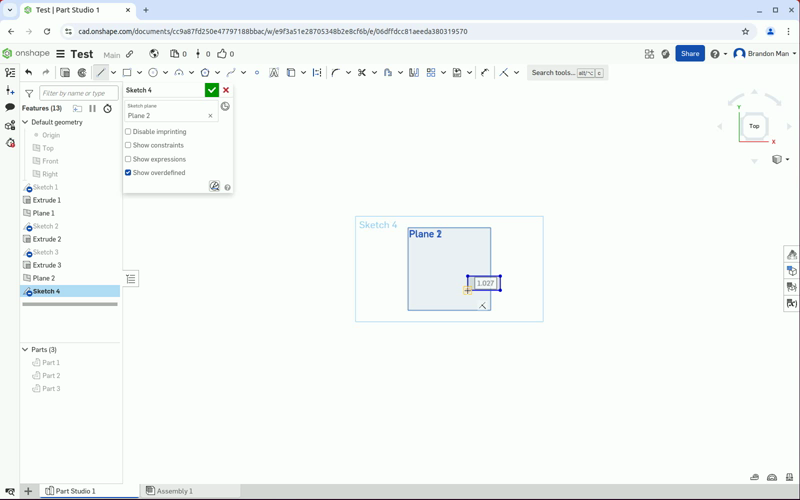
scroll(-6)
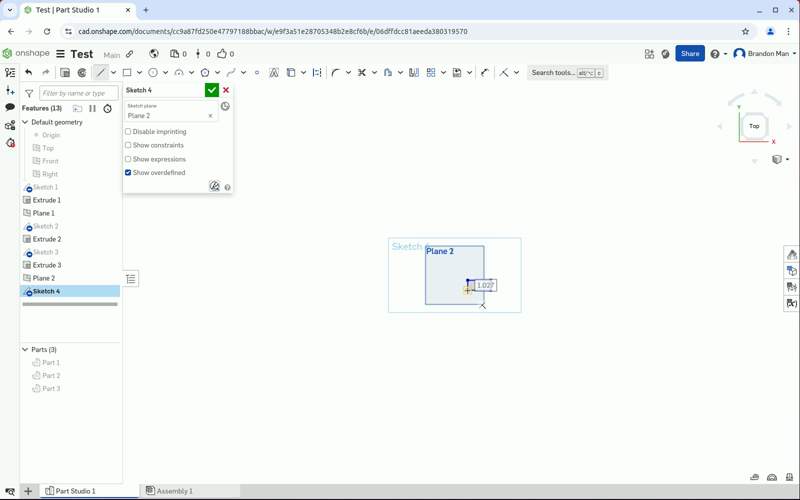
scroll(-6)
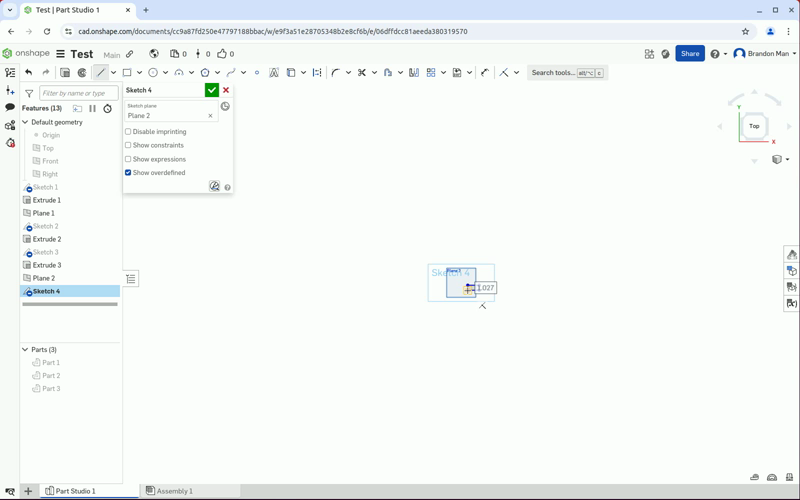
key(esc)
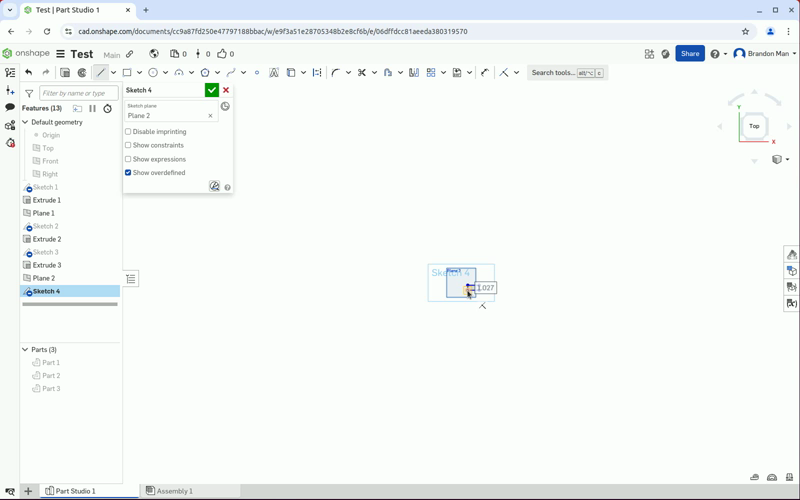
mouse_move(469, 289)
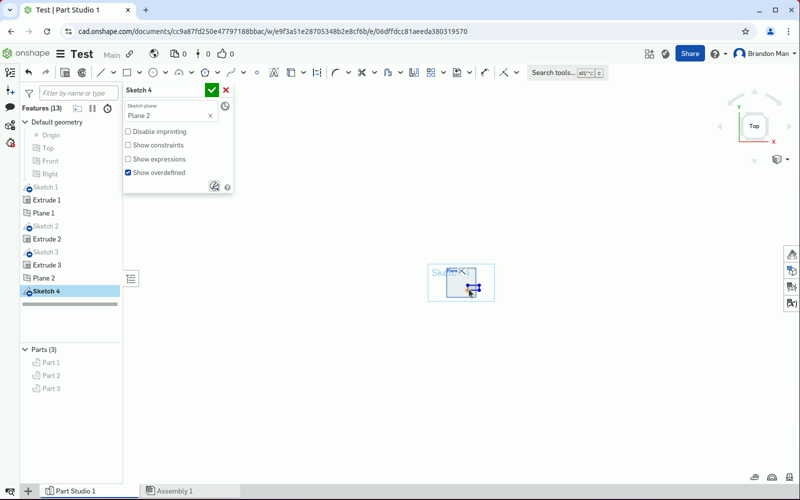
scroll(6)
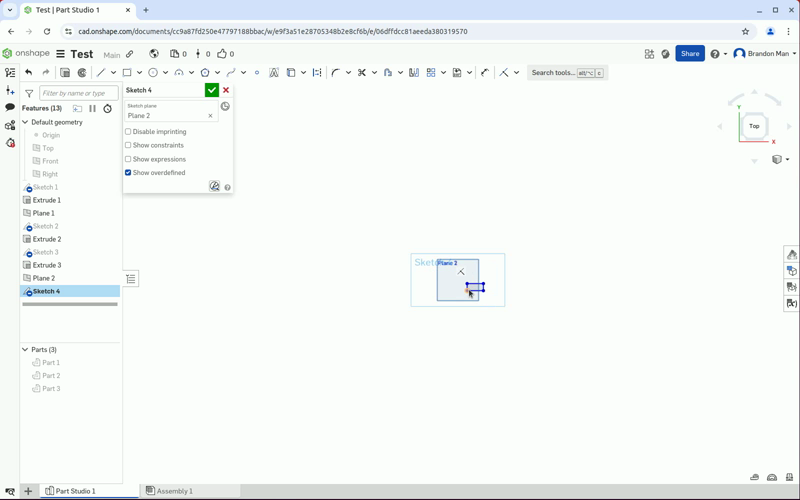
scroll(6)
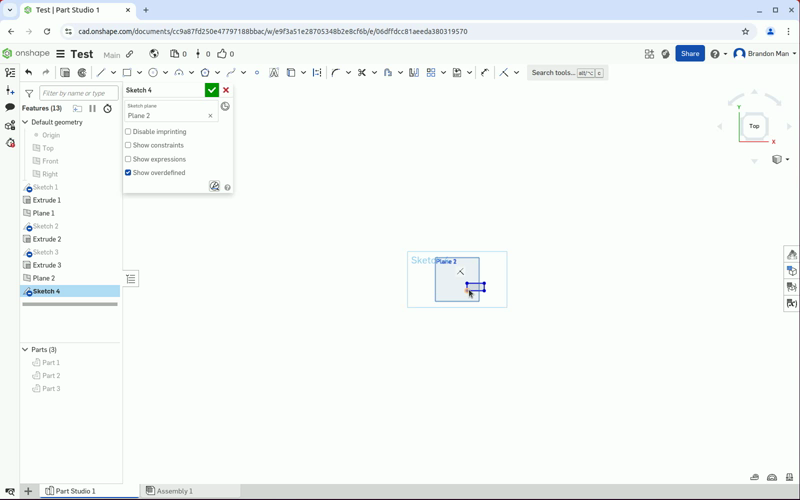
scroll(6)
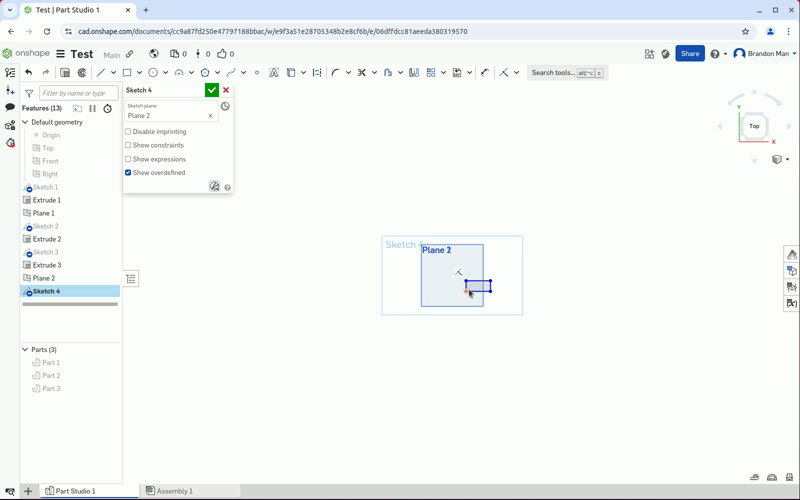
scroll(6)
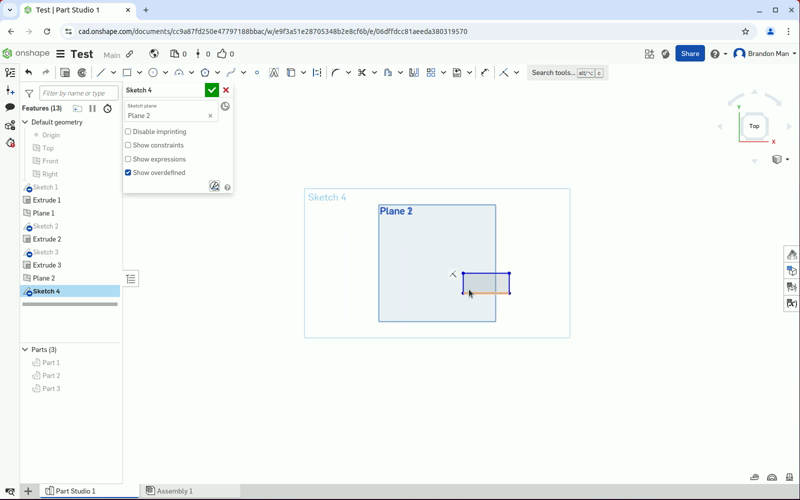
scroll(6)
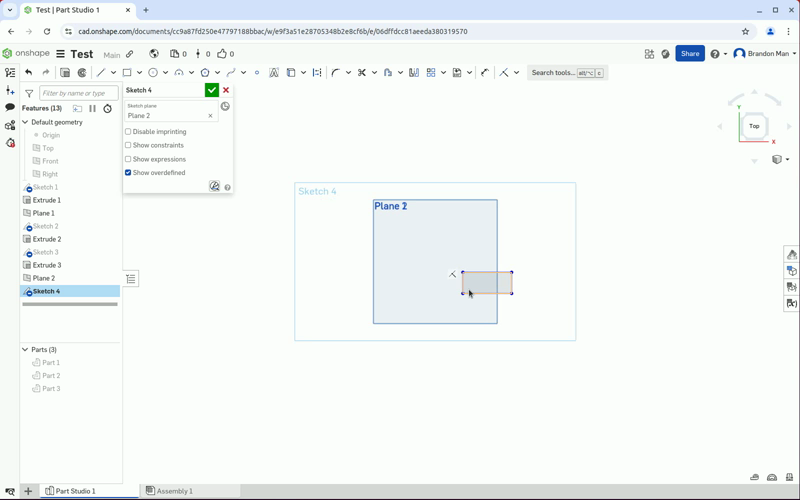
scroll(6)
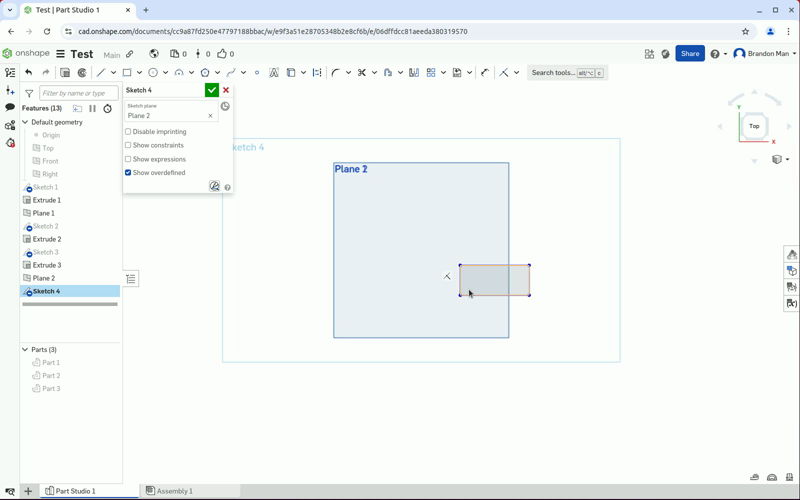
scroll(6)
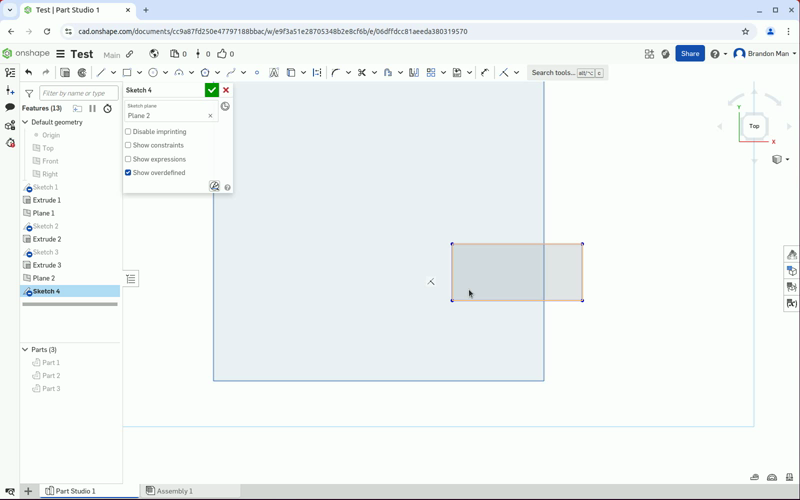
click(469, 289)
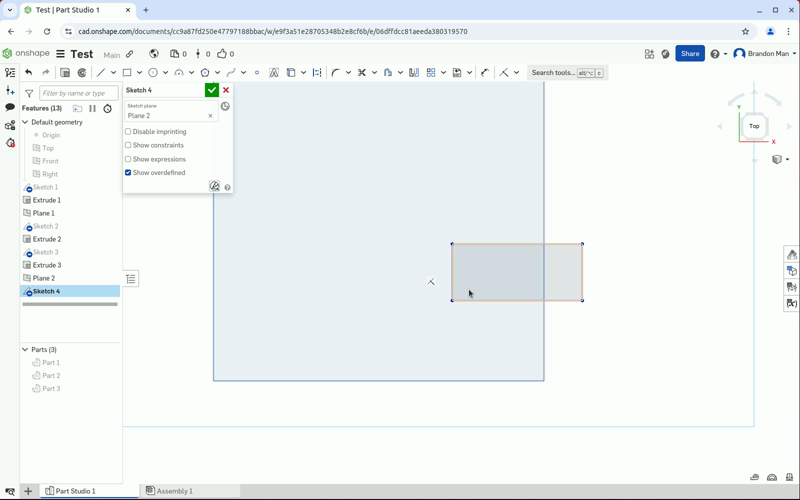
scroll(-6)
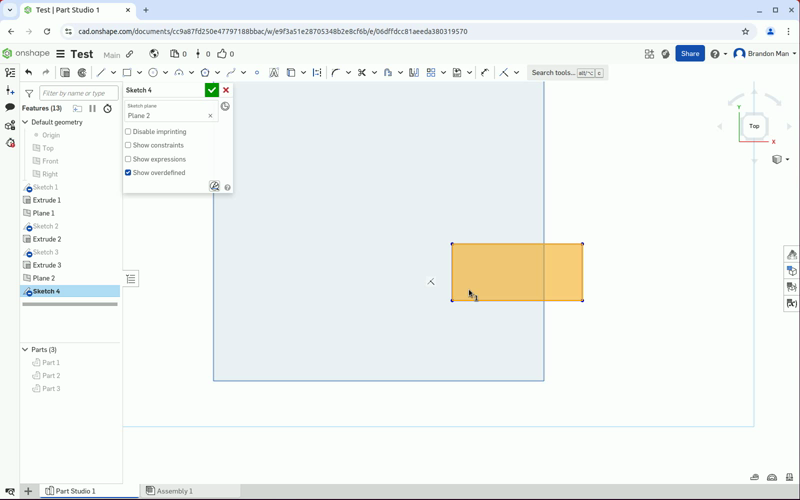
scroll(-6)
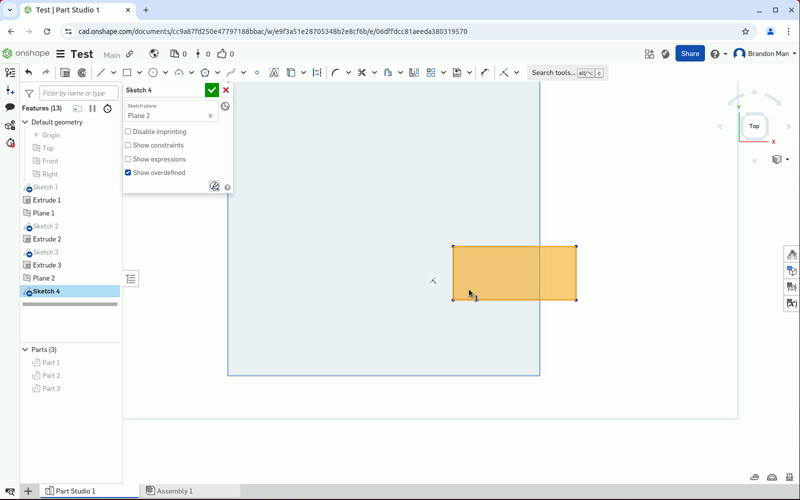
scroll(-6)
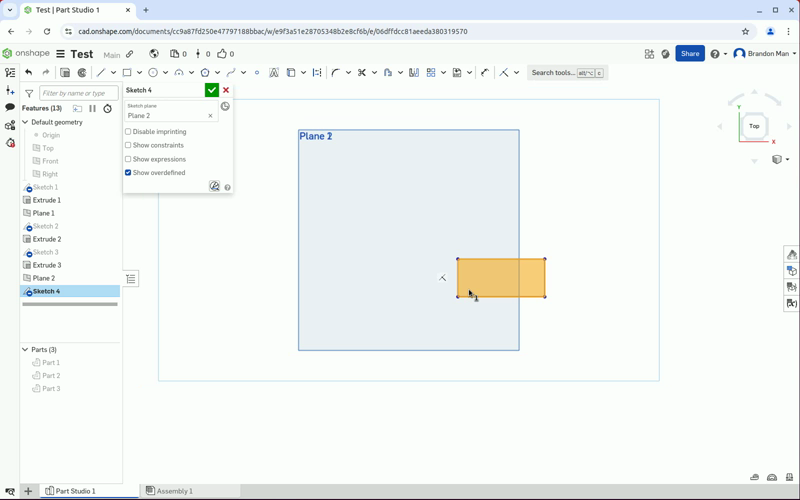
scroll(-6)
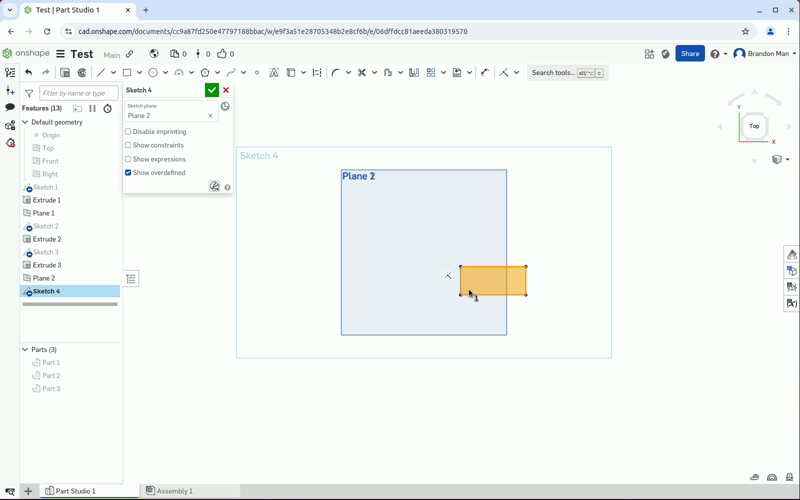
scroll(-6)
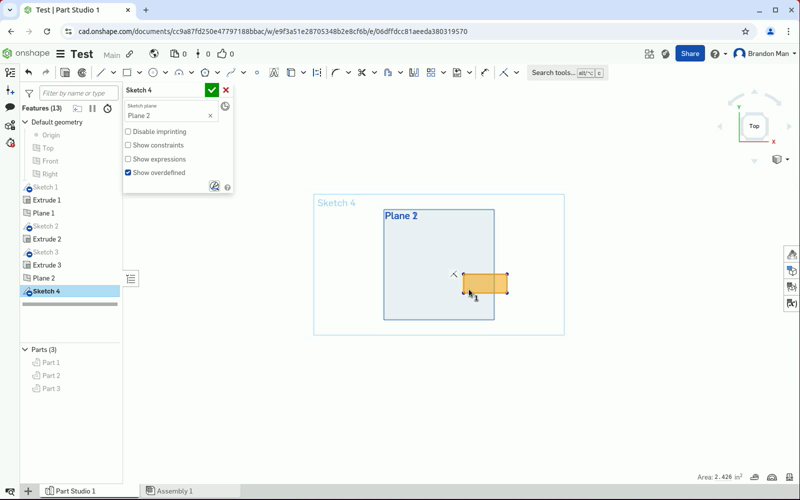
scroll(-6)
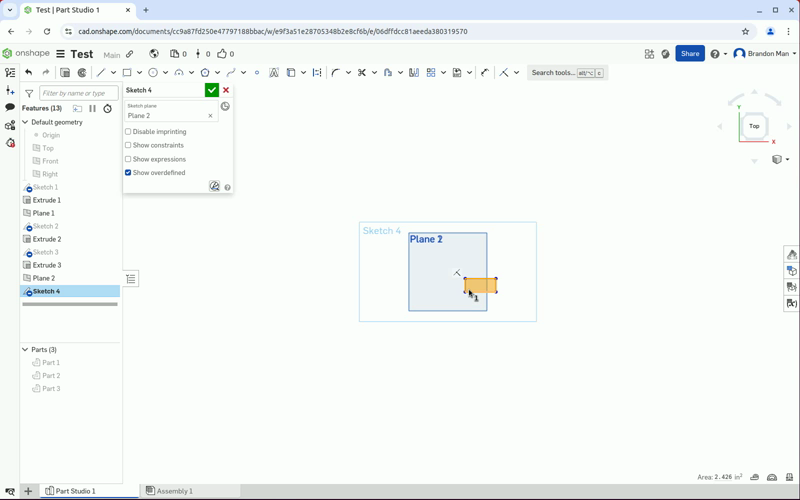
scroll(-6)
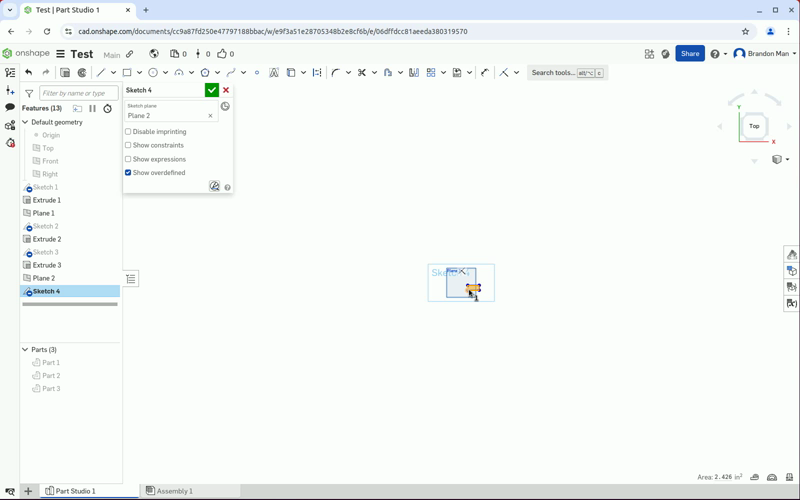
mouse_move(73, 352)
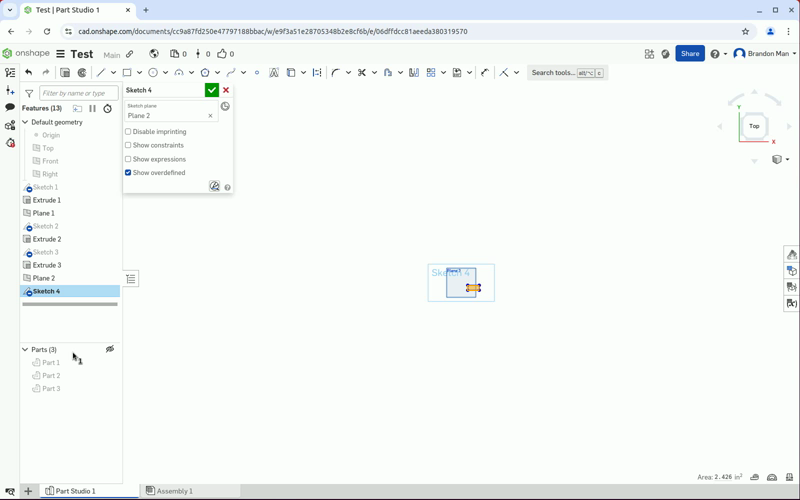
key(shift+y)
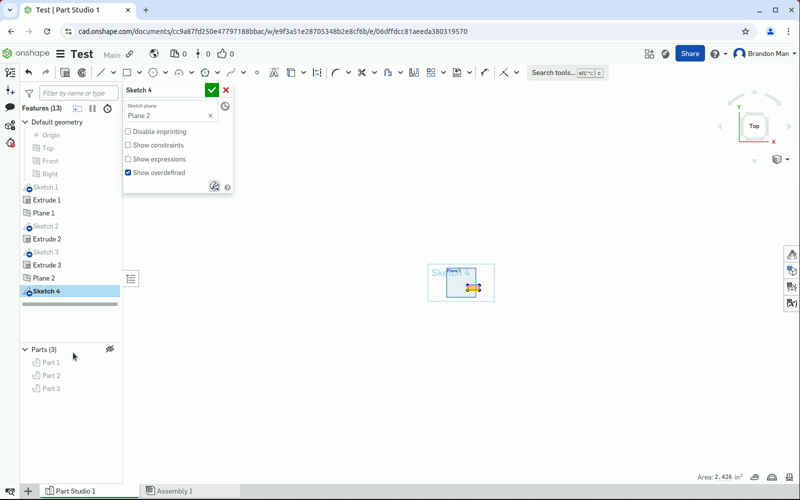
key(shift+e)
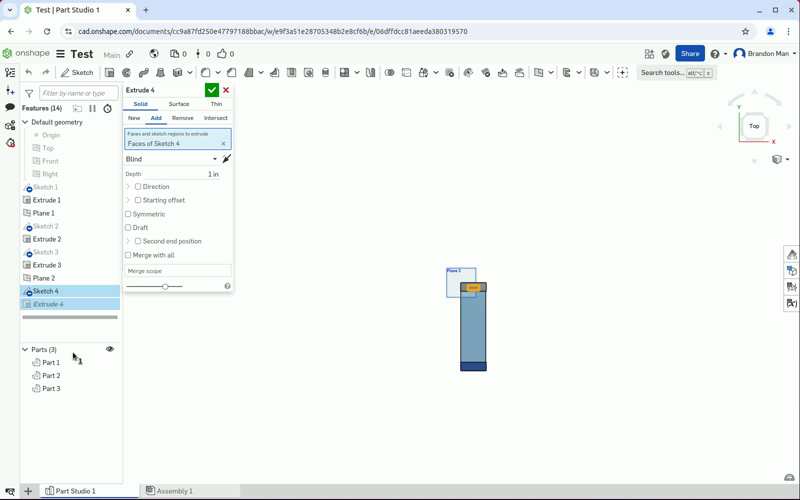
mouse_move(143, 106)
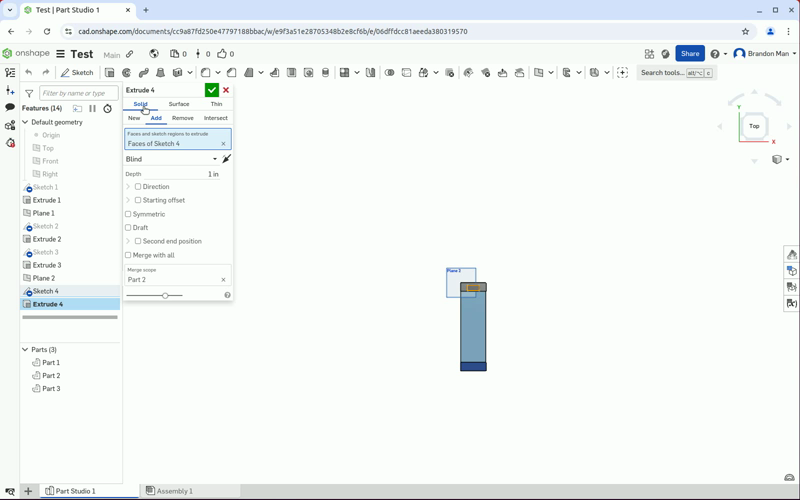
click(143, 106)
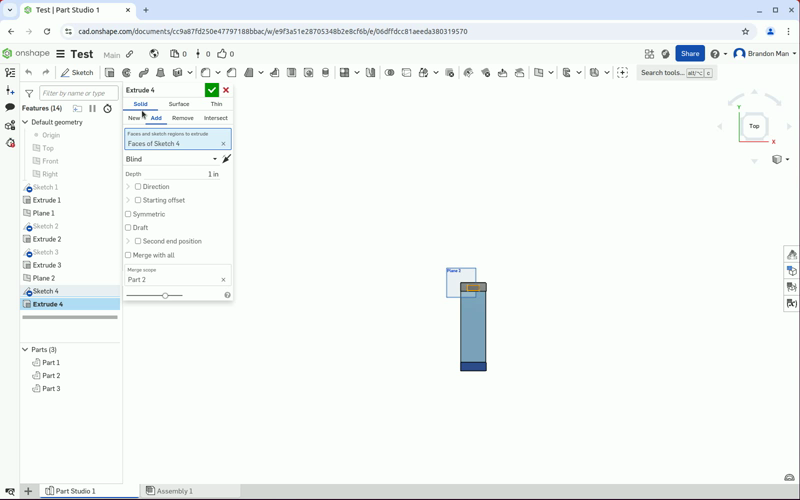
mouse_move(137, 120)
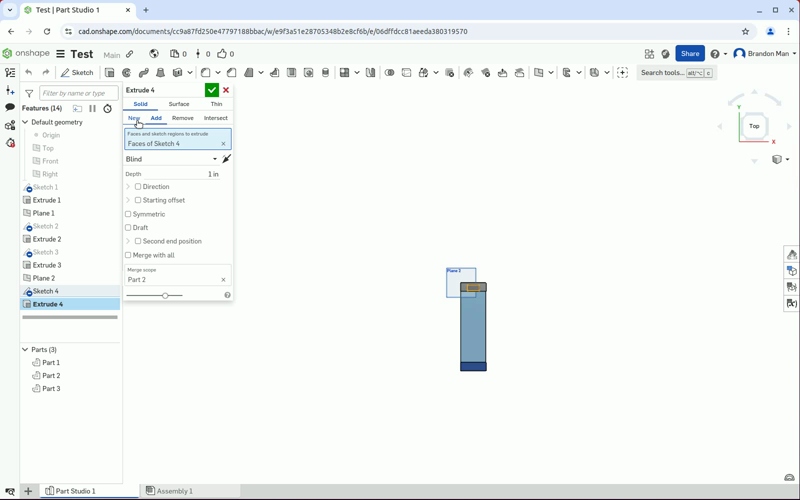
click(137, 120)
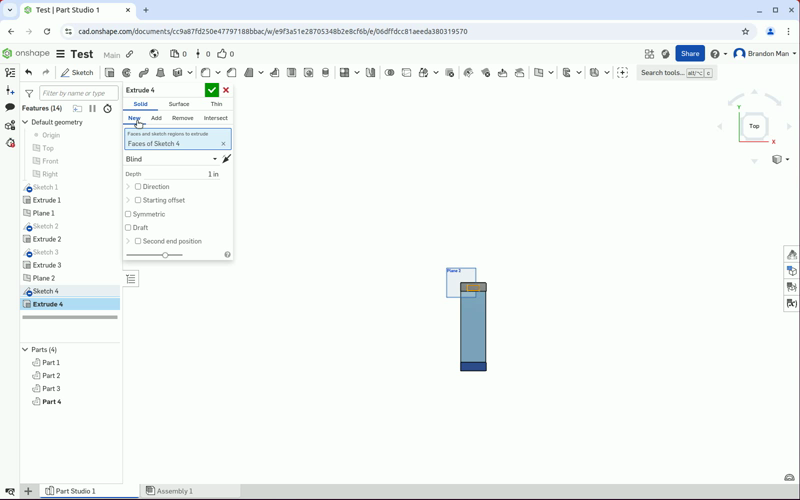
key(tab, 4)
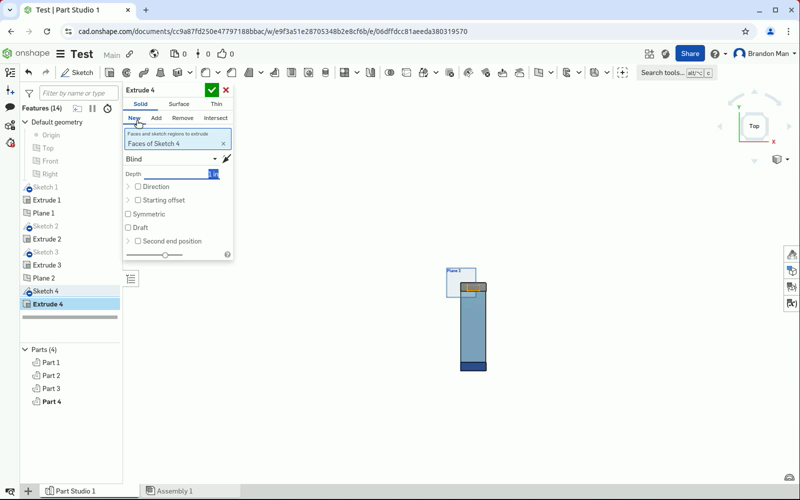
text(2.166)
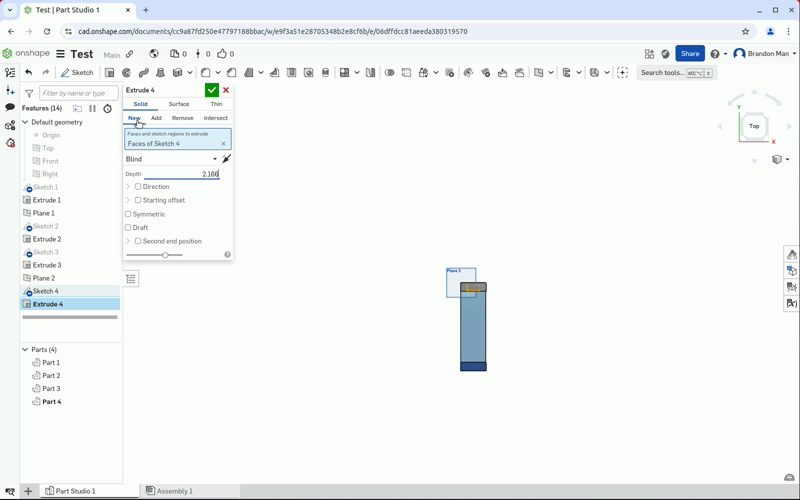
key(enter)
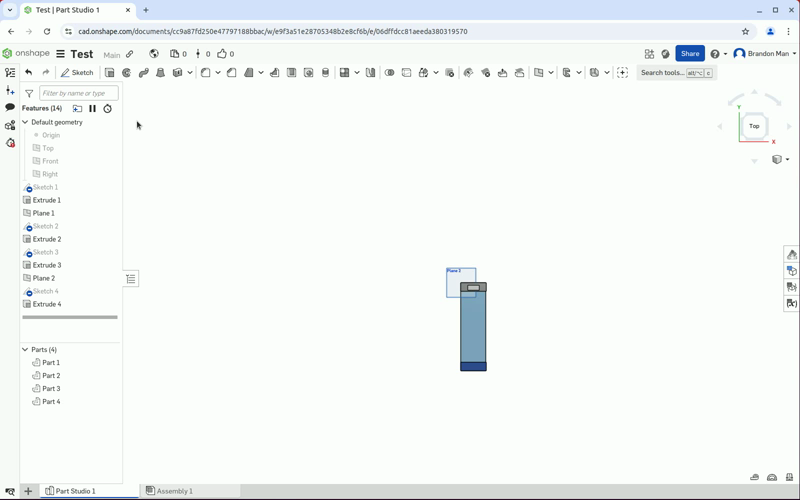
key(shift+h)
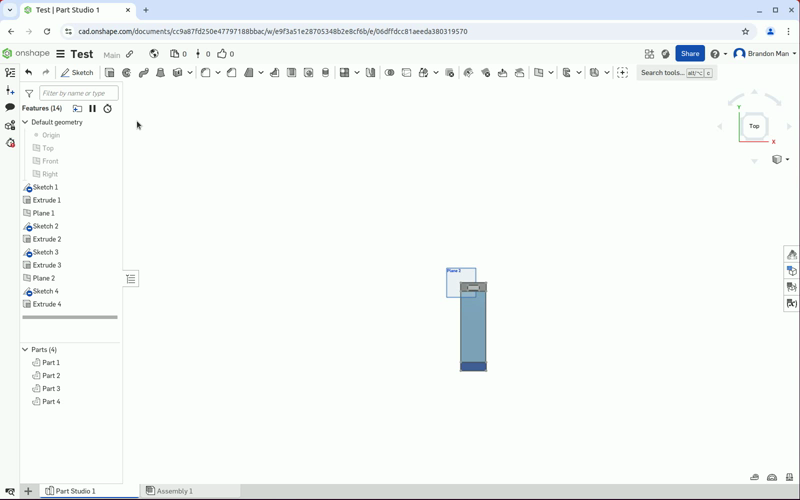
key(shift+h)
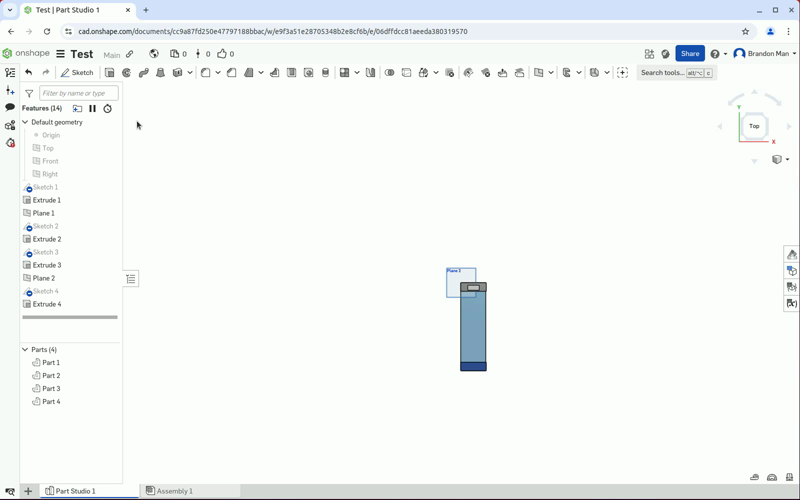
mouse_move(73, 189)
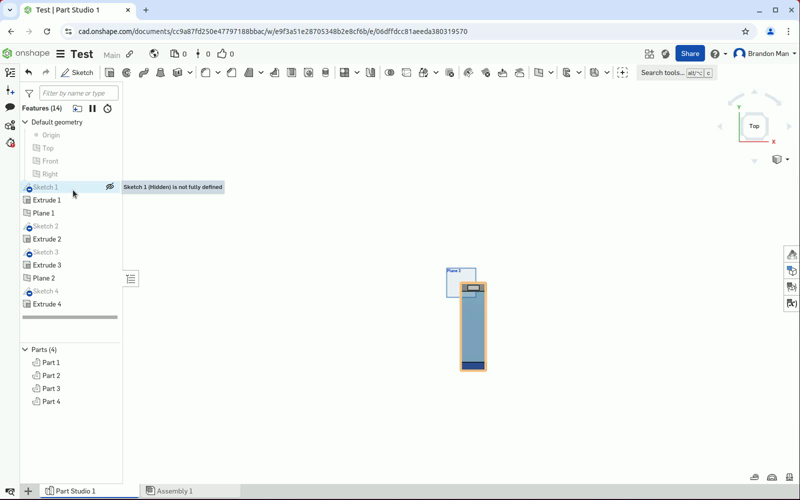
click(73, 189)
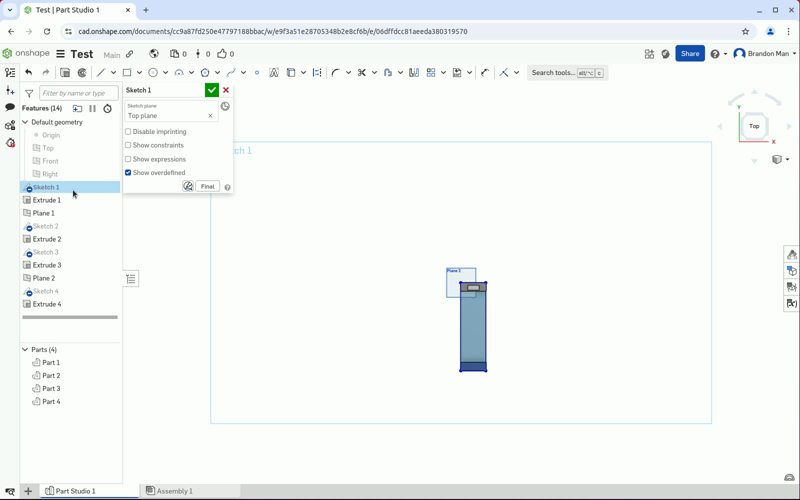
mouse_move(229, 92)
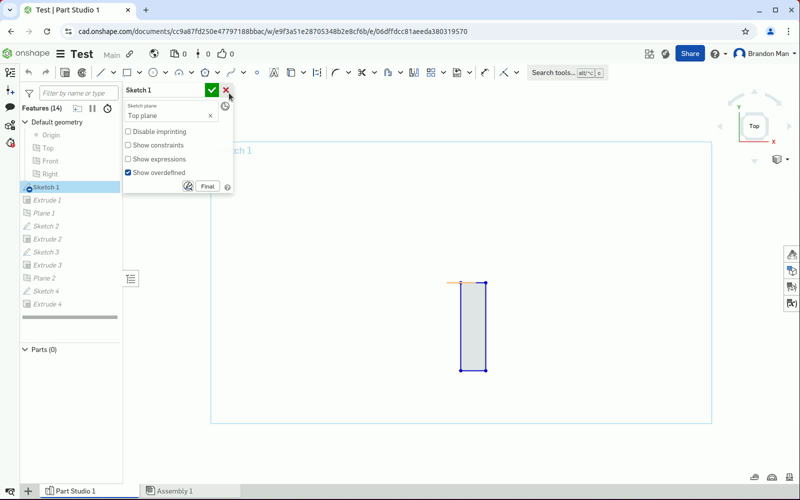
click(229, 92)
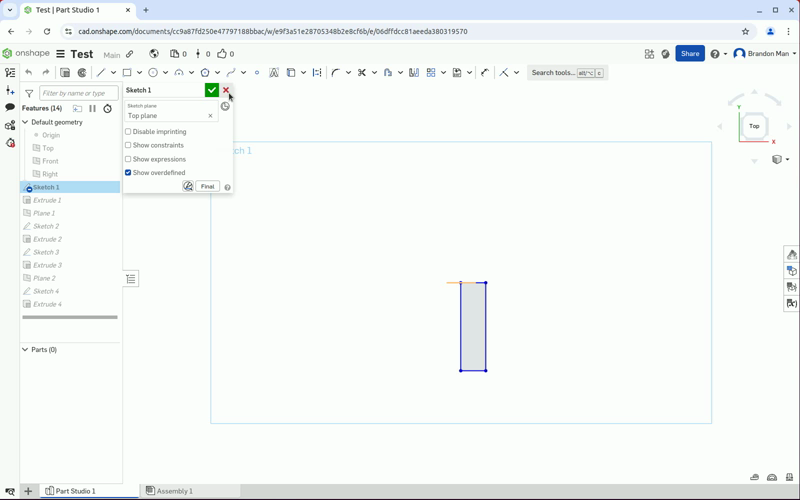
key(shift+s)
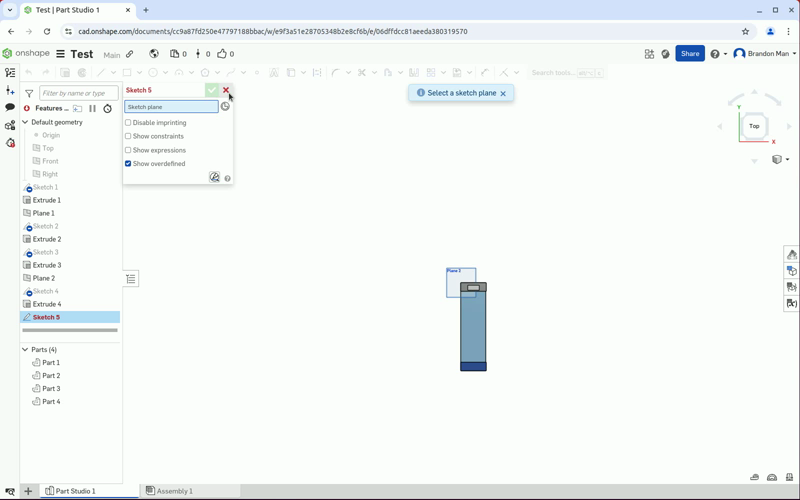
mouse_move(73, 280)
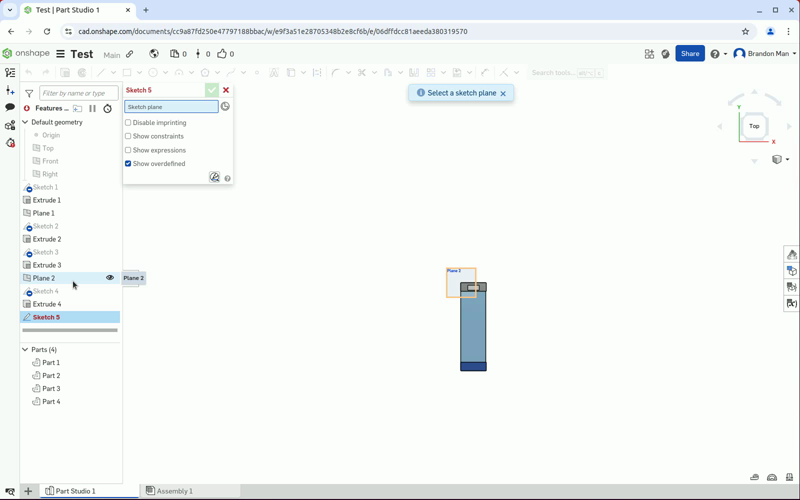
click(73, 280)
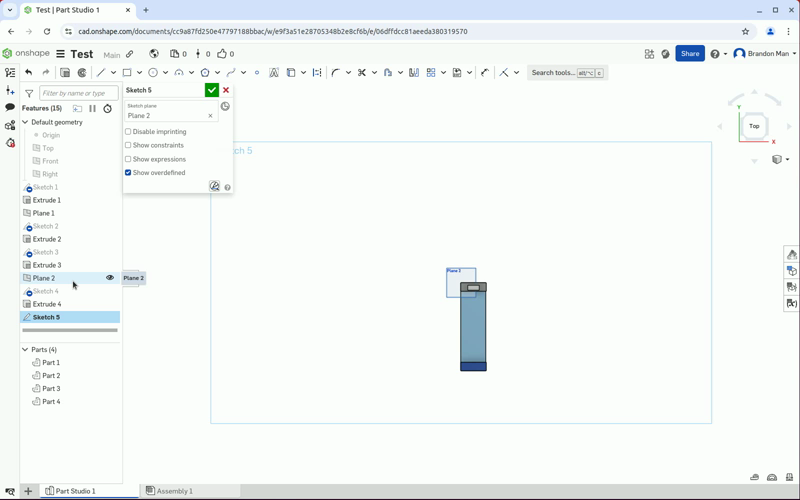
mouse_move(73, 352)
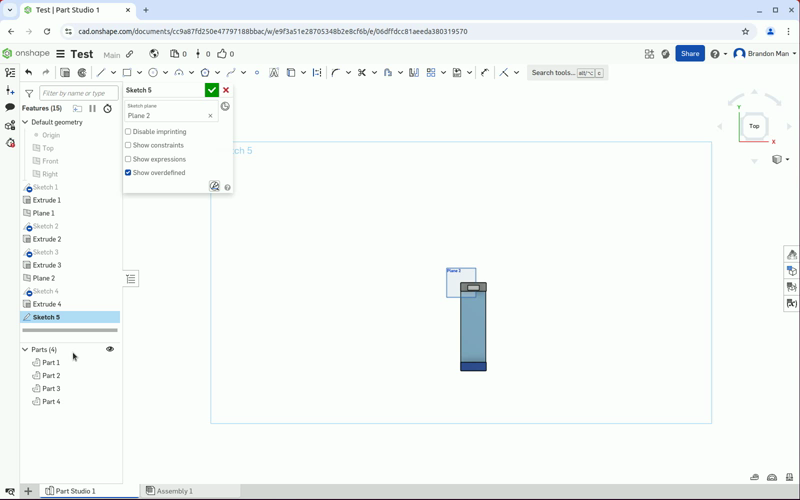
key(y)
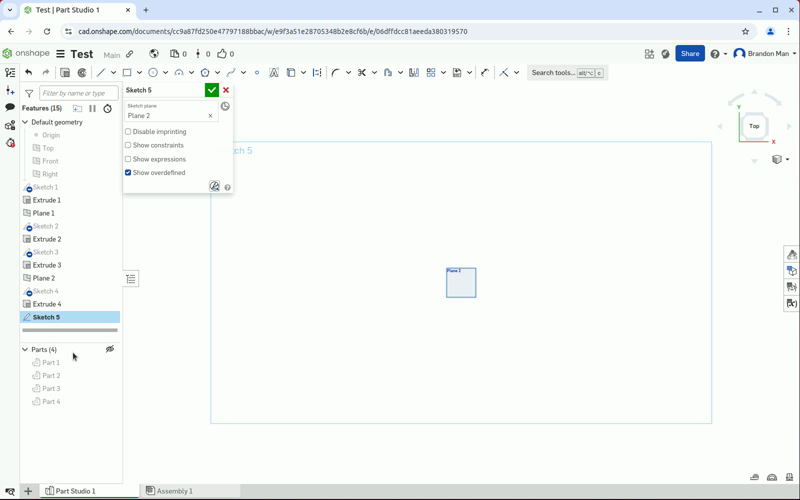
key(l)
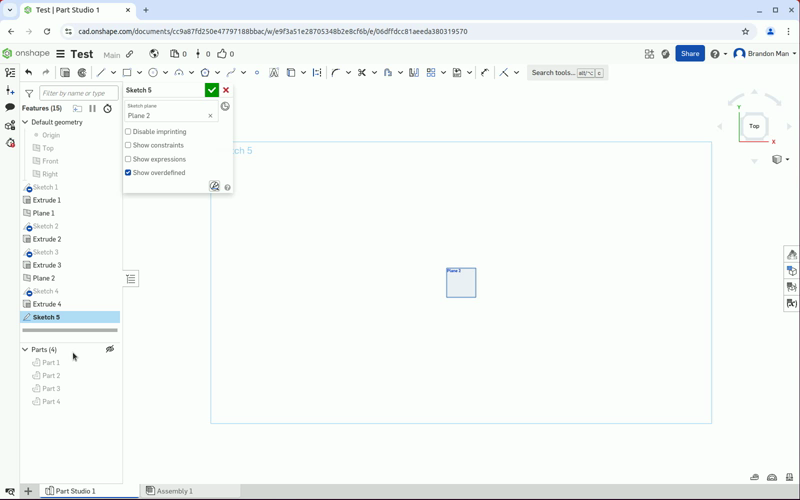
key_down(shift)
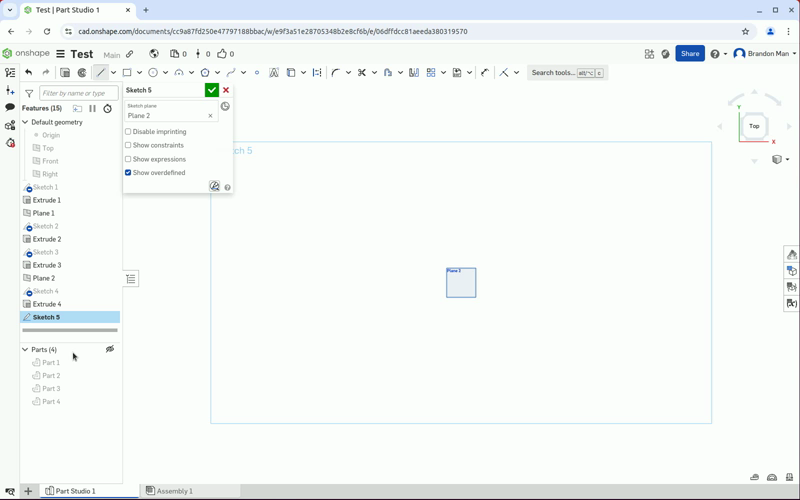
mouse_move(467, 368)
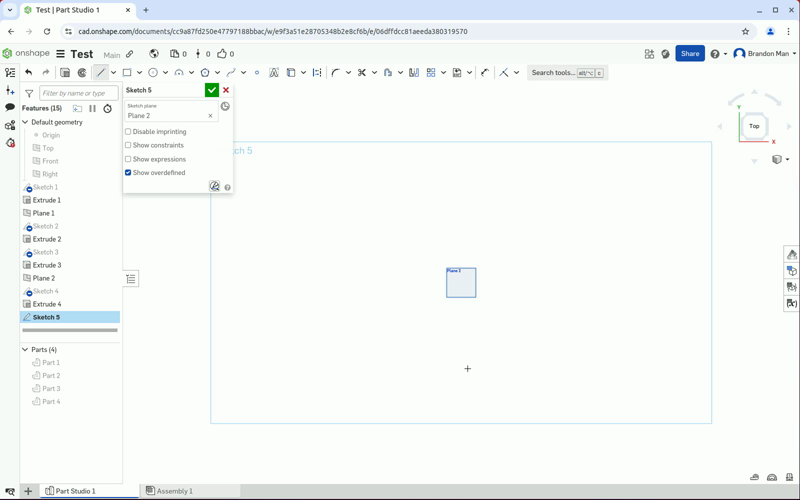
click(467, 368)
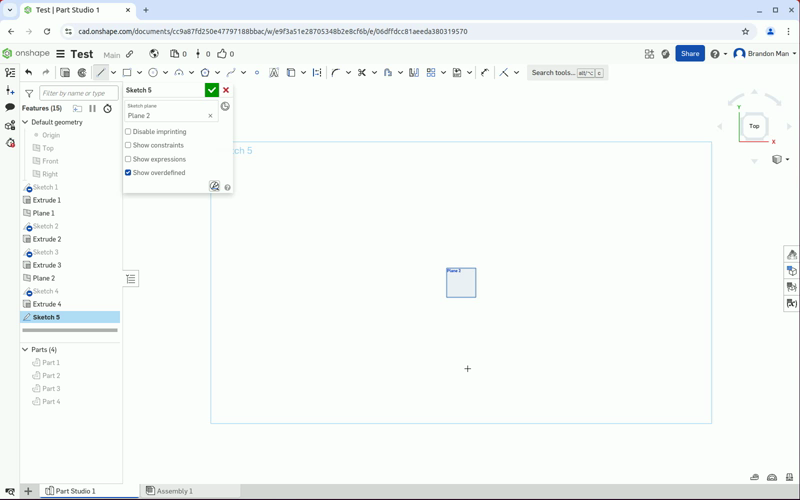
key_up(shift)
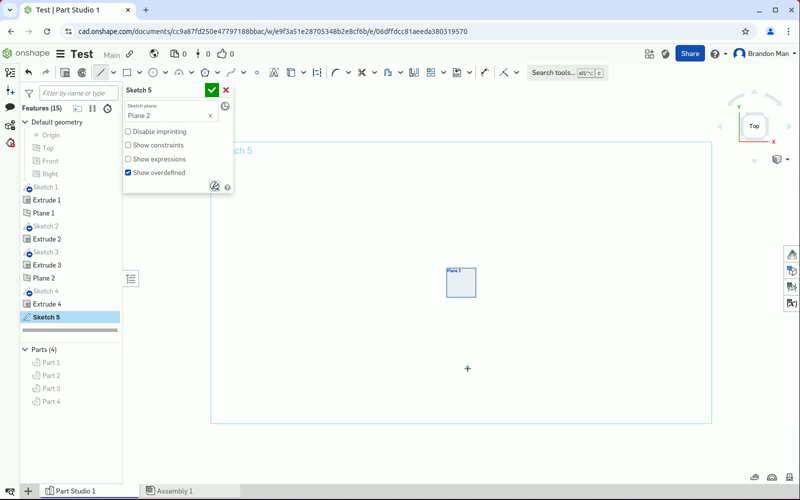
key_down(shift)
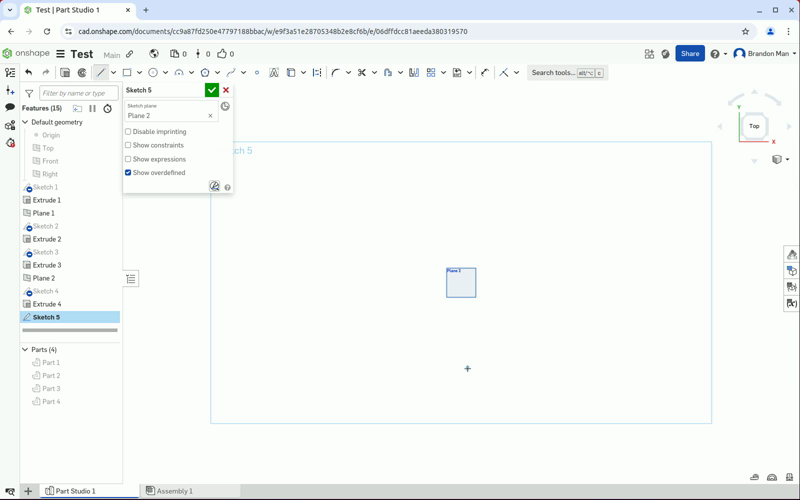
mouse_move(497, 368)
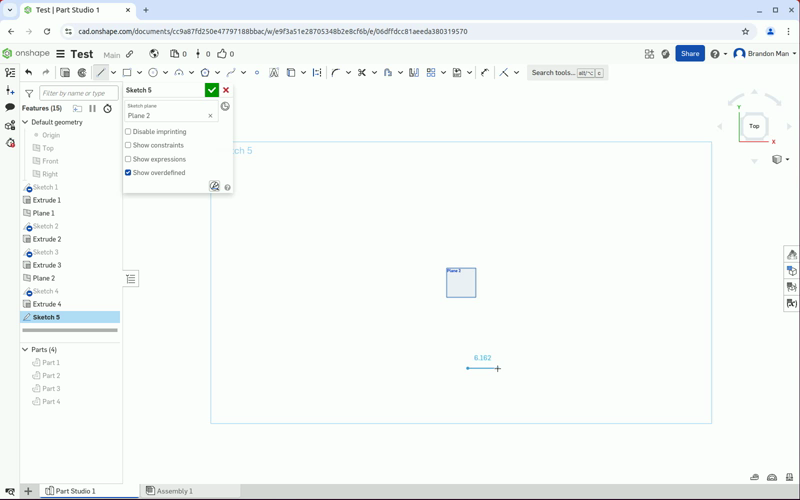
mouse_move(479, 368)
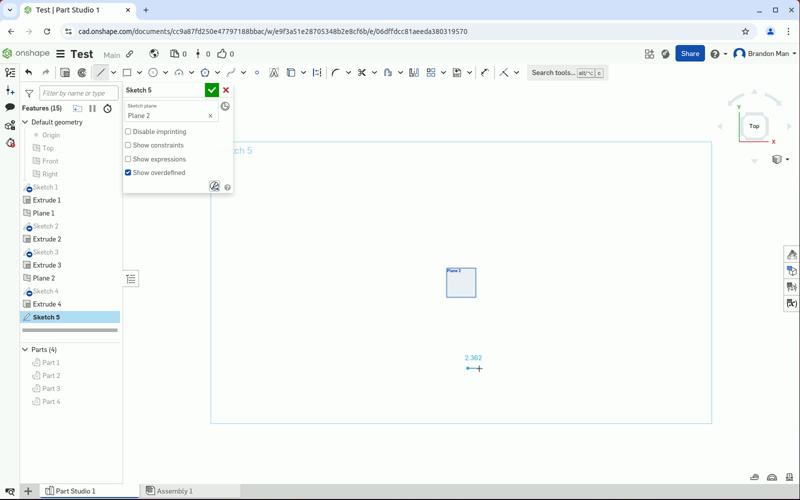
click(479, 368)
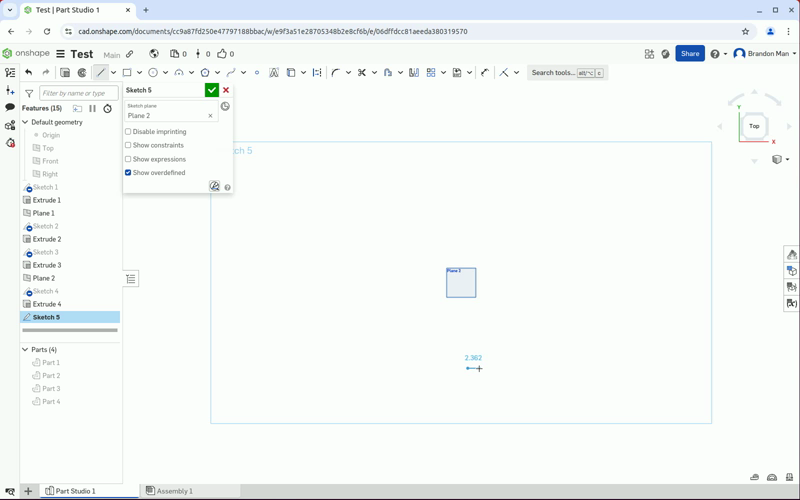
key_up(shift)
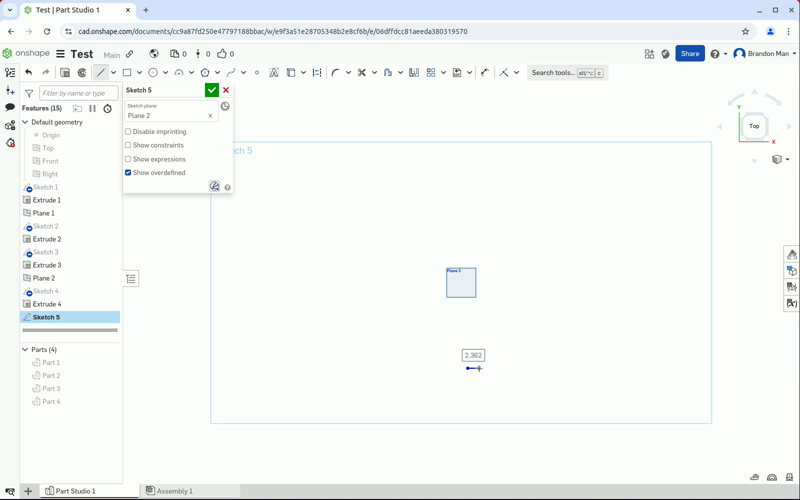
key_down(shift)
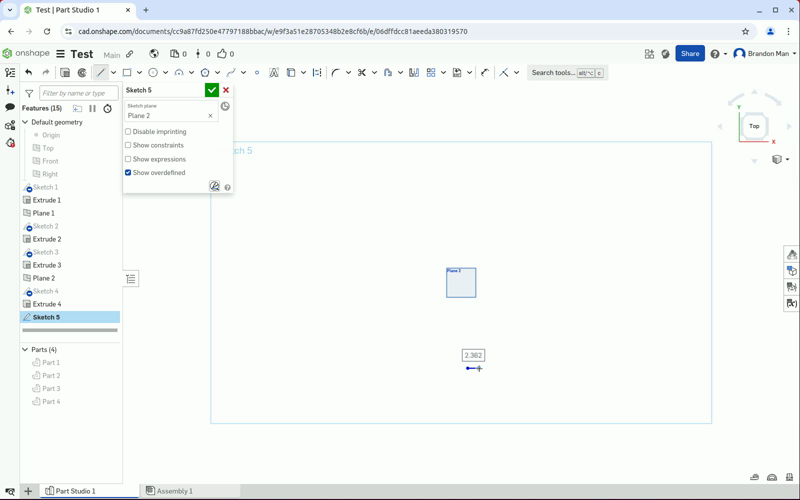
mouse_move(509, 368)
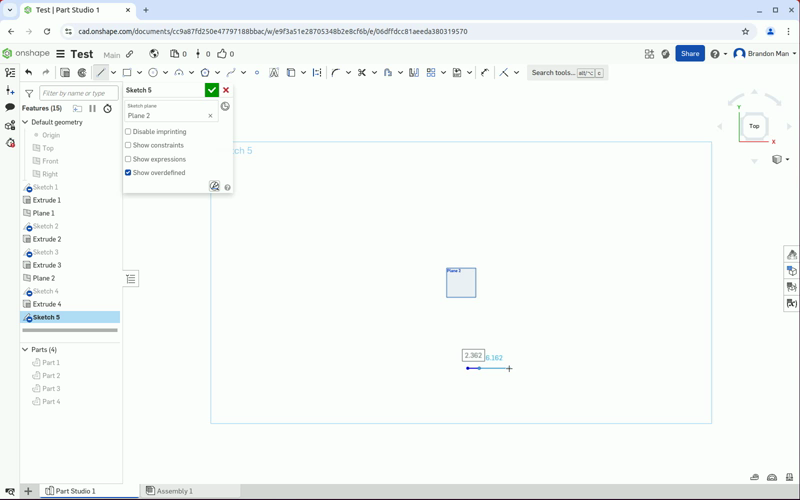
mouse_move(479, 363)
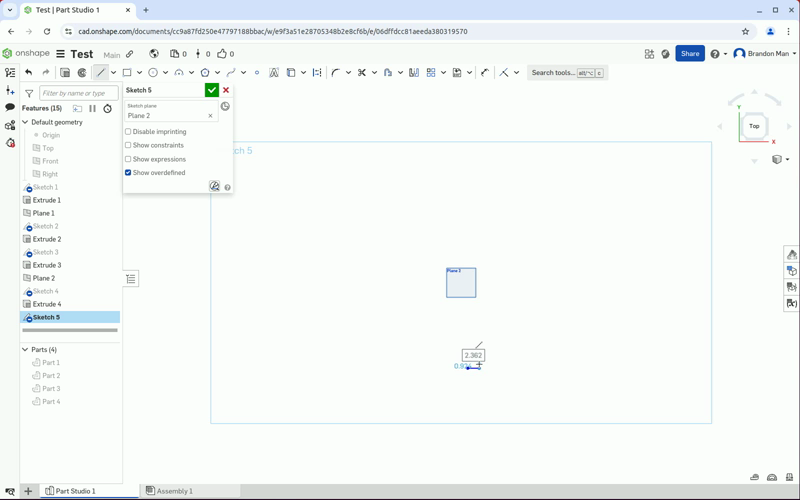
scroll(6)
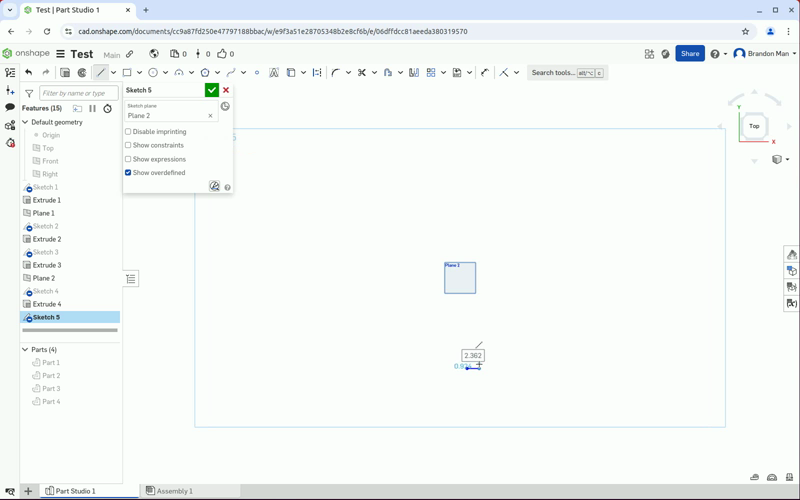
scroll(6)
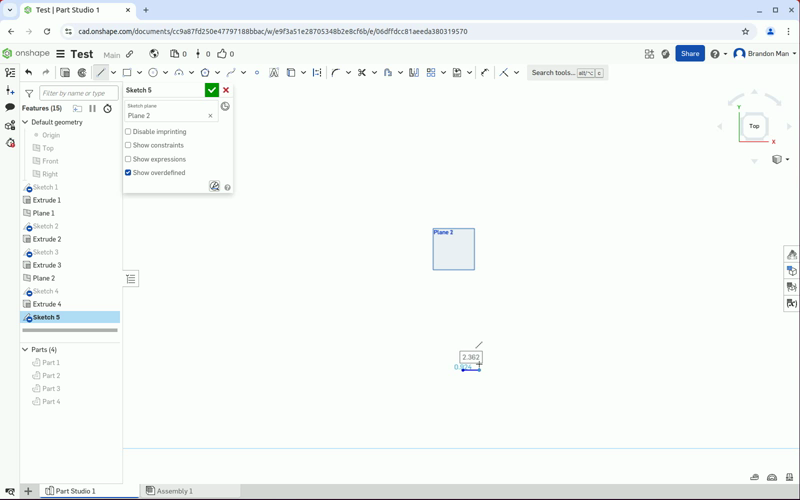
scroll(6)
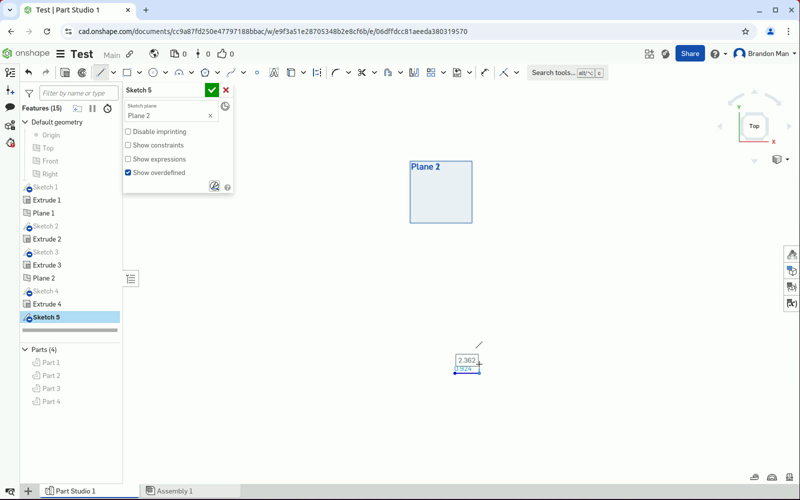
scroll(6)
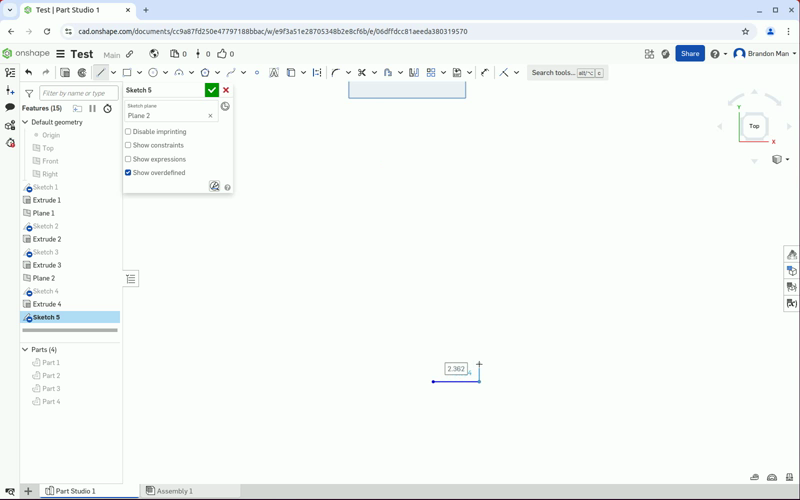
scroll(6)
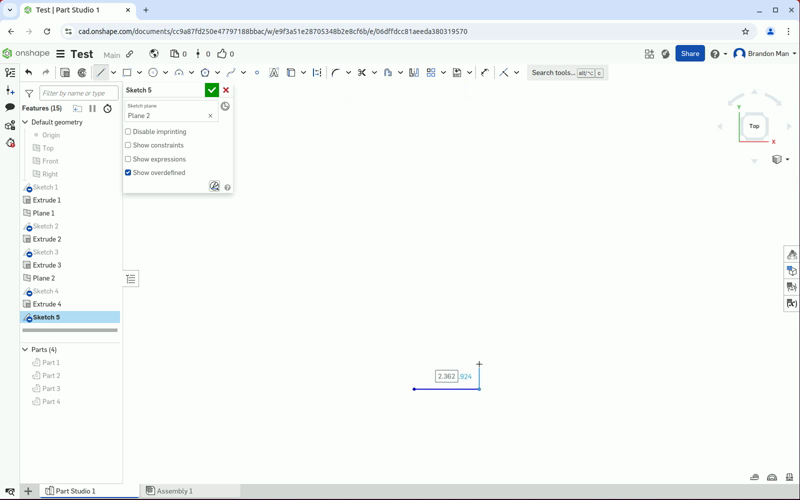
scroll(6)
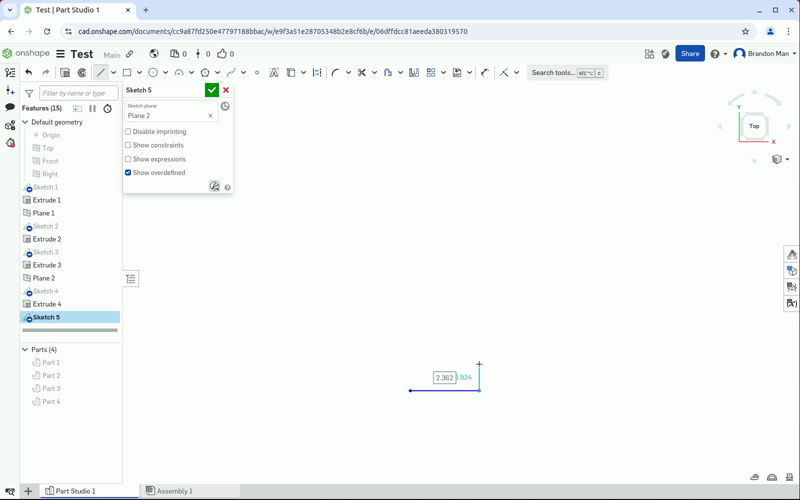
scroll(6)
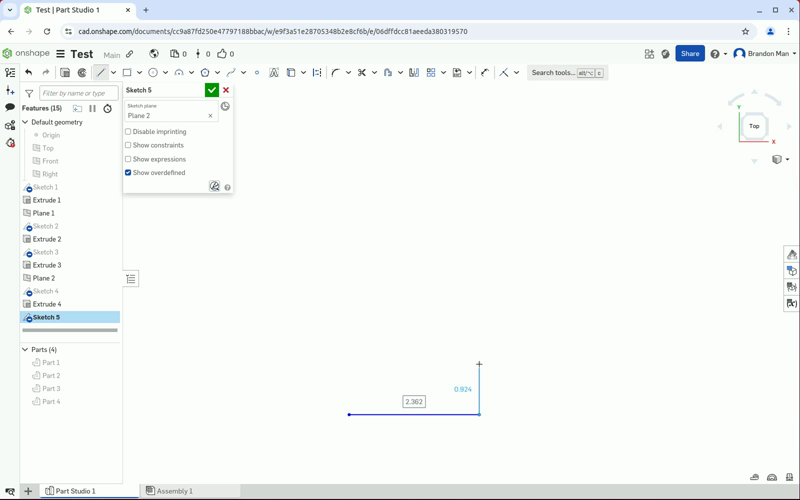
click(479, 363)
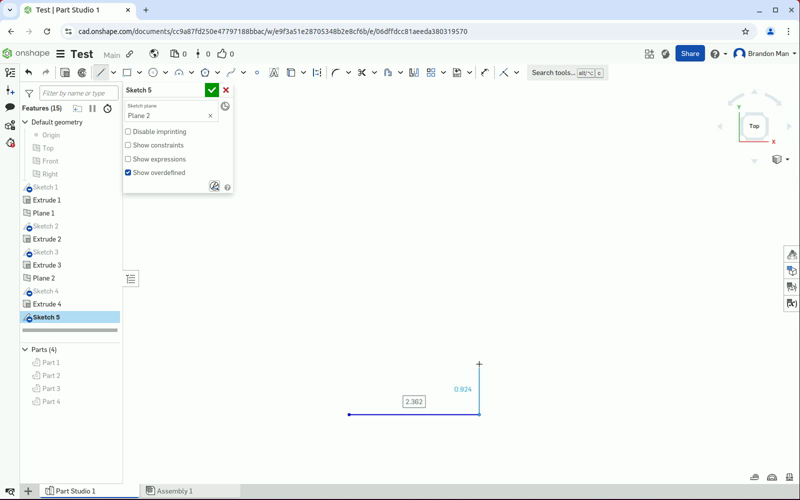
scroll(-6)
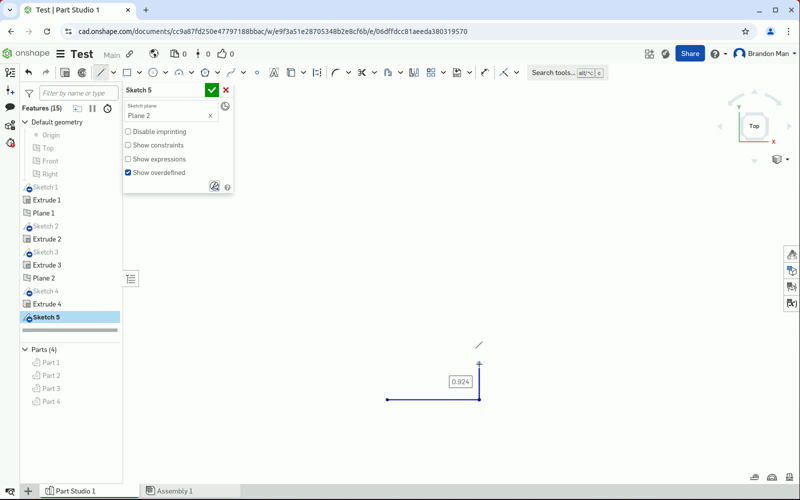
scroll(-6)
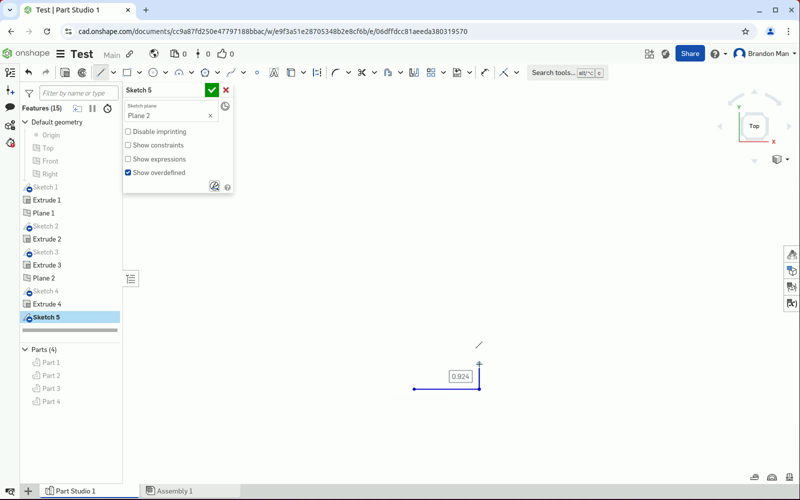
scroll(-6)
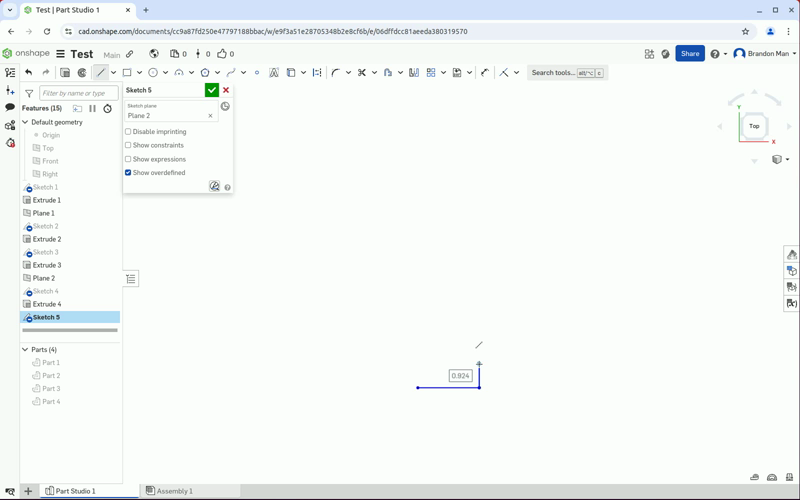
scroll(-6)
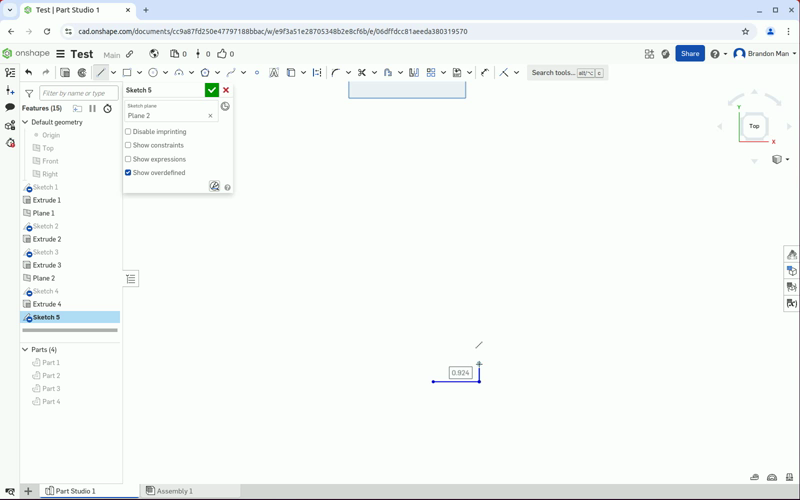
scroll(-6)
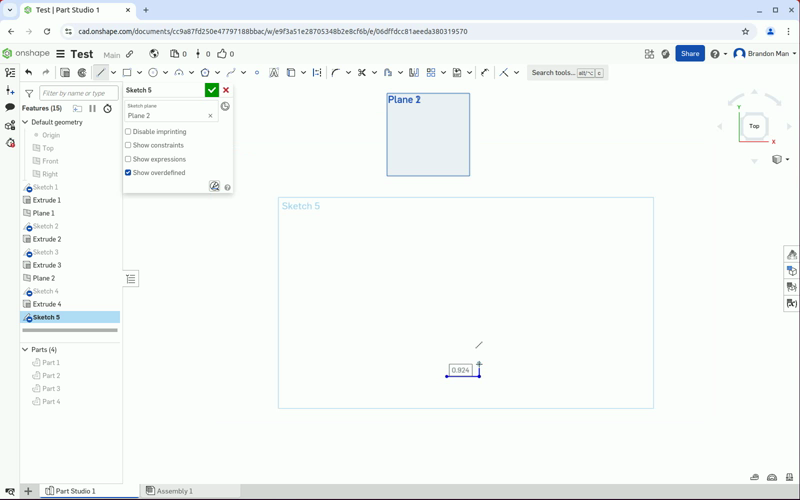
scroll(-6)
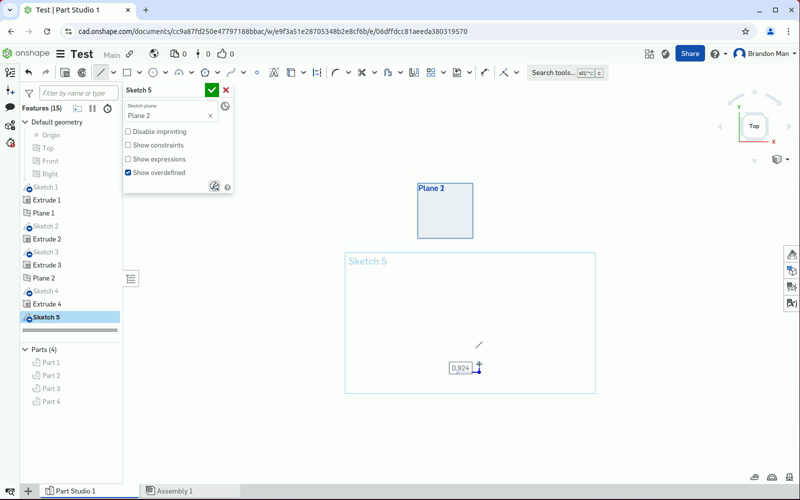
scroll(-6)
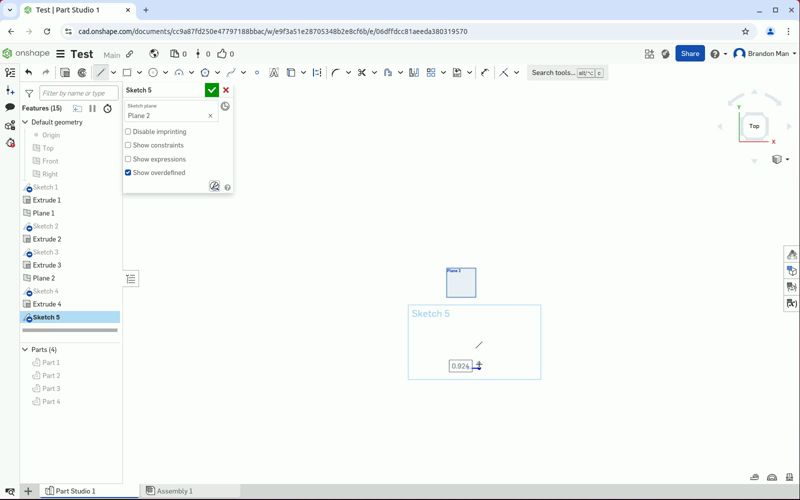
key_up(shift)
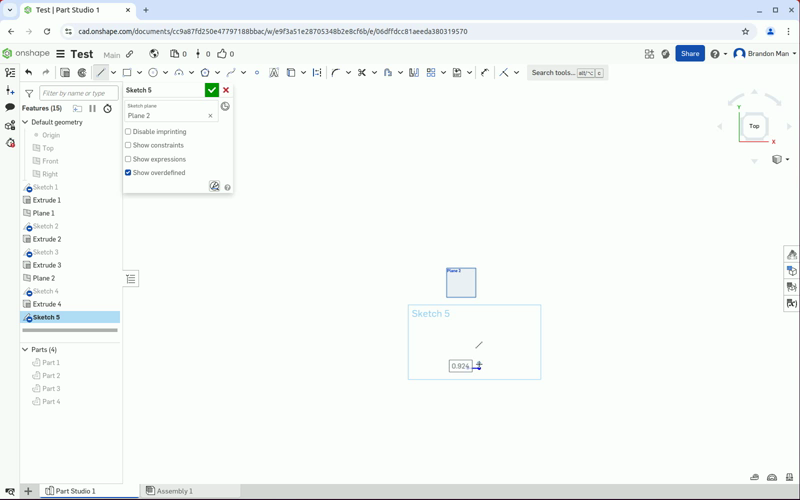
key_down(shift)
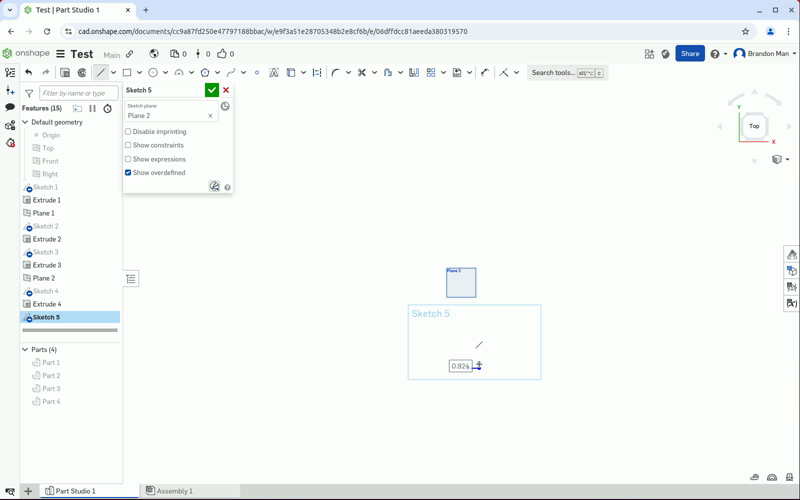
mouse_move(509, 363)
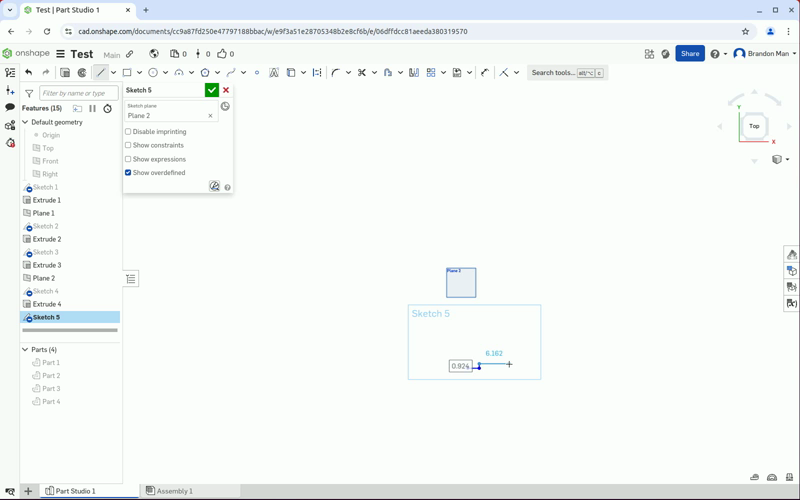
mouse_move(467, 363)
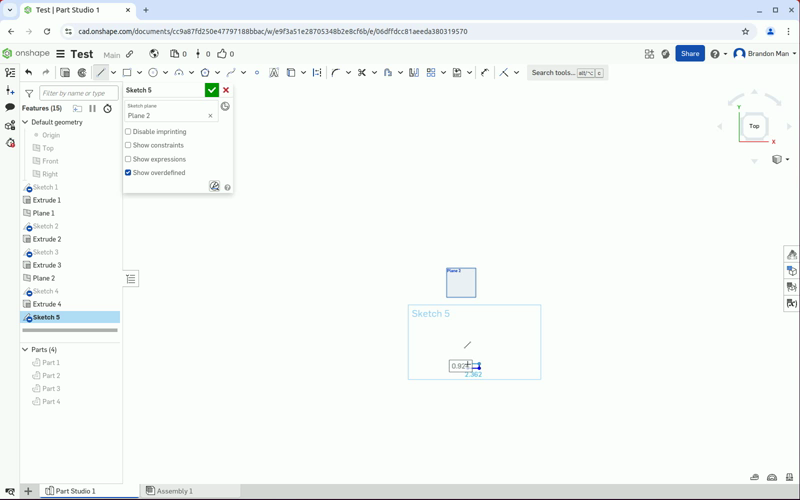
click(467, 363)
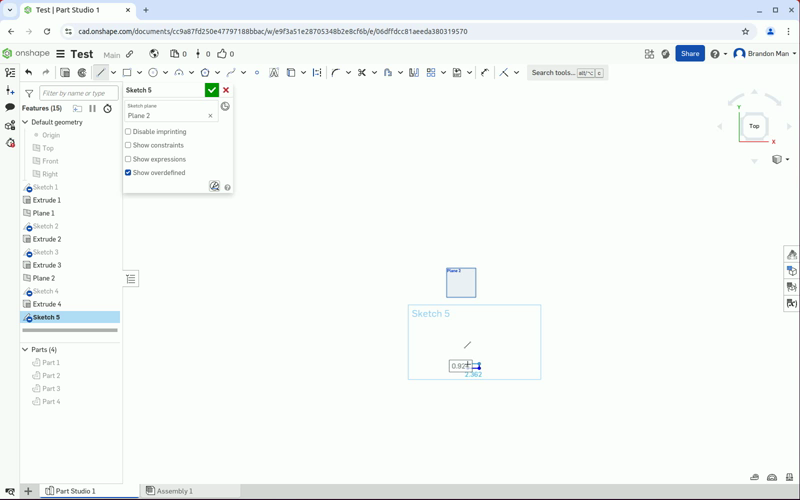
key_up(shift)
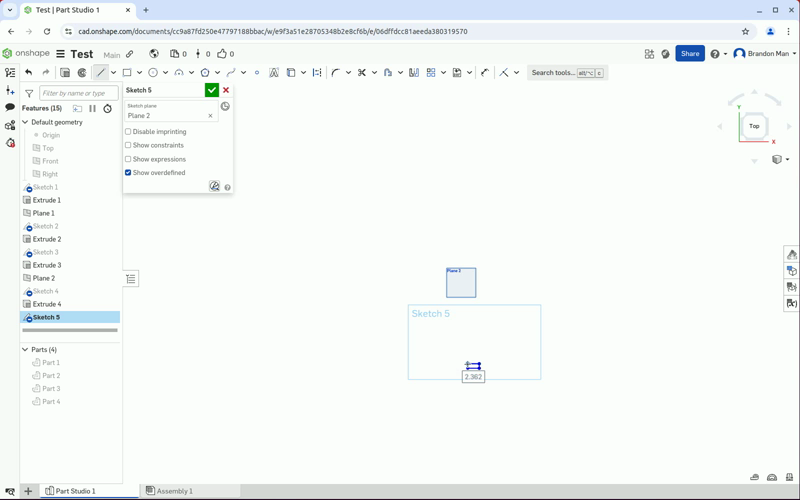
mouse_move(497, 363)
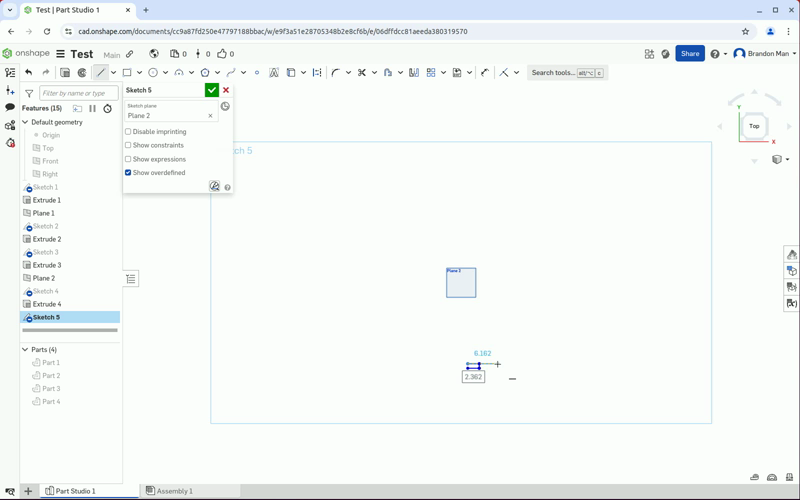
key_down(shift)
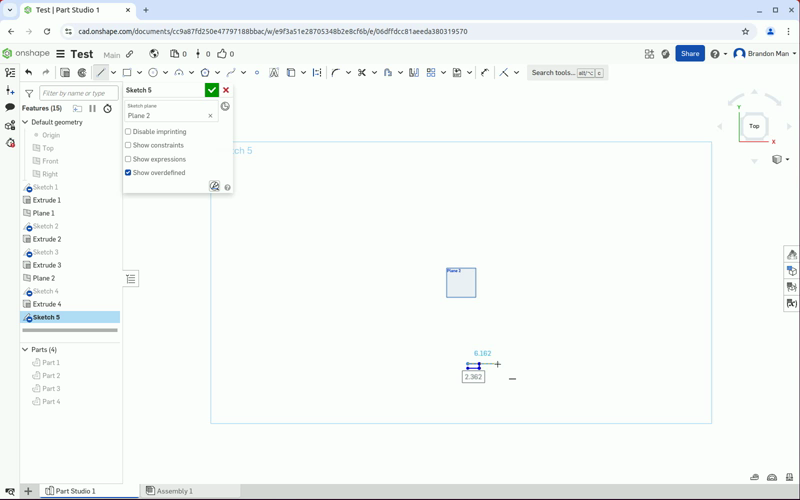
mouse_move(467, 368)
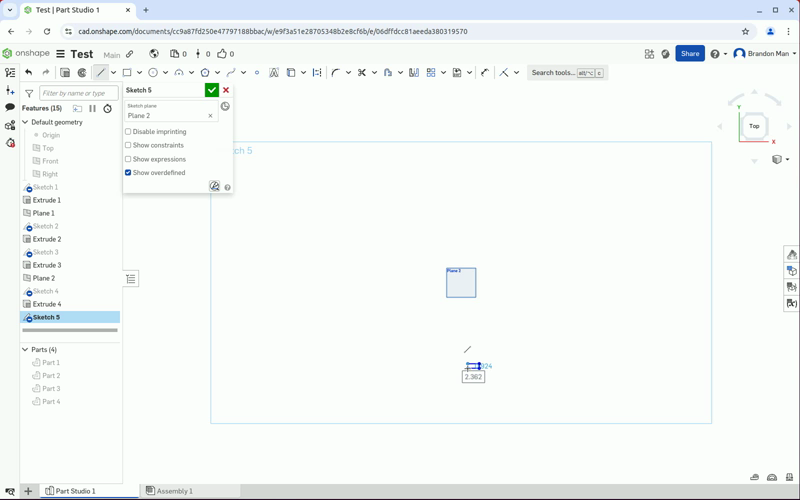
scroll(6)
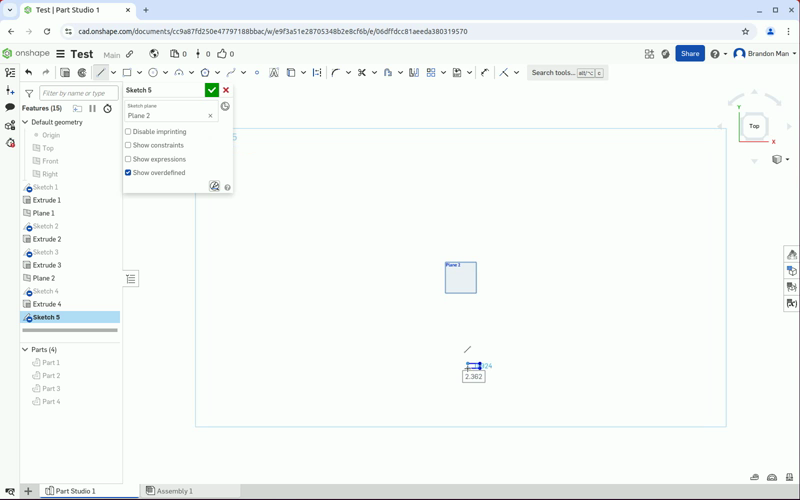
scroll(6)
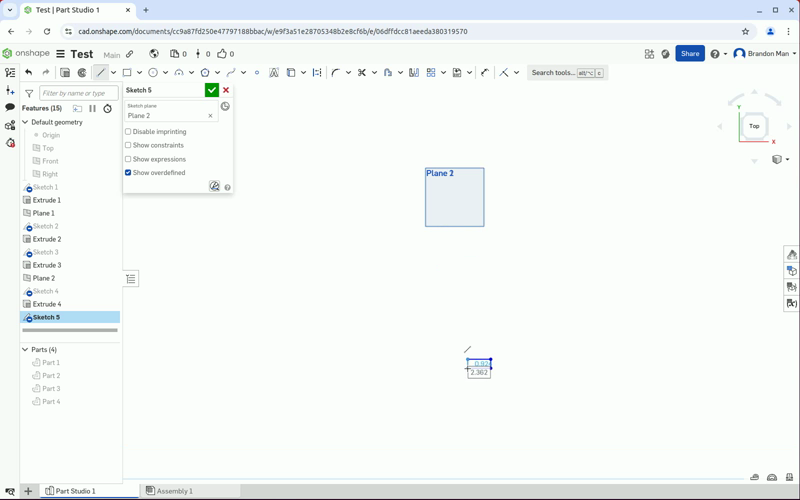
scroll(6)
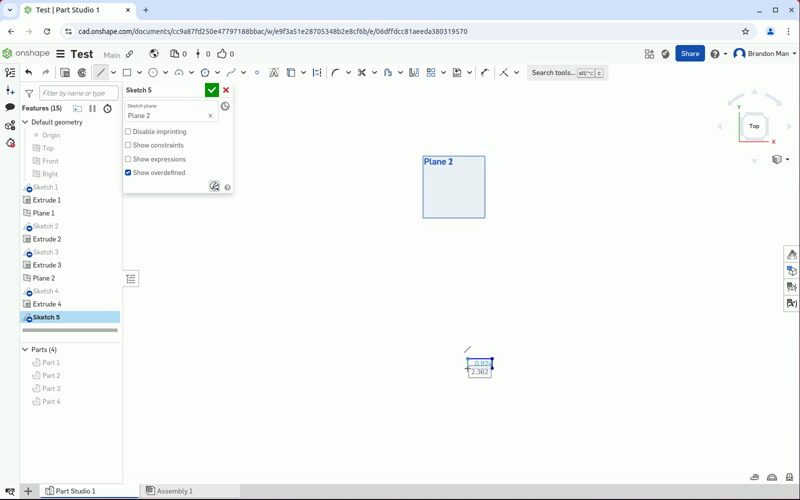
scroll(6)
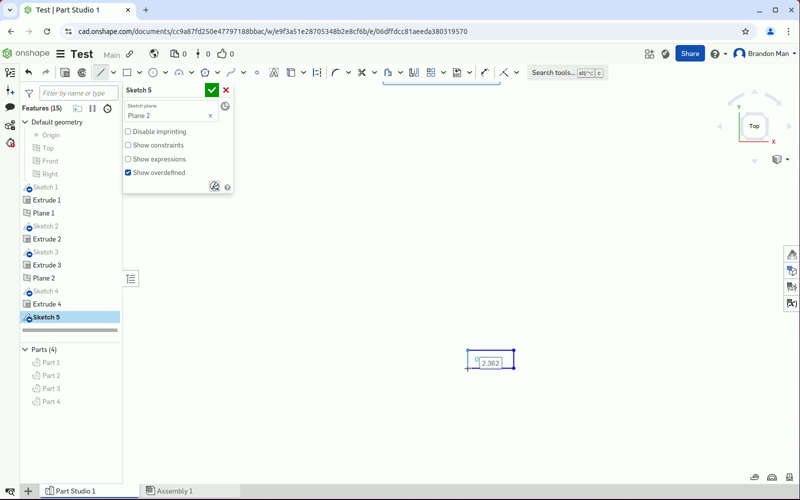
scroll(6)
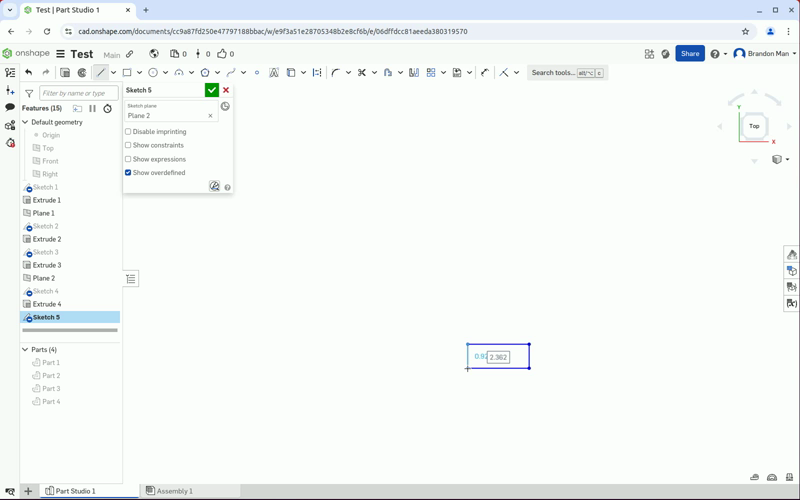
scroll(6)
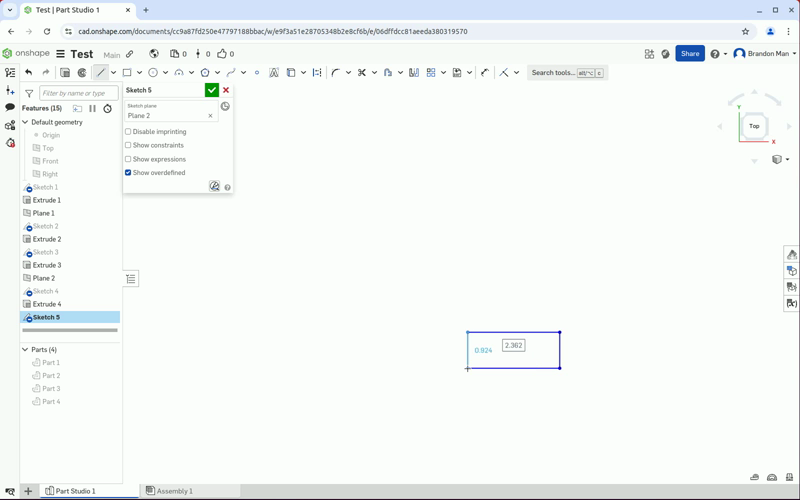
scroll(6)
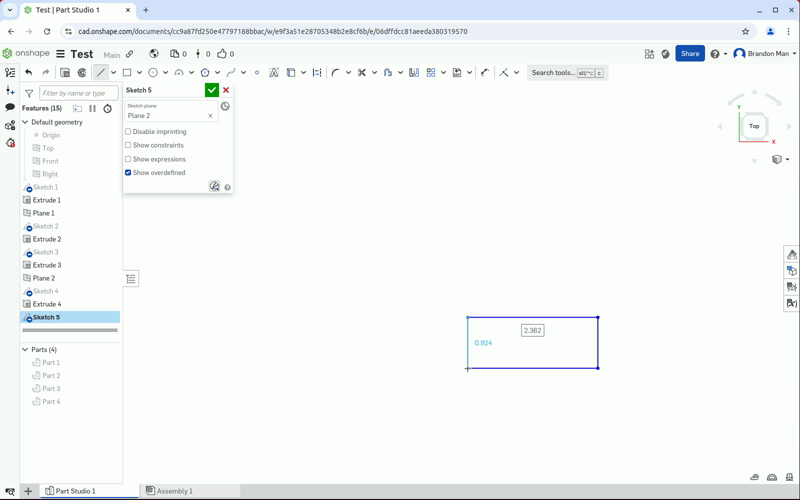
key_up(shift)
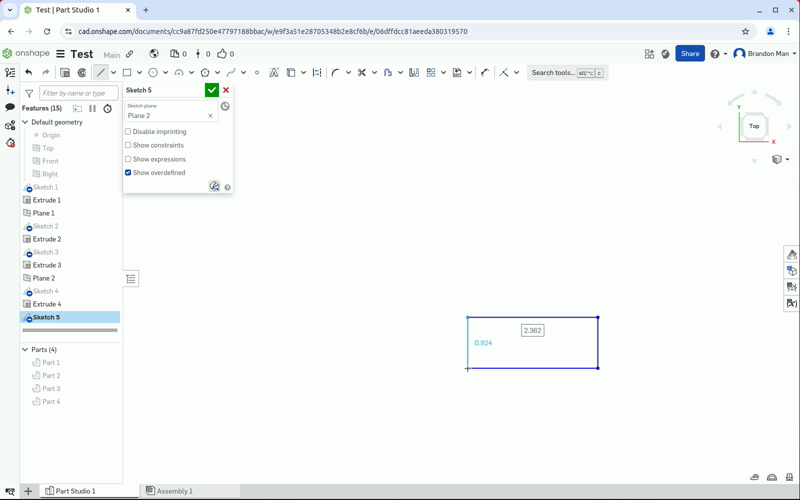
click(467, 368)
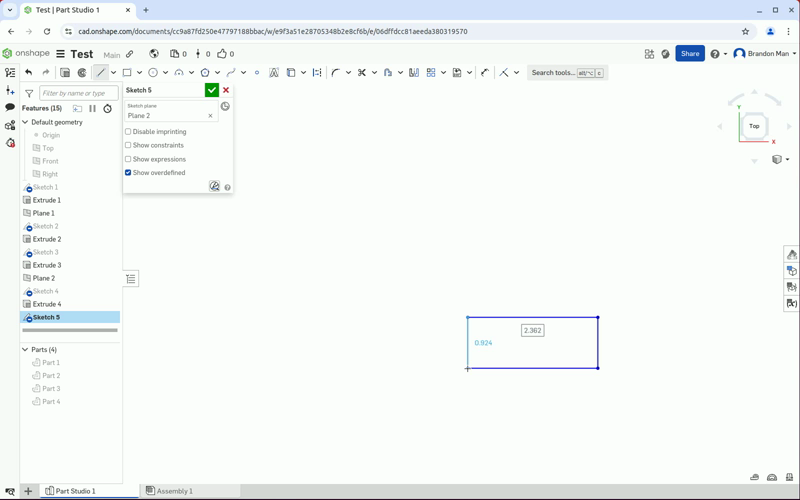
scroll(-6)
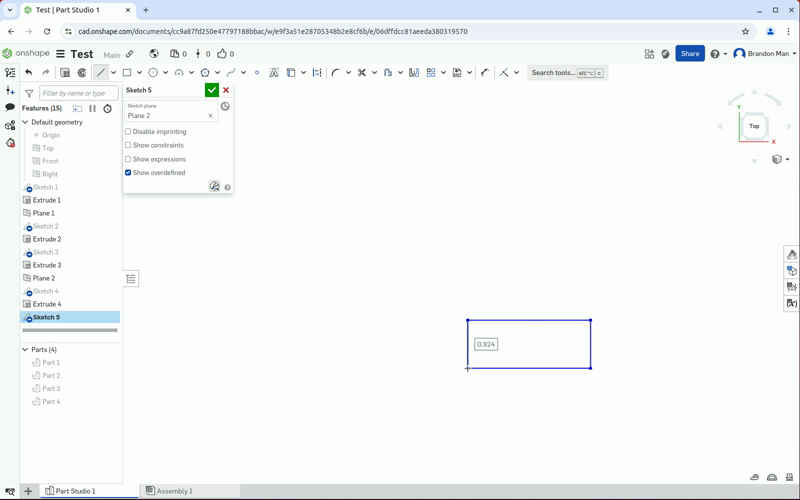
scroll(-6)
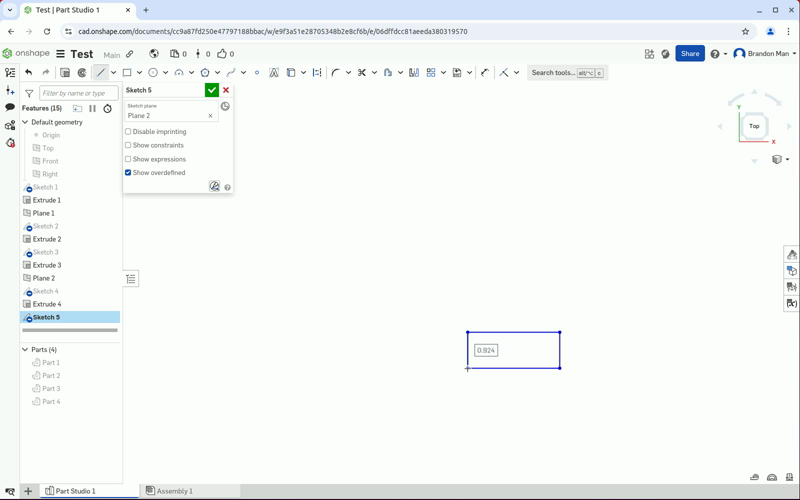
scroll(-6)
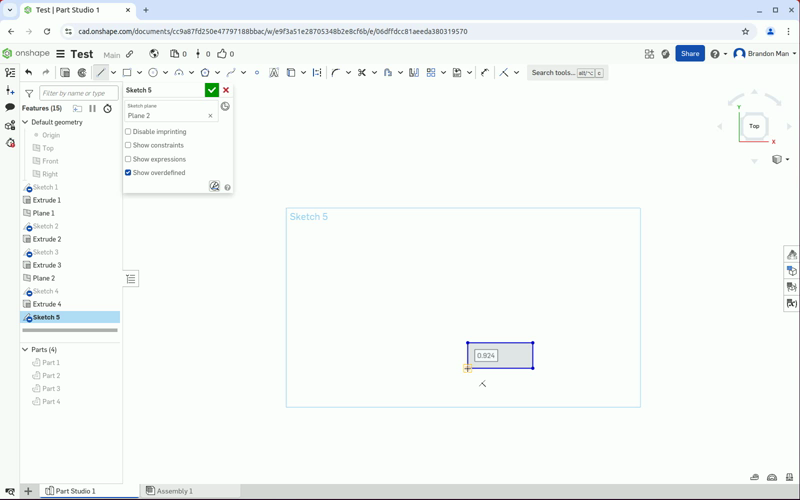
scroll(-6)
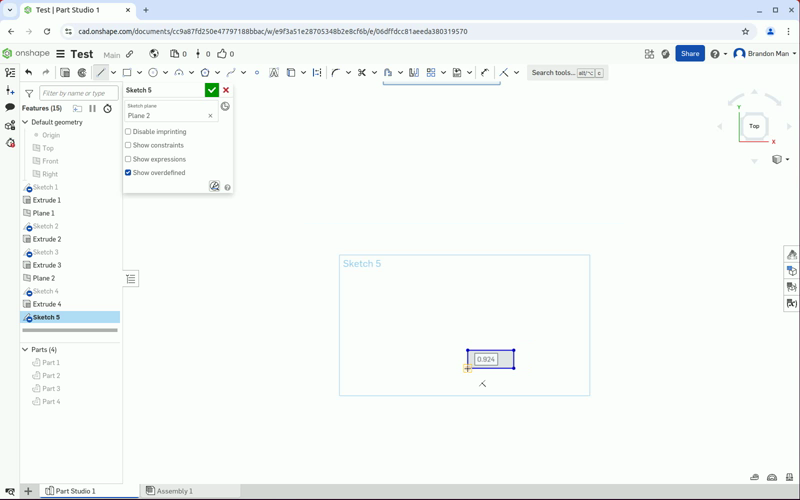
scroll(-6)
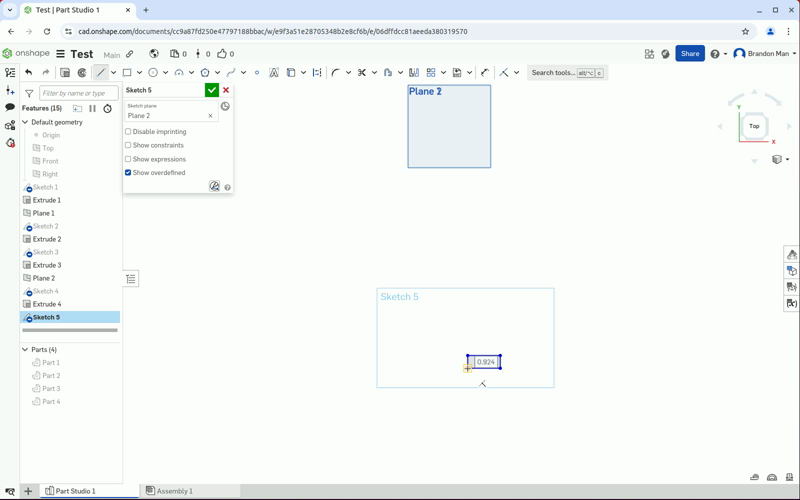
scroll(-6)
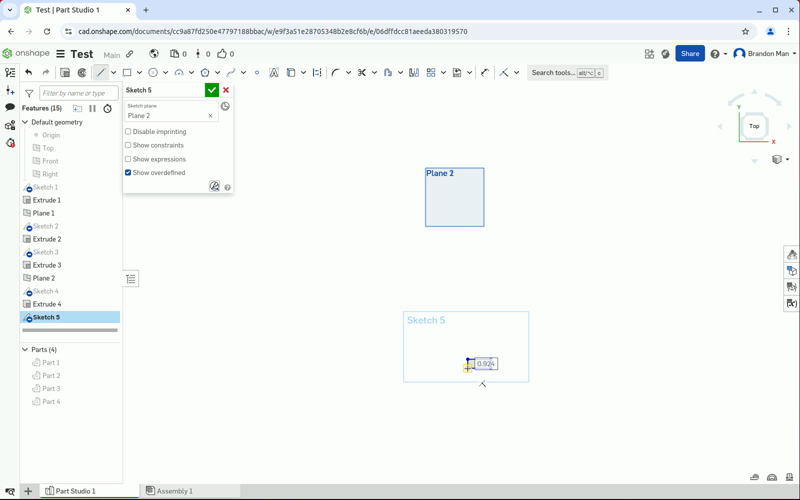
scroll(-6)
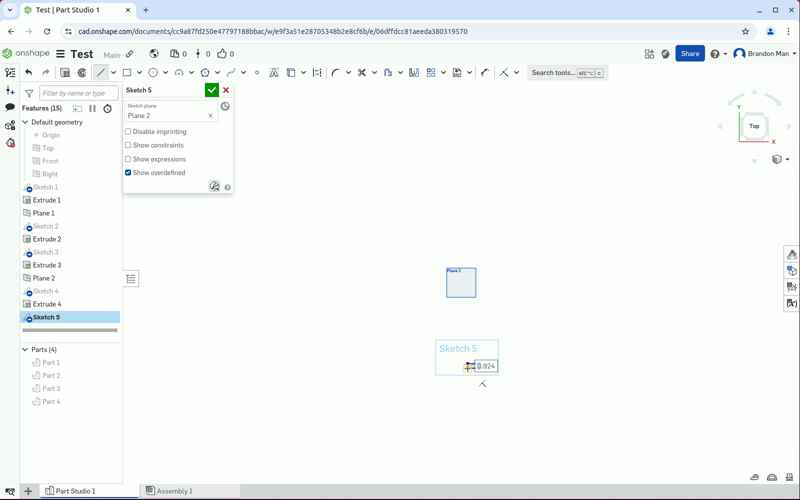
key(esc)
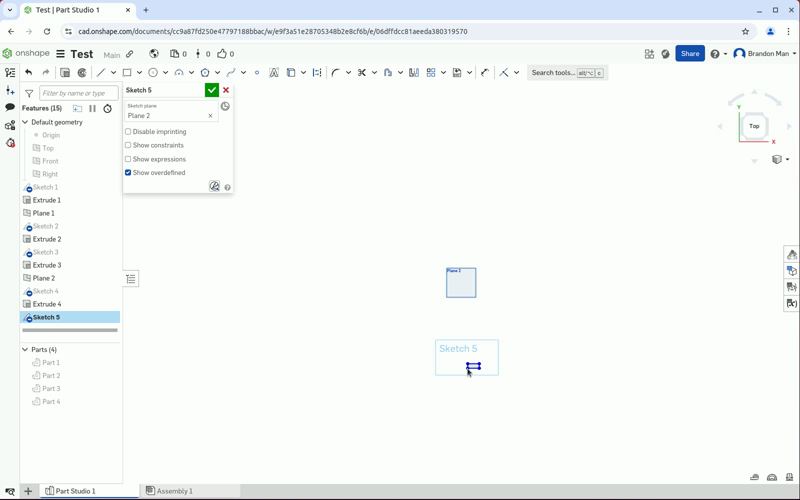
mouse_move(478, 367)
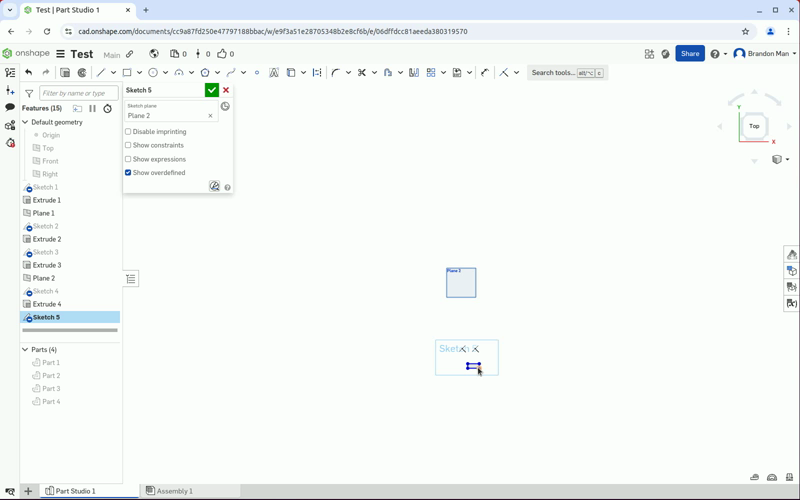
scroll(6)
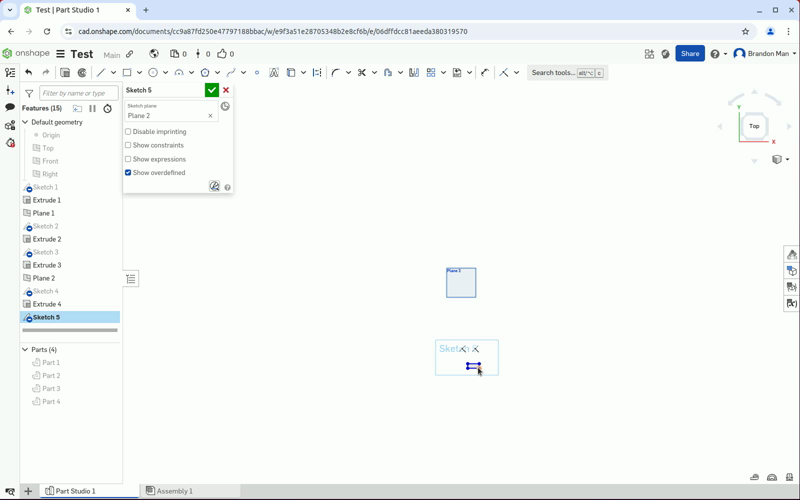
scroll(6)
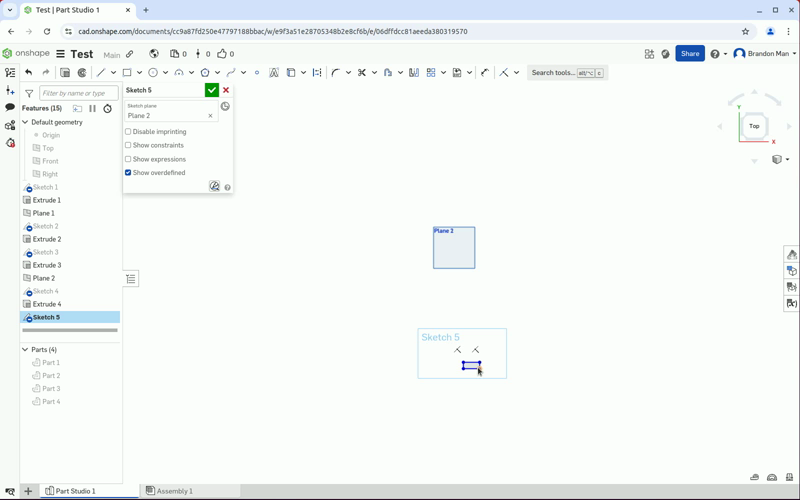
scroll(6)
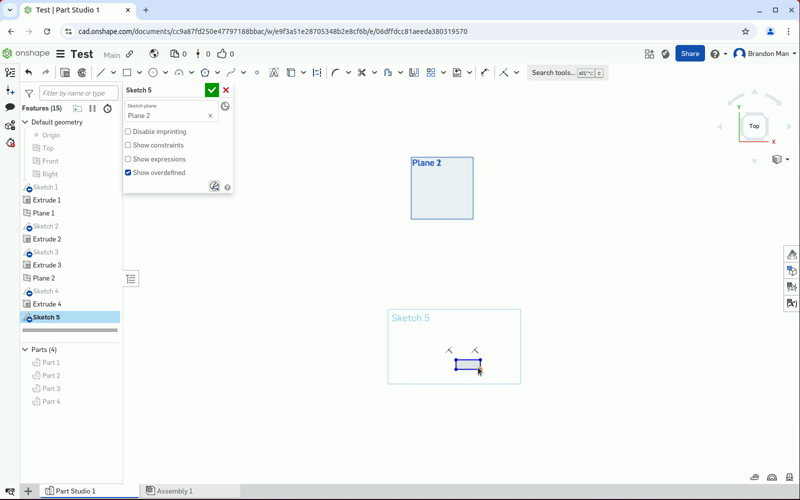
scroll(6)
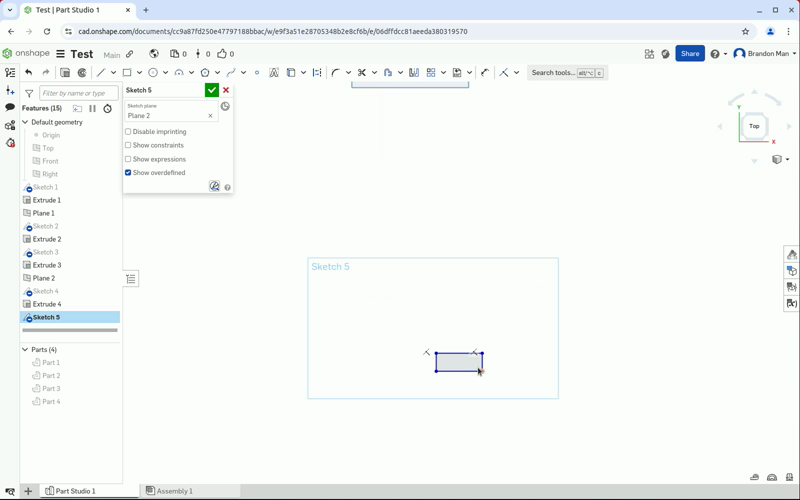
scroll(6)
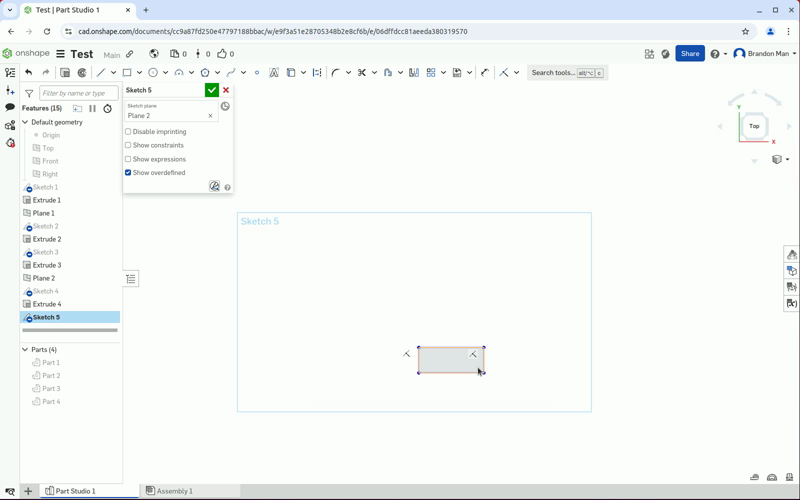
scroll(6)
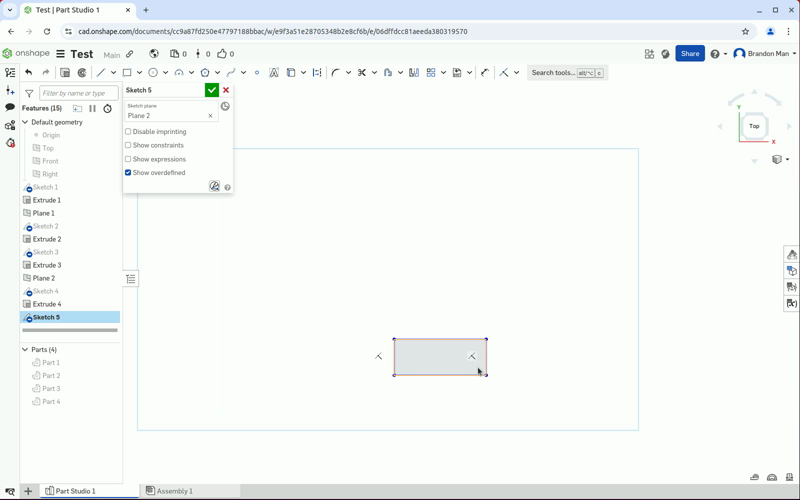
scroll(6)
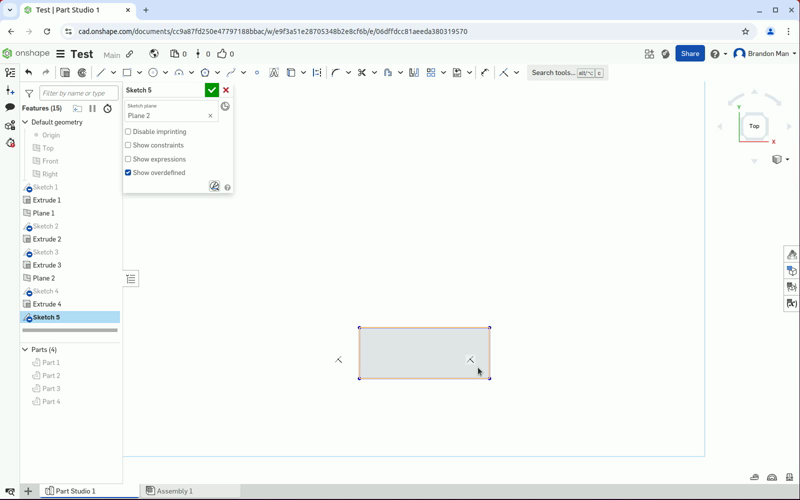
click(478, 367)
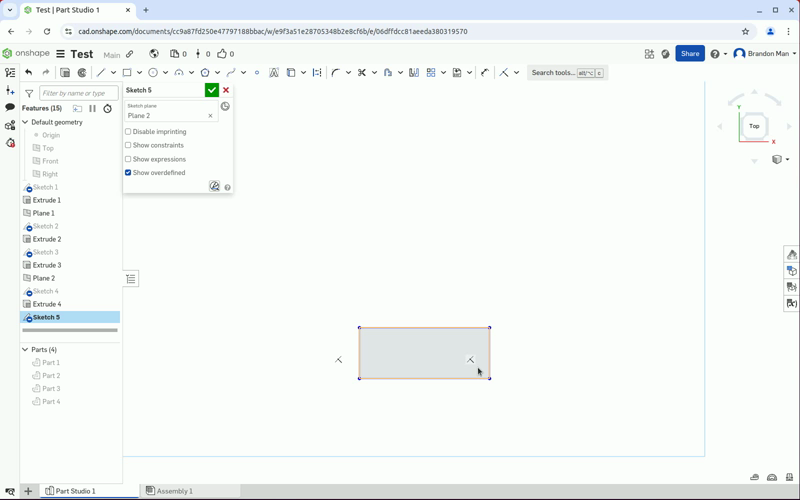
scroll(-6)
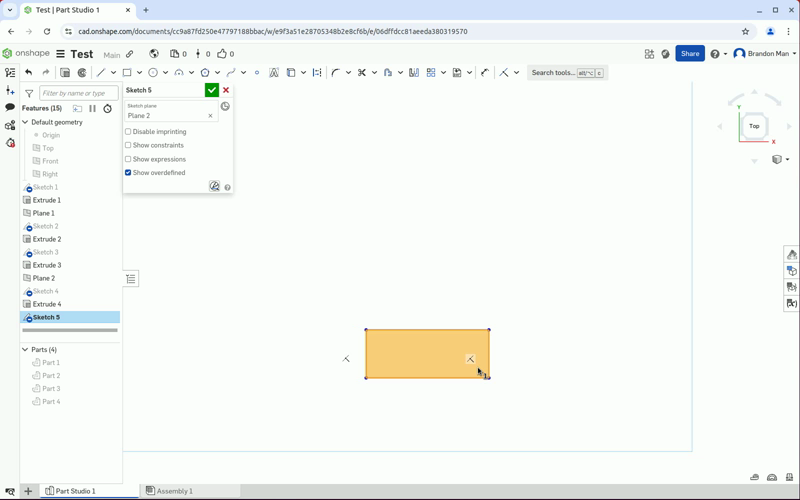
scroll(-6)
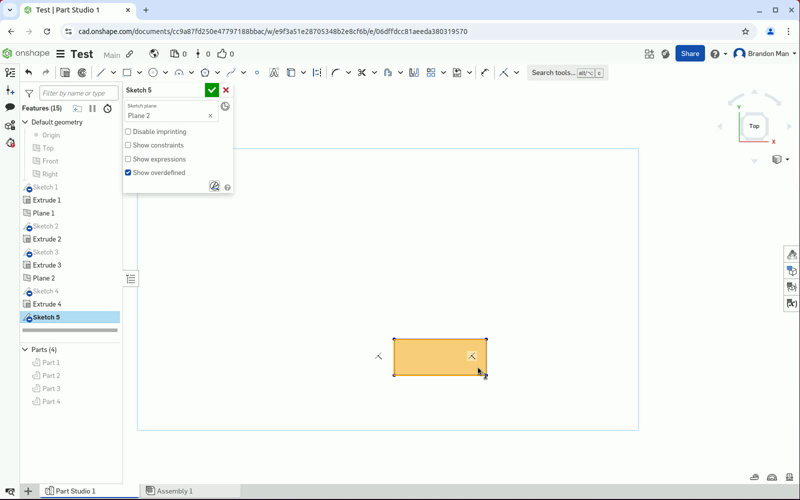
scroll(-6)
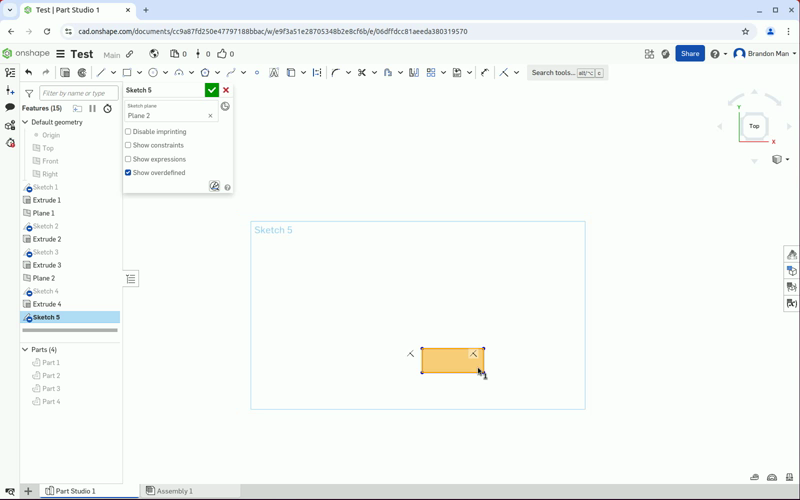
scroll(-6)
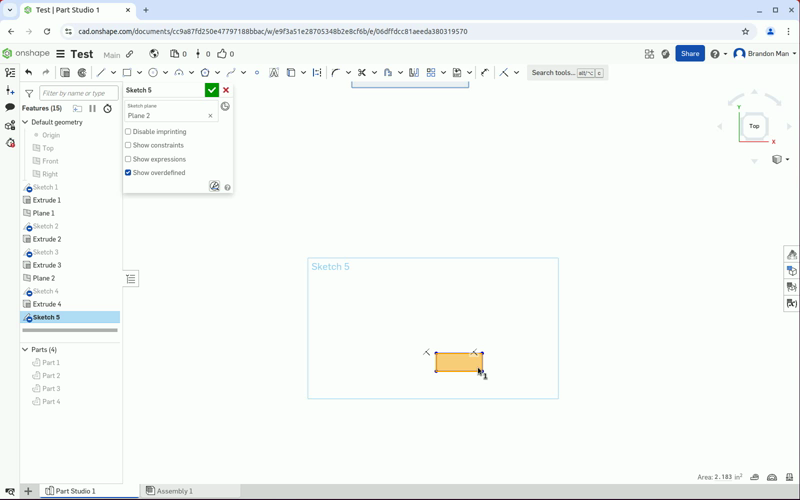
scroll(-6)
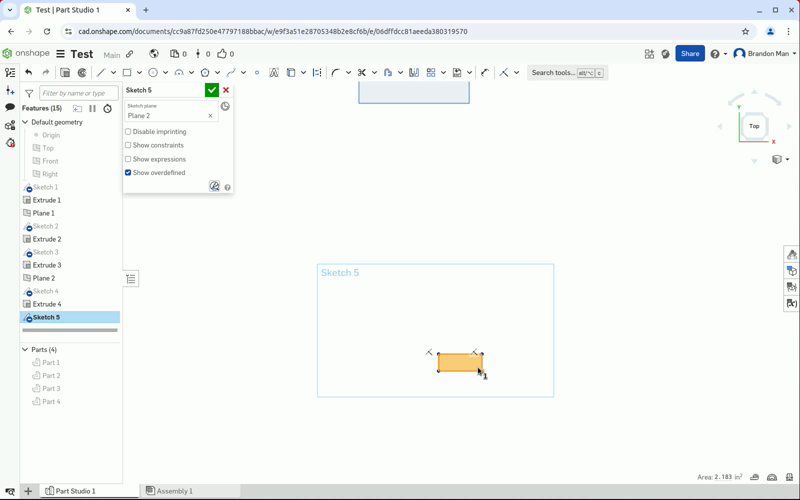
scroll(-6)
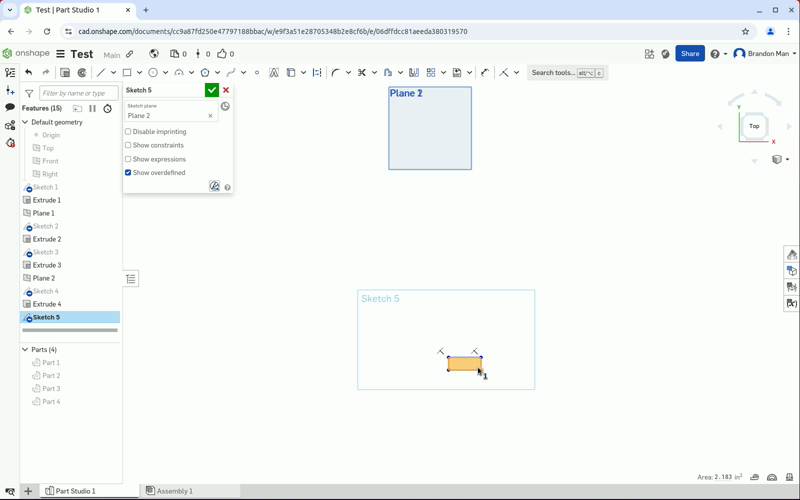
scroll(-6)
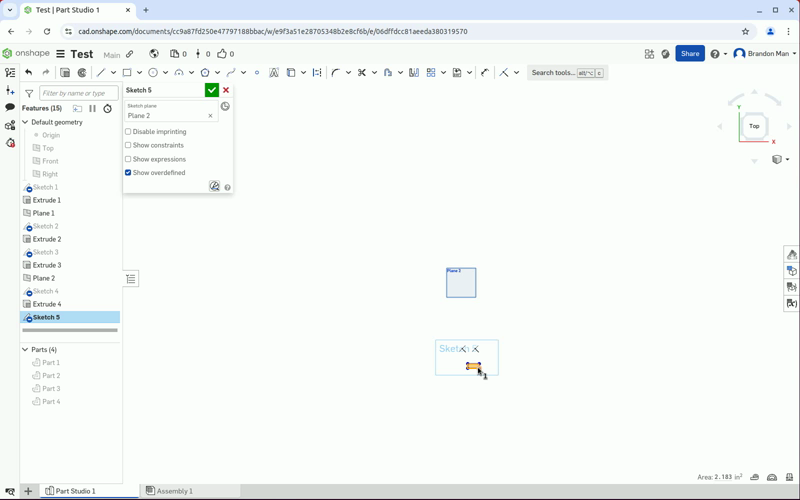
mouse_move(73, 352)
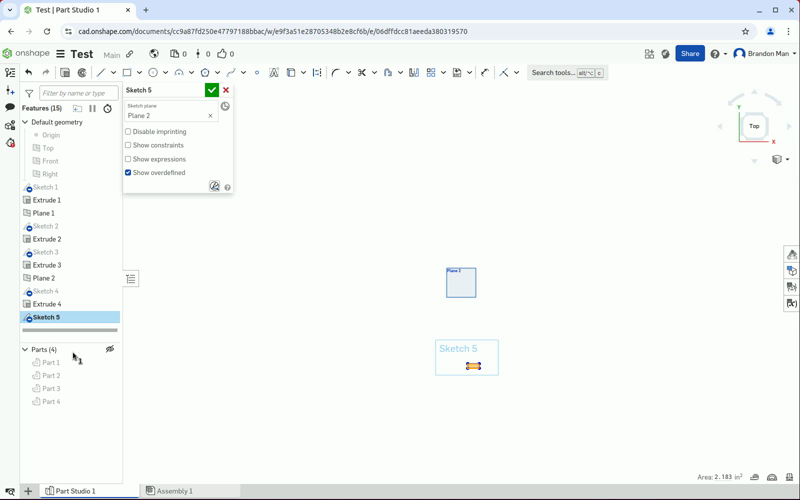
key(shift+y)
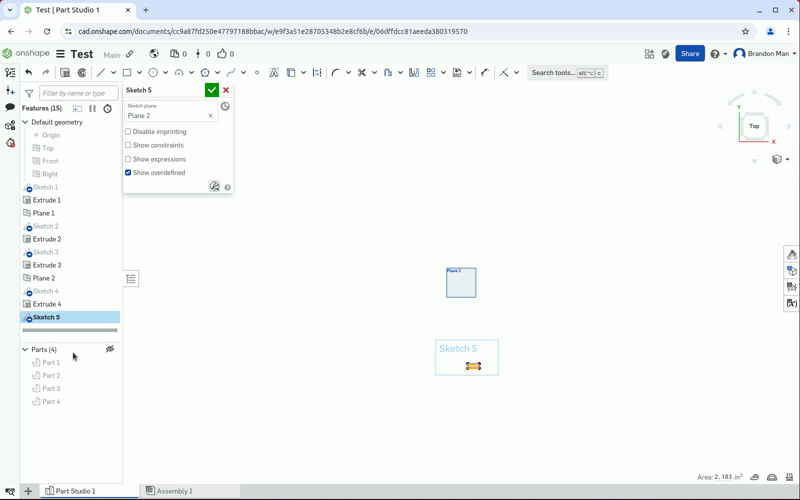
key(shift+e)
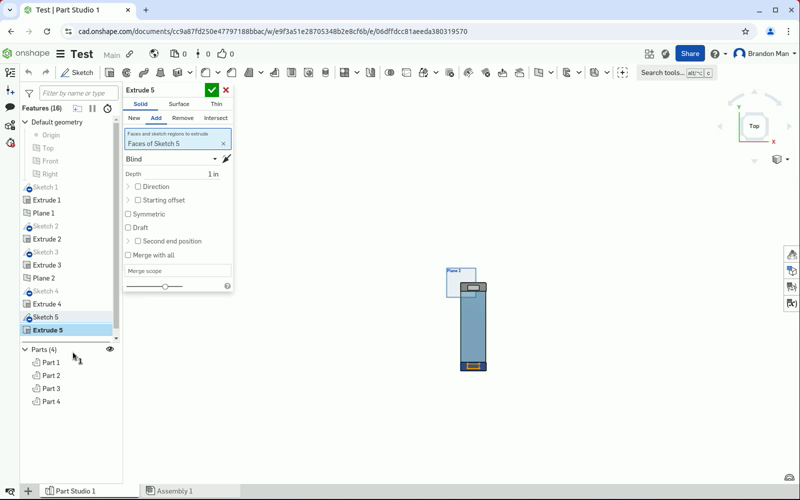
mouse_move(143, 106)
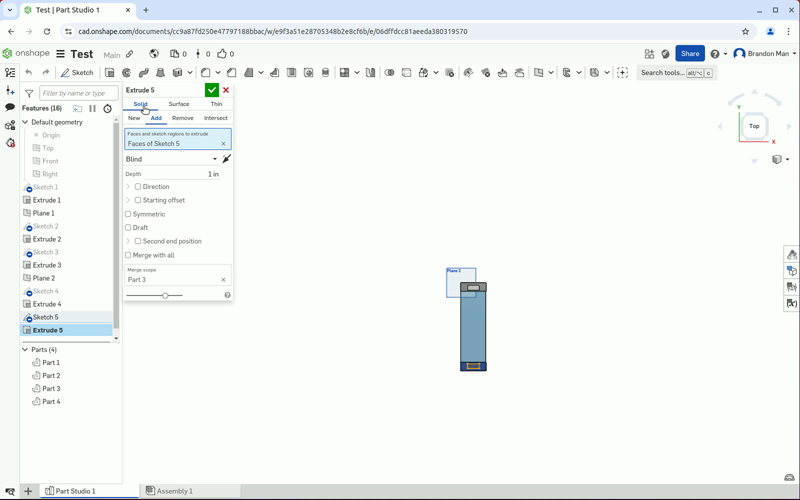
click(143, 106)
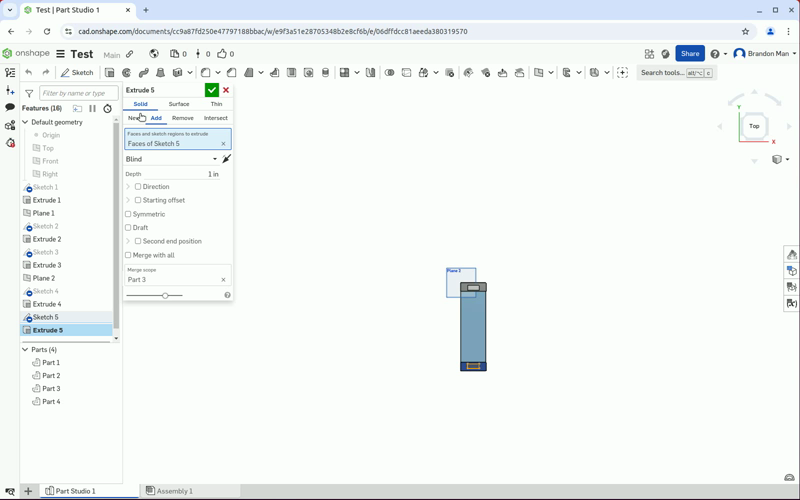
mouse_move(137, 120)
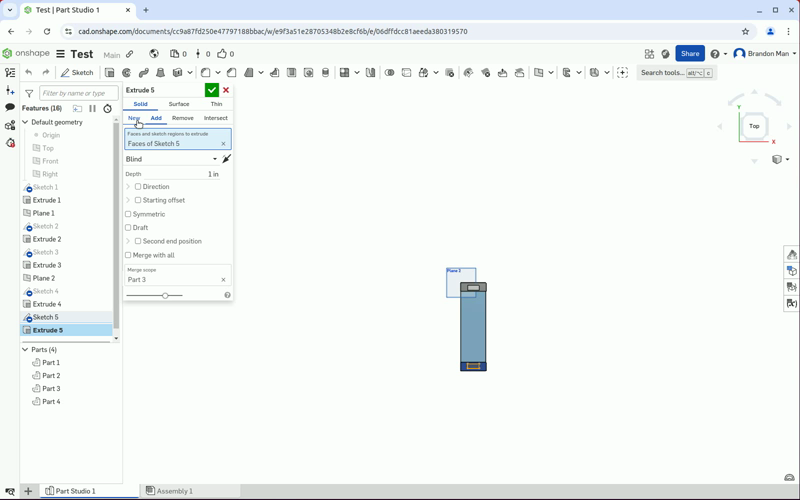
click(137, 120)
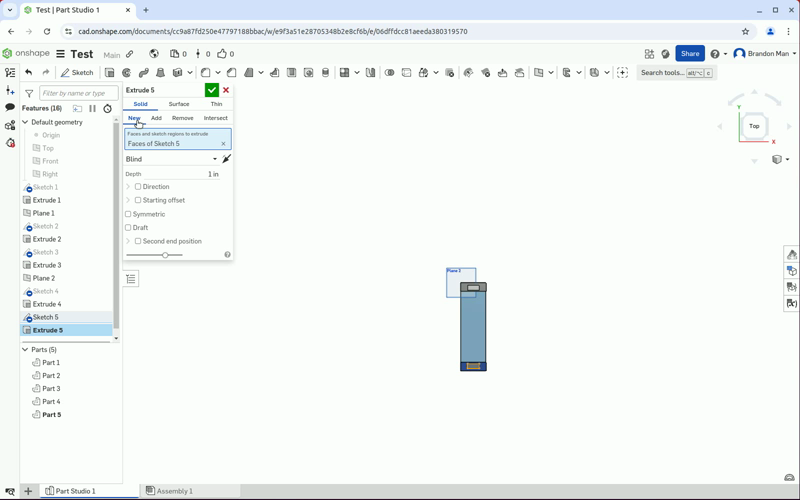
key(tab, 4)
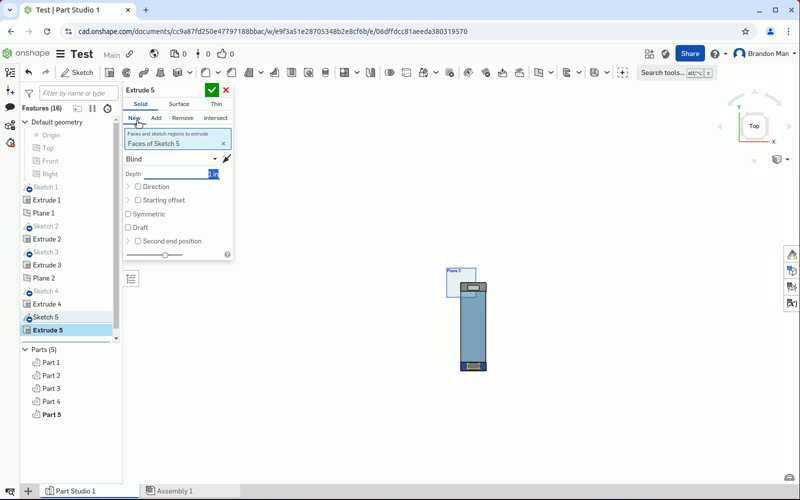
text(2.166)
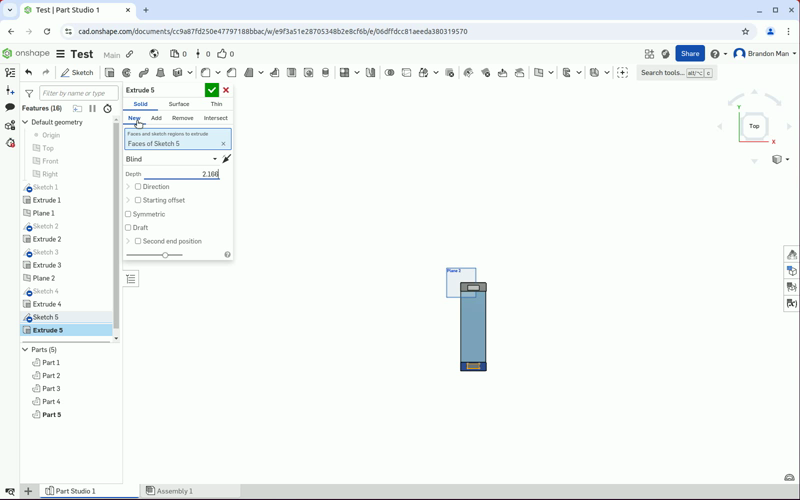
key(enter)
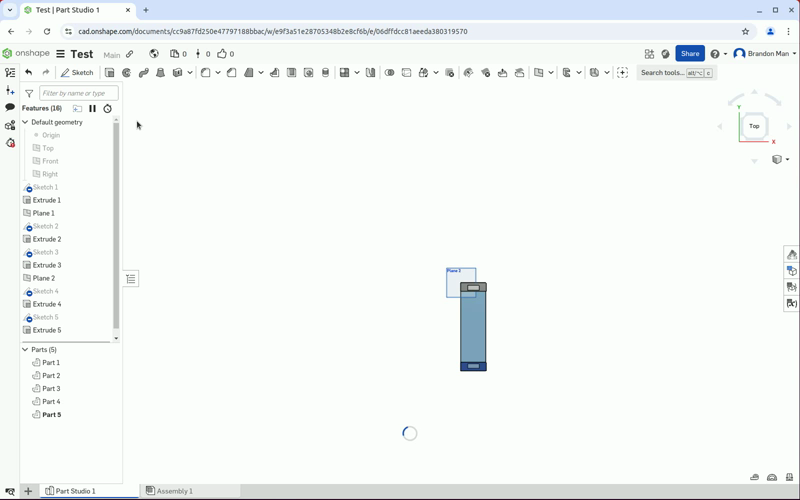
key(shift+h)
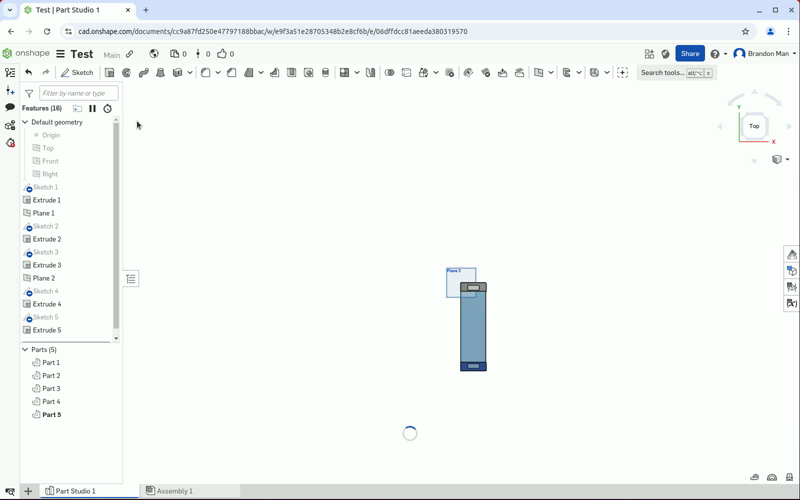
key(shift+h)
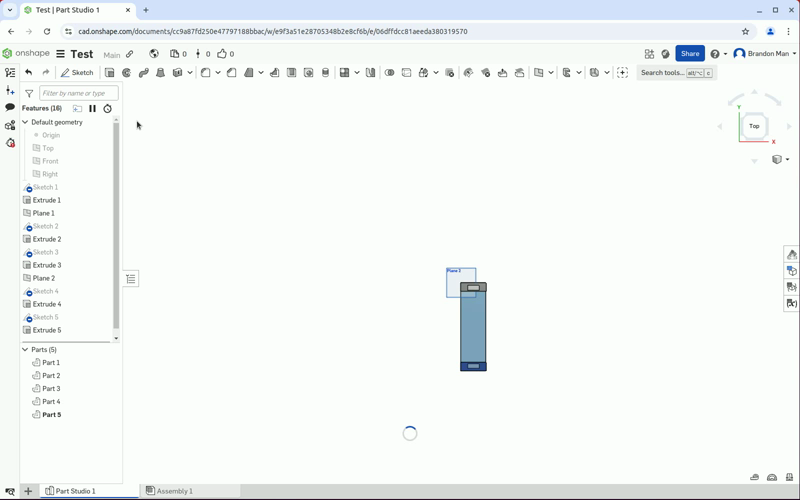
key(shift+7)
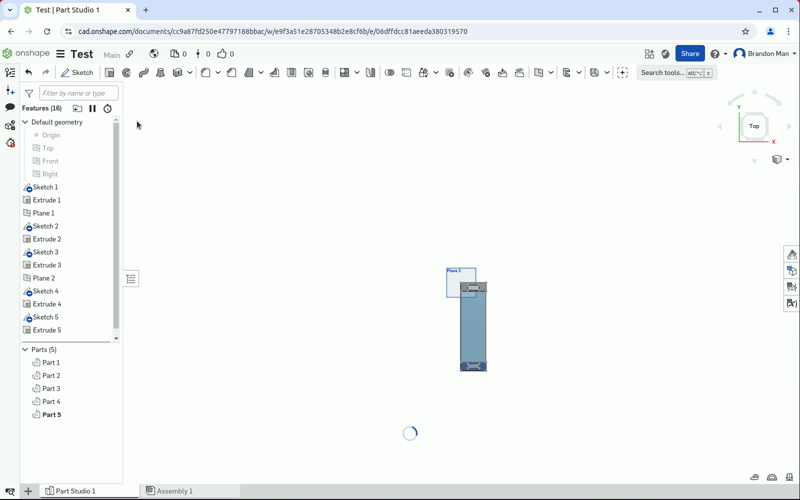
key(up, 3)
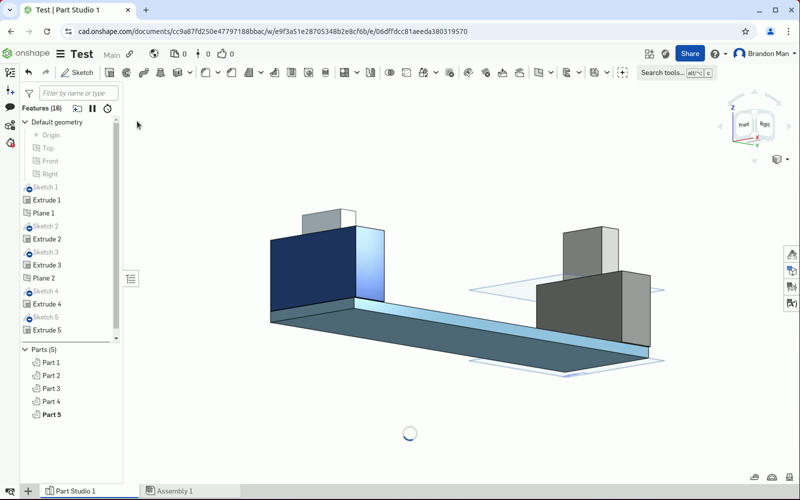
key(left, 3)
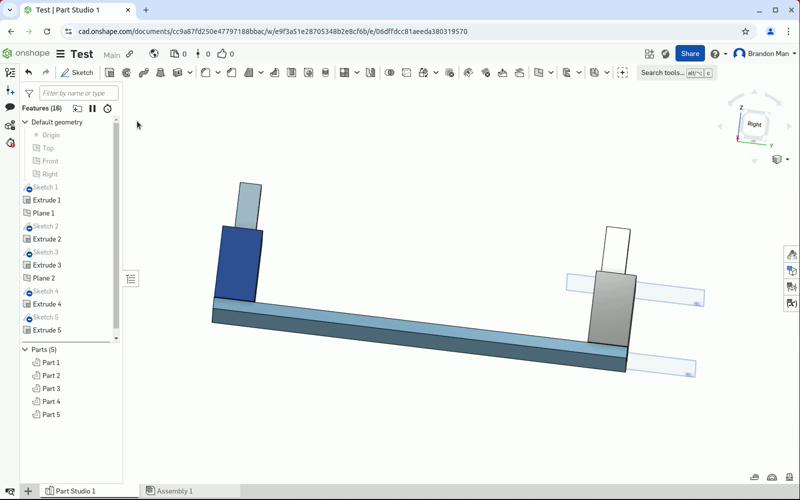
key(right, 3)
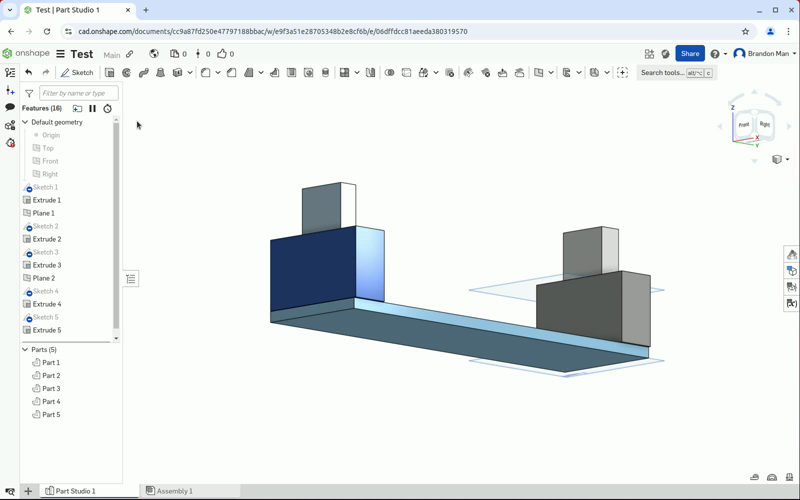
key(down, 3)
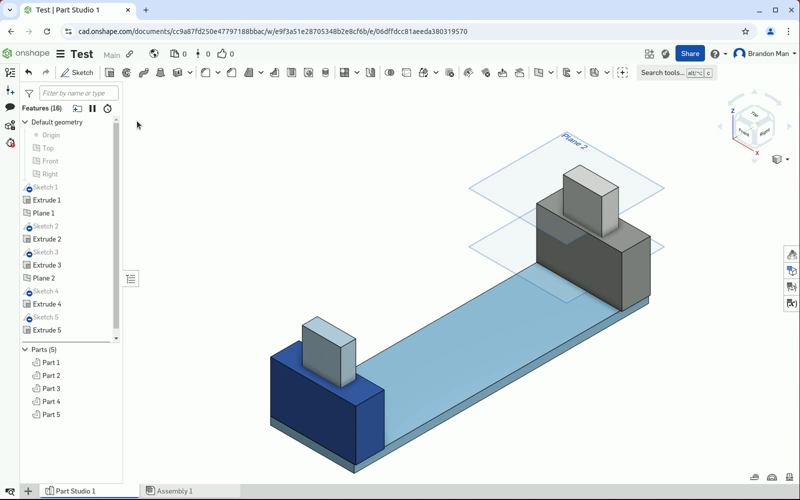
mouse_move(69, 189)
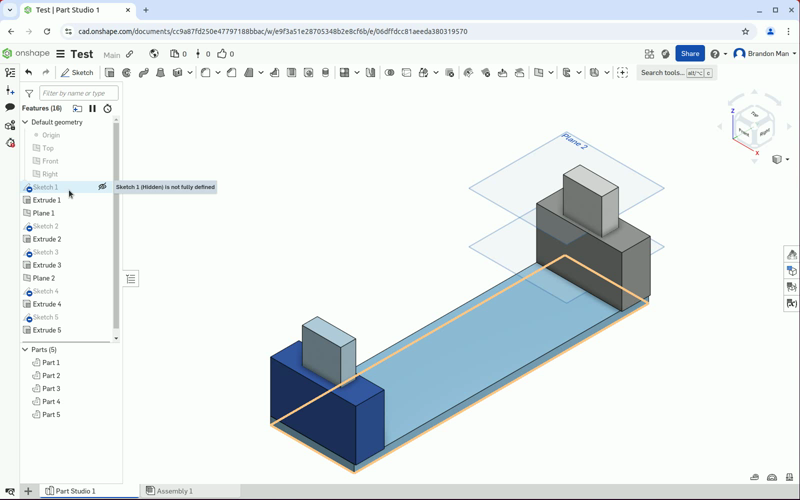
click(69, 189)